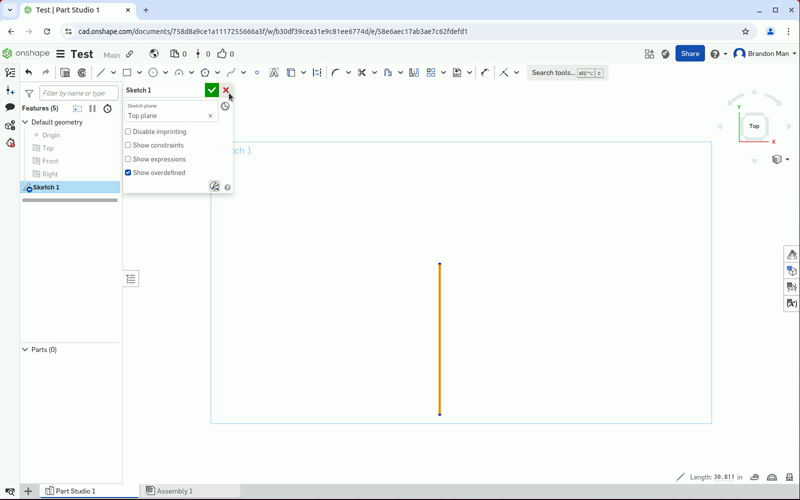
key(shift+h)
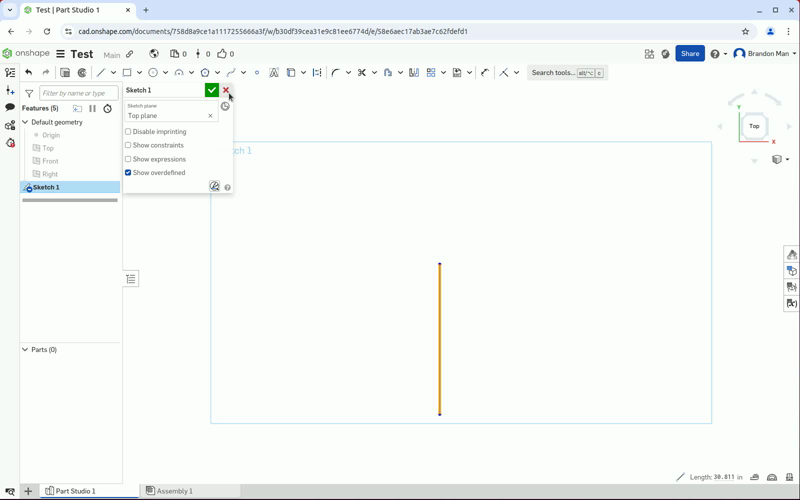
key(shift+s)
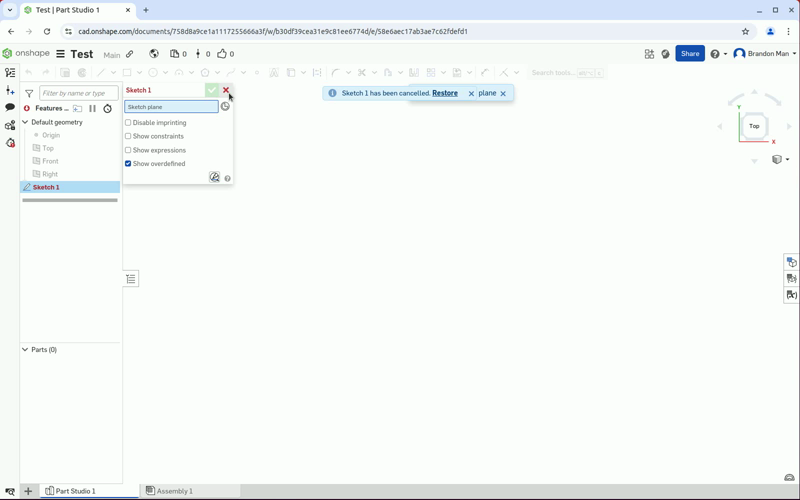
mouse_move(73, 150)
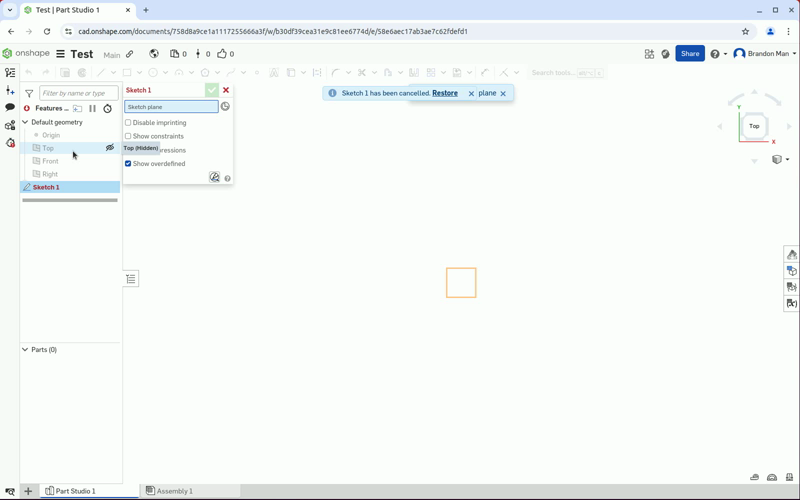
click(73, 150)
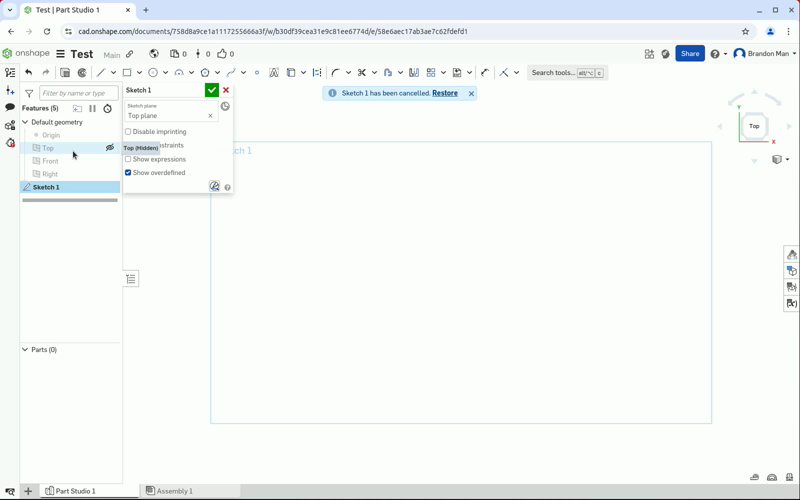
mouse_move(73, 352)
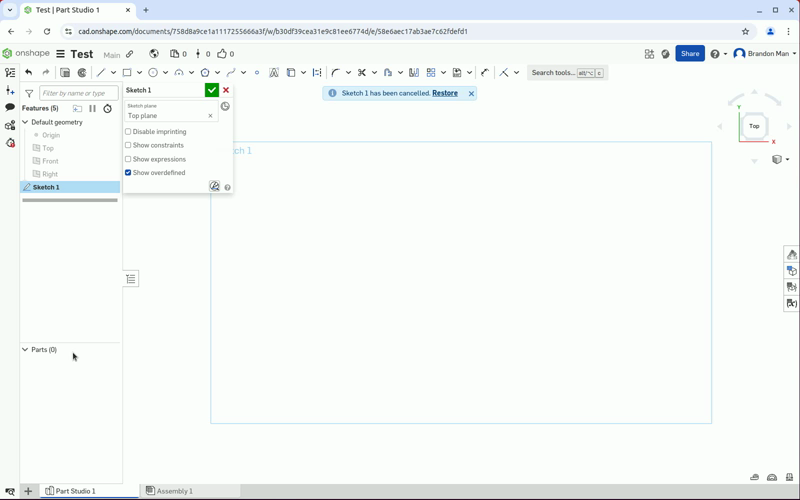
key(y)
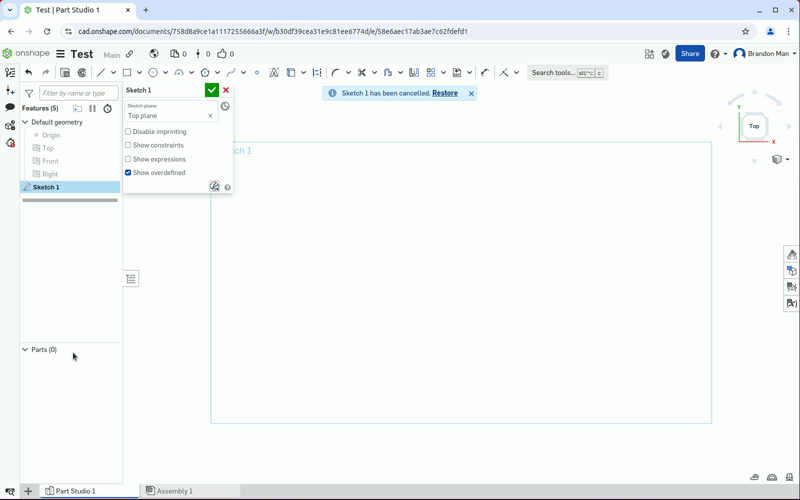
key(l)
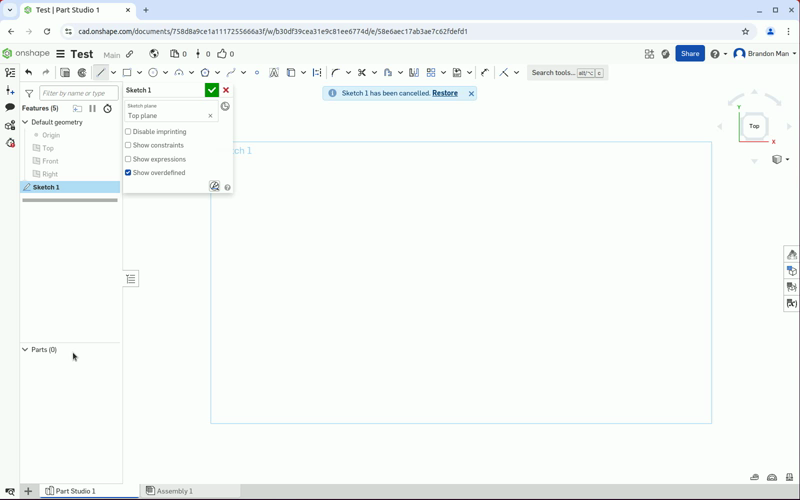
key_down(shift)
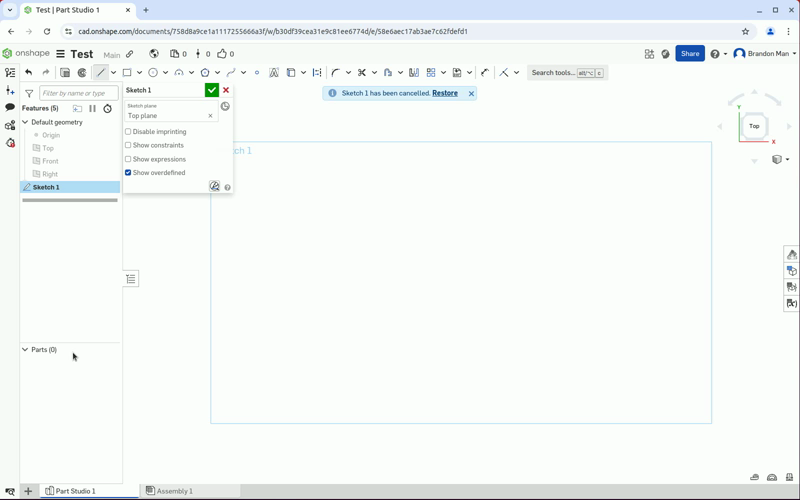
mouse_move(383, 301)
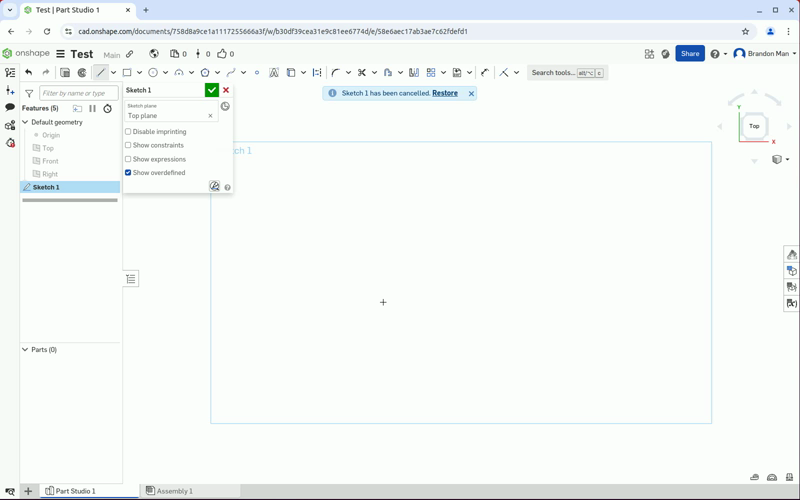
click(383, 301)
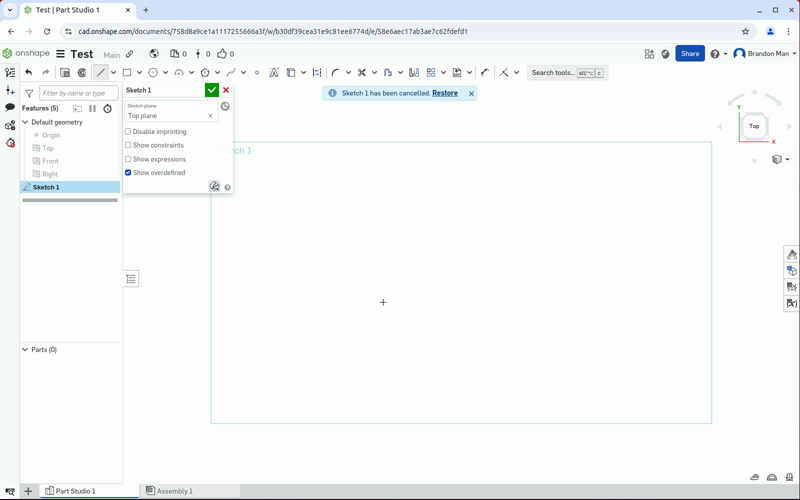
key_up(shift)
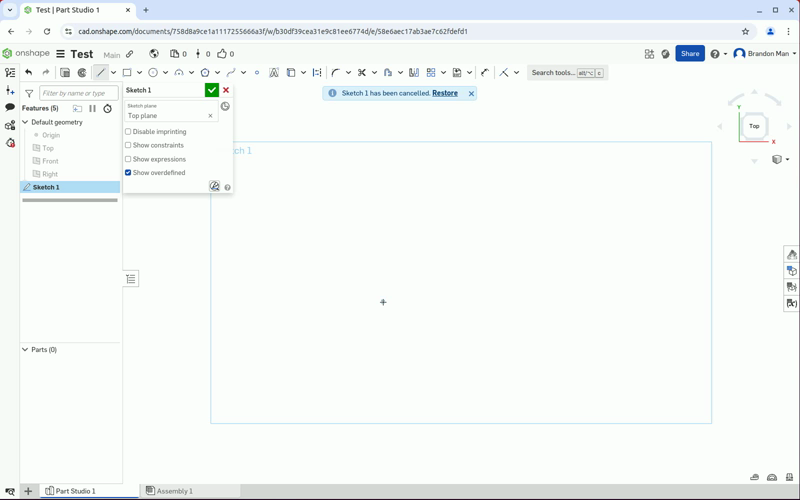
key_down(shift)
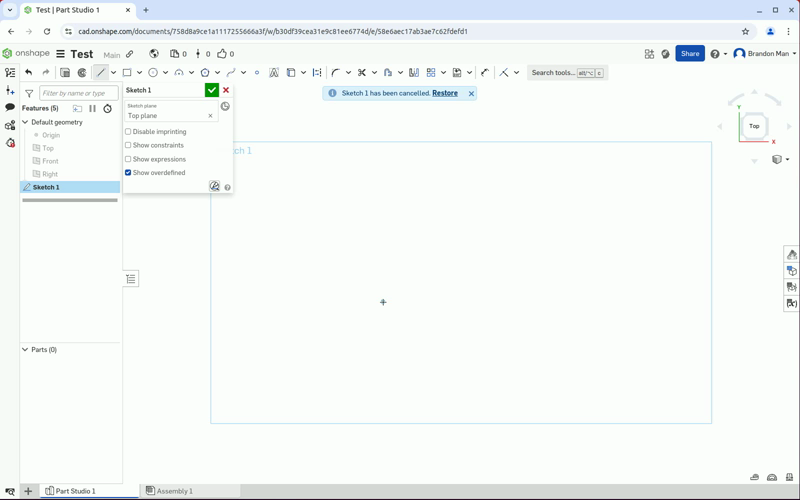
mouse_move(413, 301)
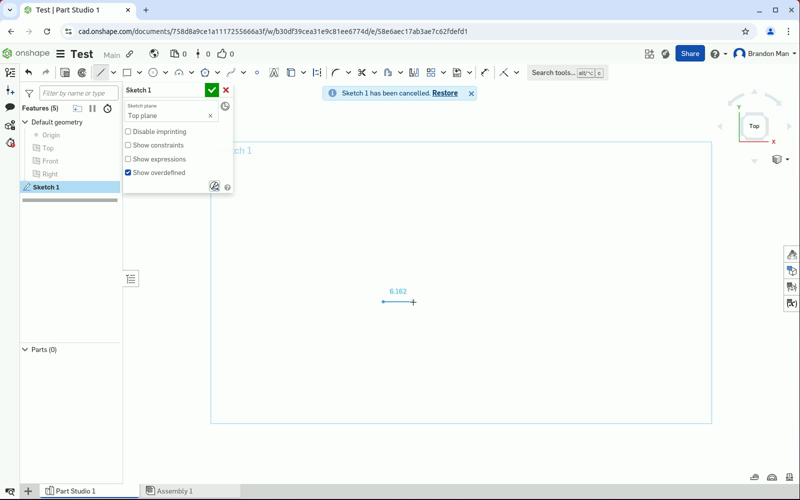
mouse_move(386, 301)
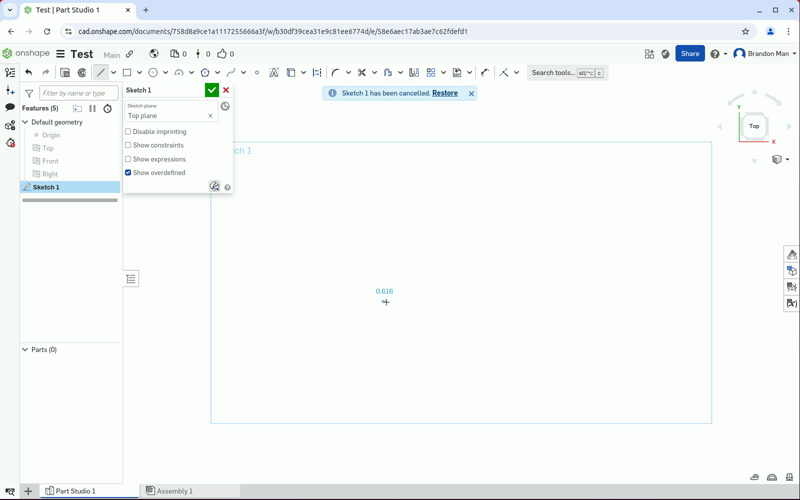
scroll(6)
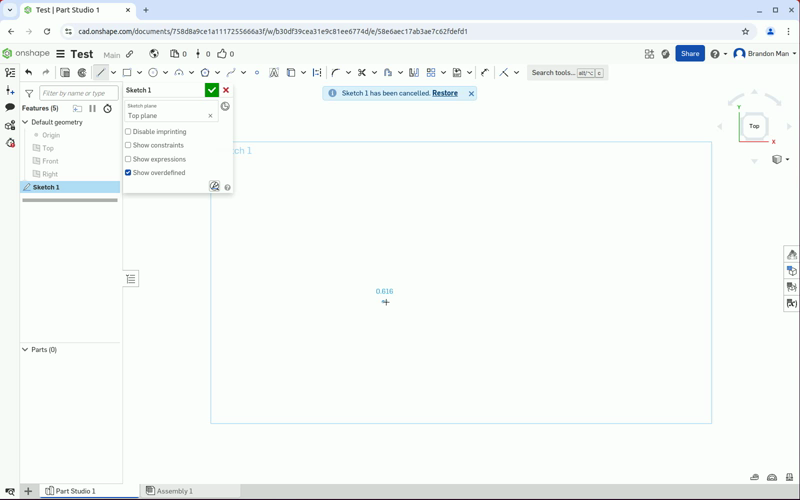
scroll(6)
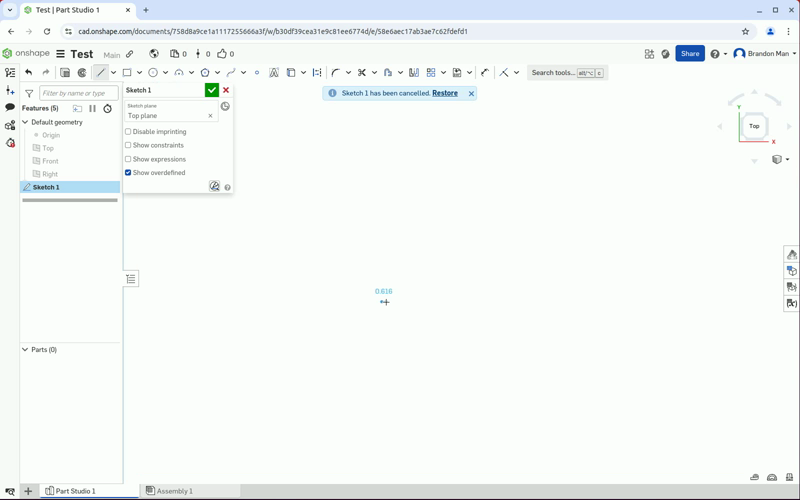
scroll(6)
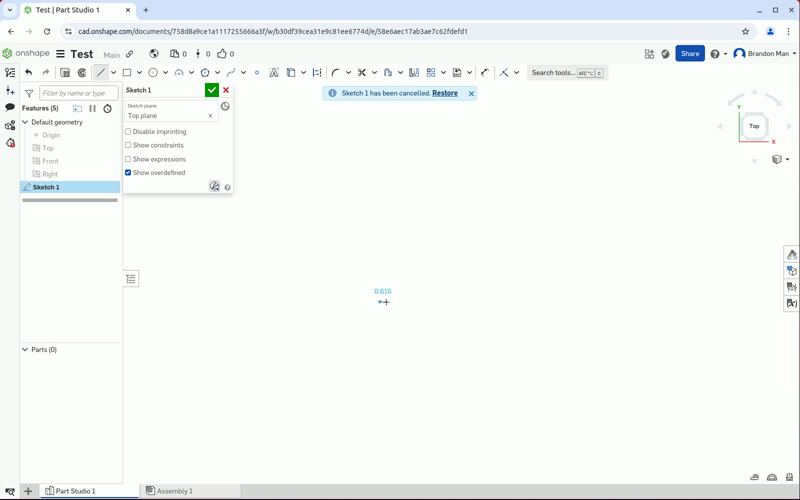
scroll(6)
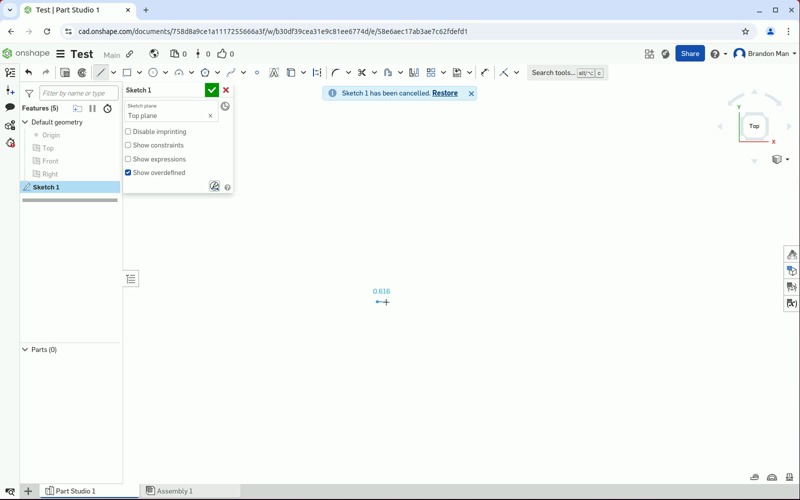
scroll(6)
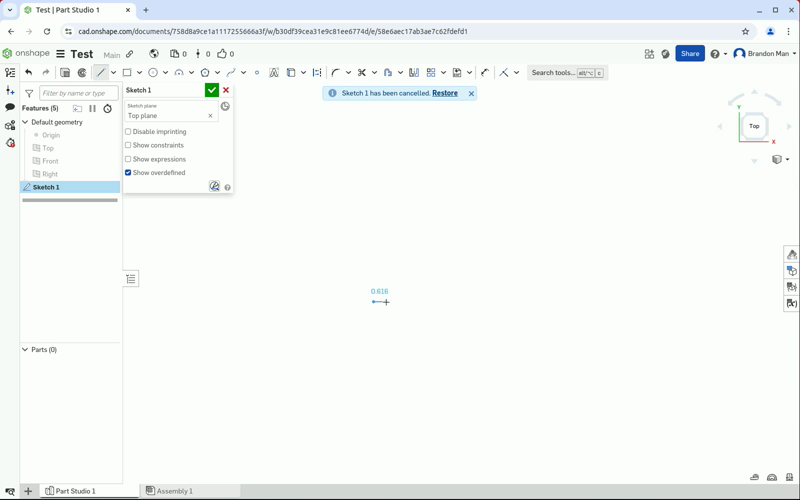
scroll(6)
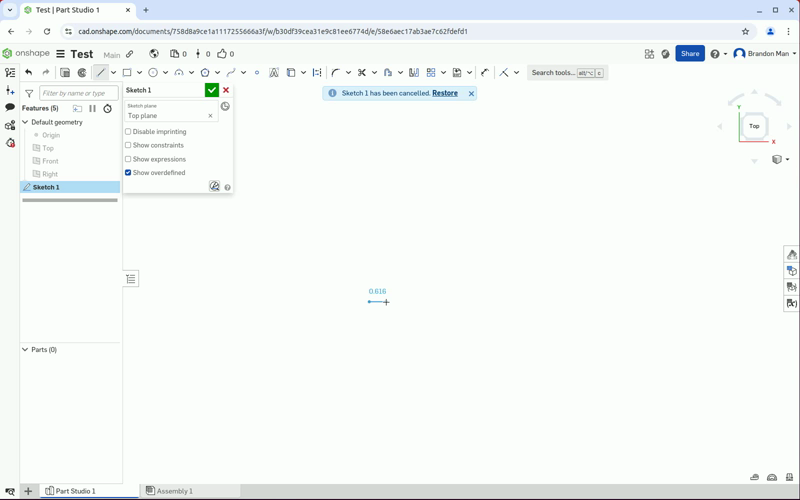
scroll(6)
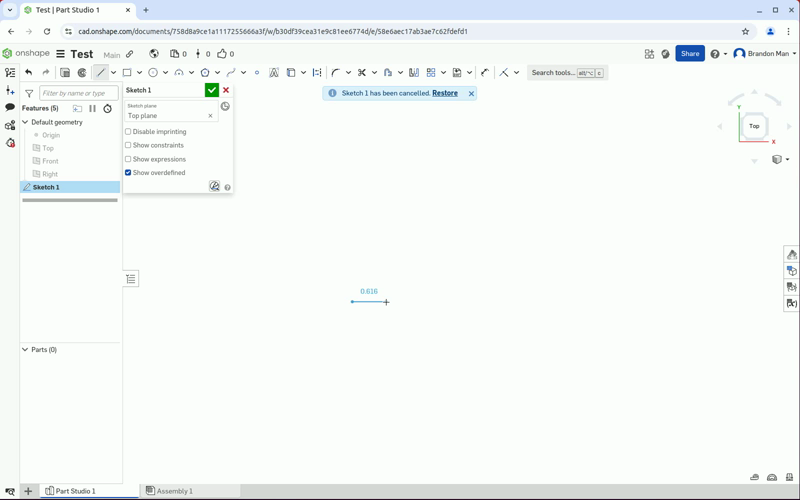
click(386, 301)
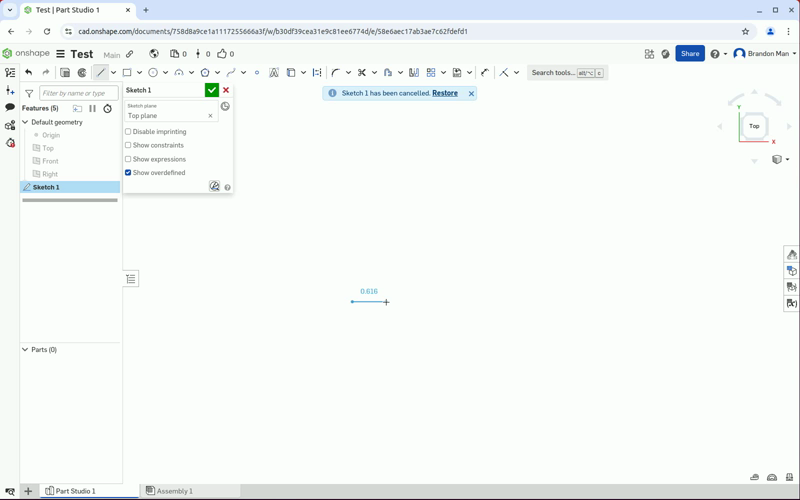
scroll(-6)
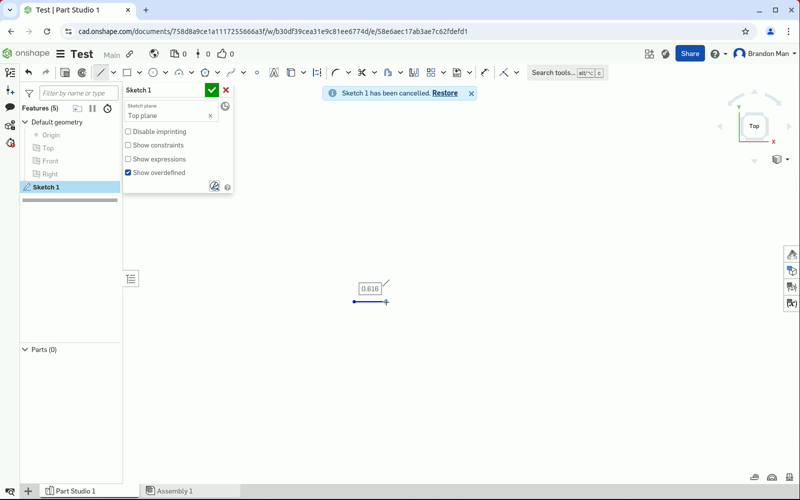
scroll(-6)
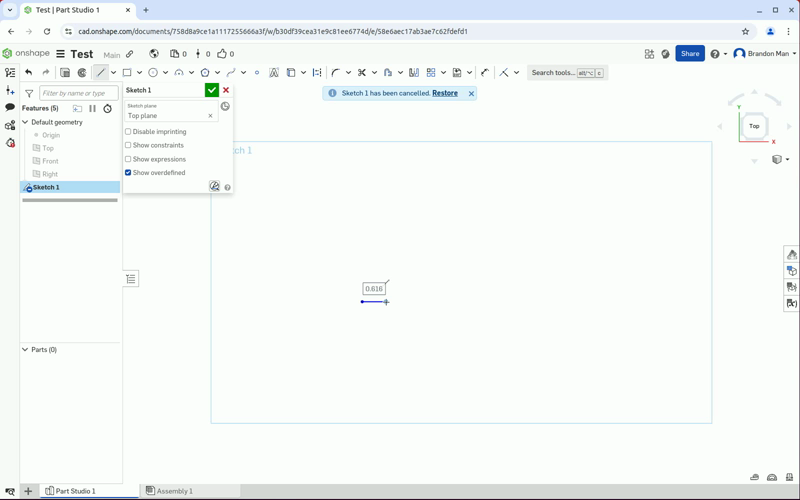
scroll(-6)
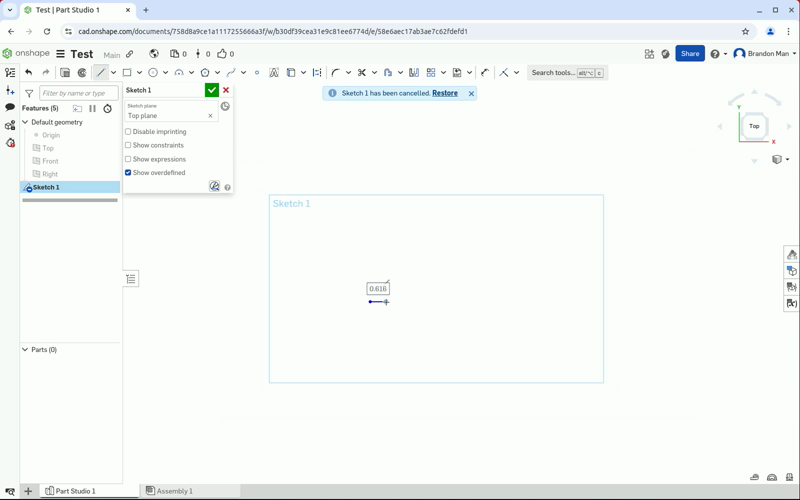
scroll(-6)
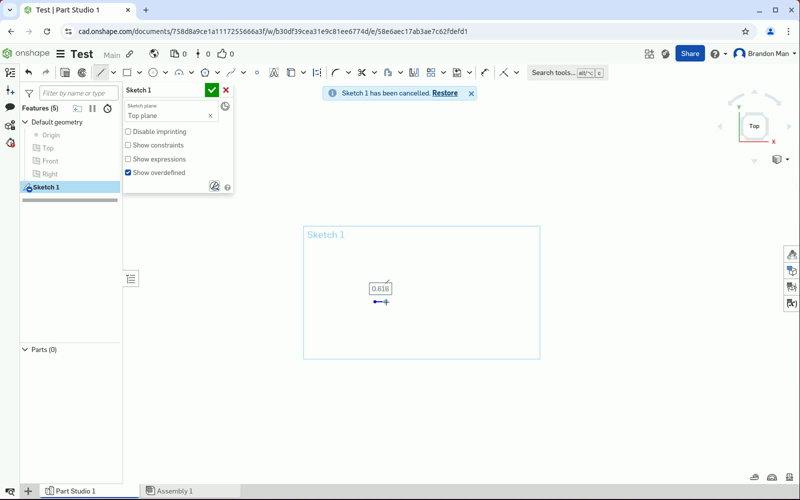
scroll(-6)
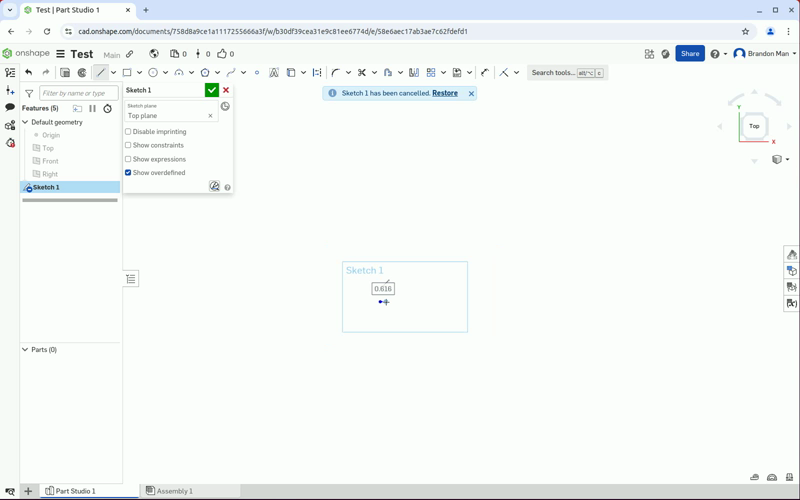
scroll(-6)
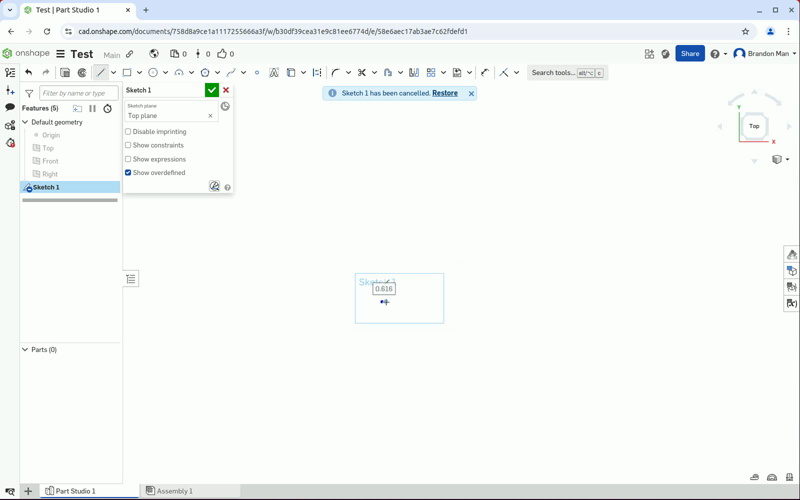
scroll(-6)
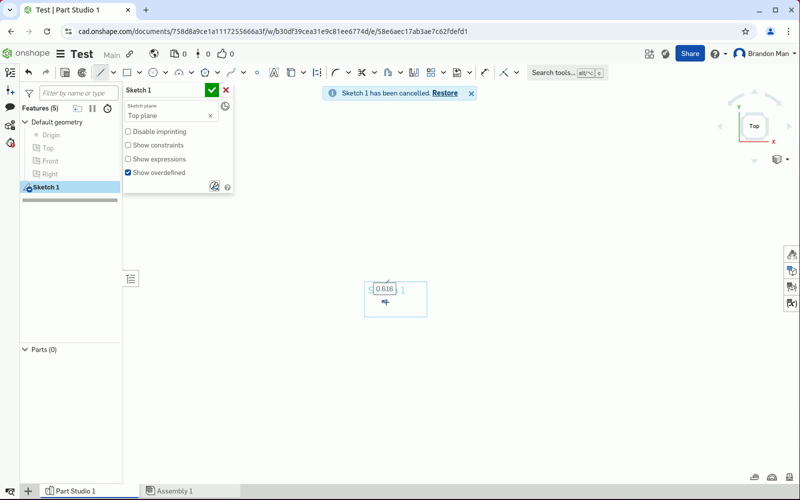
key_up(shift)
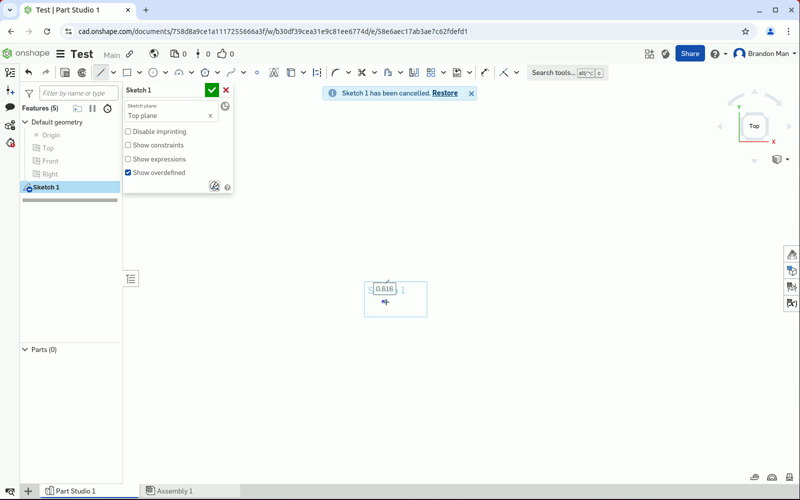
key_down(shift)
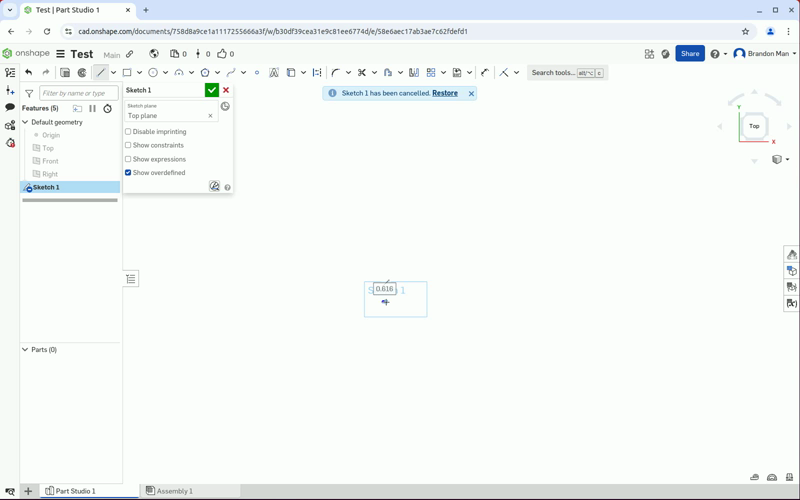
mouse_move(416, 301)
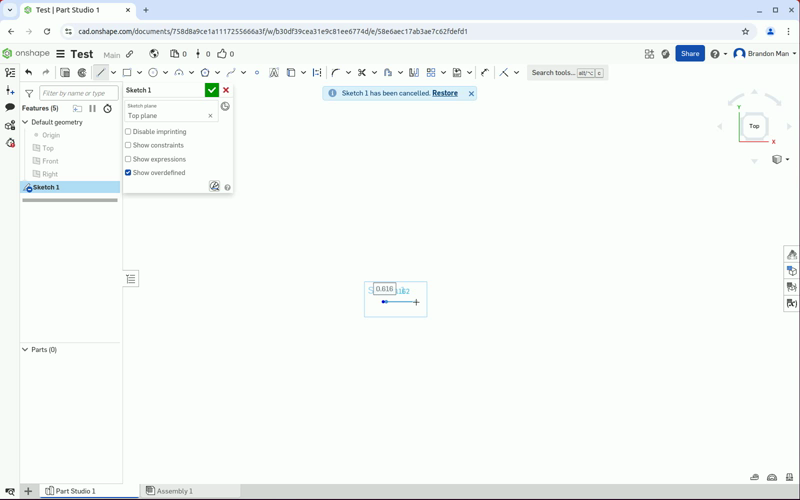
mouse_move(386, 294)
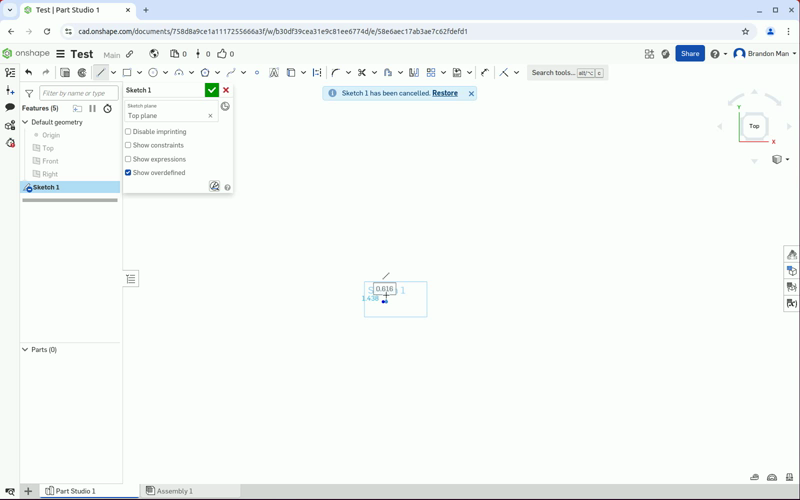
scroll(6)
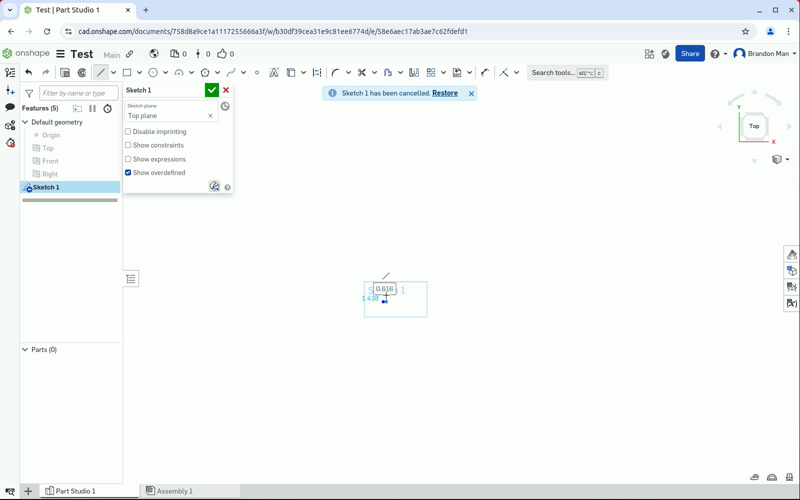
scroll(6)
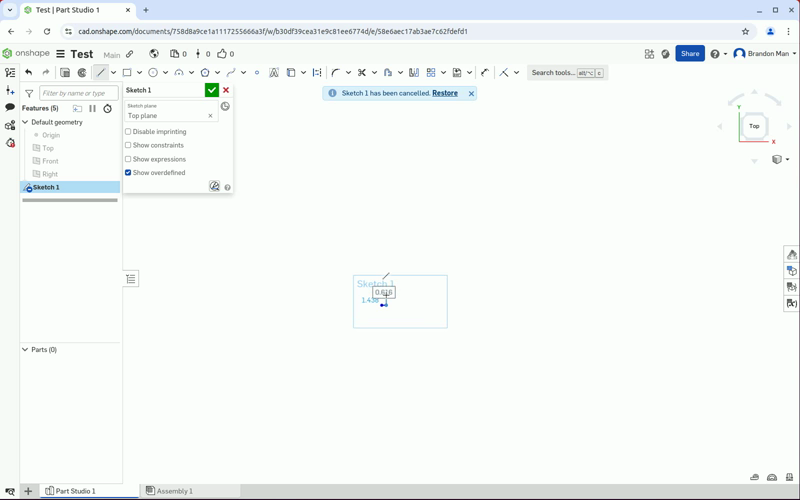
scroll(6)
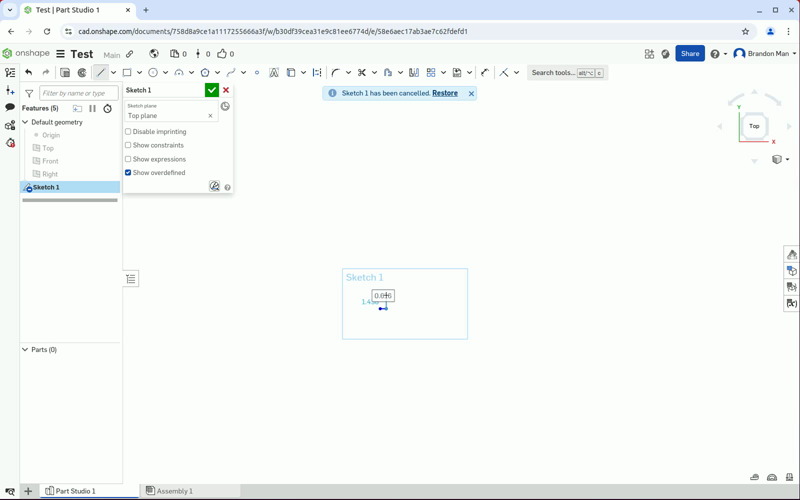
scroll(6)
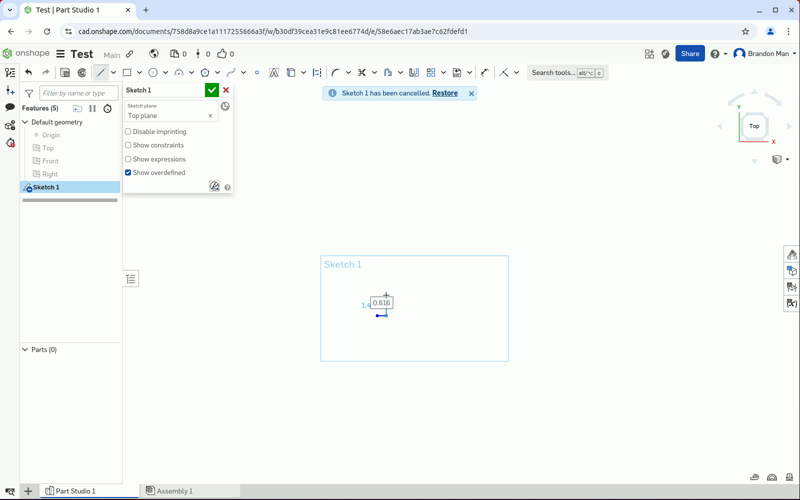
scroll(6)
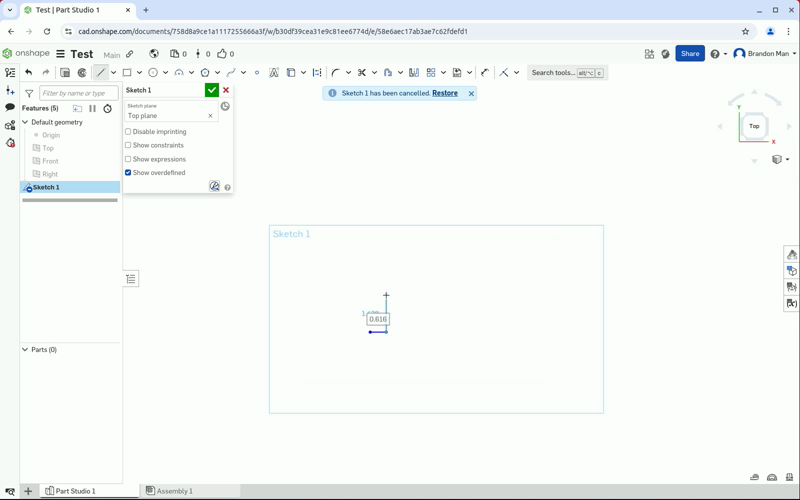
scroll(6)
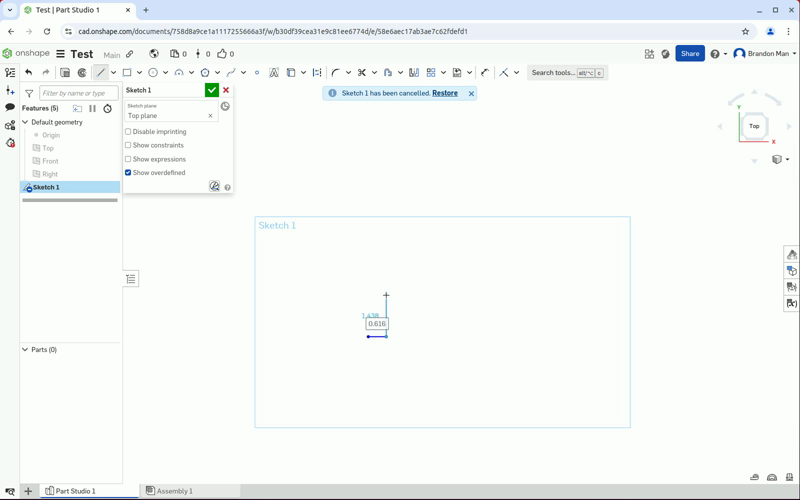
scroll(6)
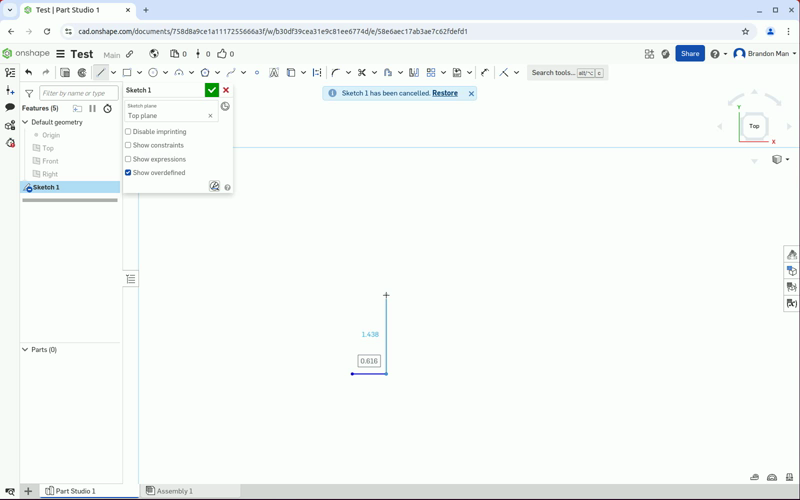
click(386, 294)
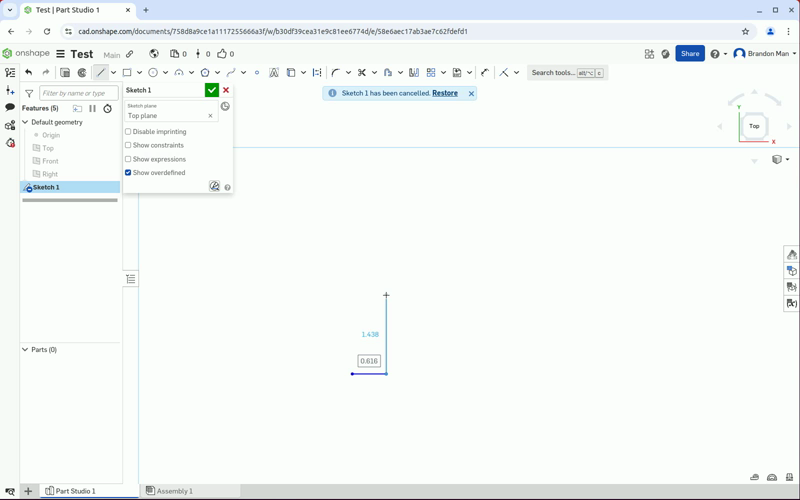
scroll(-6)
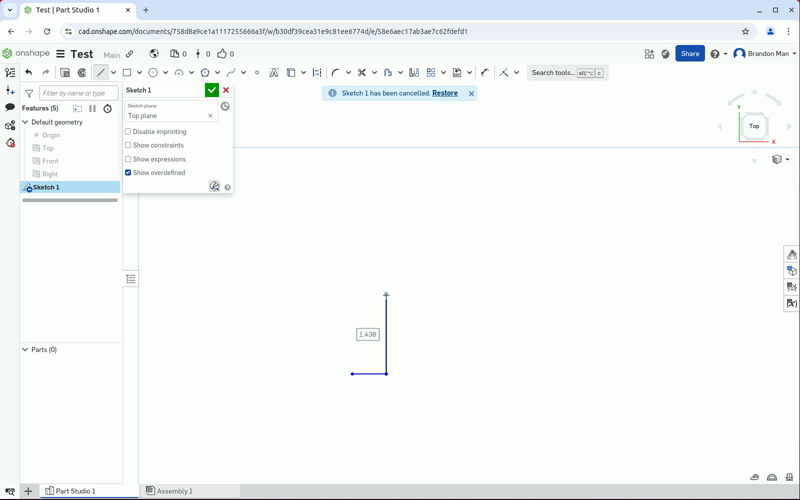
scroll(-6)
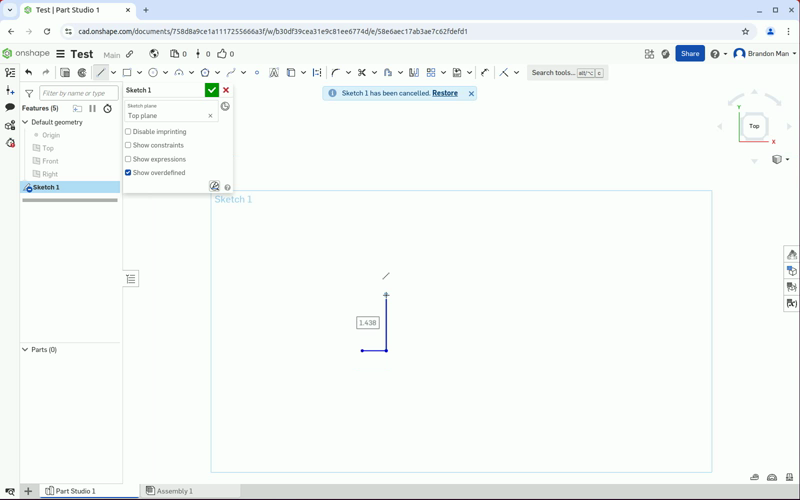
scroll(-6)
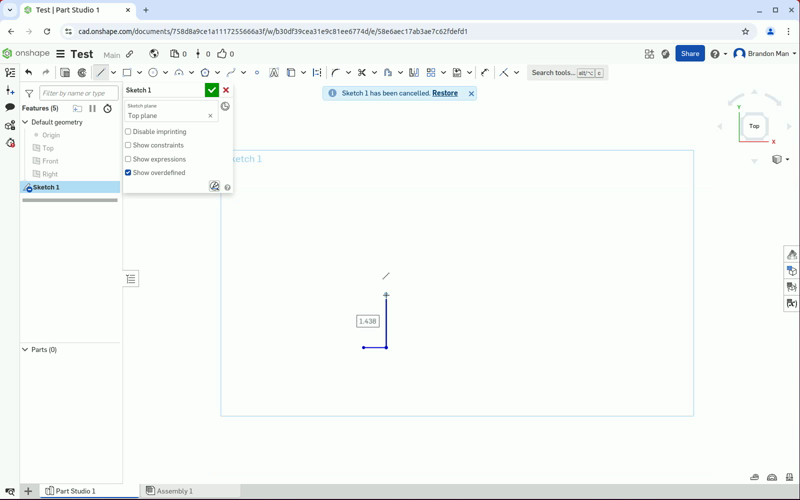
scroll(-6)
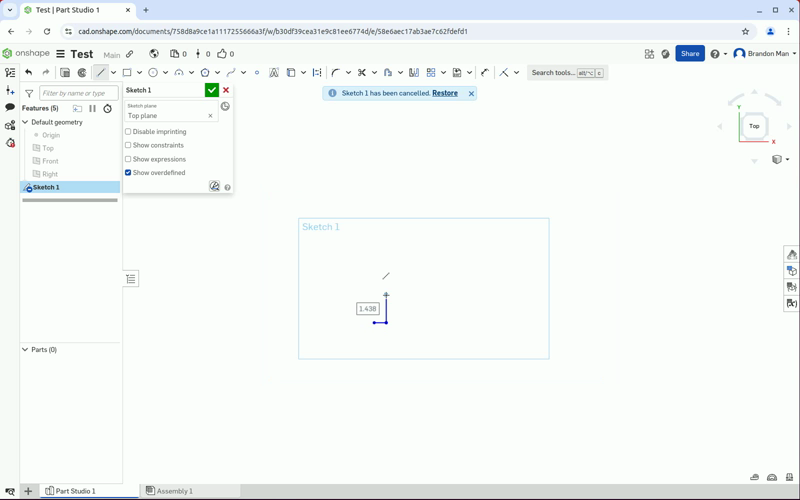
scroll(-6)
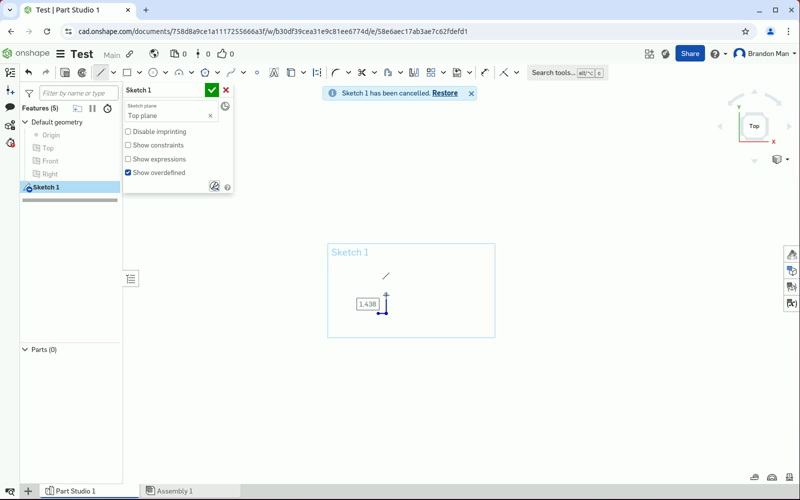
scroll(-6)
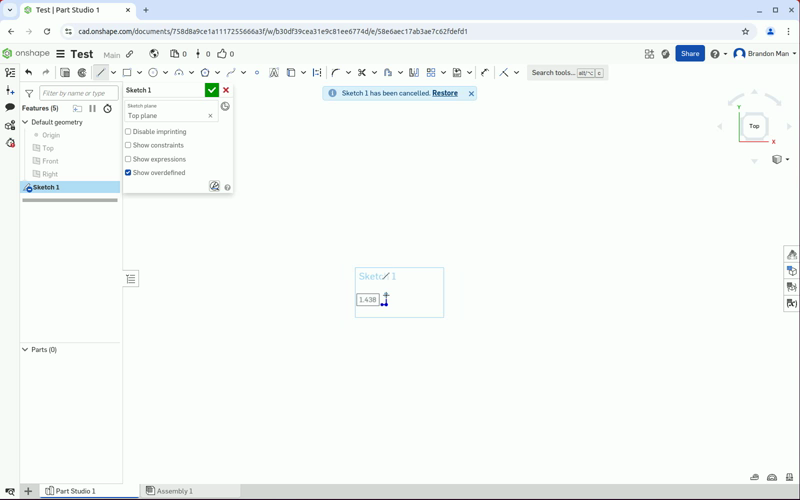
scroll(-6)
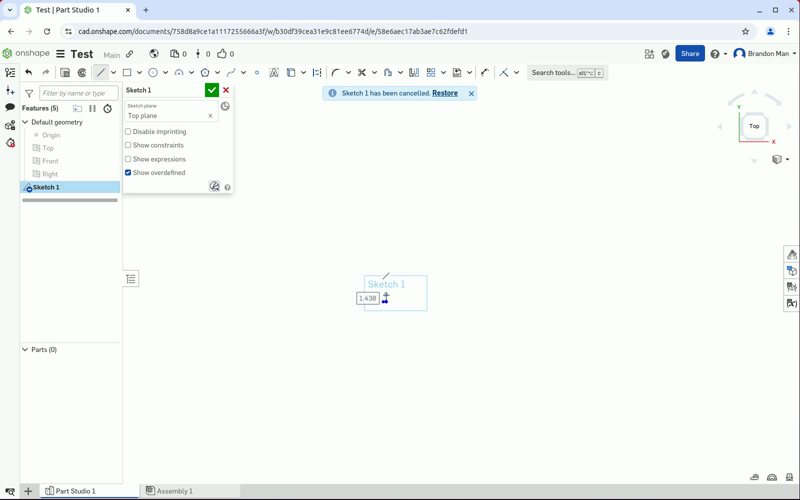
key_up(shift)
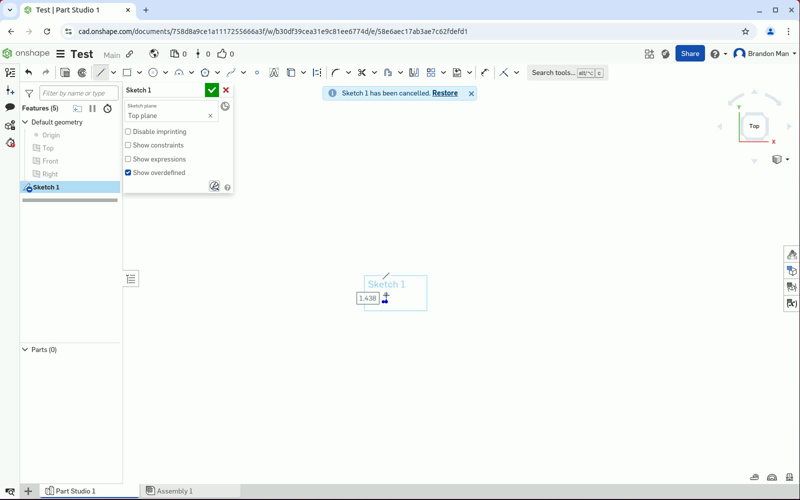
key_down(shift)
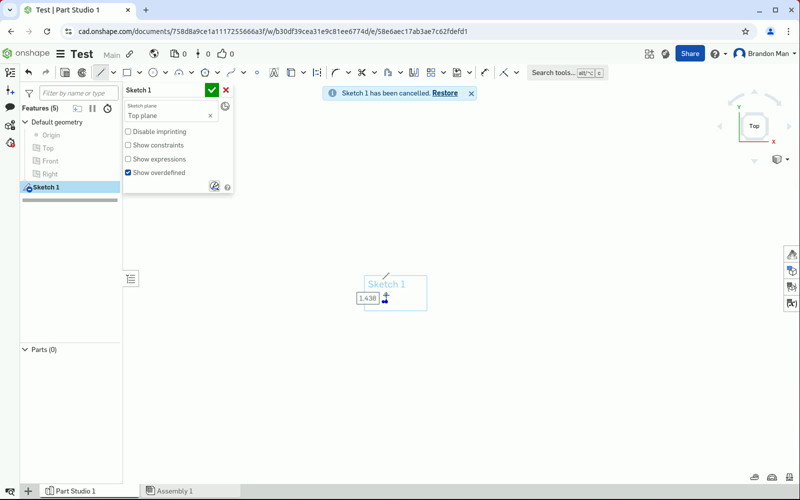
mouse_move(416, 294)
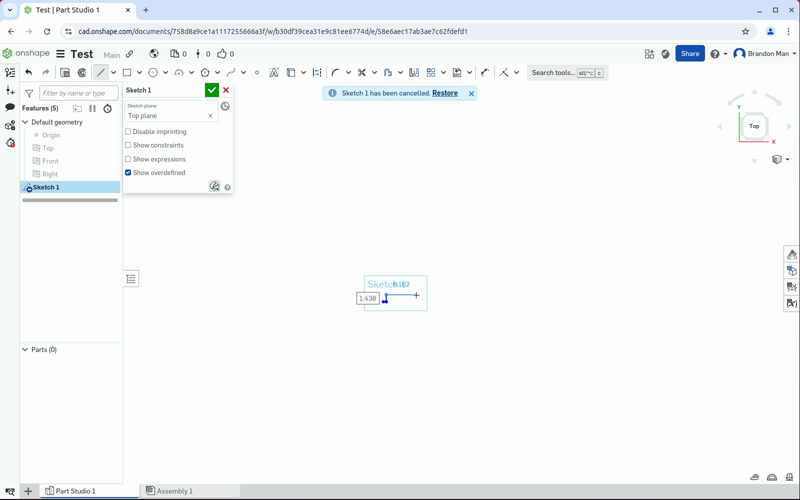
mouse_move(383, 294)
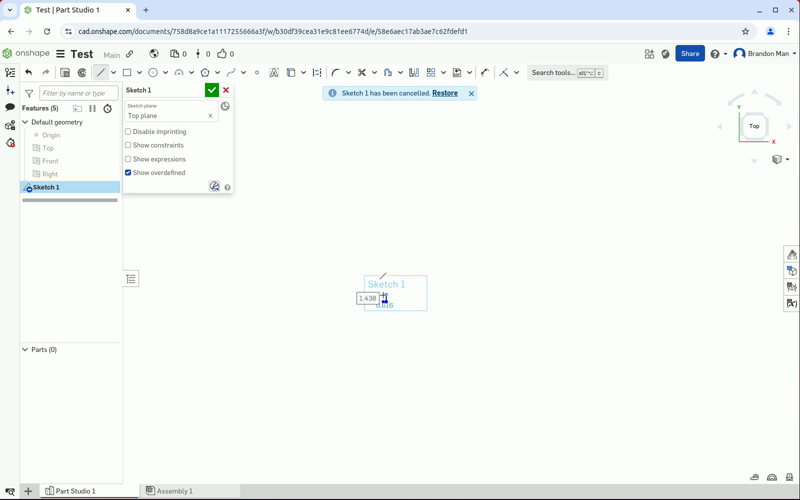
scroll(6)
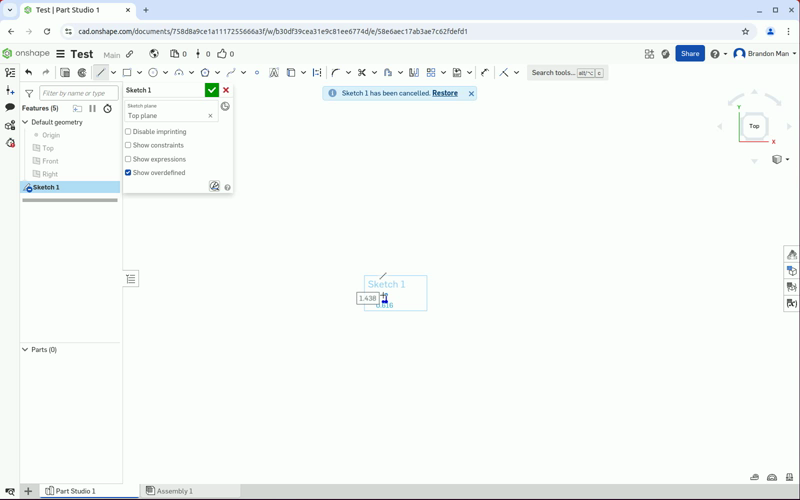
scroll(6)
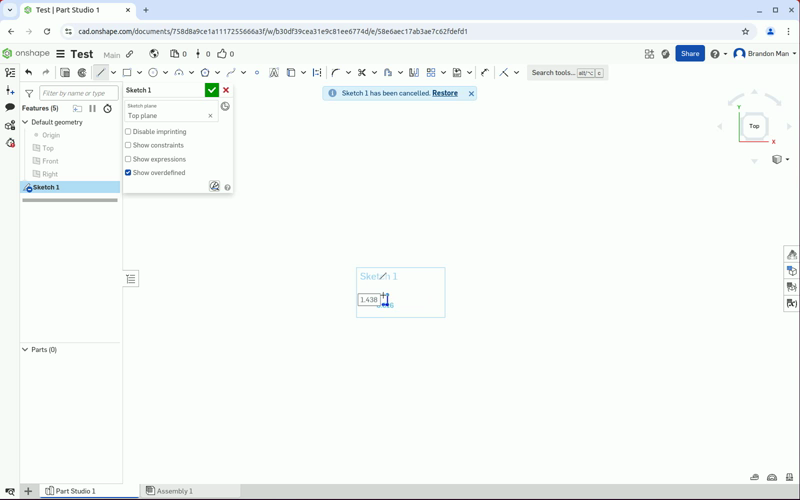
scroll(6)
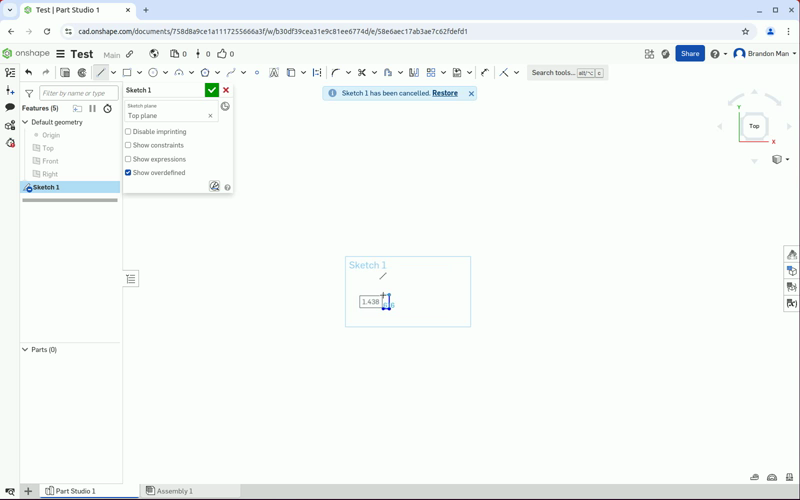
scroll(6)
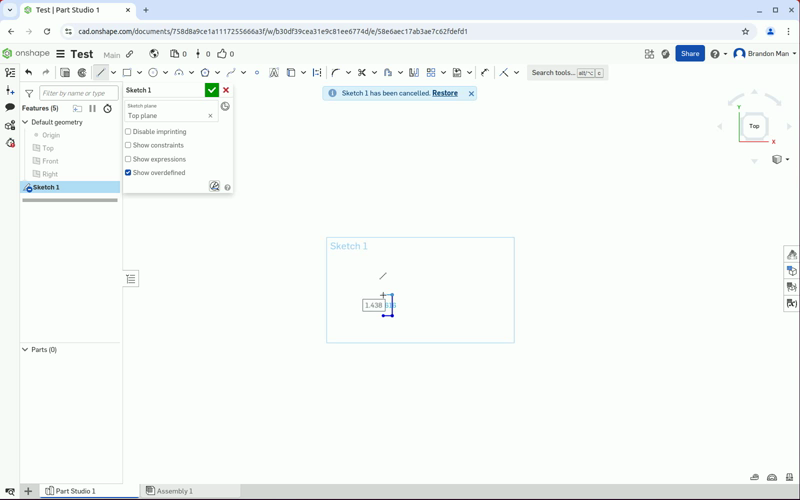
scroll(6)
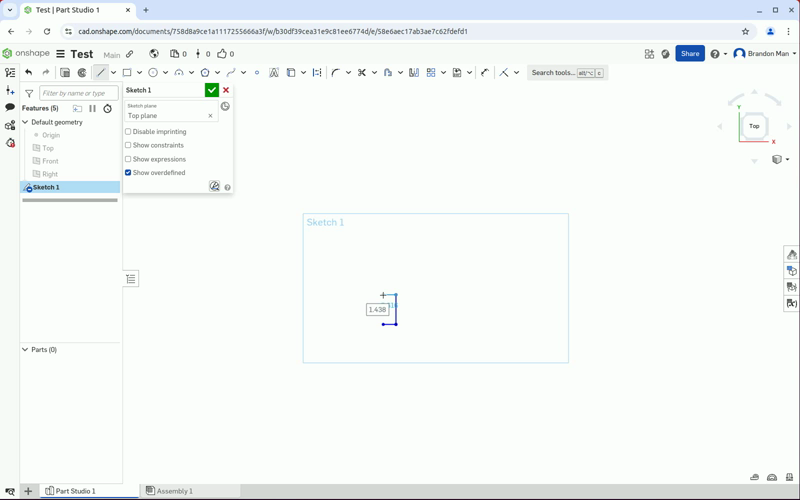
scroll(6)
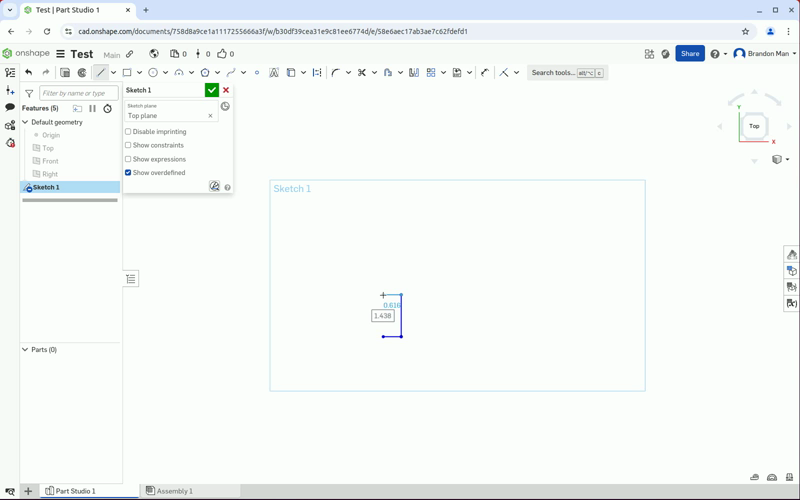
scroll(6)
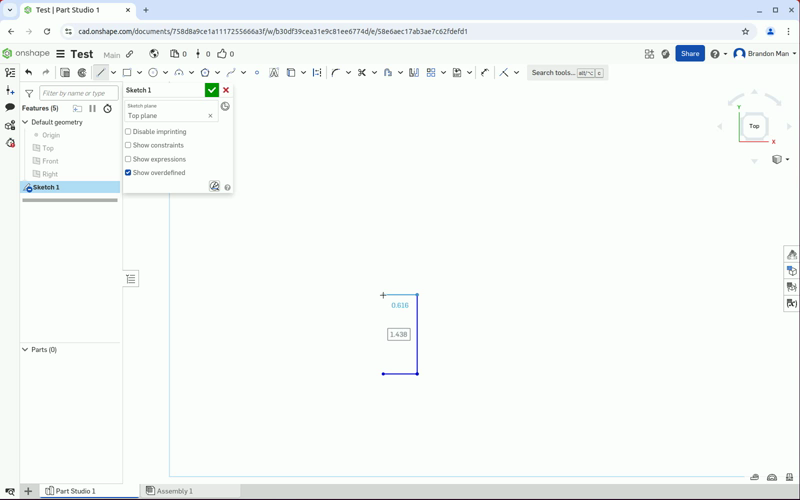
click(383, 294)
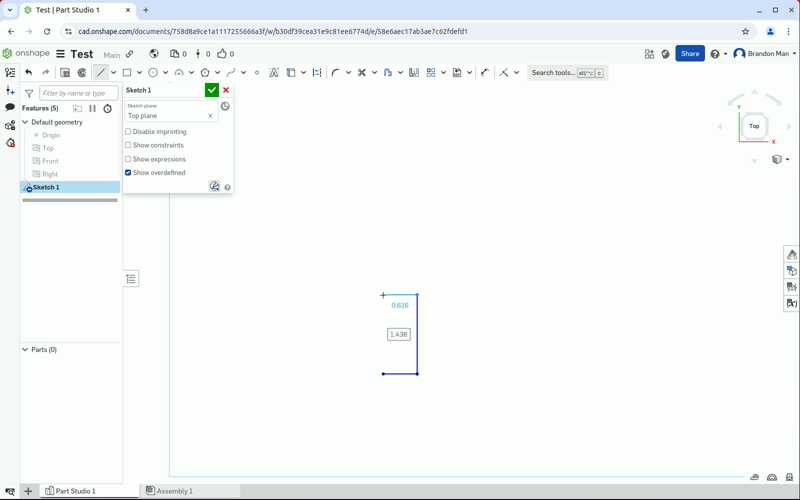
scroll(-6)
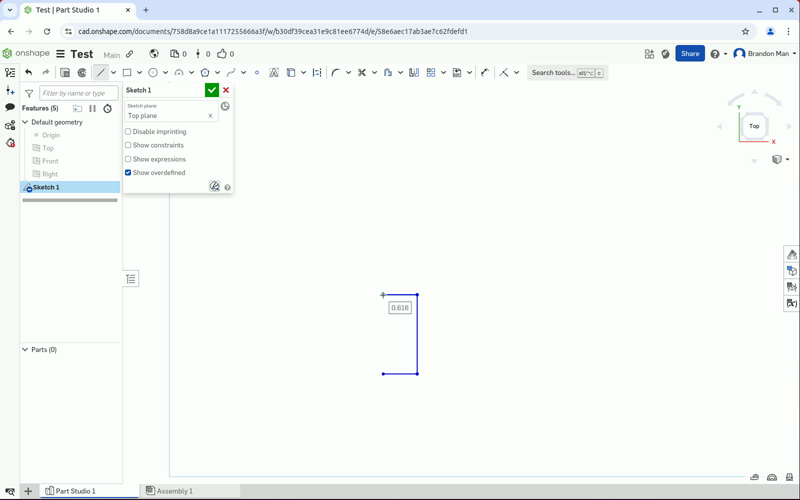
scroll(-6)
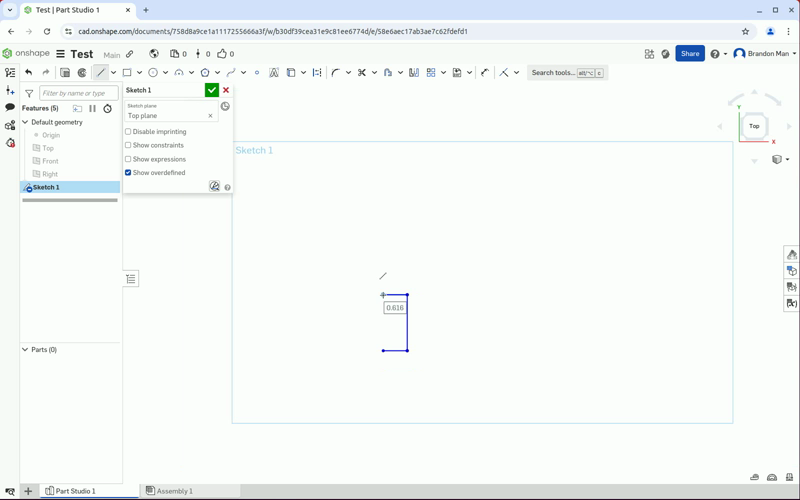
scroll(-6)
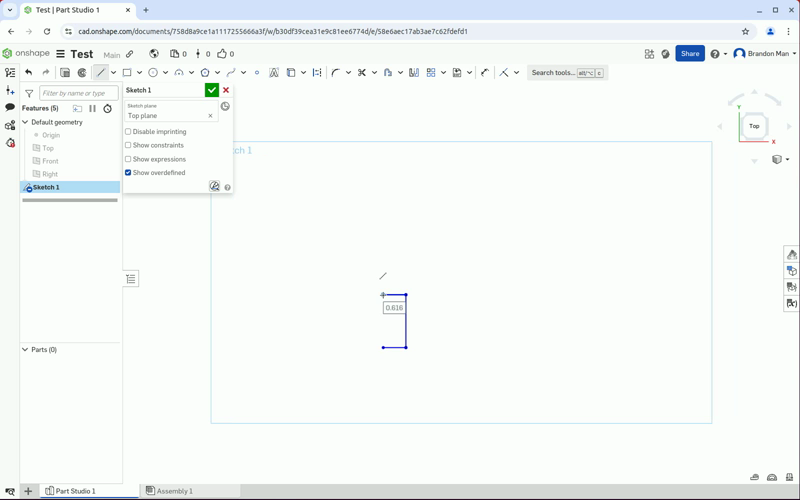
scroll(-6)
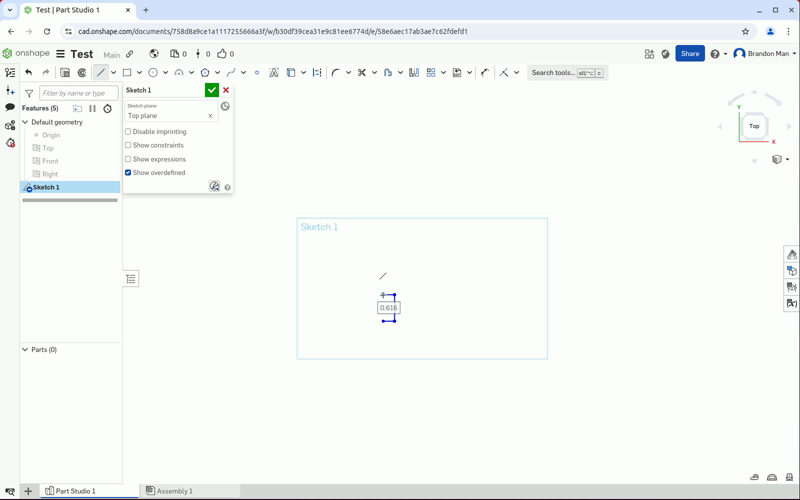
scroll(-6)
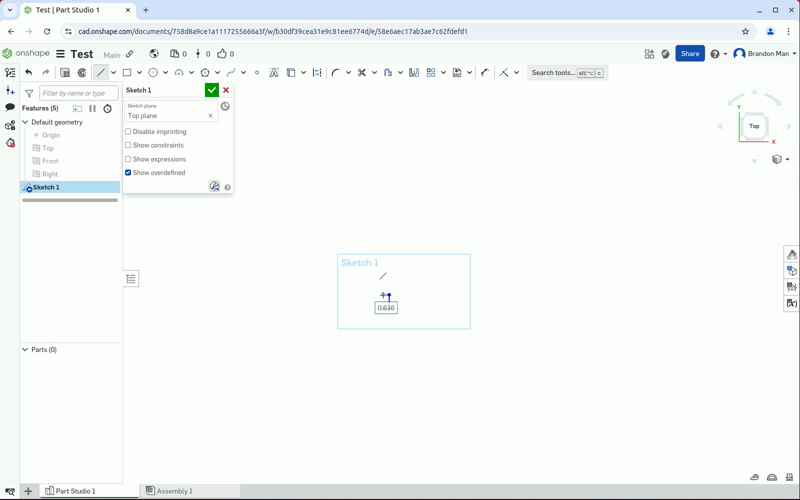
scroll(-6)
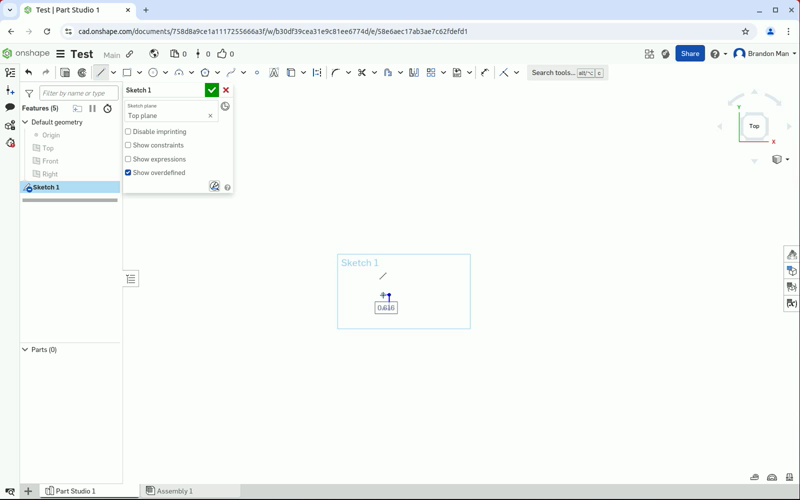
scroll(-6)
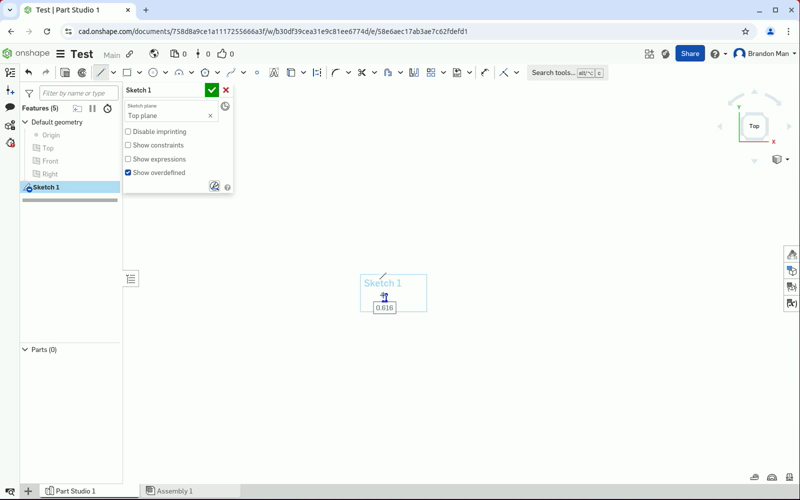
key_up(shift)
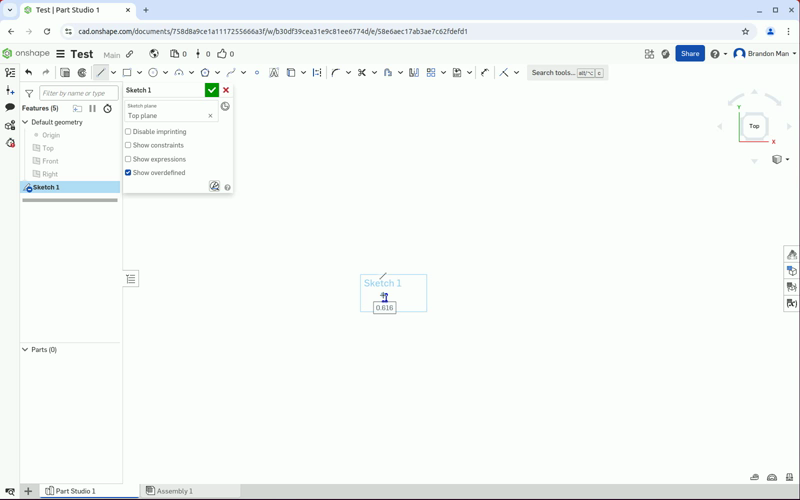
mouse_move(413, 294)
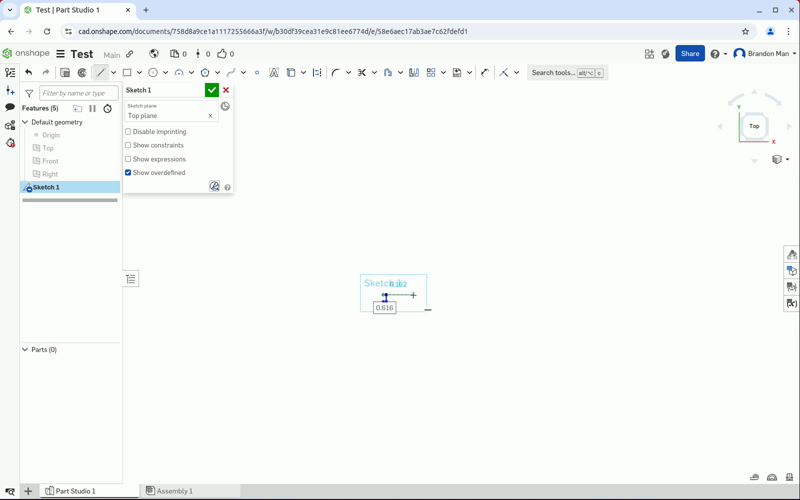
key_down(shift)
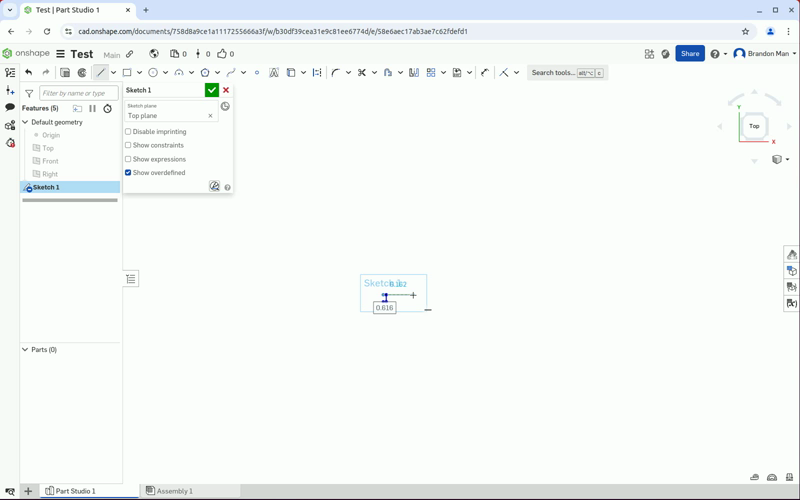
mouse_move(383, 301)
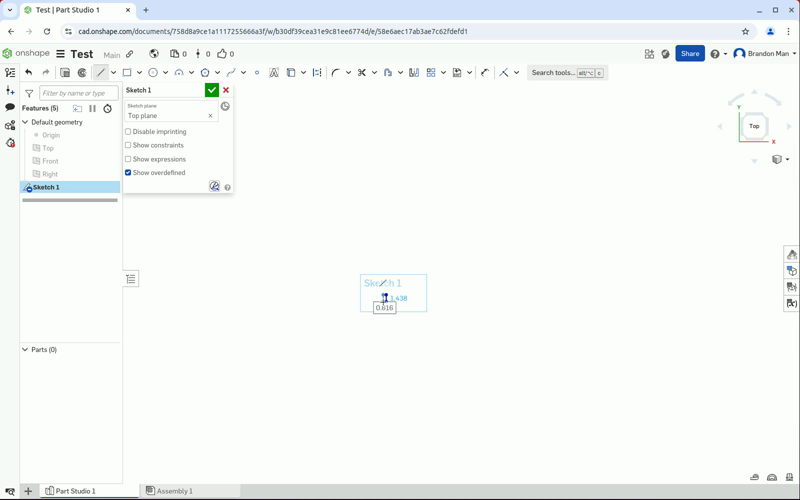
scroll(6)
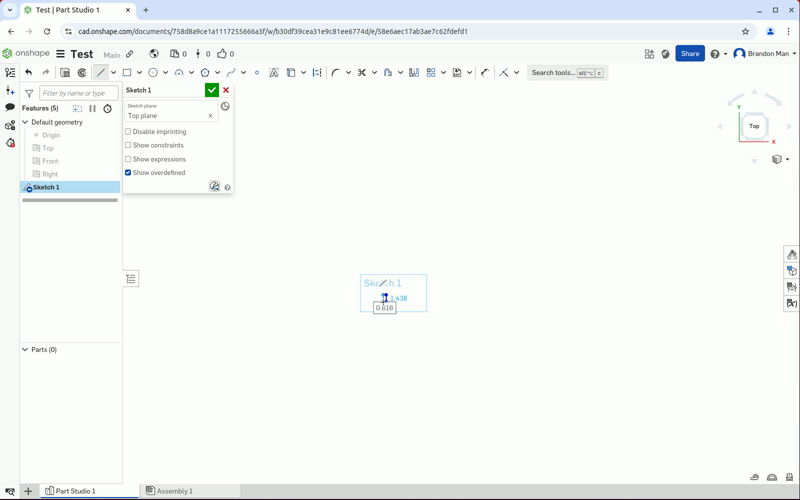
scroll(6)
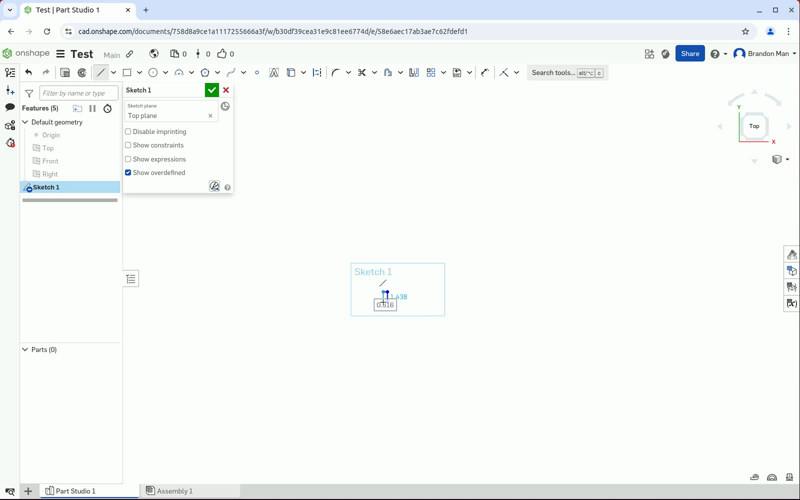
scroll(6)
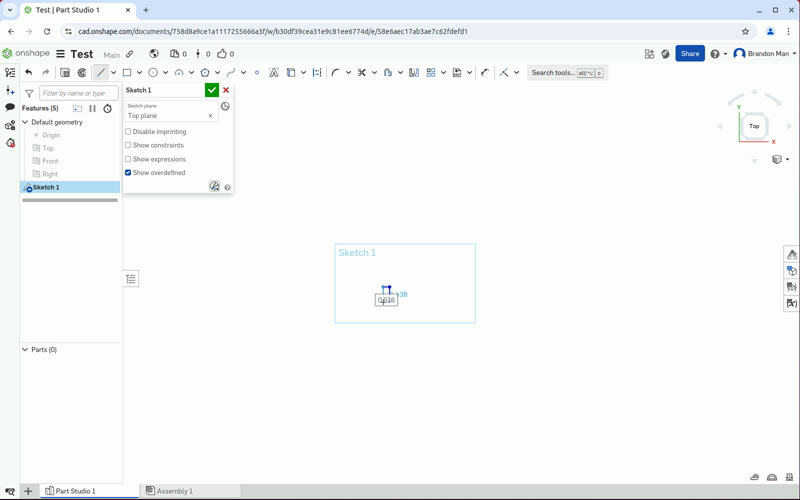
scroll(6)
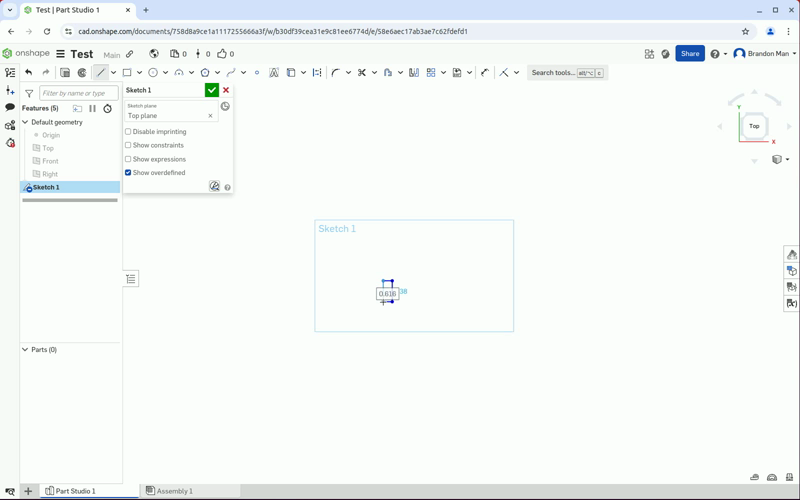
scroll(6)
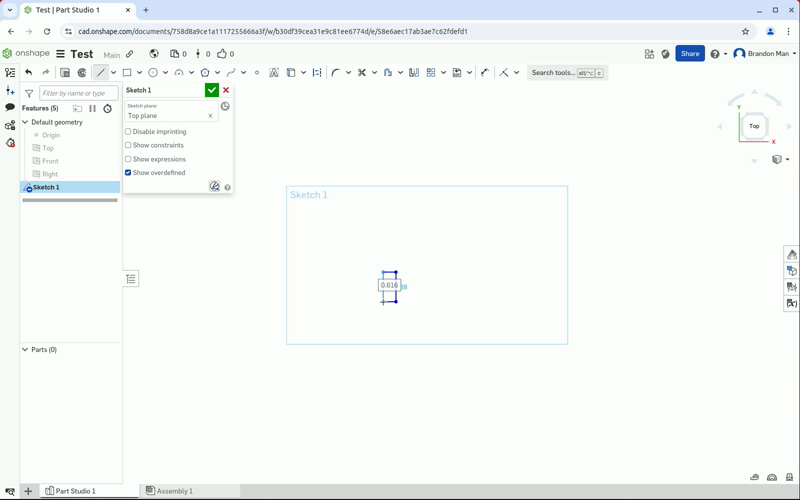
scroll(6)
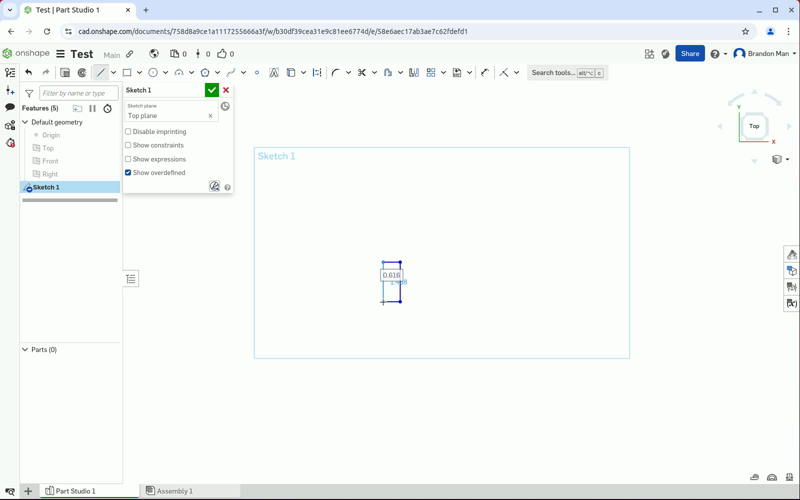
scroll(6)
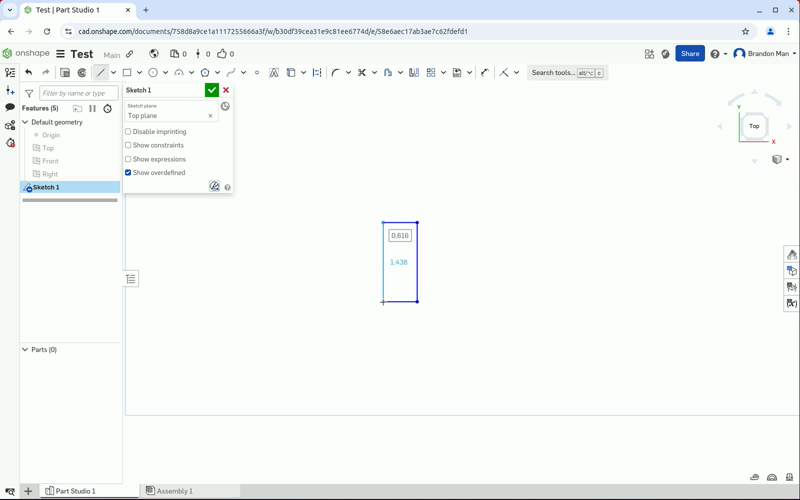
key_up(shift)
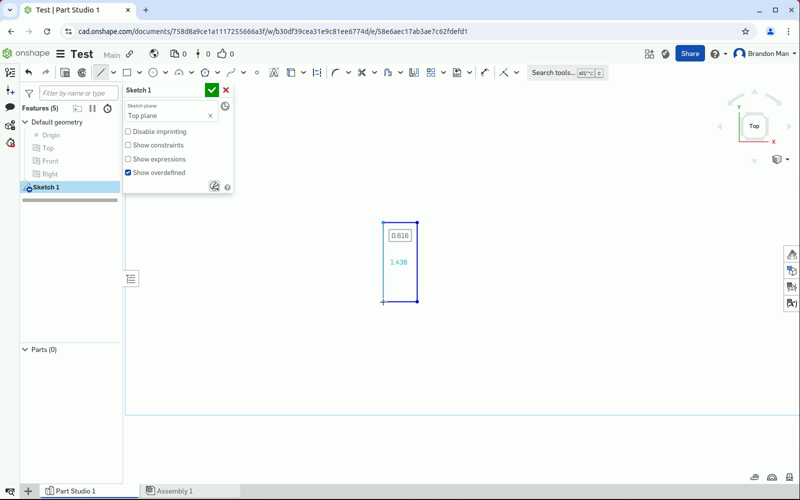
click(383, 301)
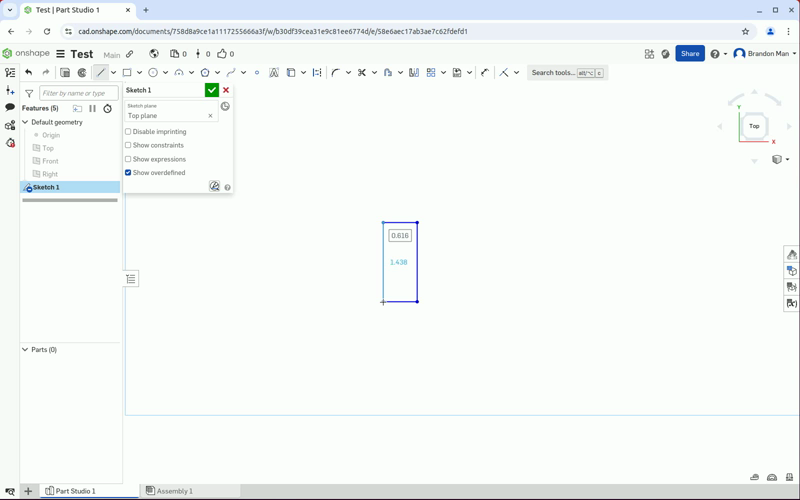
scroll(-6)
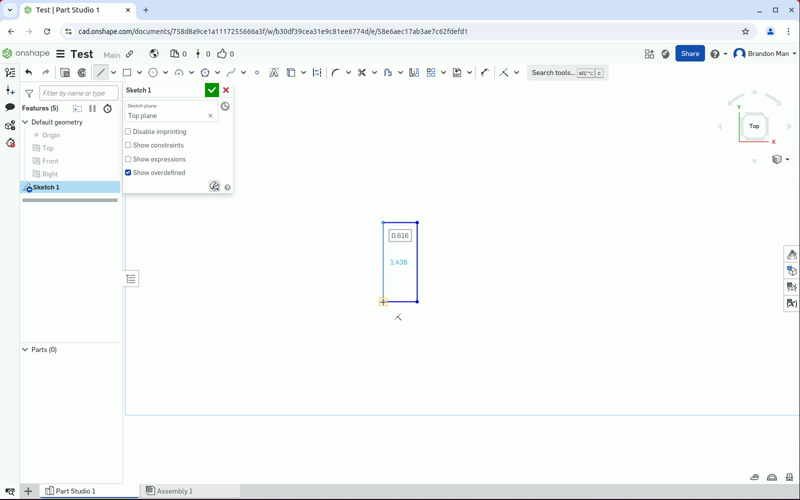
scroll(-6)
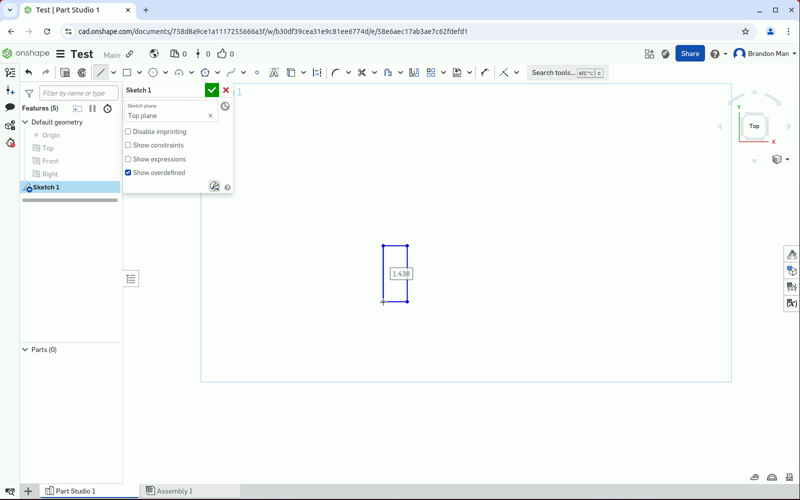
scroll(-6)
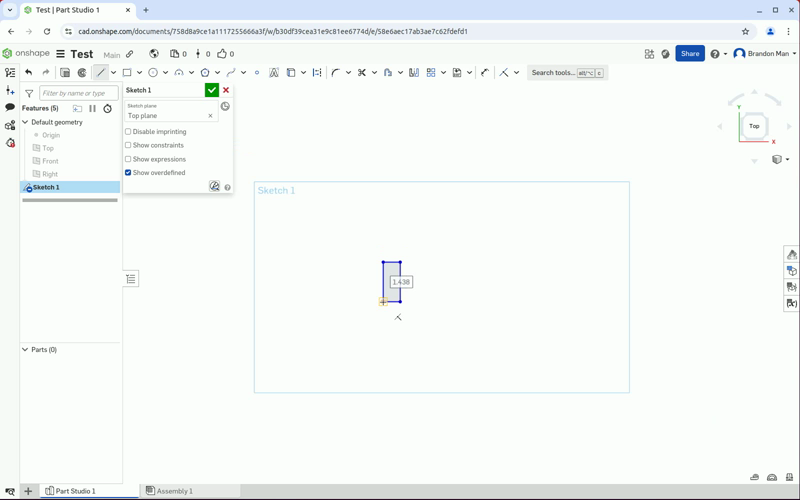
scroll(-6)
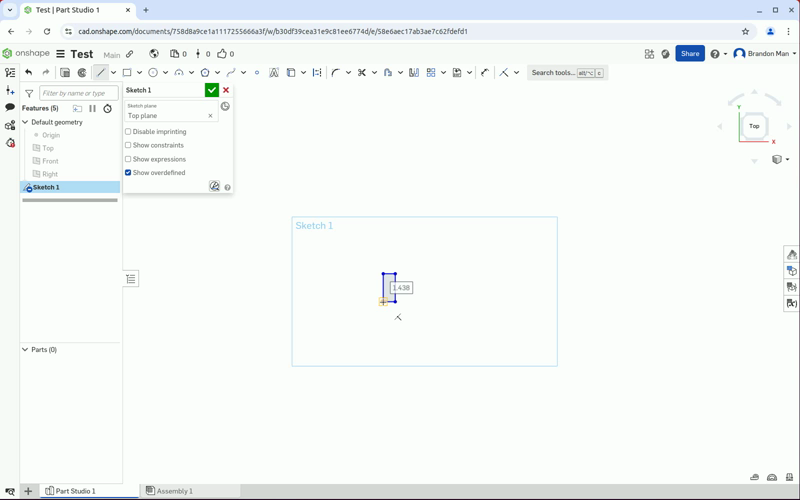
scroll(-6)
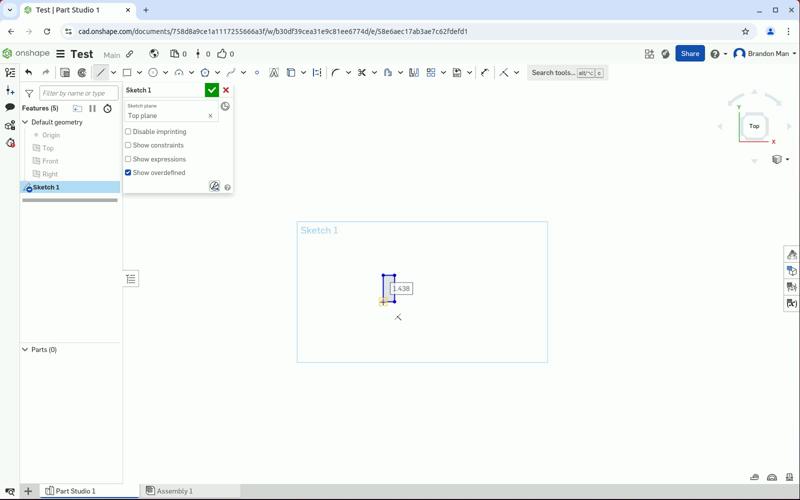
scroll(-6)
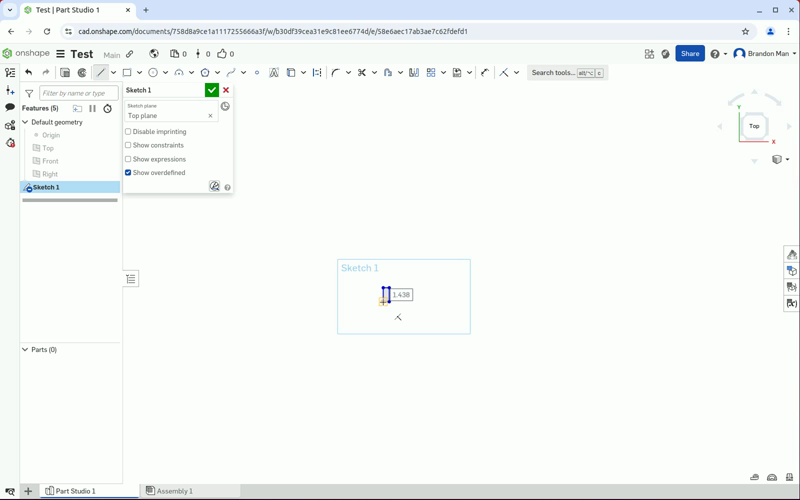
scroll(-6)
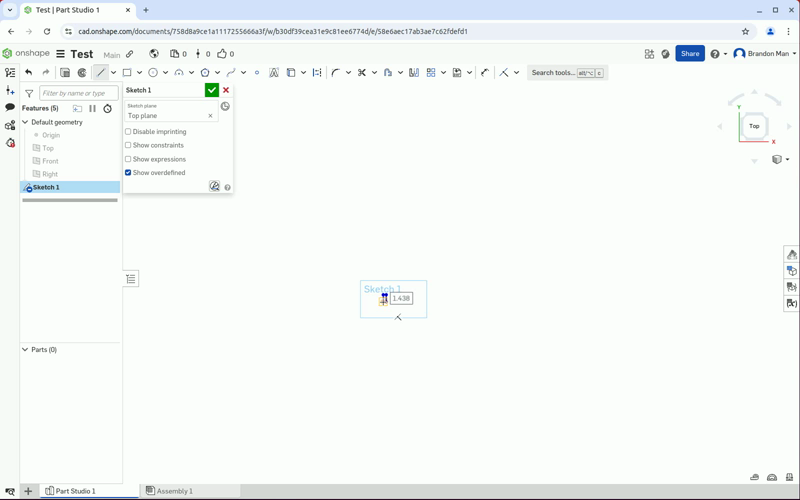
key(esc)
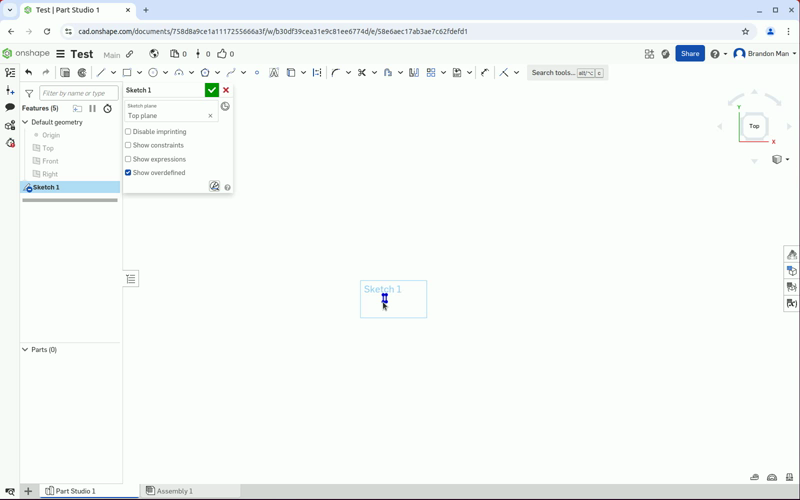
mouse_move(385, 301)
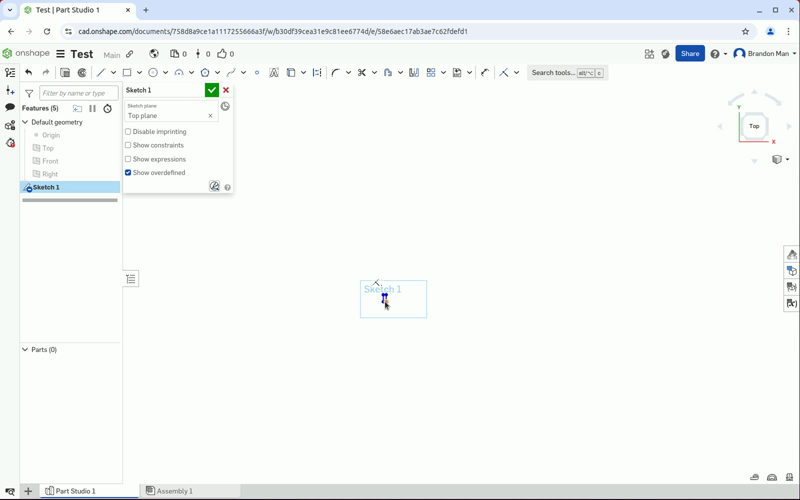
scroll(6)
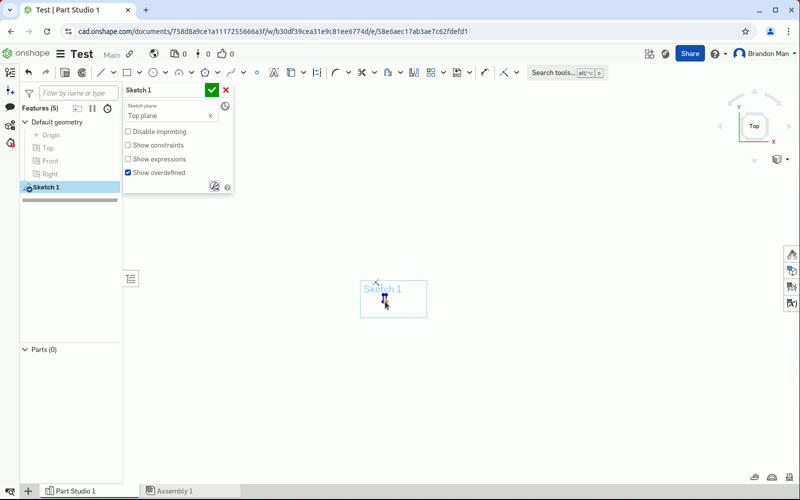
scroll(6)
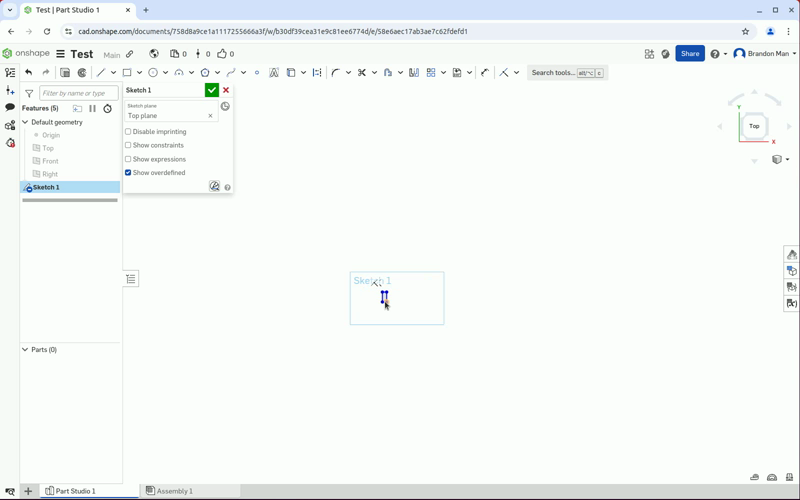
scroll(6)
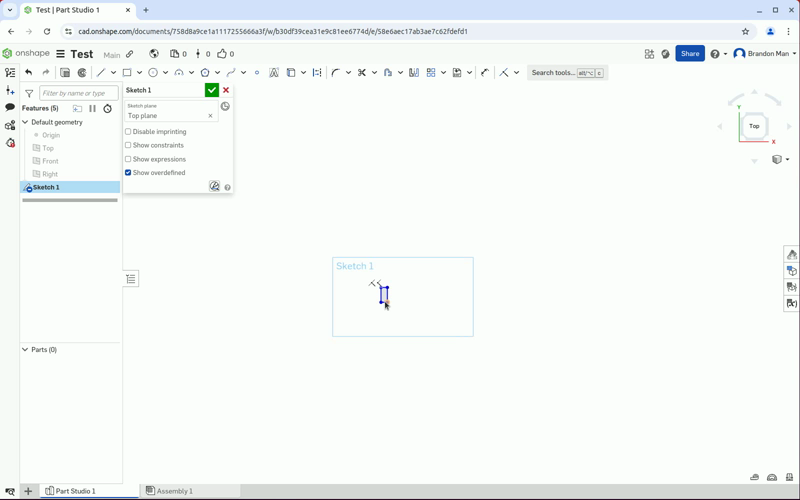
scroll(6)
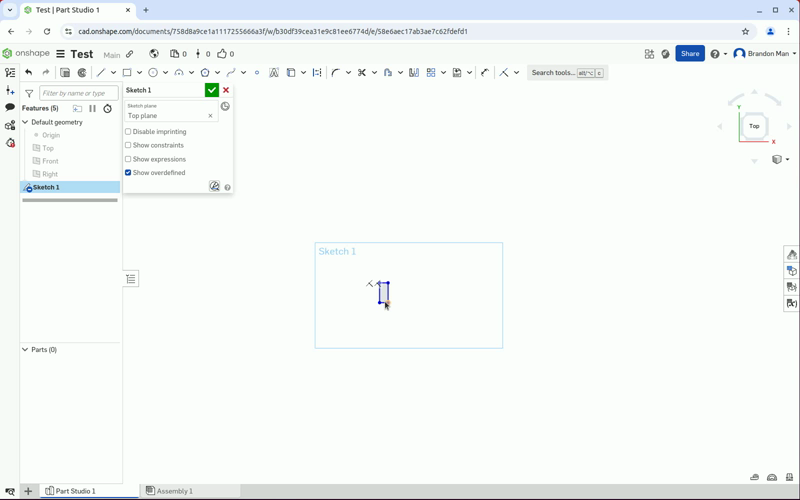
scroll(6)
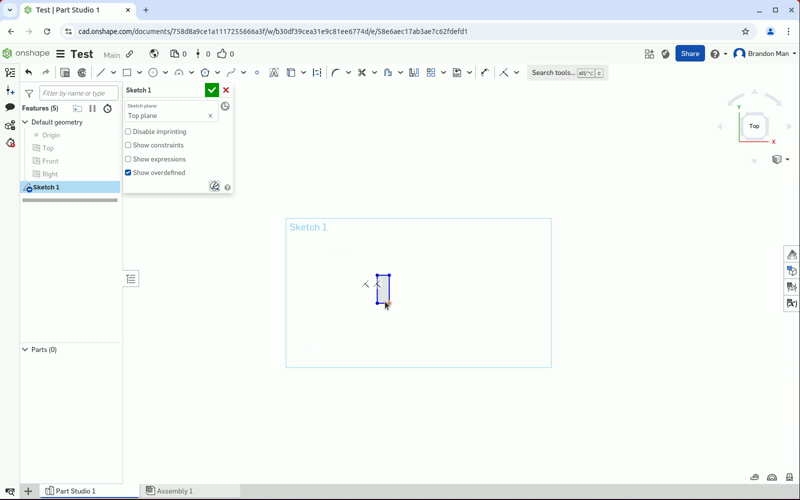
scroll(6)
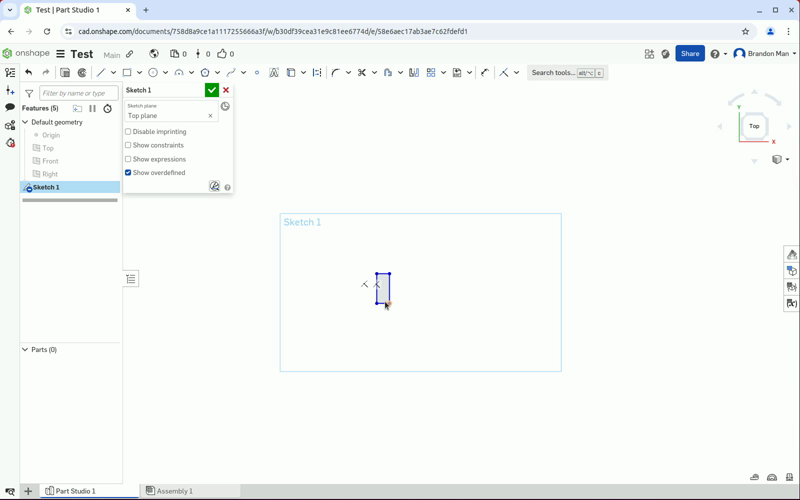
scroll(6)
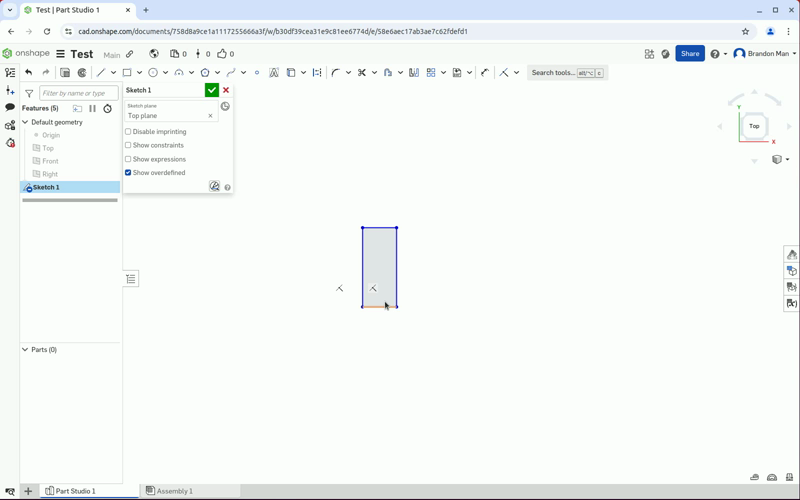
click(385, 301)
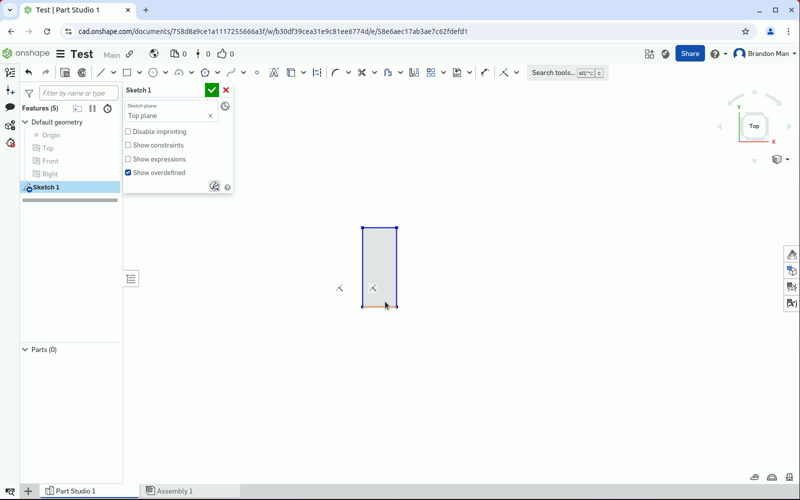
scroll(-6)
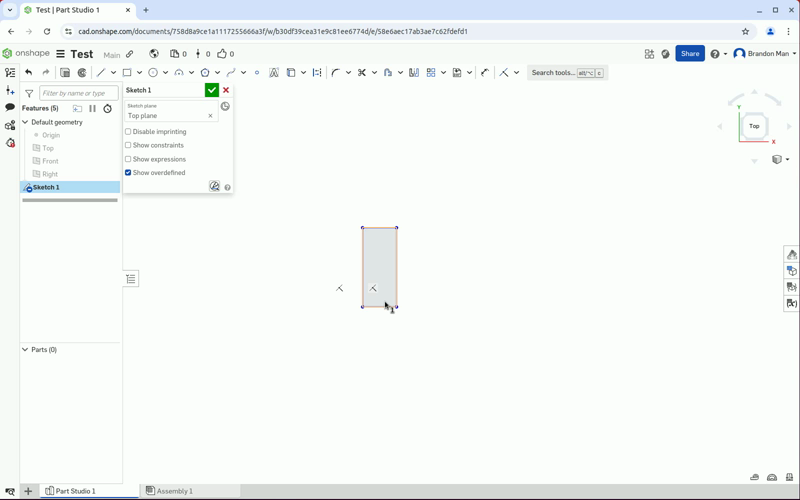
scroll(-6)
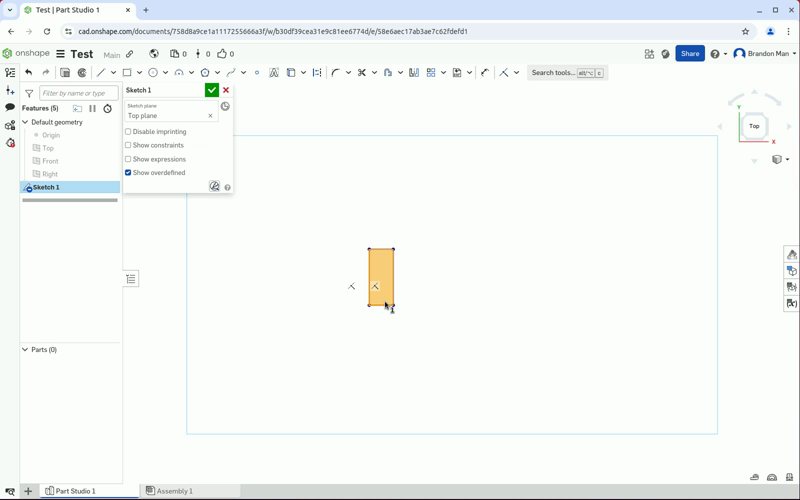
scroll(-6)
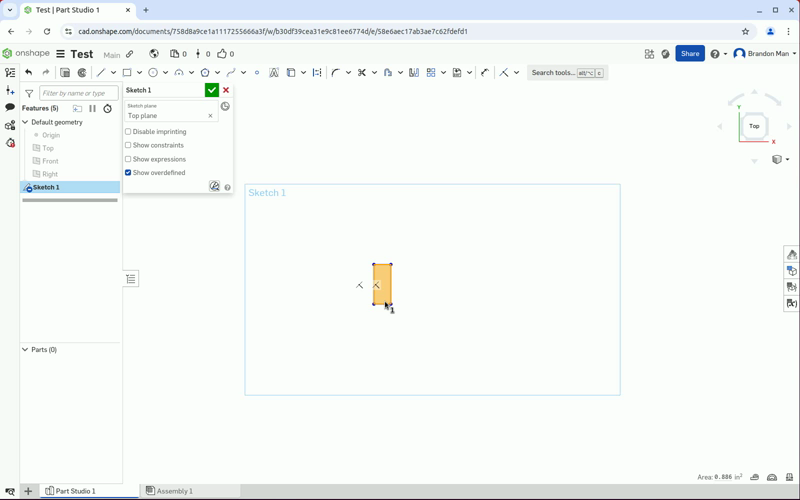
scroll(-6)
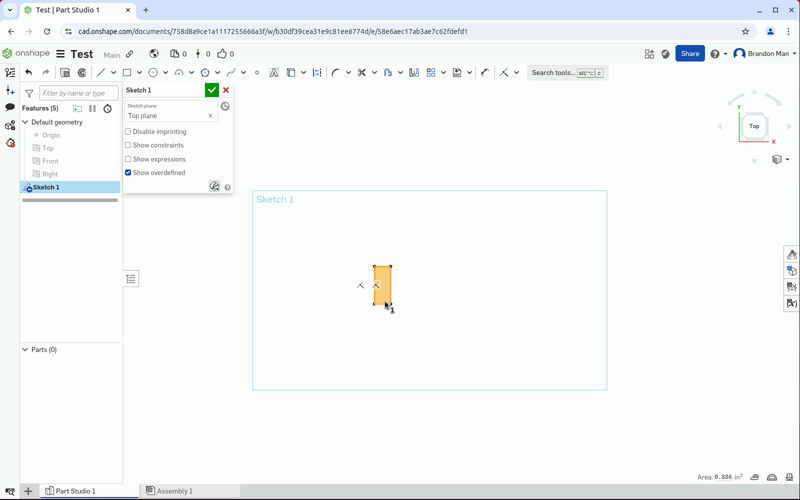
scroll(-6)
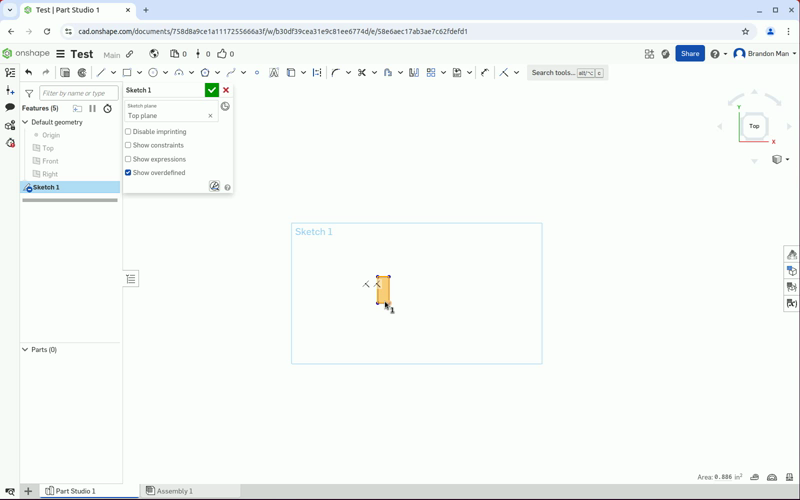
scroll(-6)
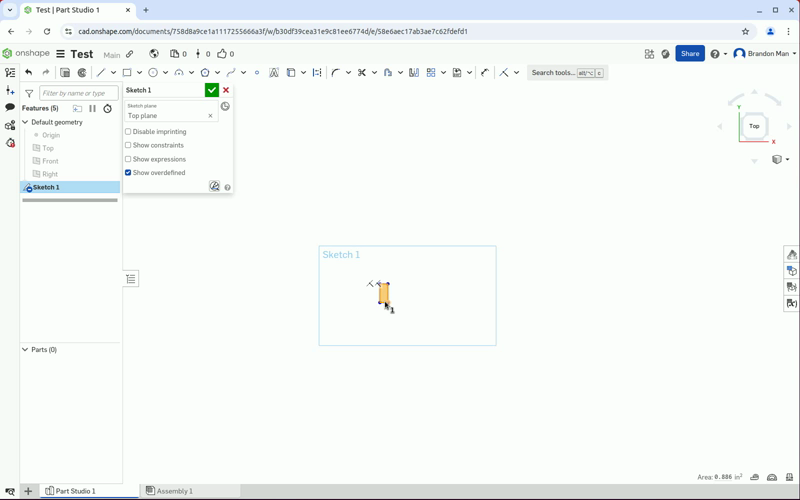
scroll(-6)
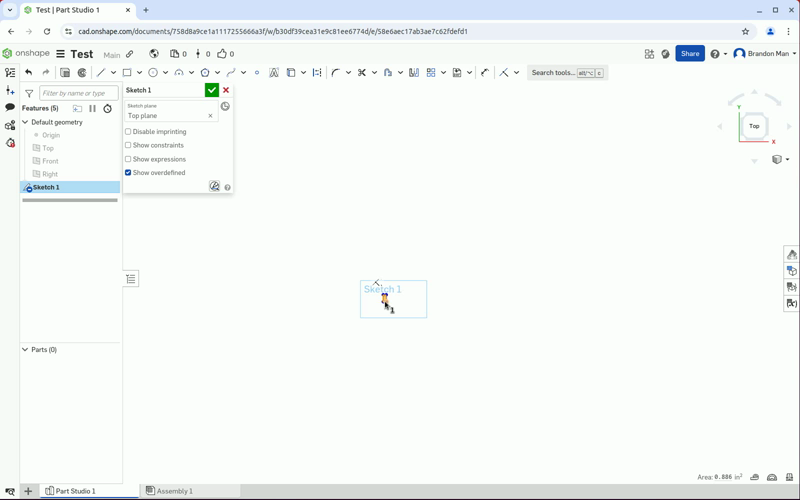
mouse_move(73, 352)
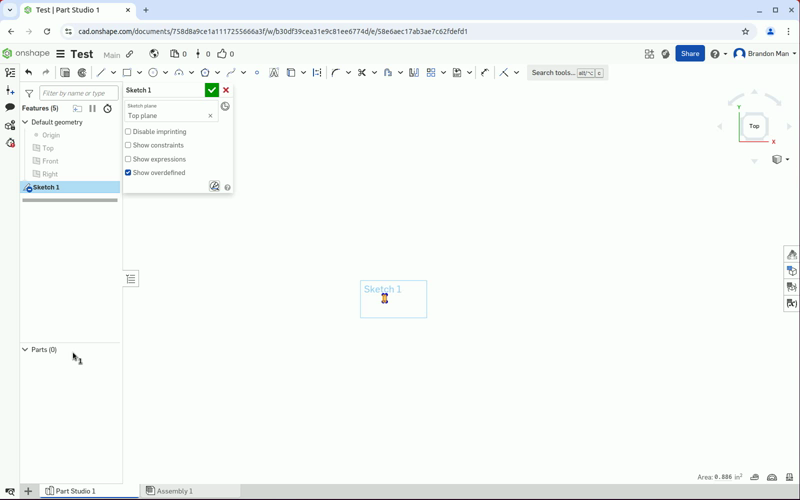
key(shift+y)
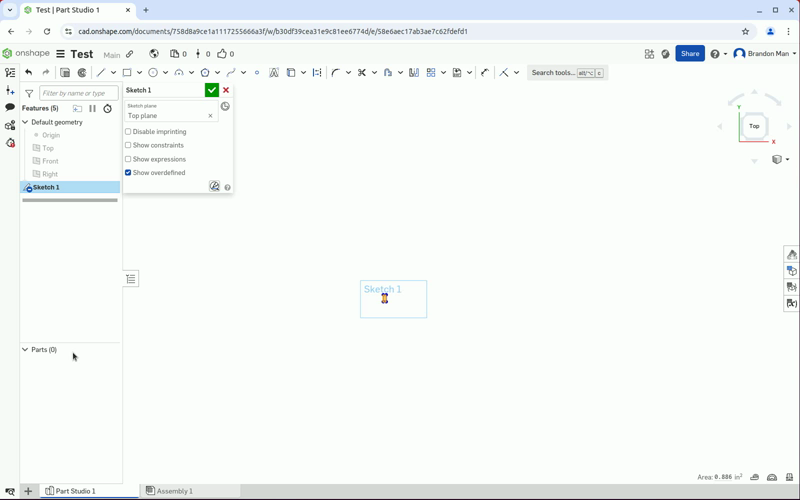
key(shift+e)
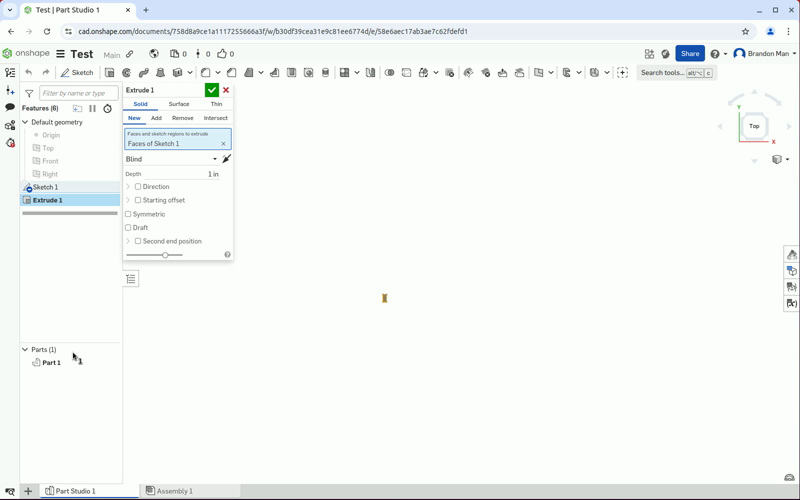
mouse_move(143, 106)
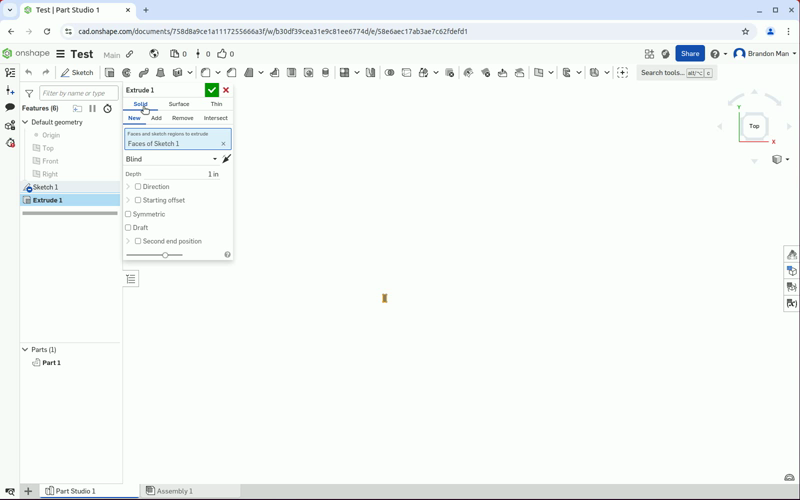
click(143, 106)
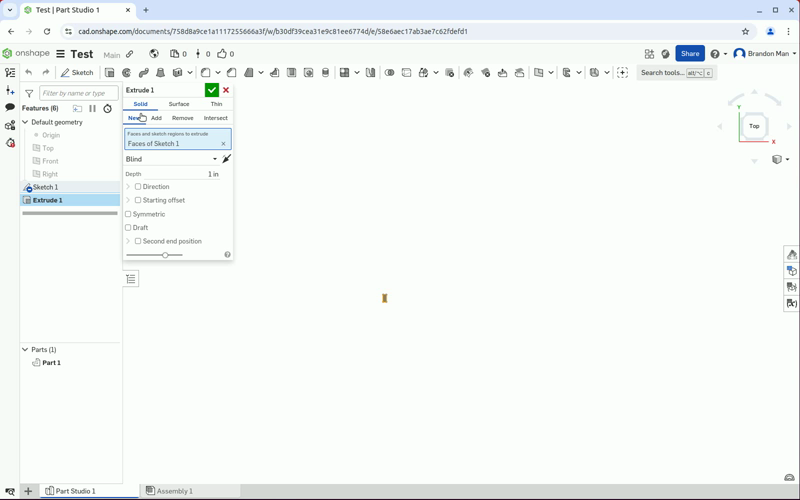
mouse_move(137, 120)
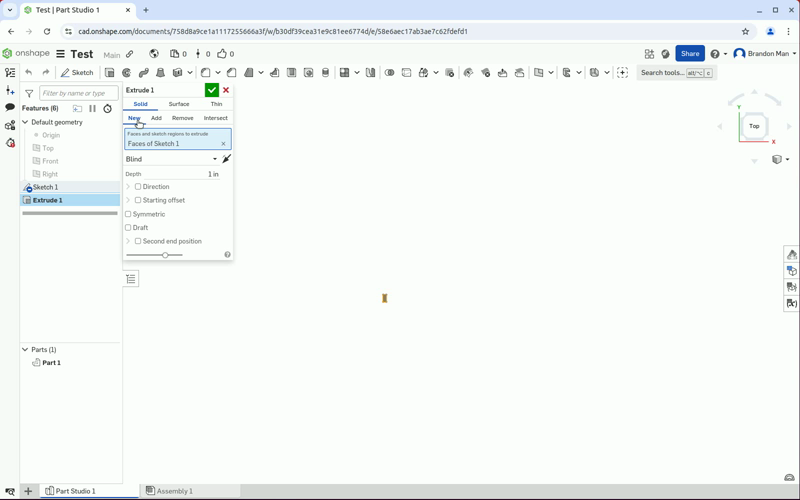
click(137, 120)
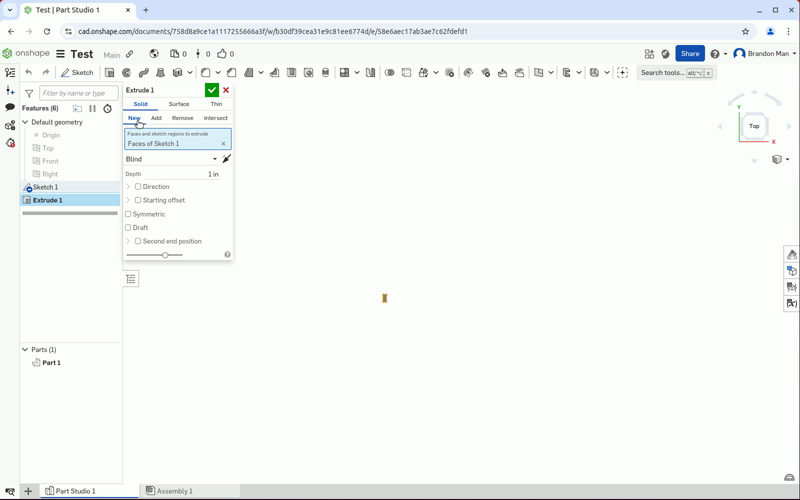
key(tab, 4)
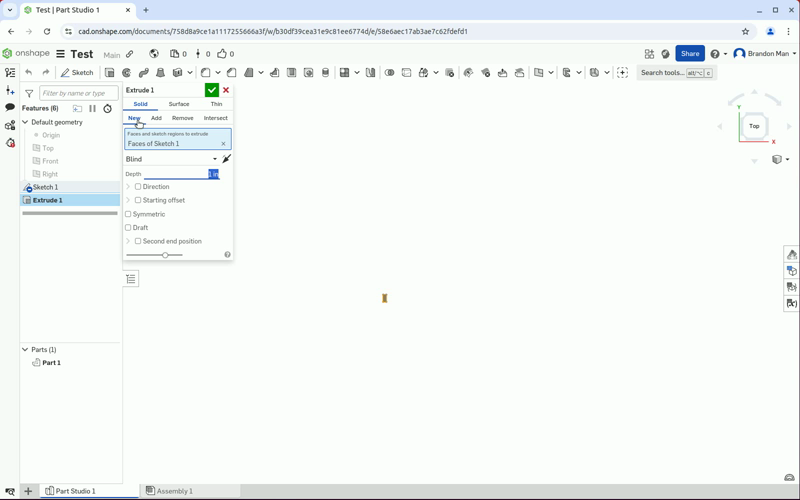
text(22.868)
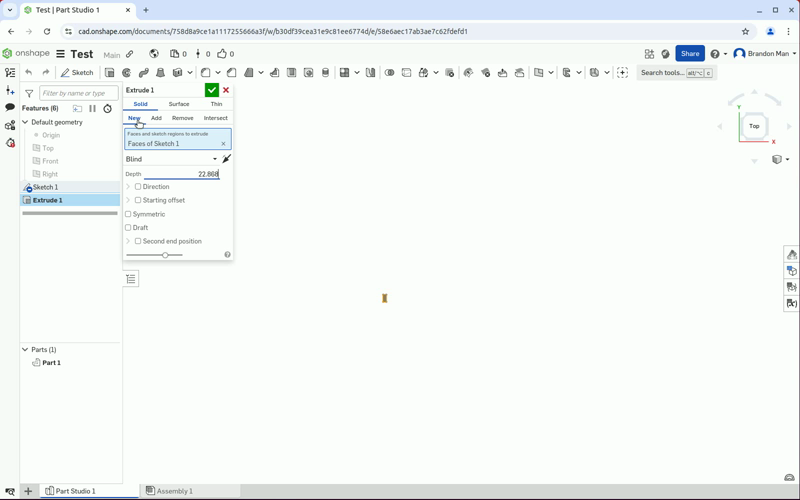
key(enter)
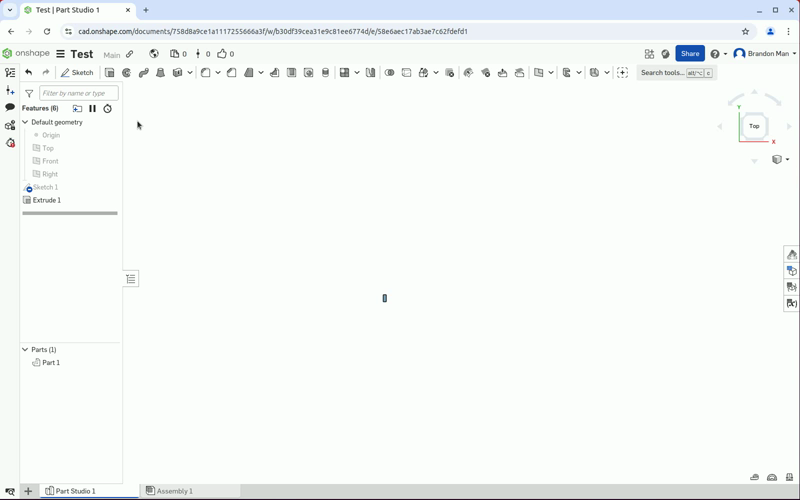
key(shift+h)
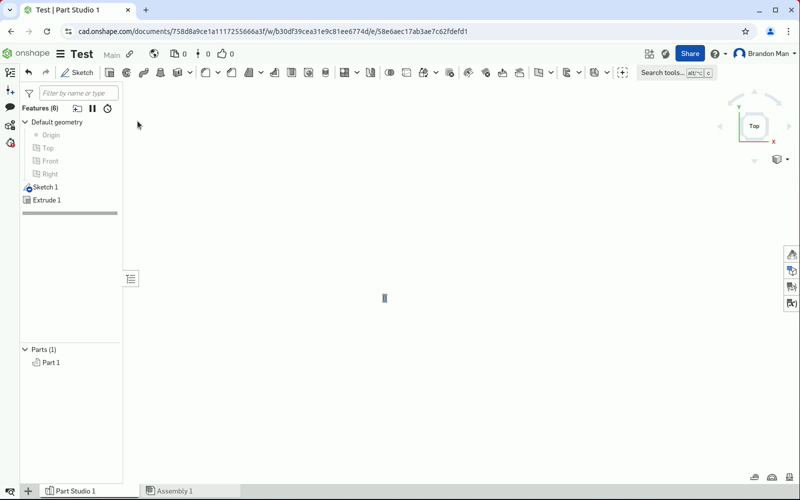
key(shift+h)
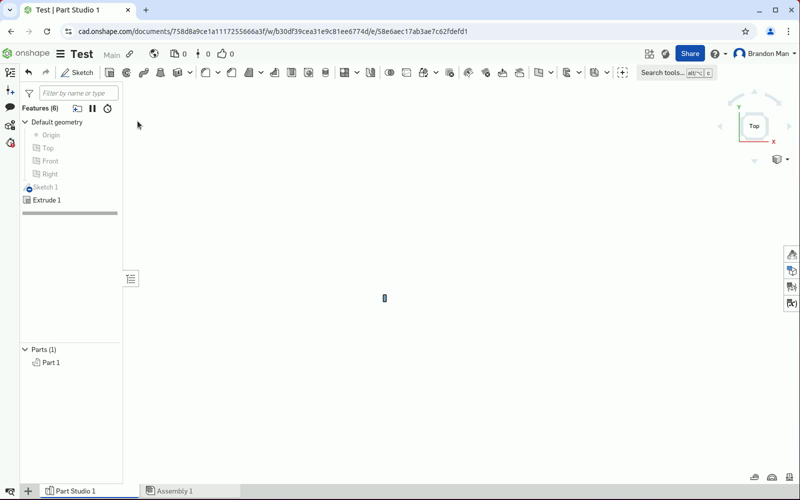
mouse_move(73, 189)
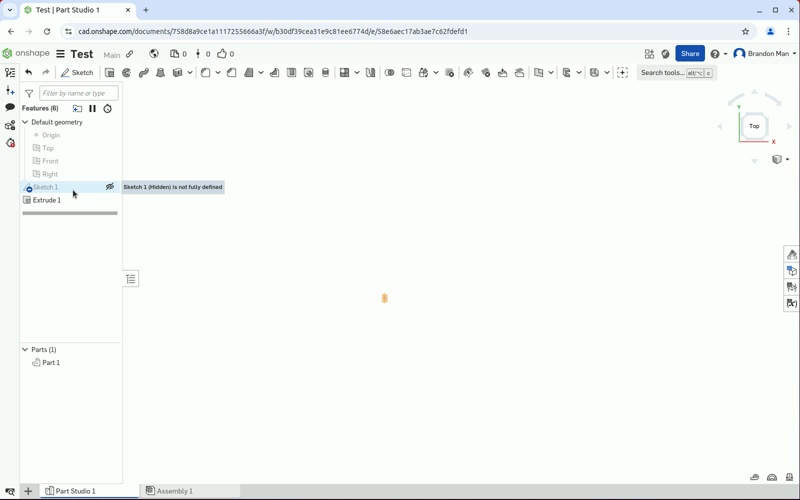
click(73, 189)
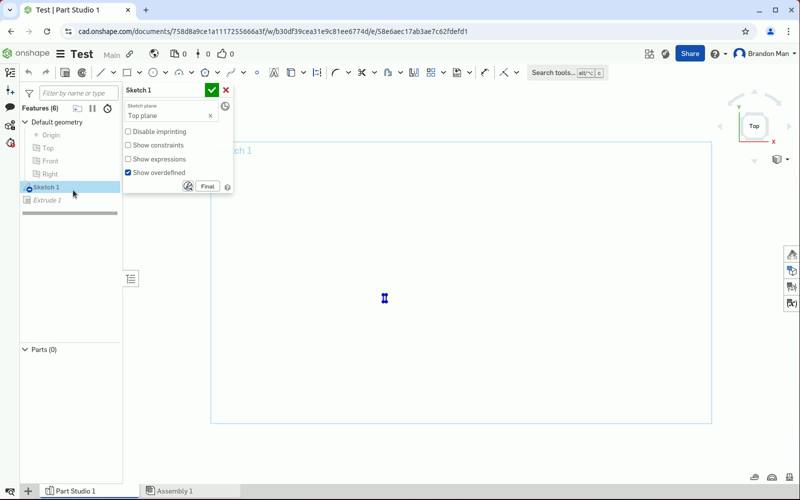
mouse_move(229, 92)
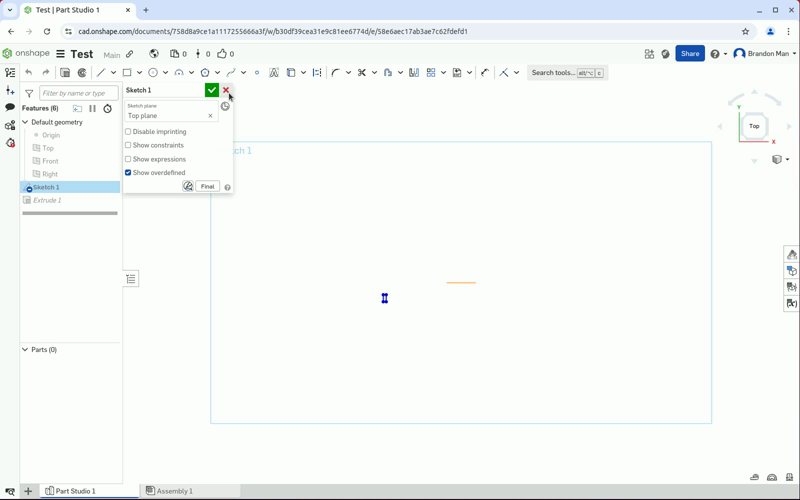
click(229, 92)
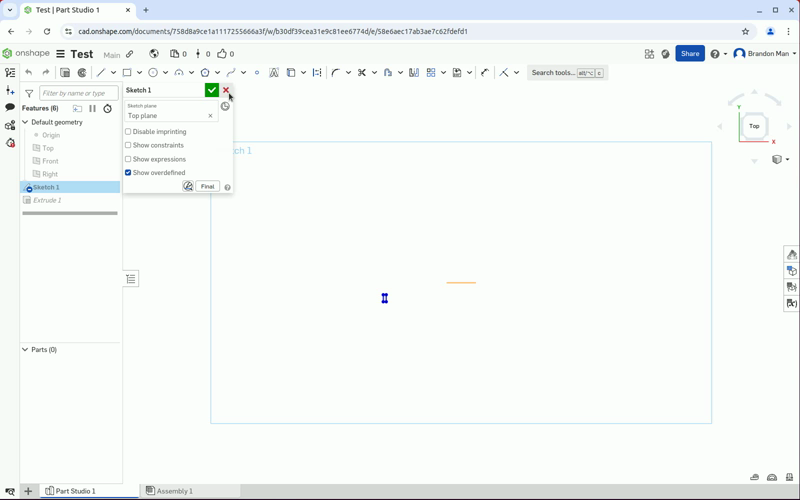
key(shift+s)
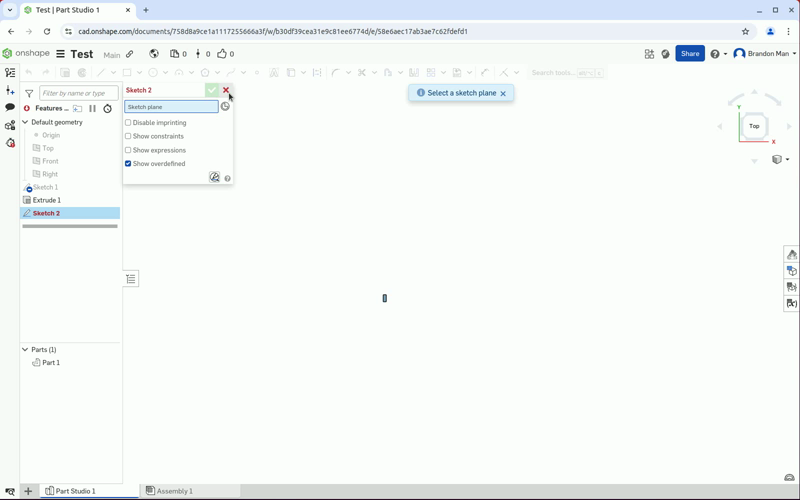
mouse_move(73, 150)
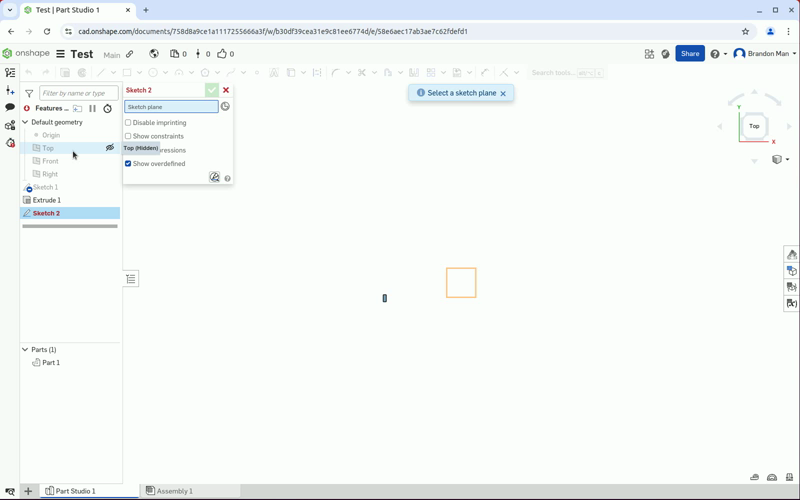
click(73, 150)
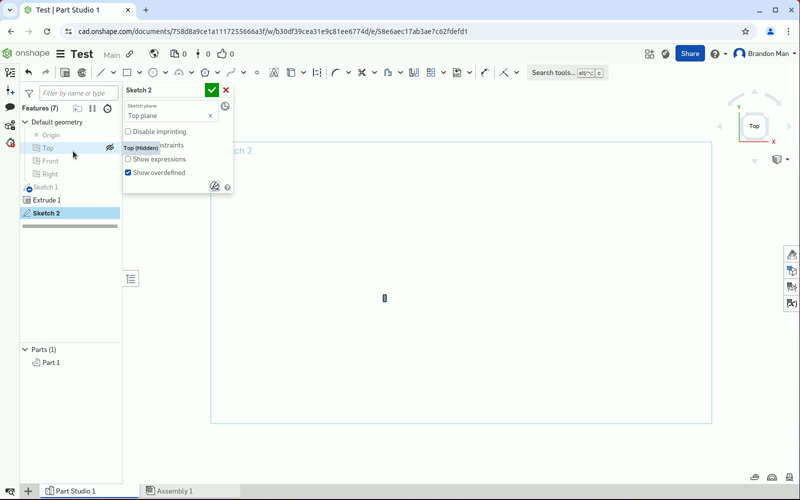
mouse_move(73, 352)
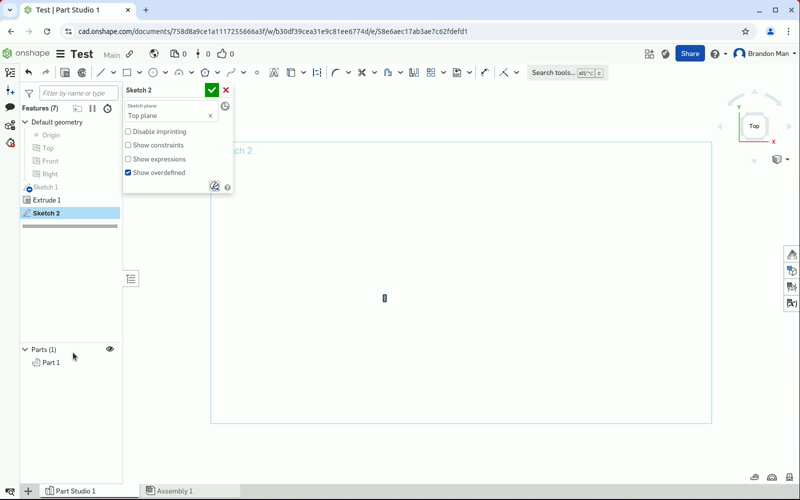
key(y)
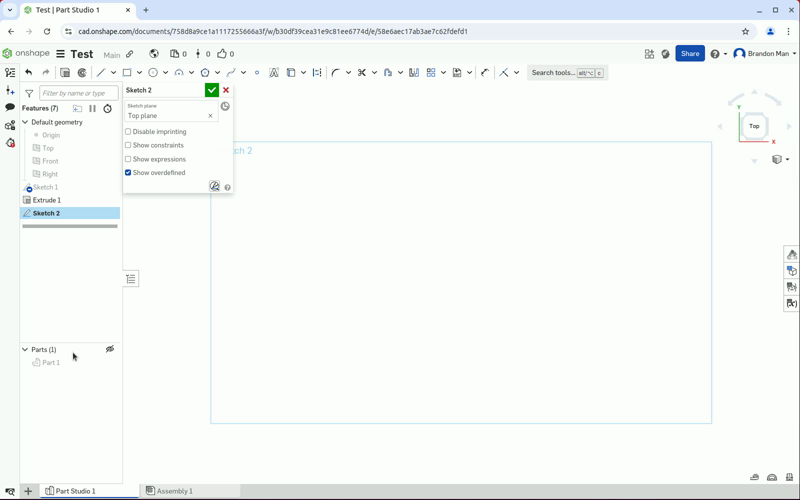
key(l)
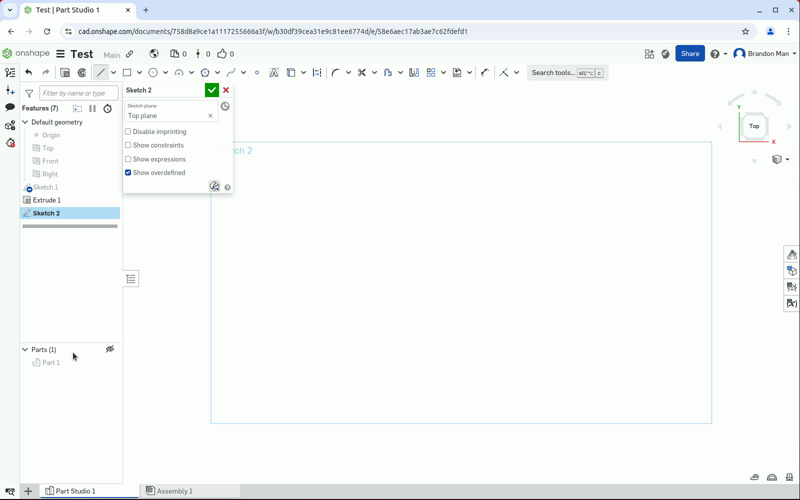
key_down(shift)
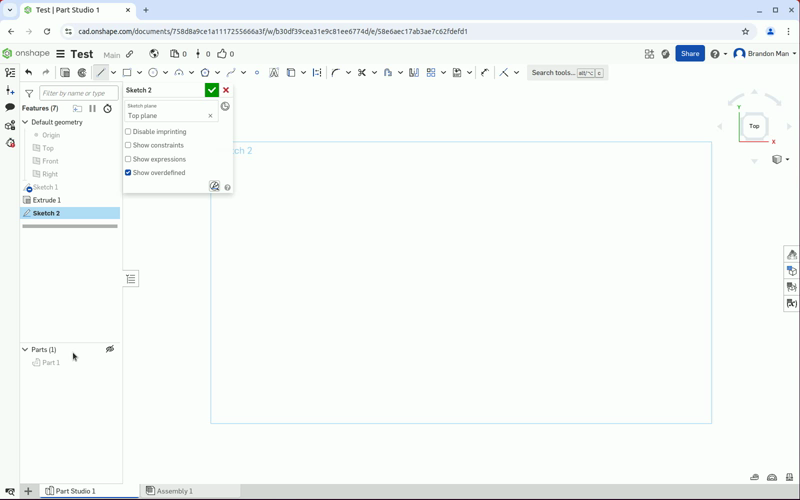
mouse_move(383, 270)
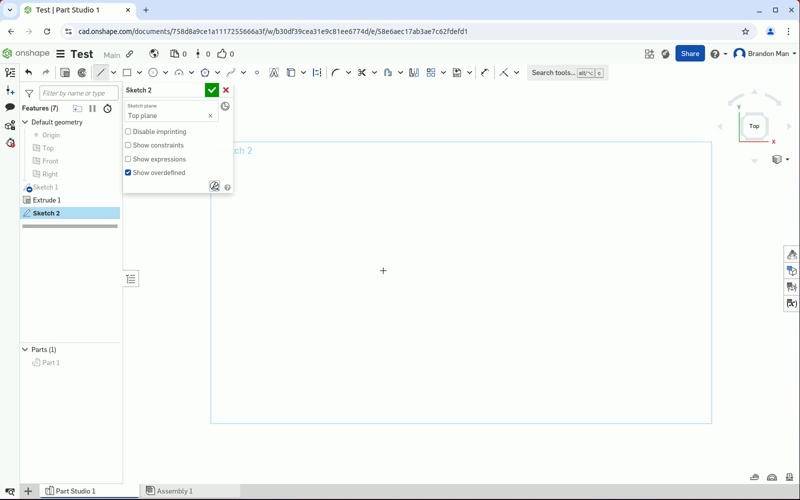
click(383, 270)
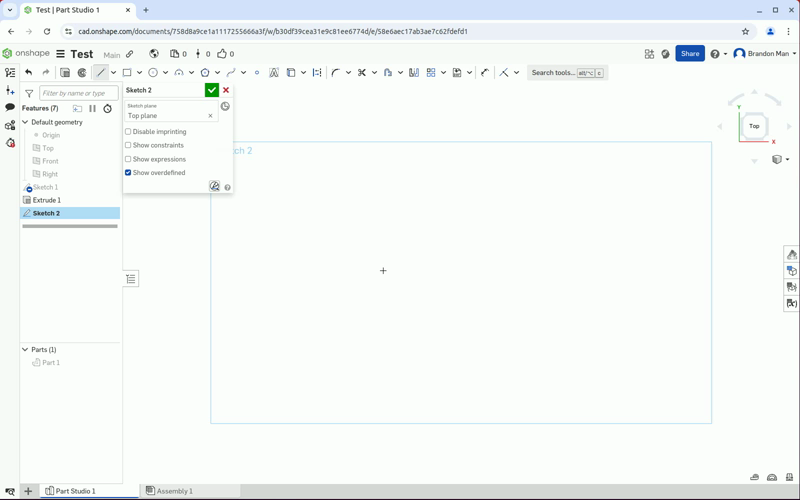
key_up(shift)
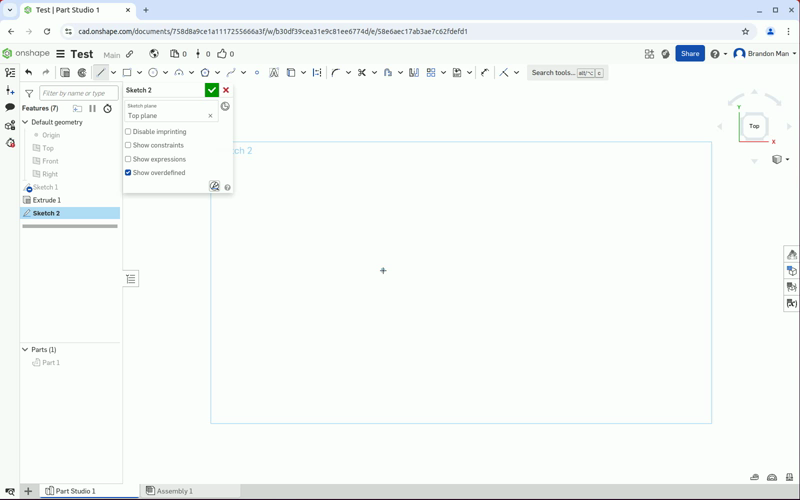
key_down(shift)
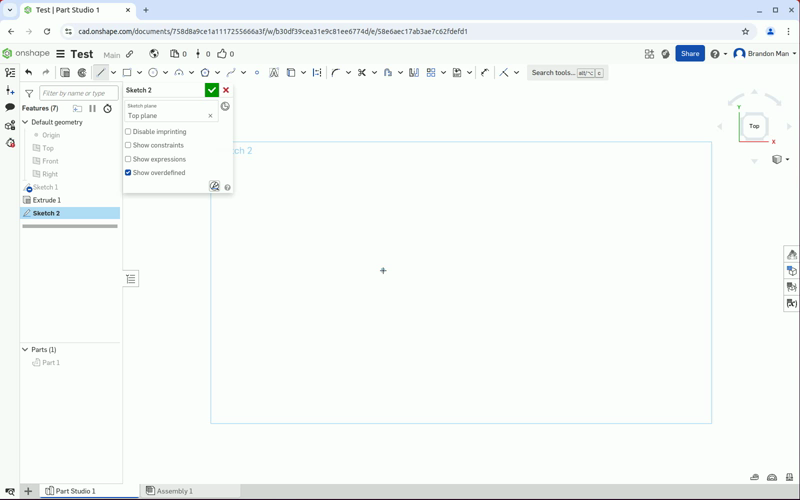
mouse_move(413, 270)
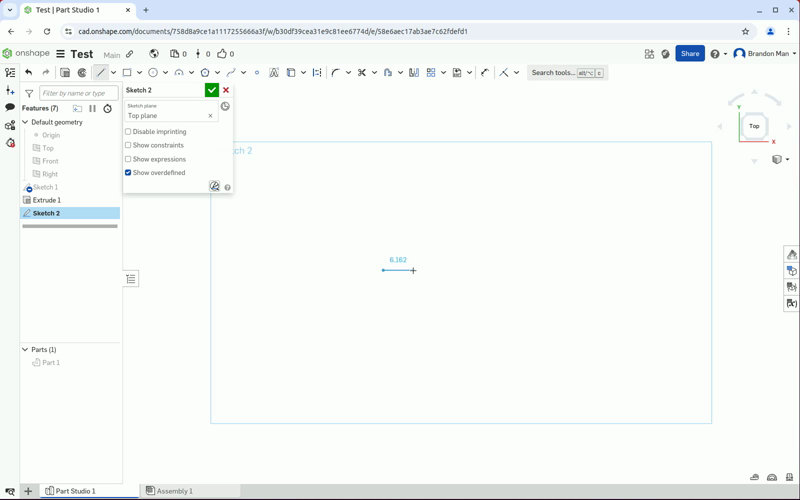
mouse_move(386, 270)
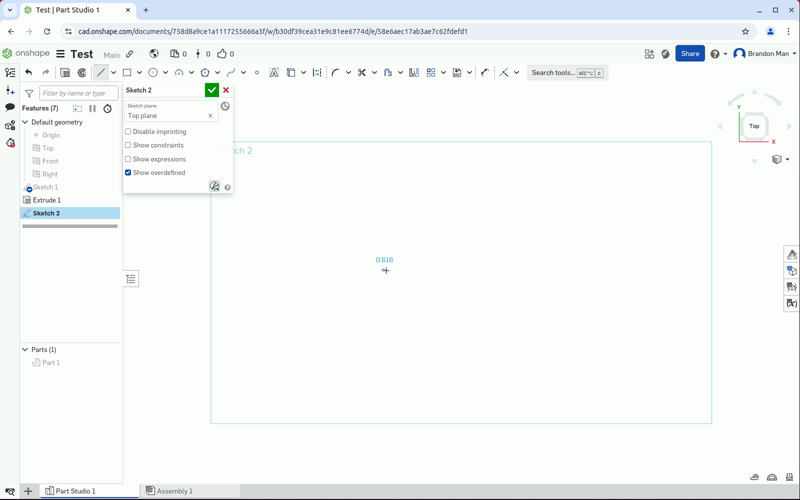
scroll(6)
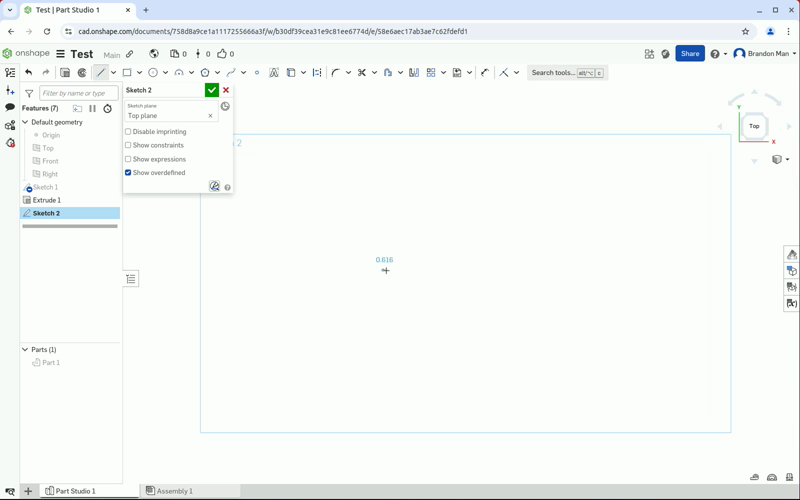
scroll(6)
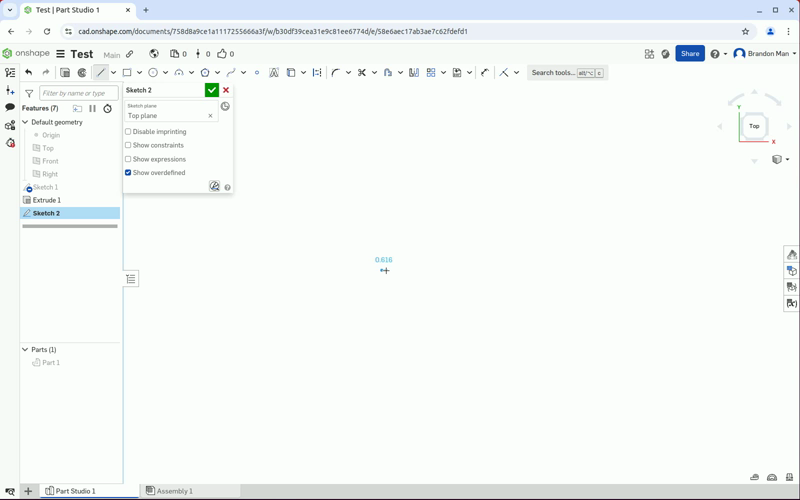
scroll(6)
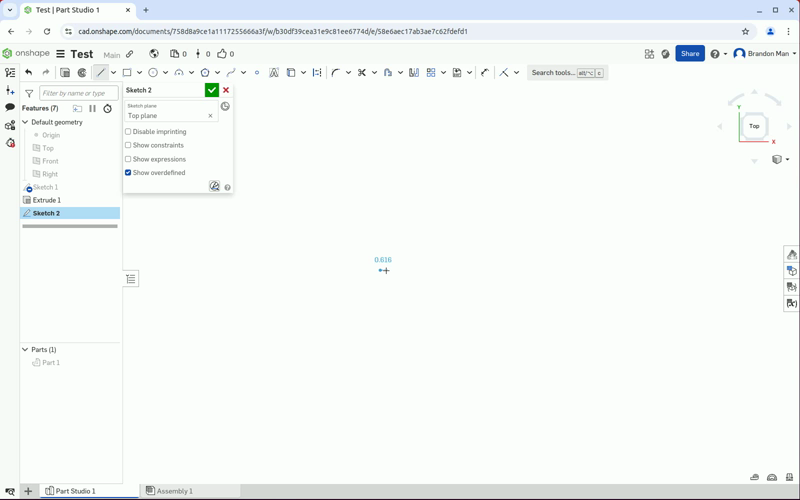
scroll(6)
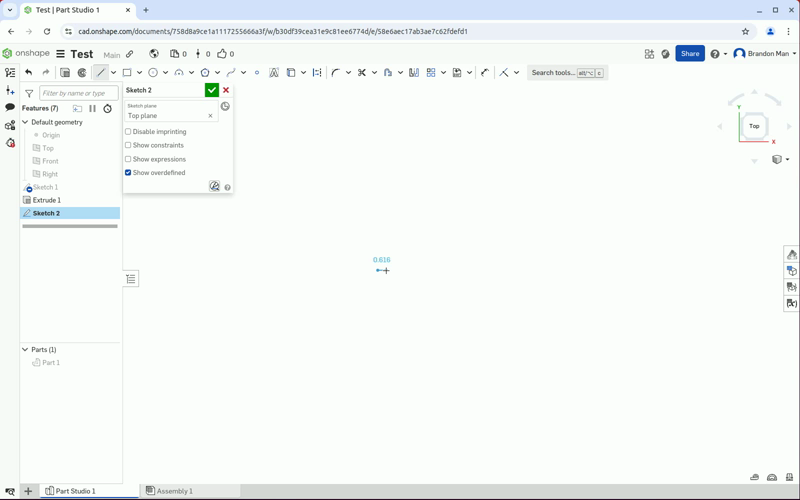
scroll(6)
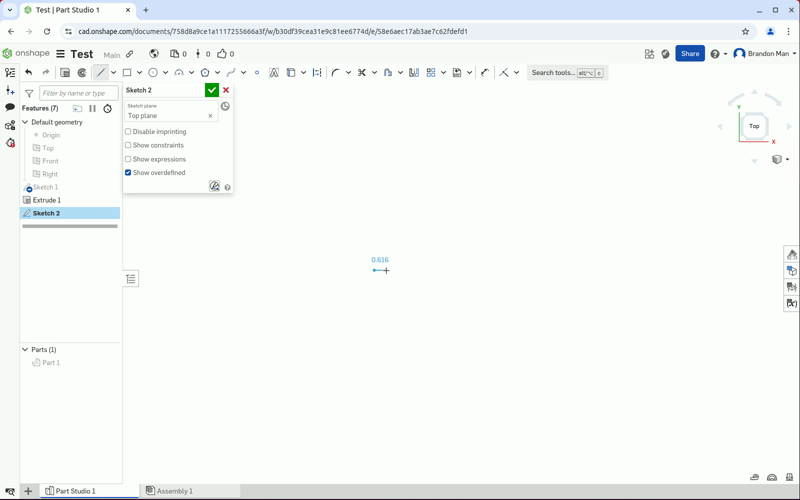
scroll(6)
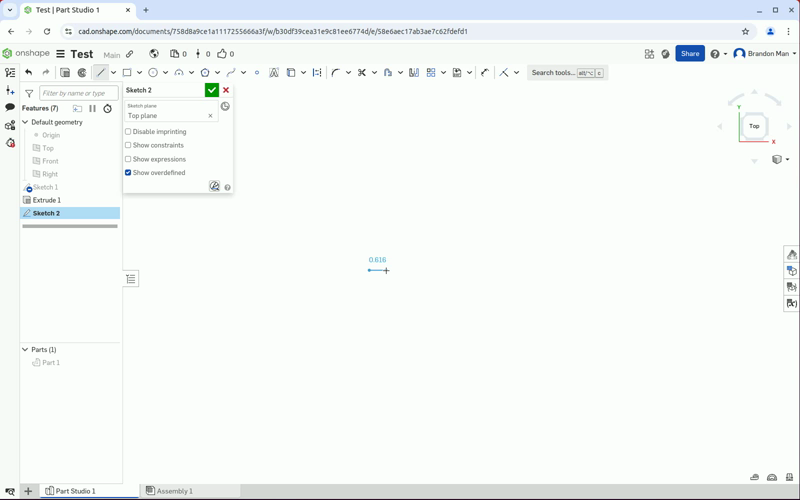
scroll(6)
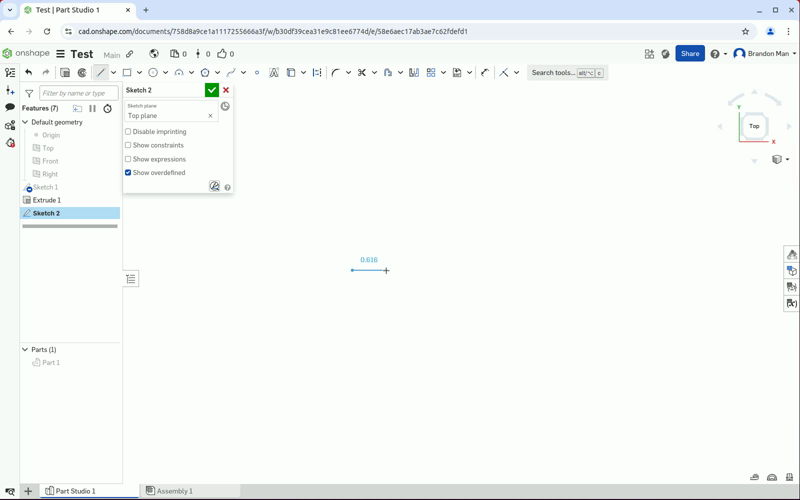
click(386, 270)
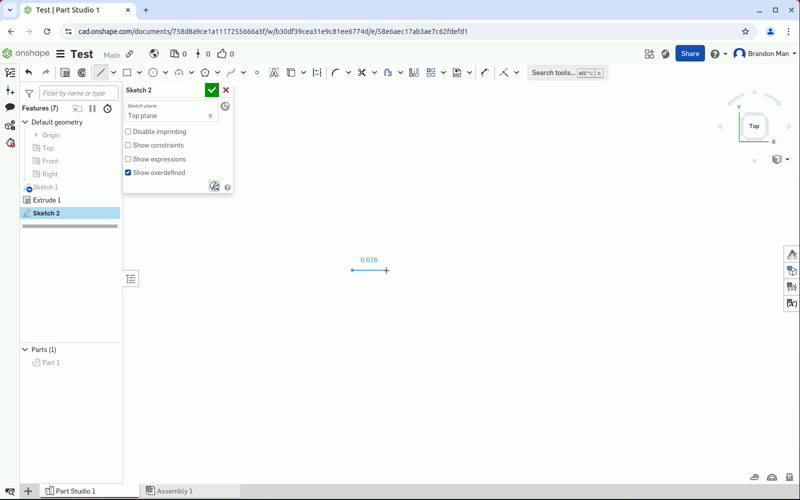
scroll(-6)
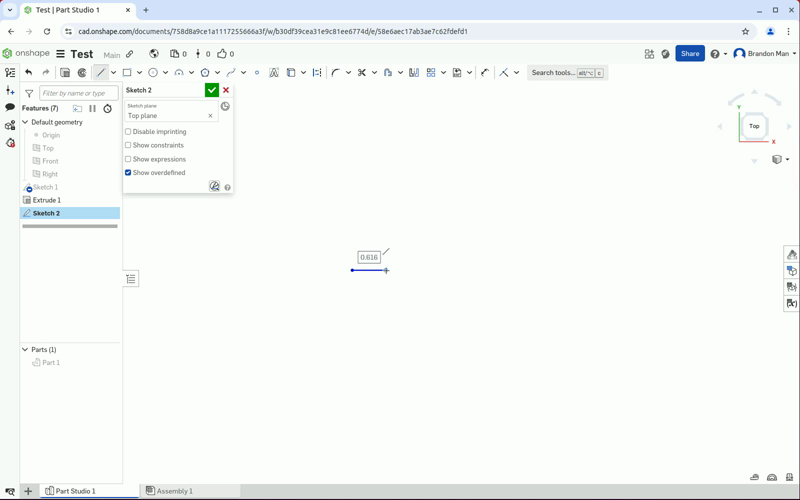
scroll(-6)
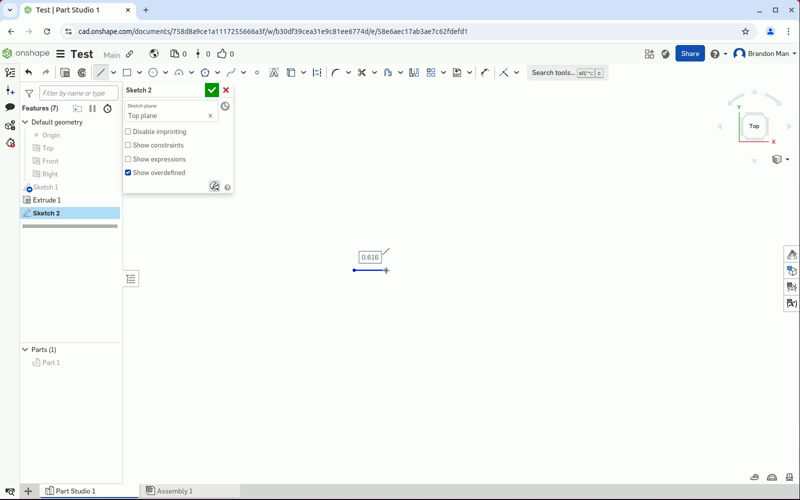
scroll(-6)
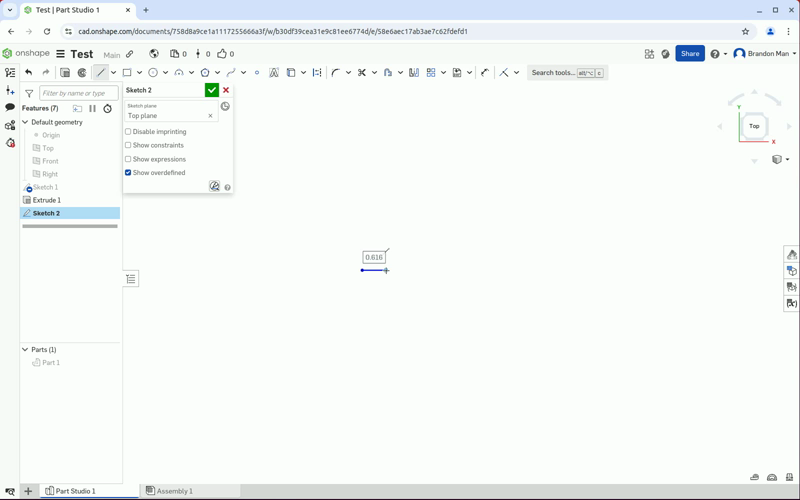
scroll(-6)
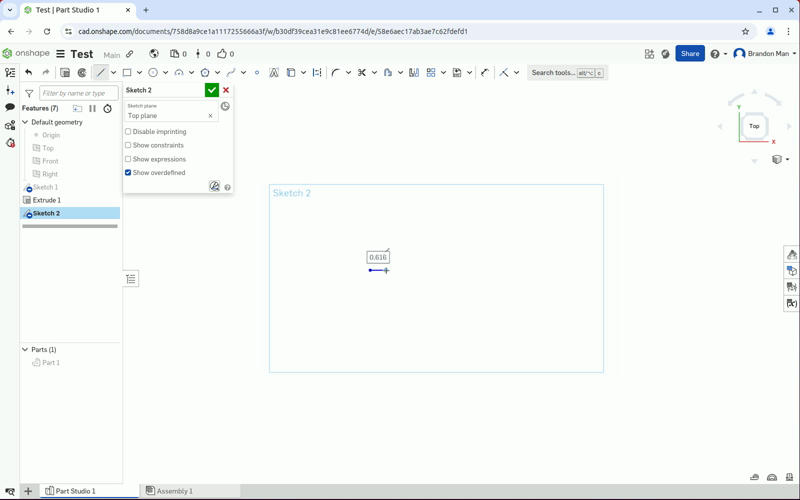
scroll(-6)
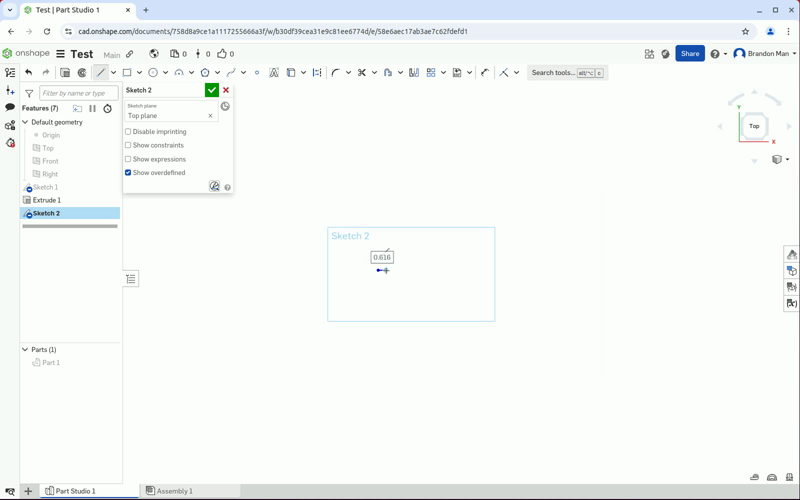
scroll(-6)
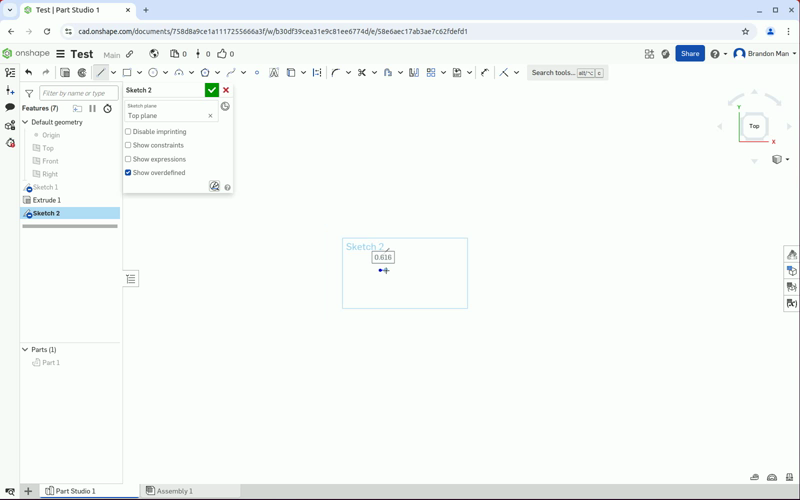
scroll(-6)
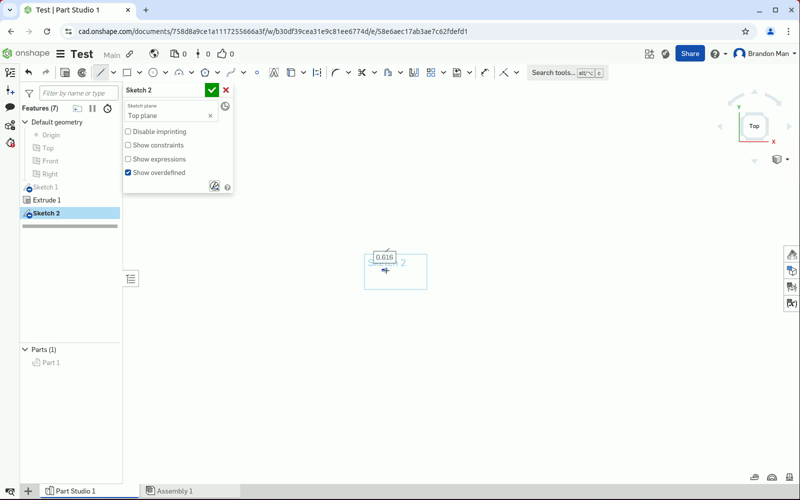
key_up(shift)
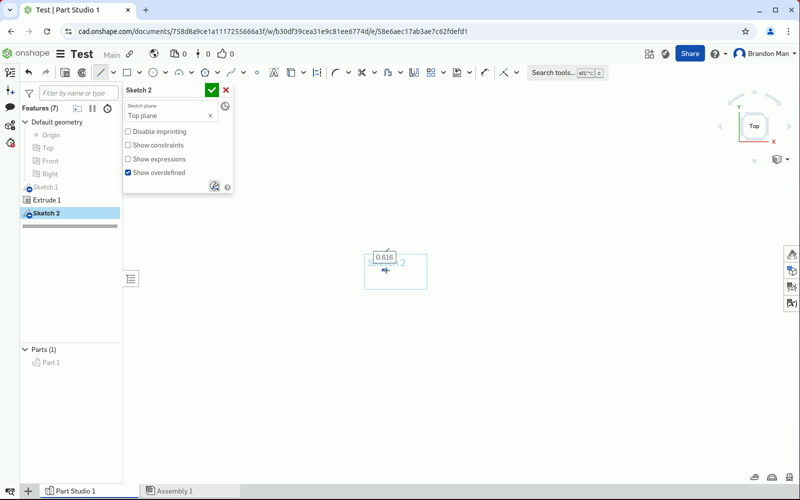
key_down(shift)
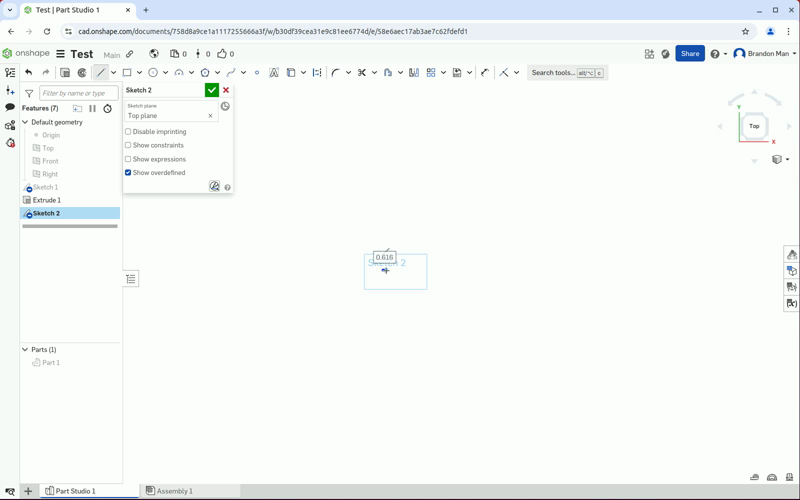
mouse_move(416, 270)
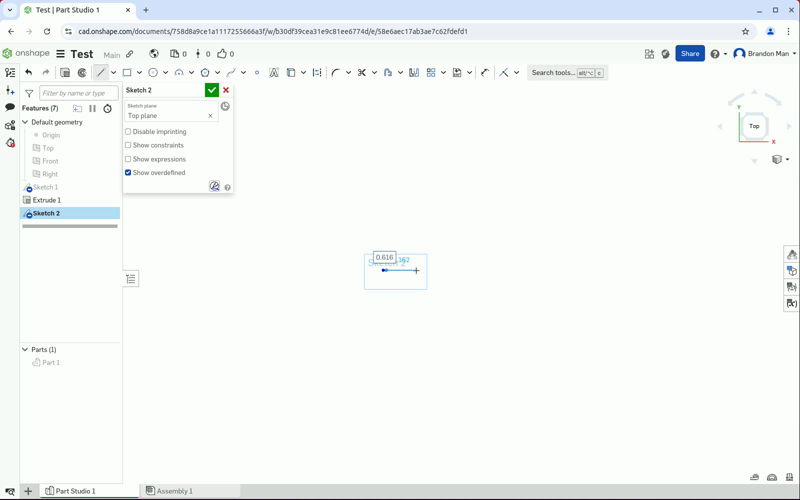
mouse_move(386, 263)
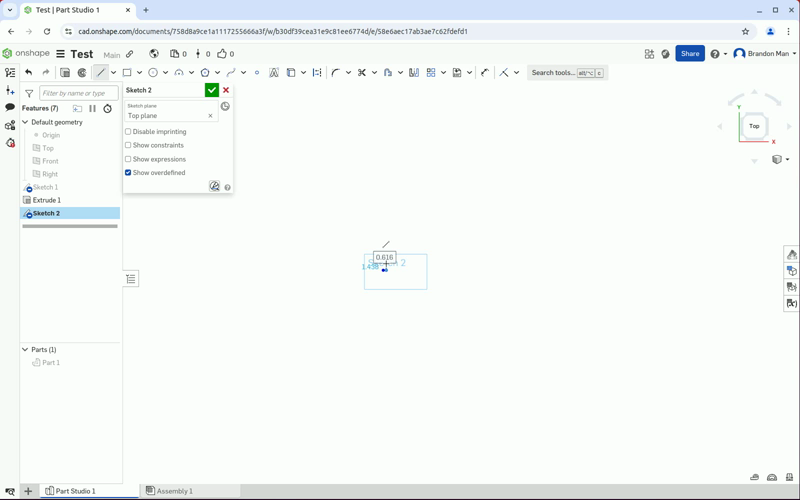
scroll(6)
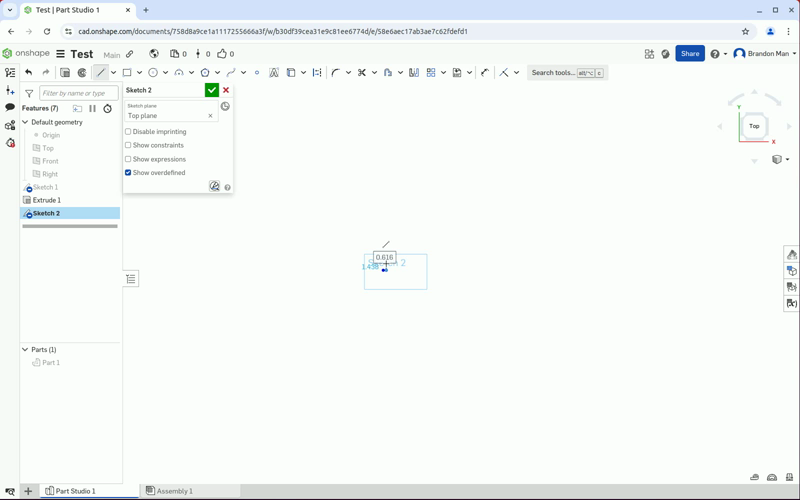
scroll(6)
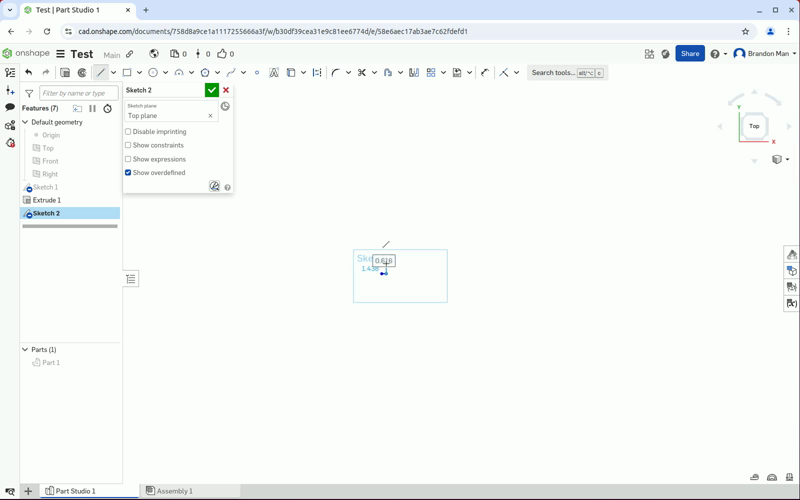
scroll(6)
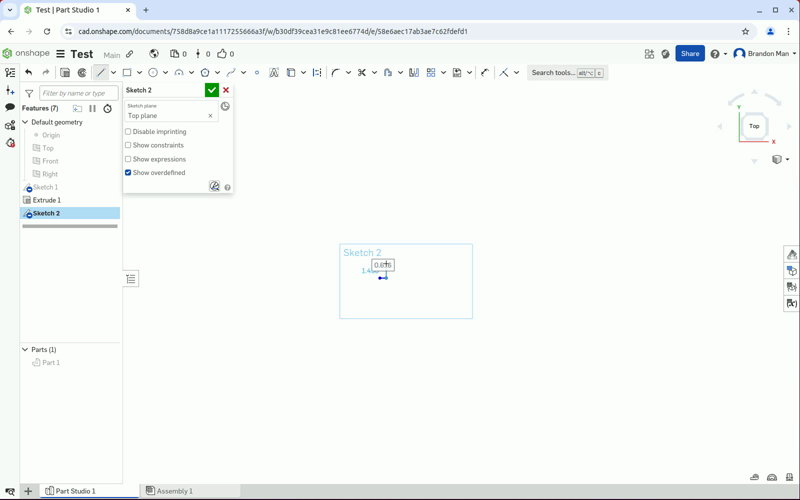
scroll(6)
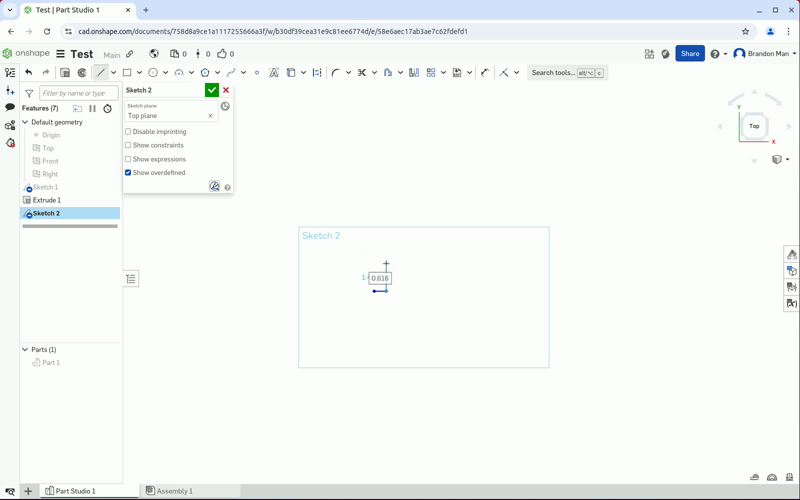
scroll(6)
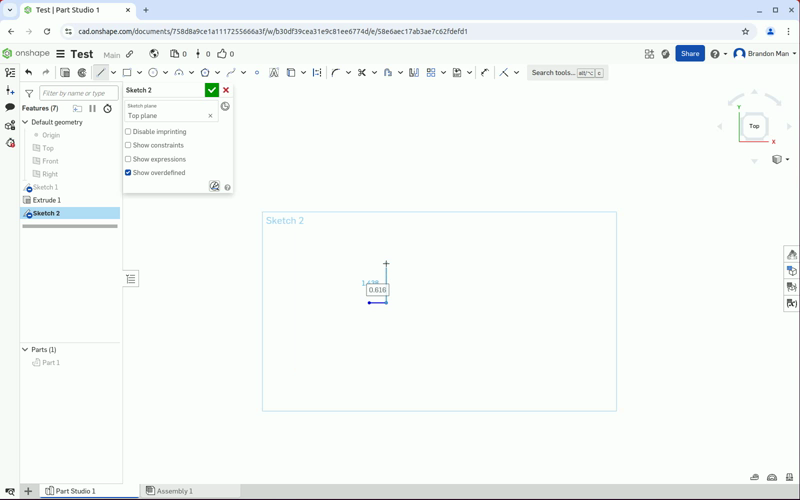
scroll(6)
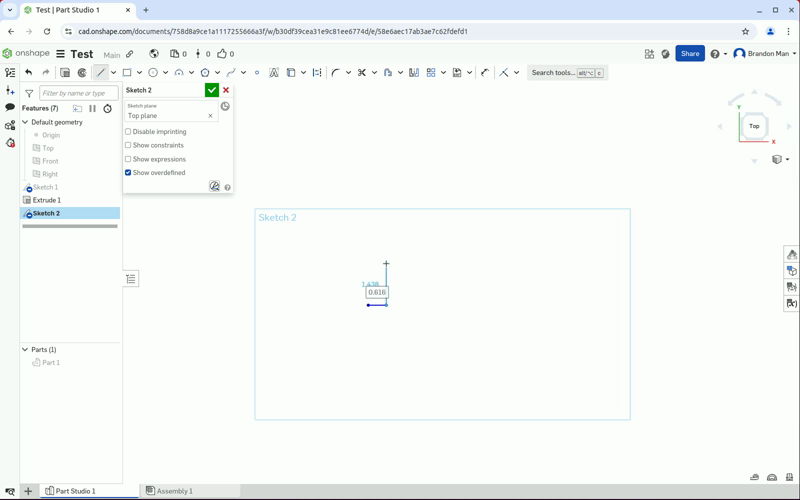
scroll(6)
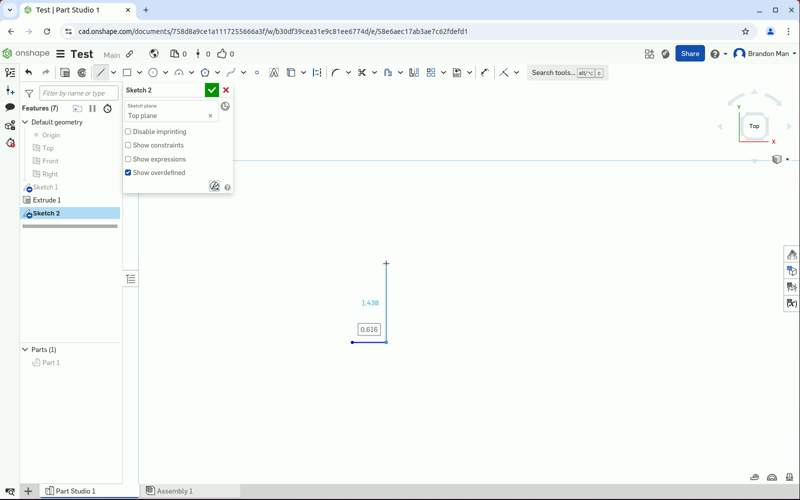
click(386, 263)
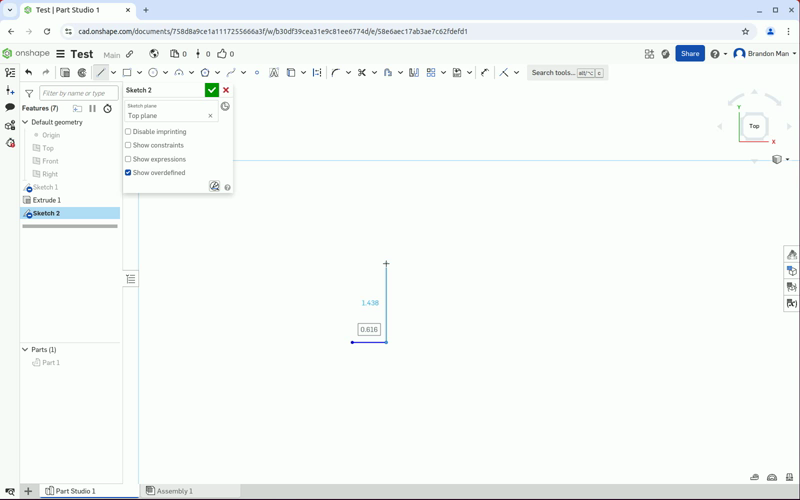
scroll(-6)
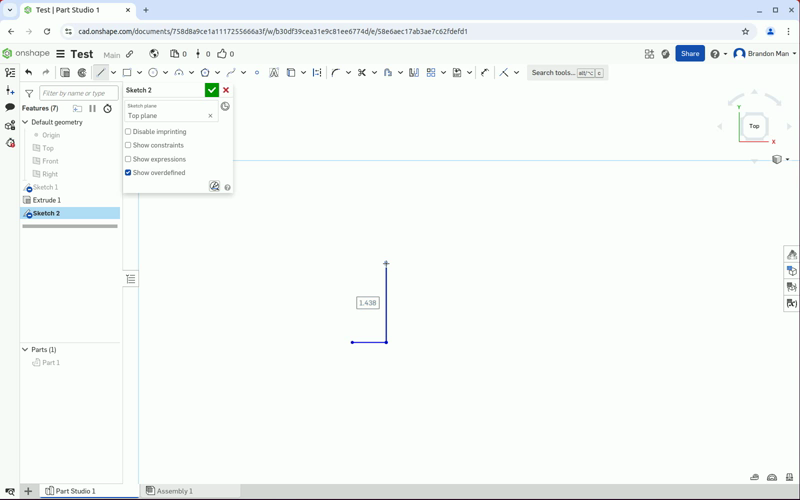
scroll(-6)
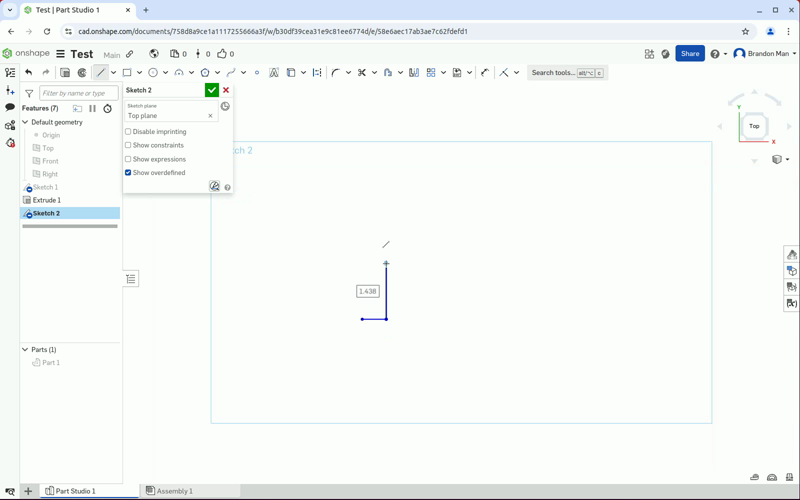
scroll(-6)
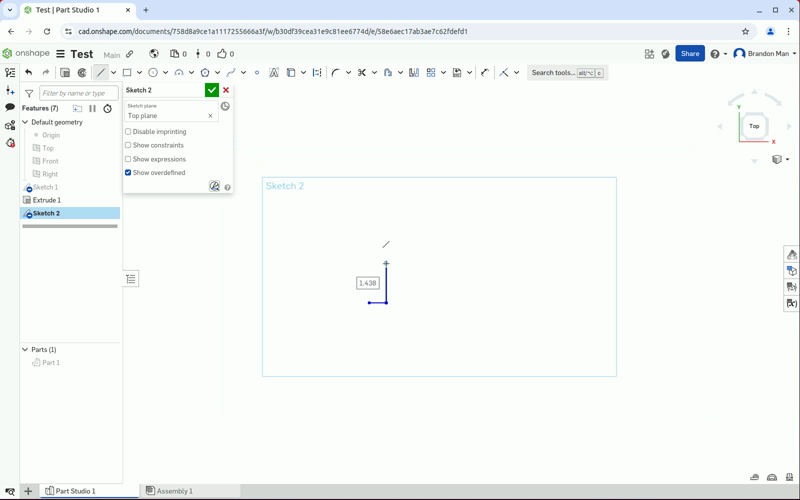
scroll(-6)
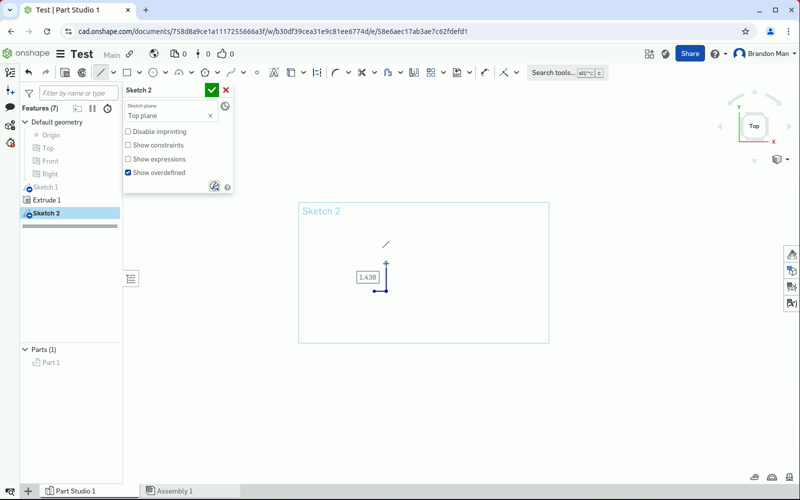
scroll(-6)
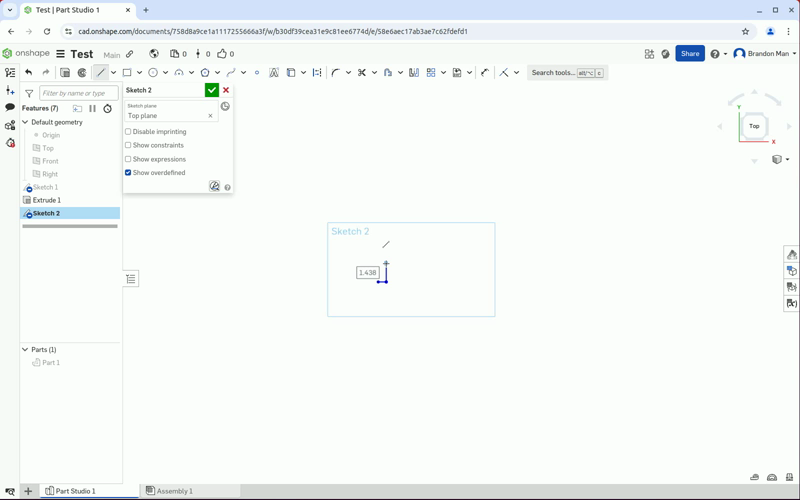
scroll(-6)
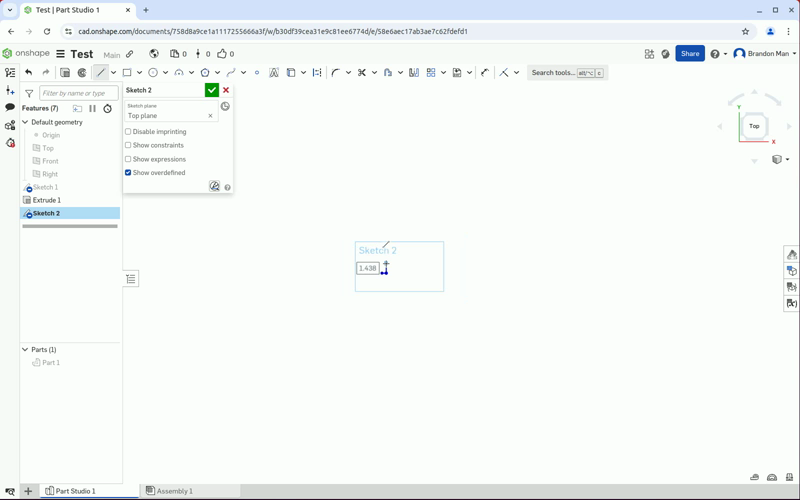
scroll(-6)
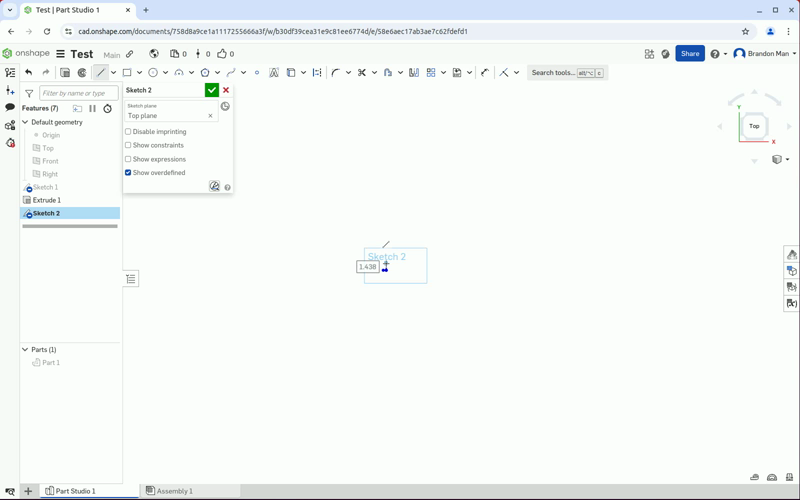
key_up(shift)
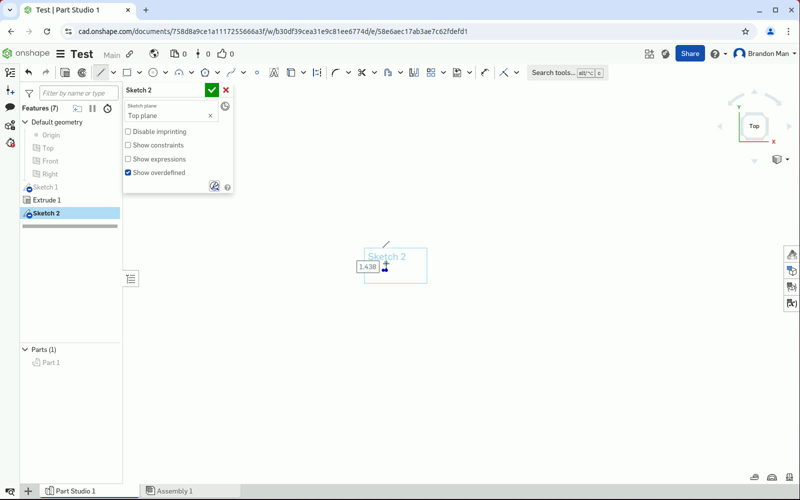
key_down(shift)
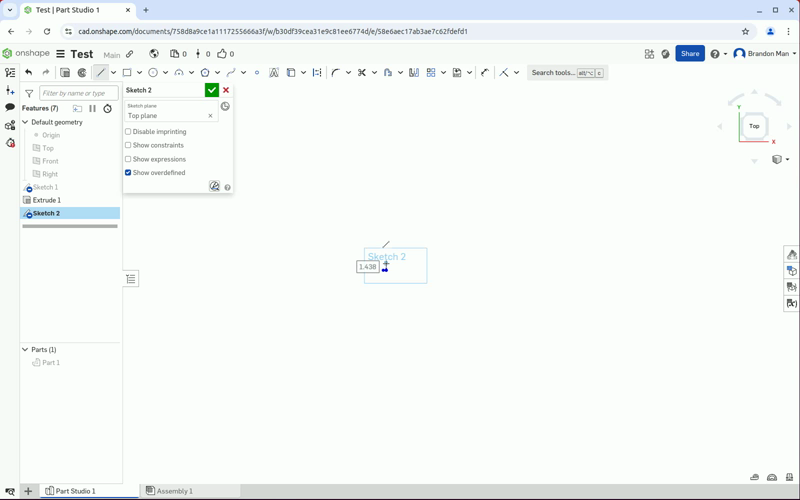
mouse_move(416, 263)
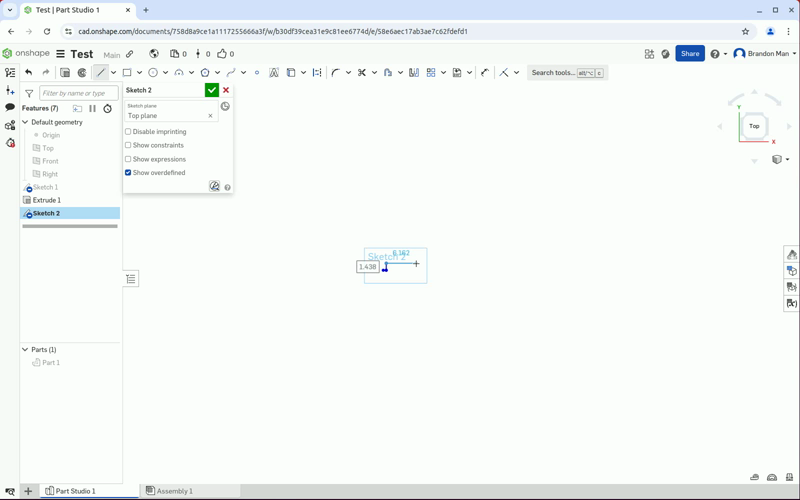
mouse_move(383, 263)
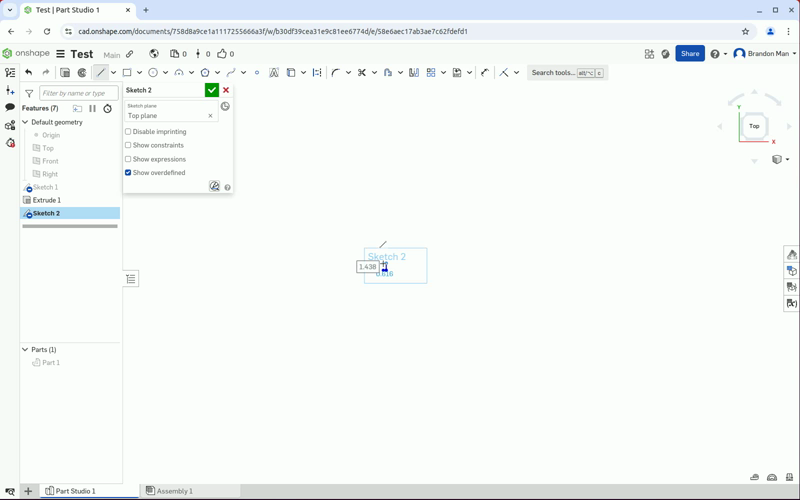
scroll(6)
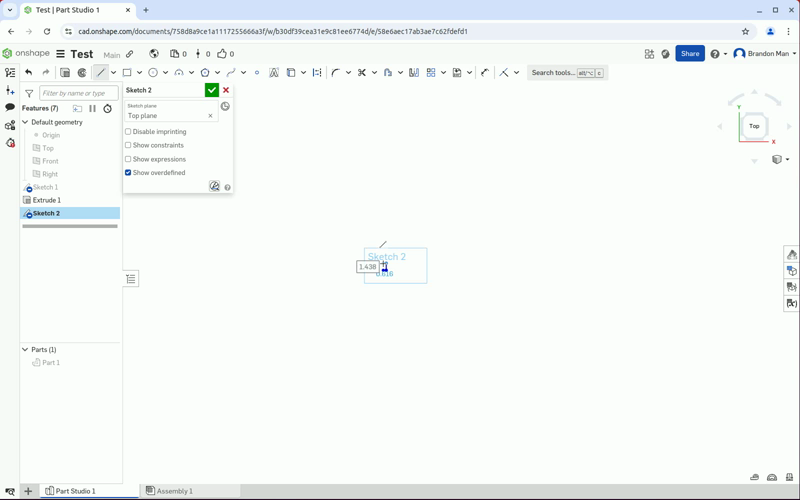
scroll(6)
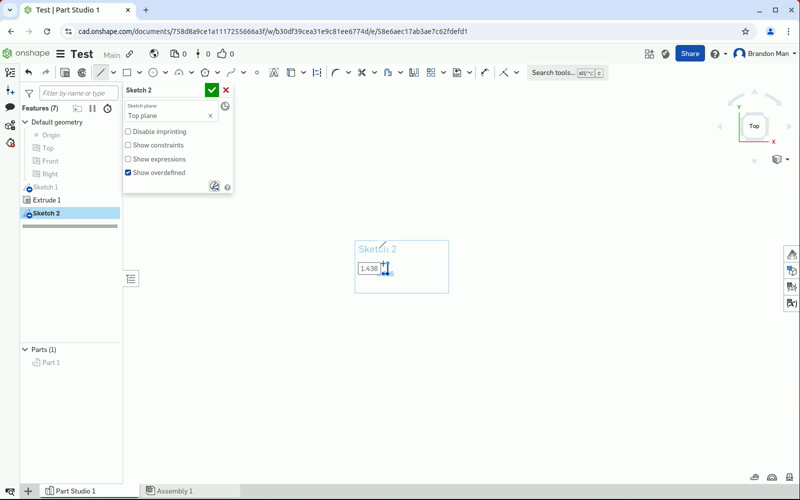
scroll(6)
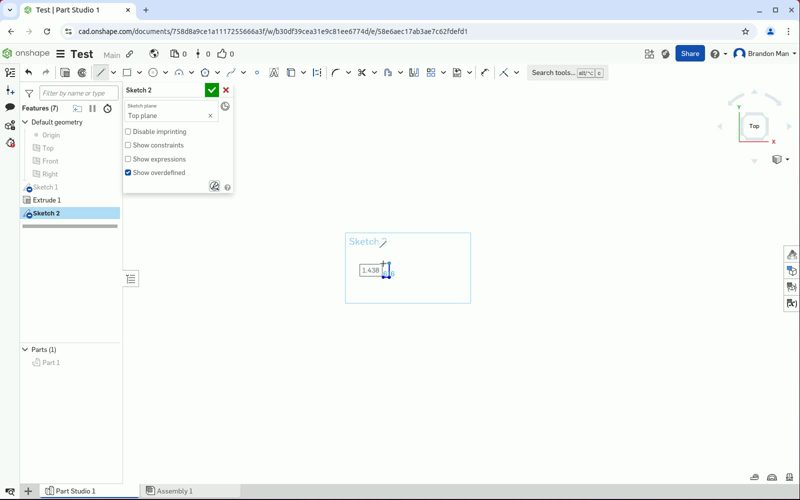
scroll(6)
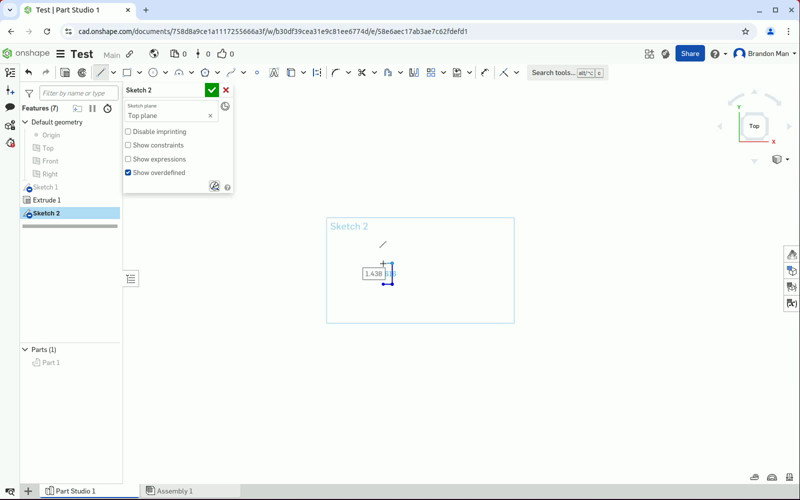
scroll(6)
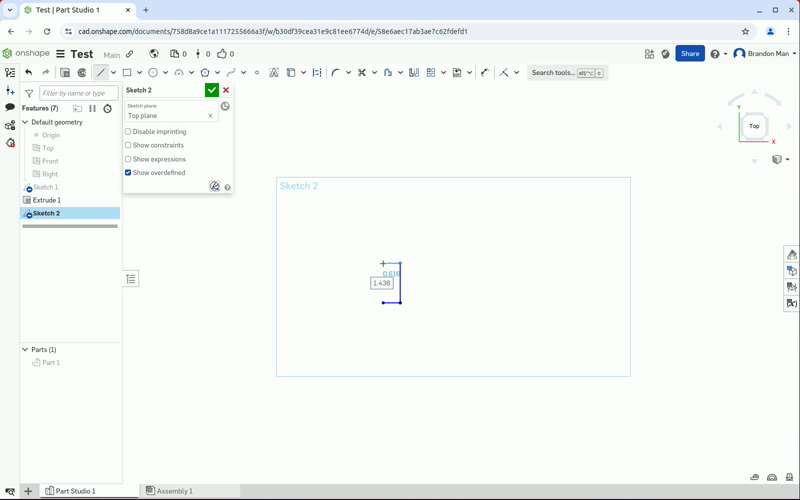
scroll(6)
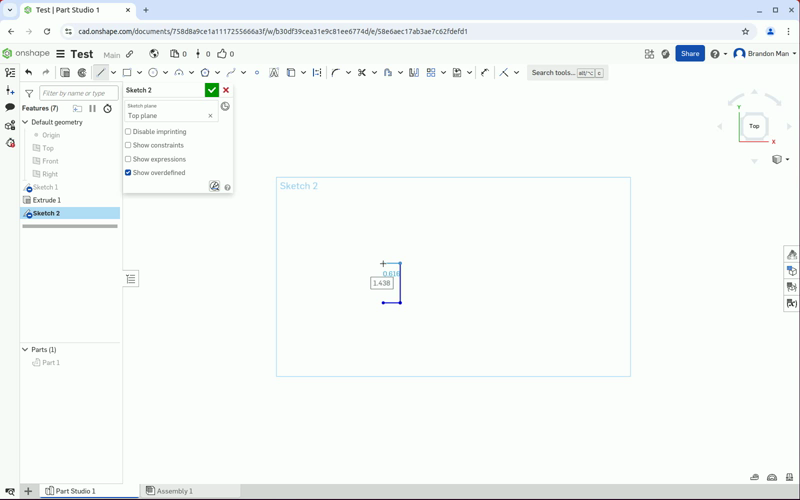
scroll(6)
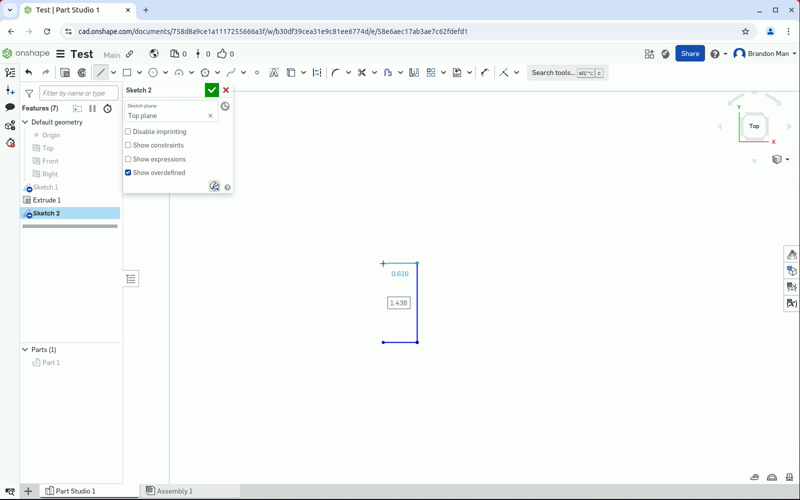
click(383, 263)
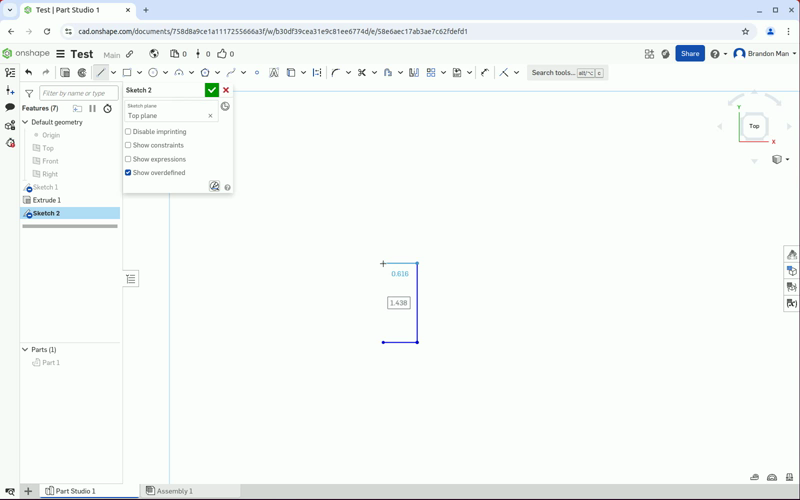
scroll(-6)
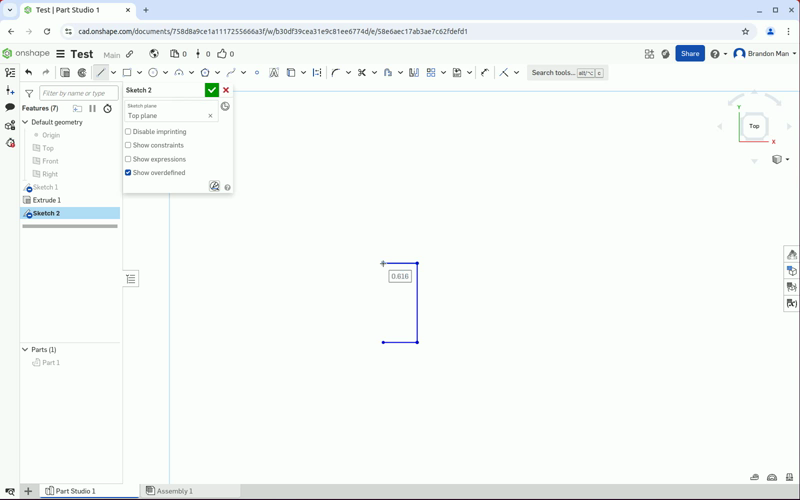
scroll(-6)
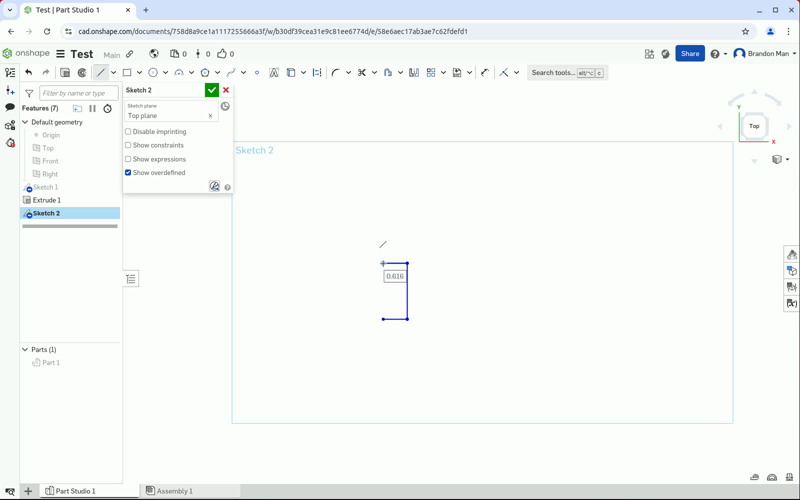
scroll(-6)
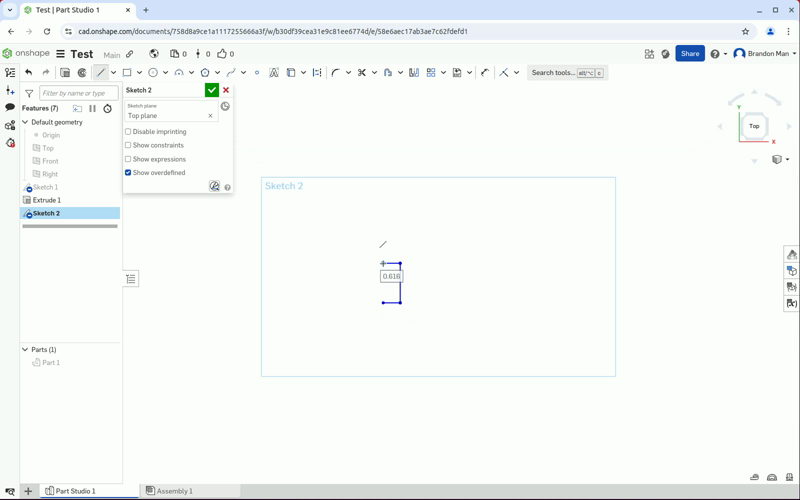
scroll(-6)
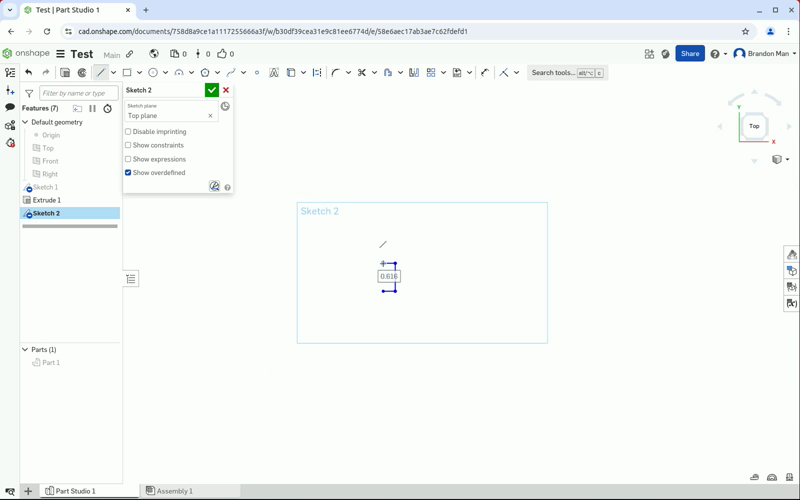
scroll(-6)
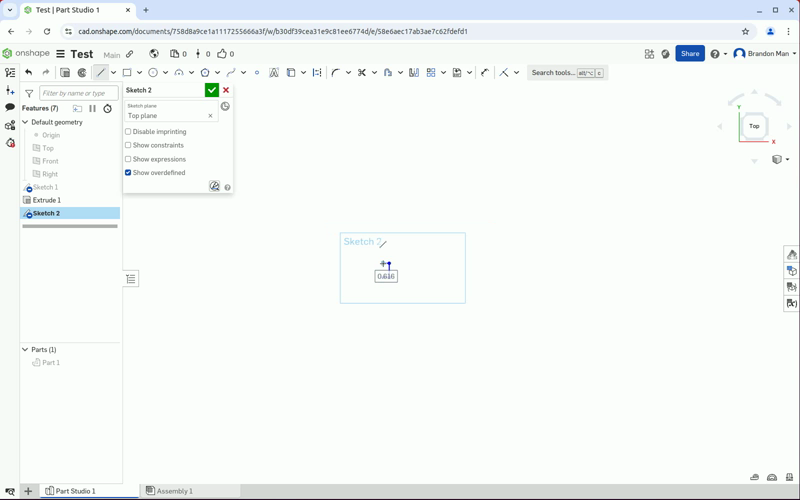
scroll(-6)
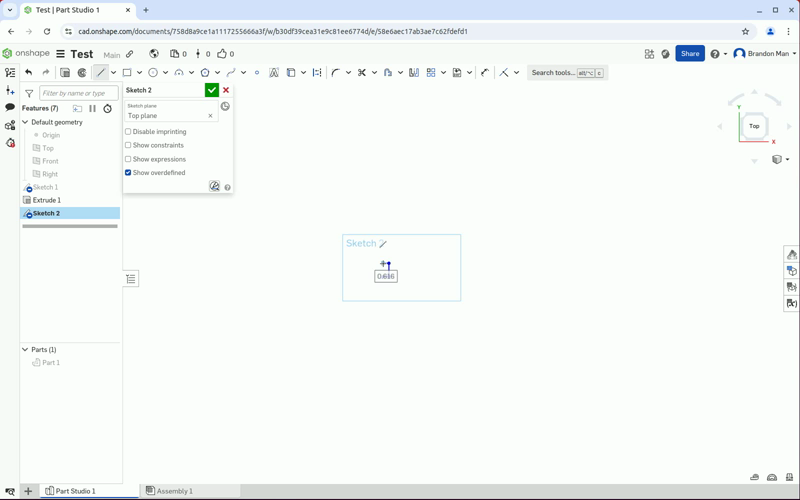
scroll(-6)
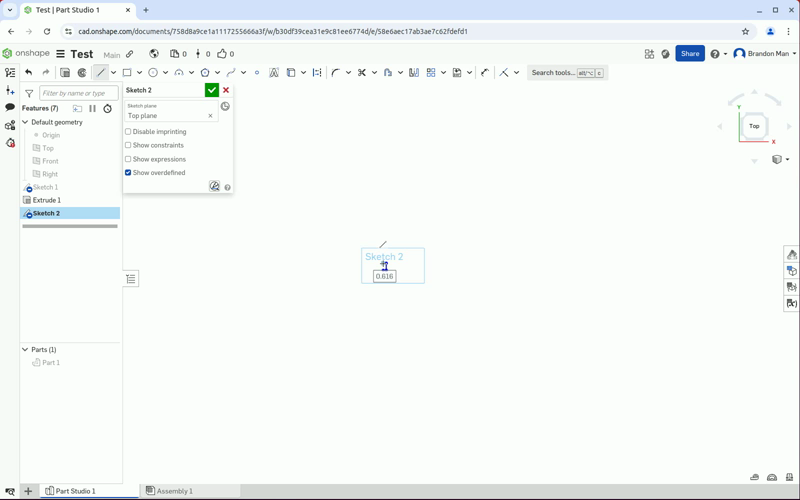
key_up(shift)
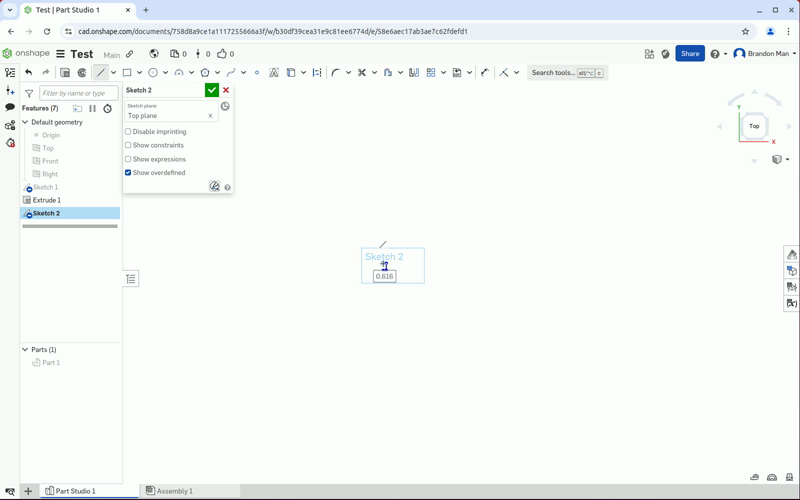
mouse_move(413, 263)
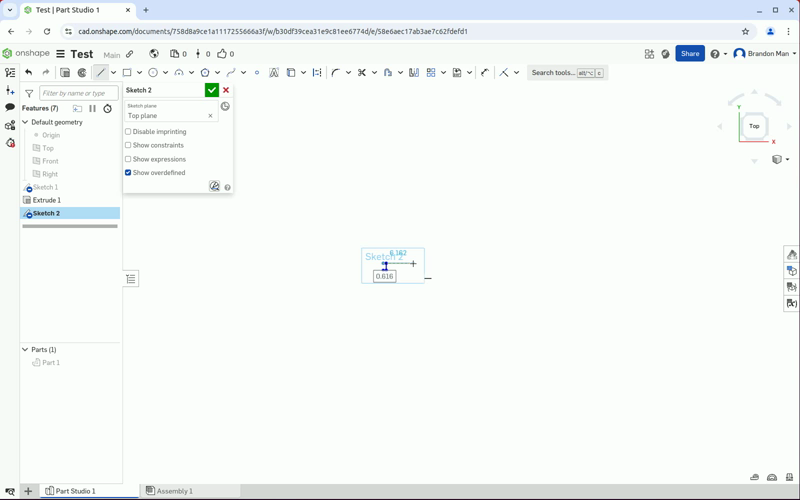
key_down(shift)
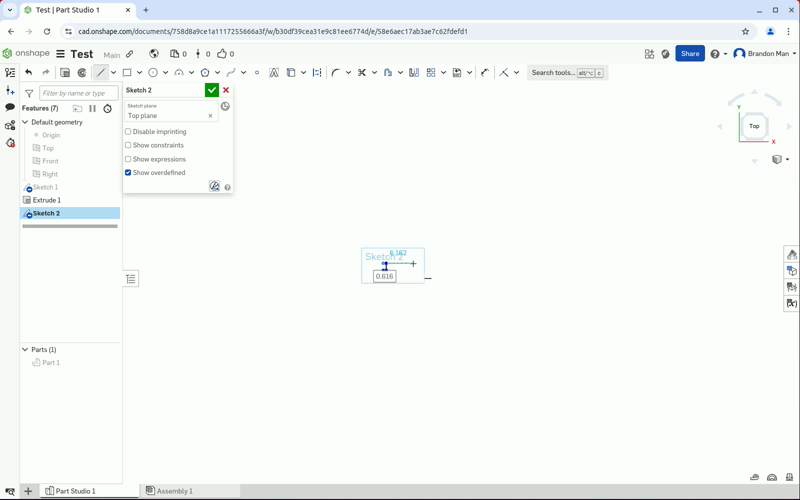
mouse_move(383, 270)
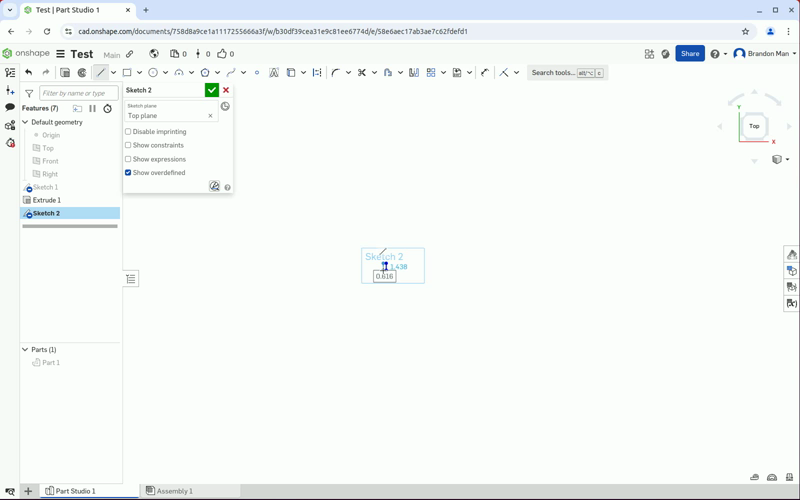
scroll(6)
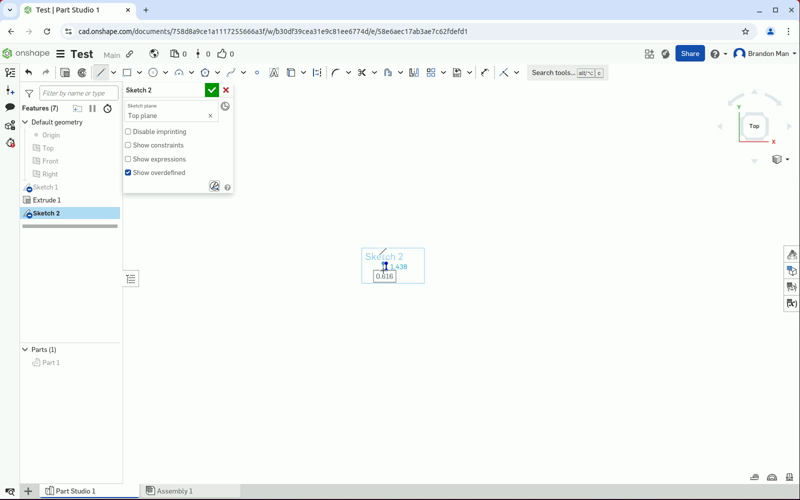
scroll(6)
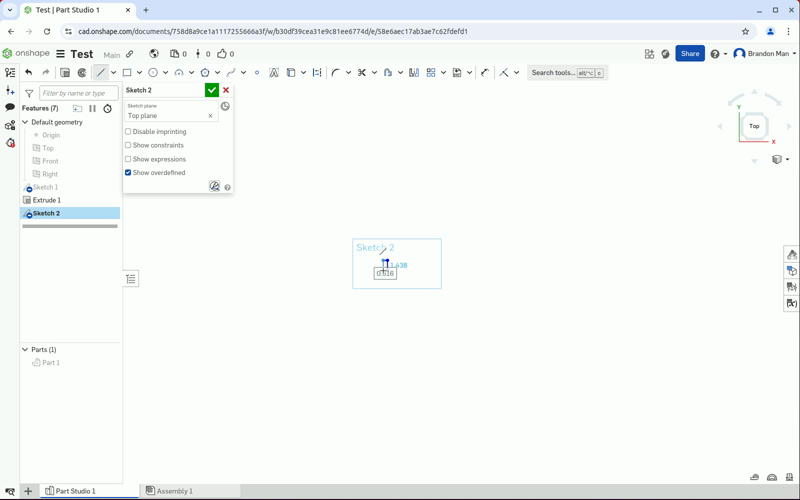
scroll(6)
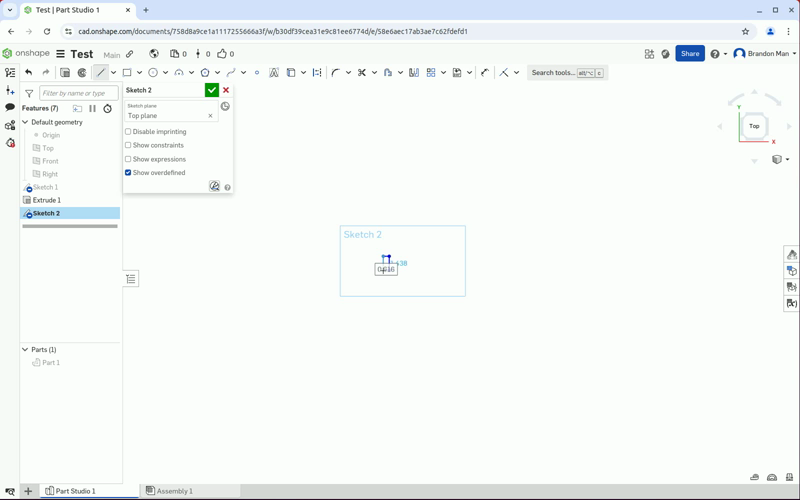
scroll(6)
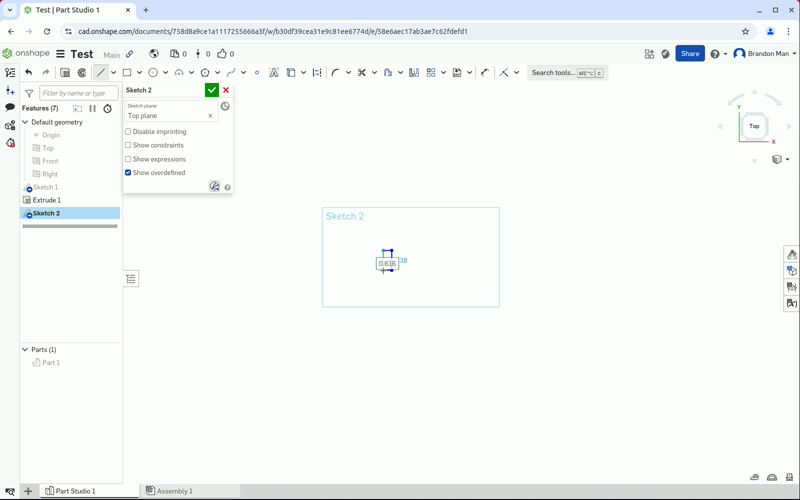
scroll(6)
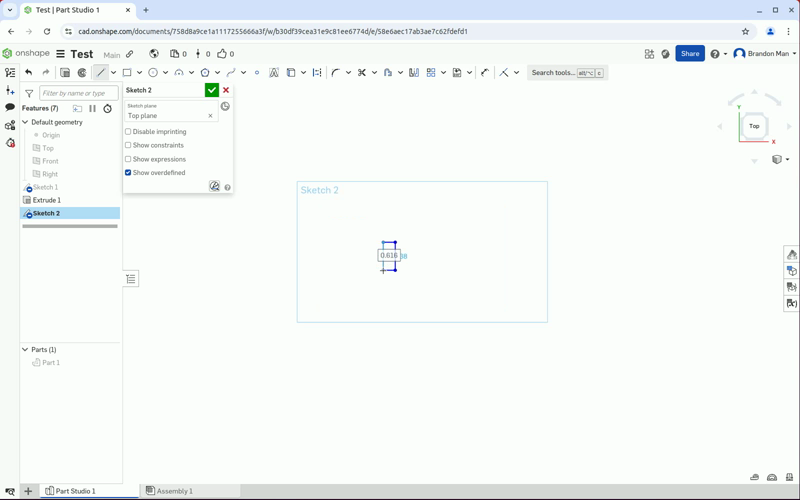
scroll(6)
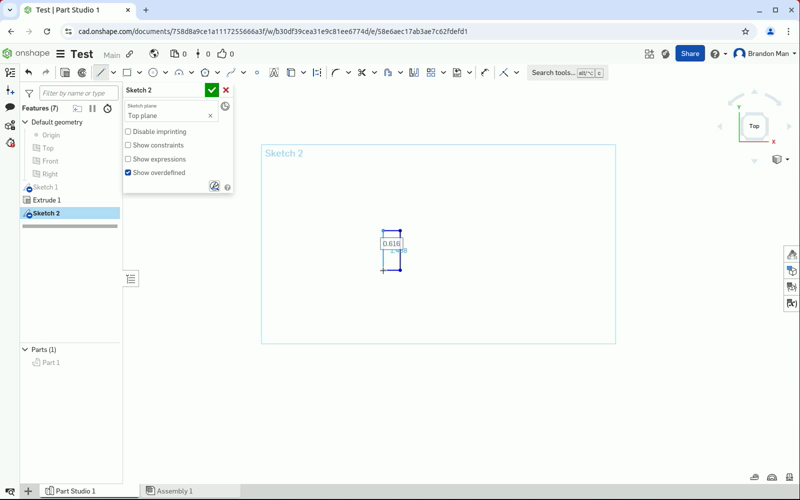
scroll(6)
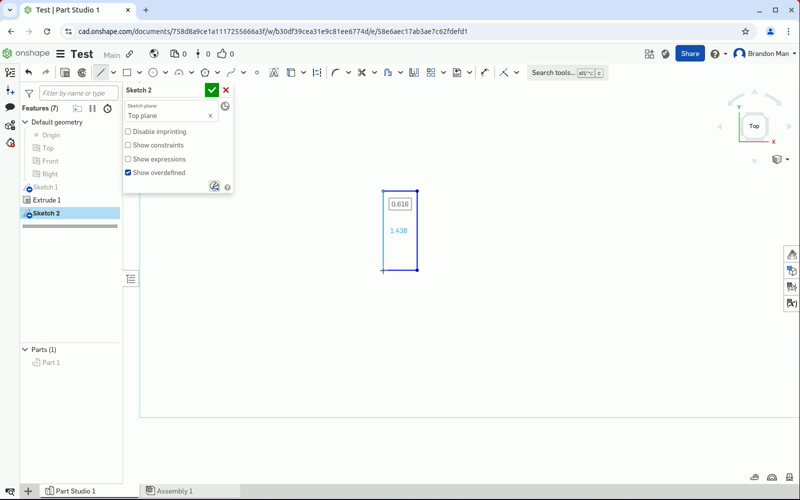
key_up(shift)
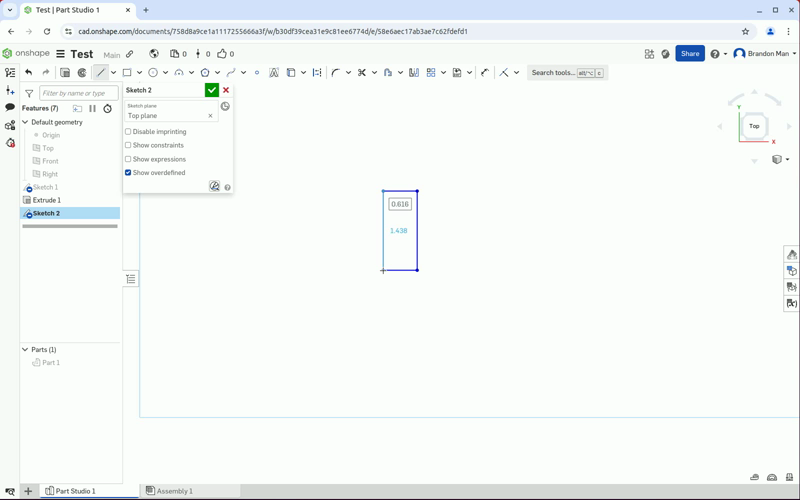
click(383, 270)
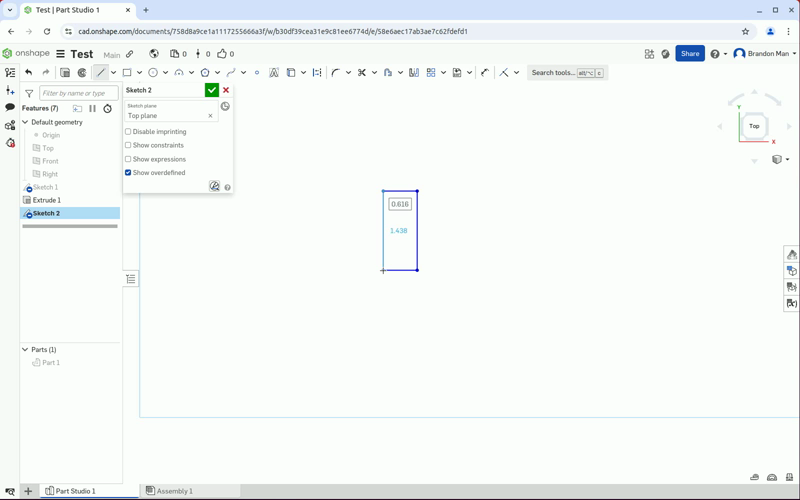
scroll(-6)
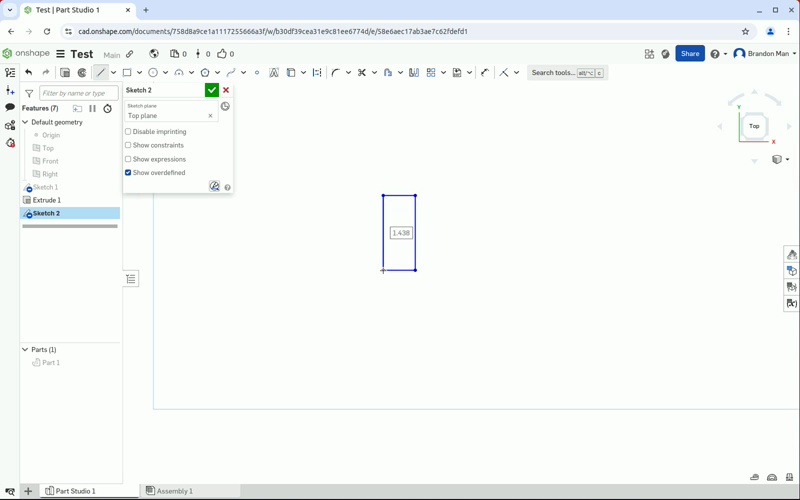
scroll(-6)
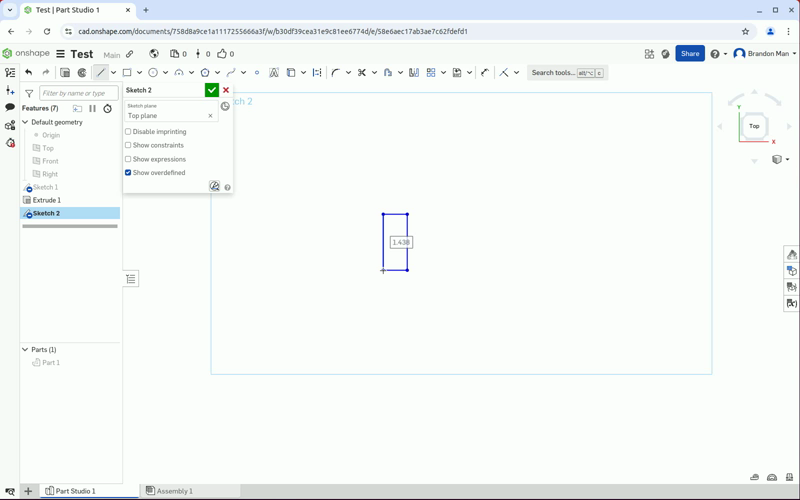
scroll(-6)
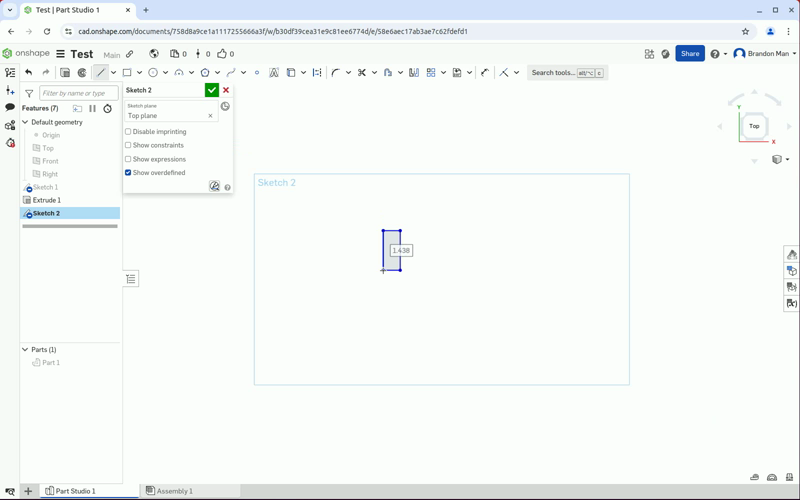
scroll(-6)
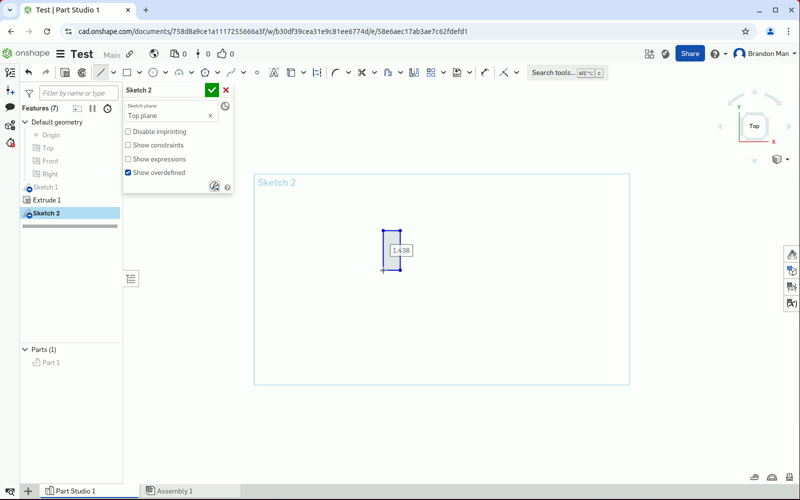
scroll(-6)
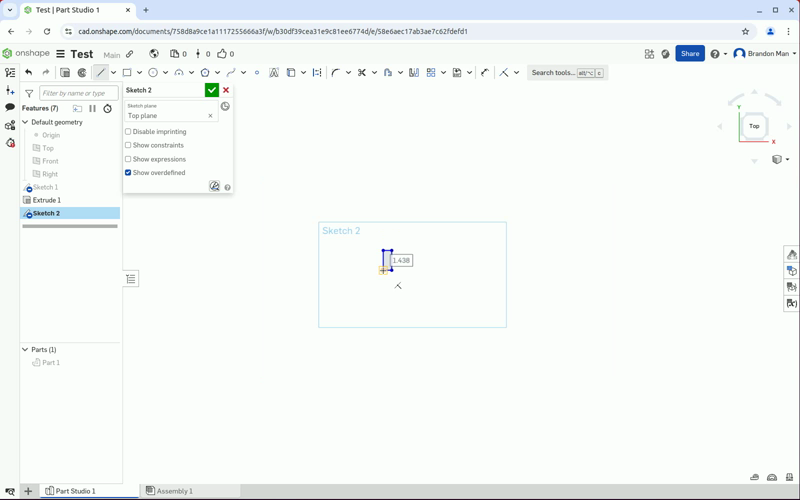
scroll(-6)
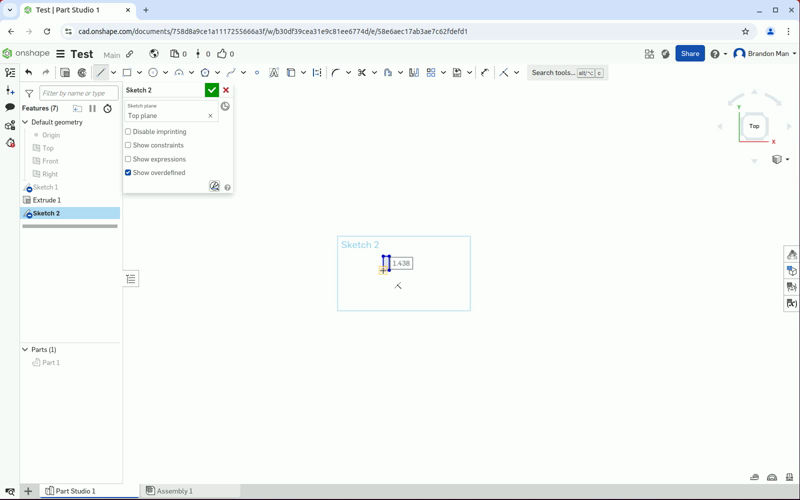
scroll(-6)
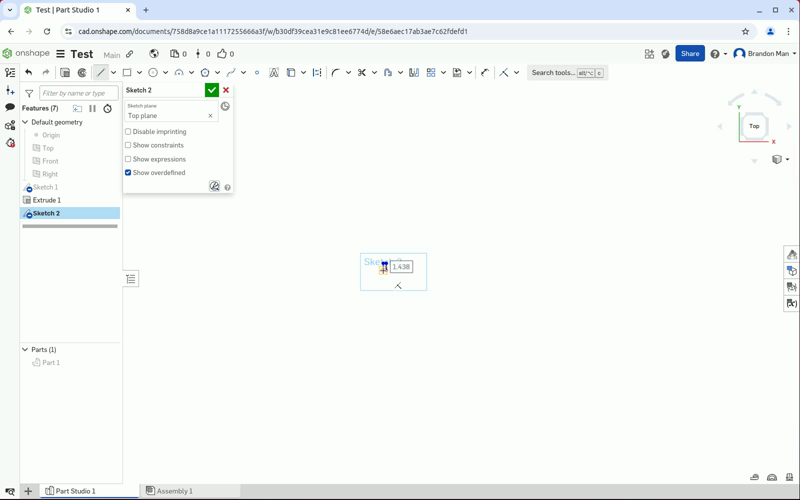
key(esc)
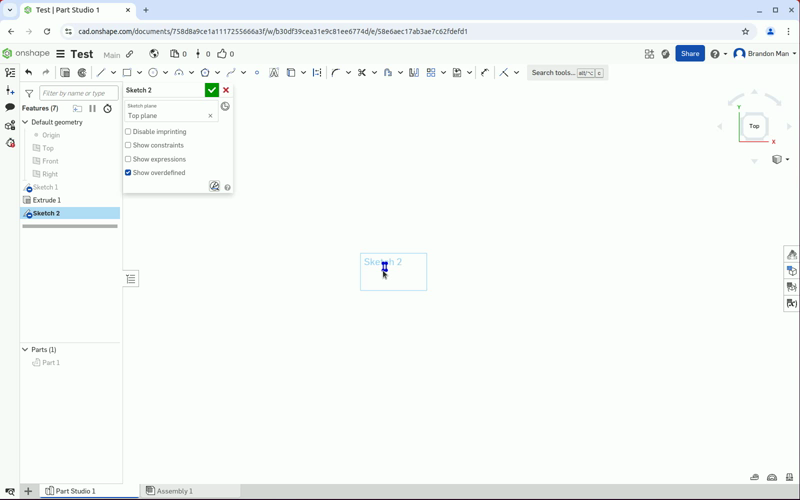
mouse_move(386, 263)
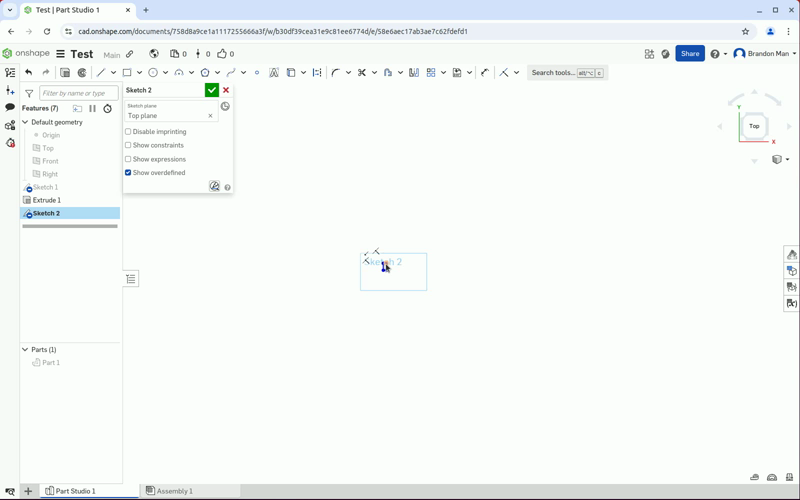
scroll(6)
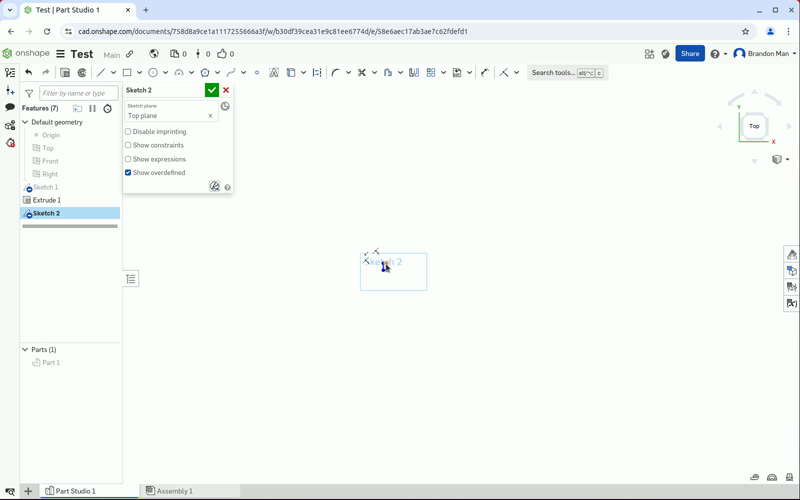
scroll(6)
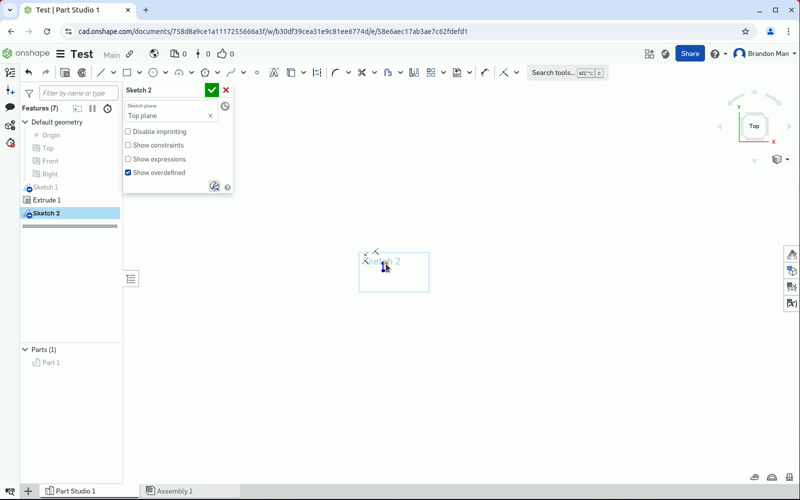
scroll(6)
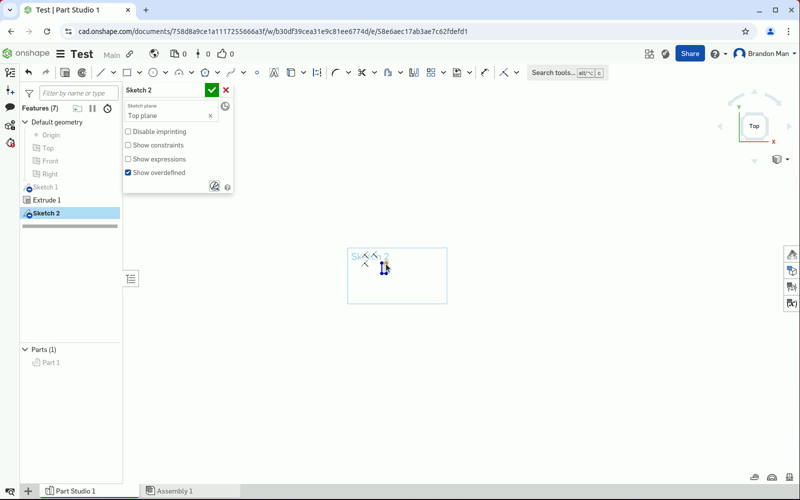
scroll(6)
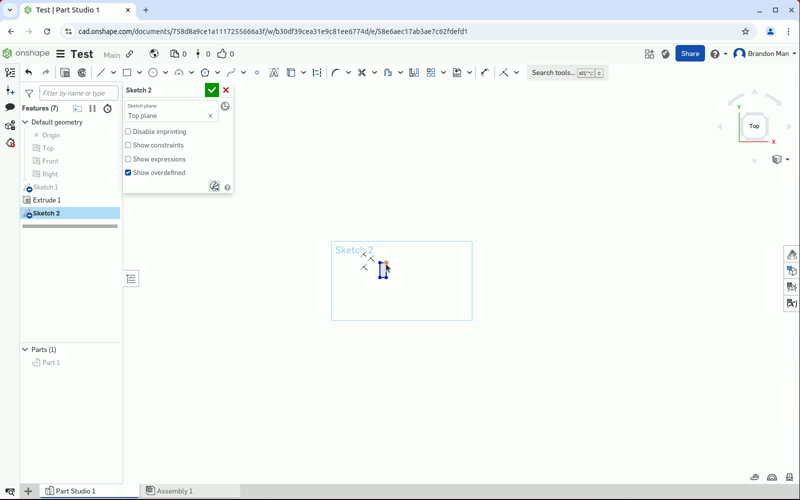
scroll(6)
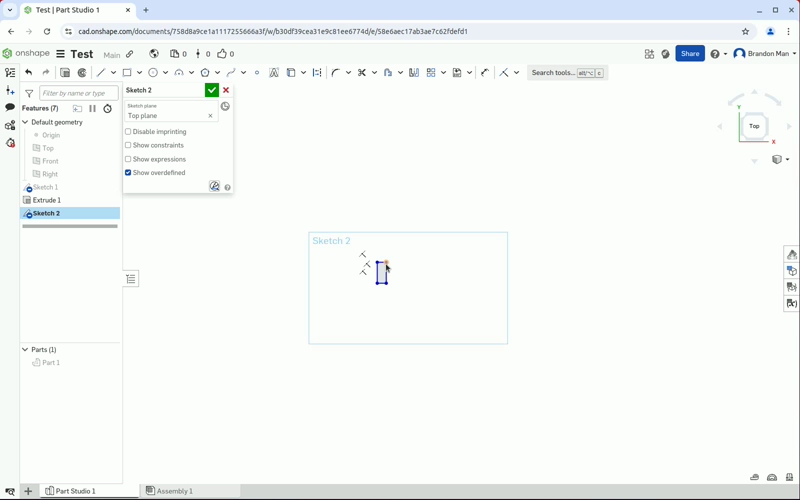
scroll(6)
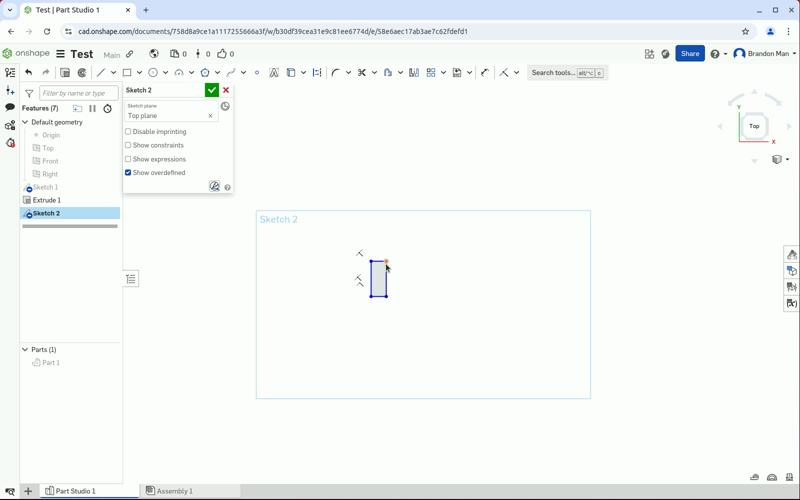
scroll(6)
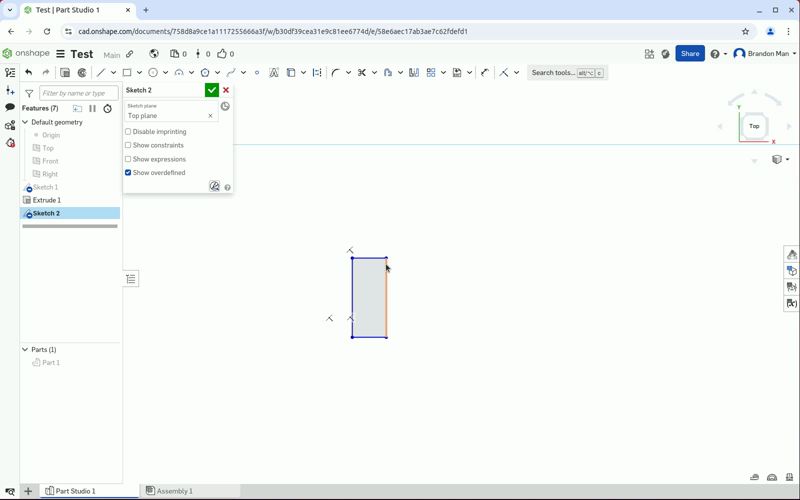
click(386, 263)
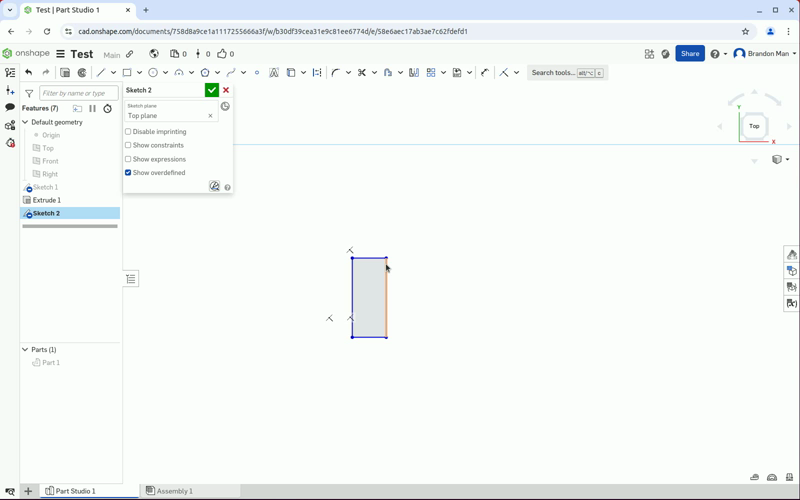
scroll(-6)
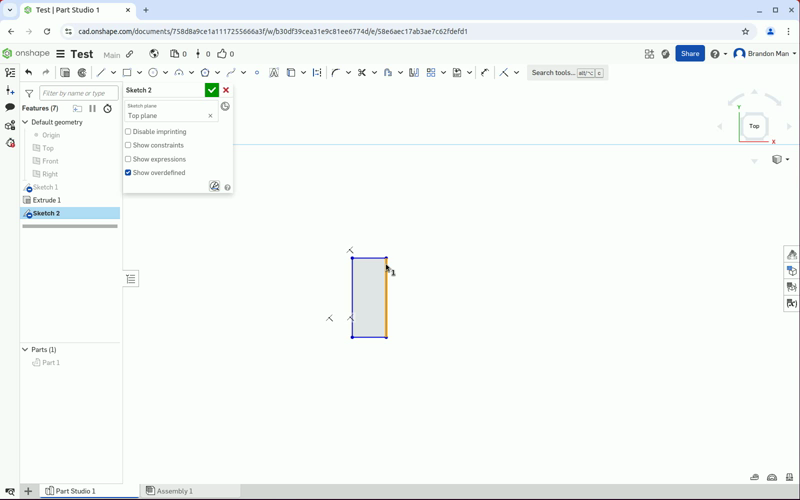
scroll(-6)
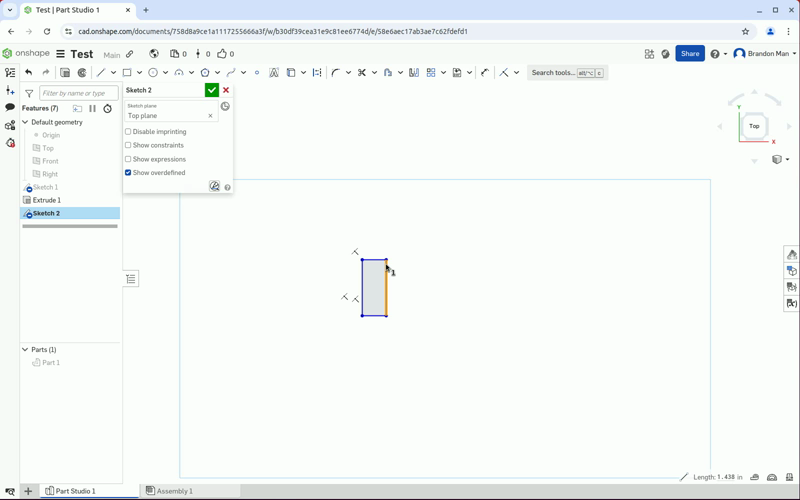
scroll(-6)
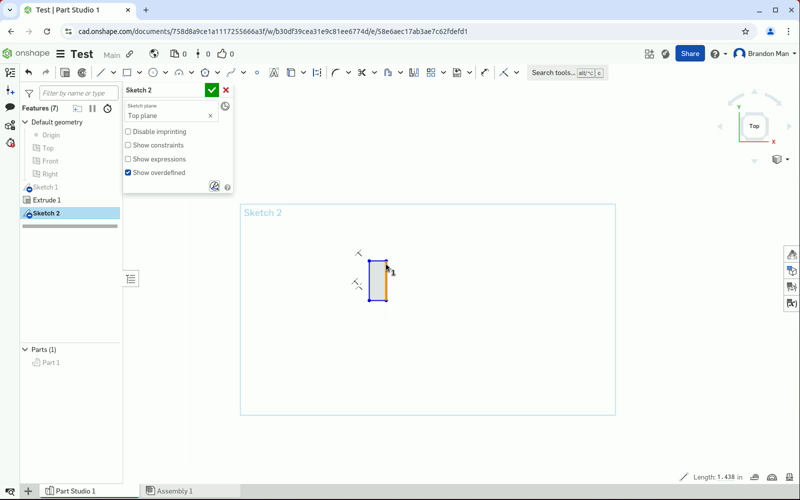
scroll(-6)
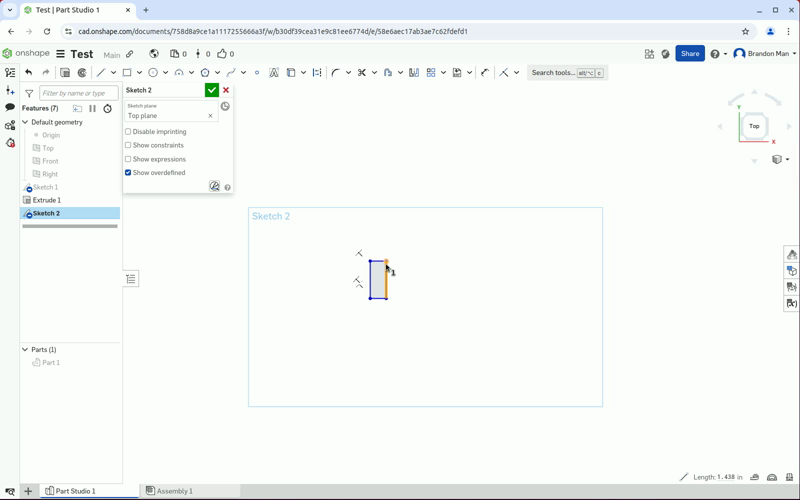
scroll(-6)
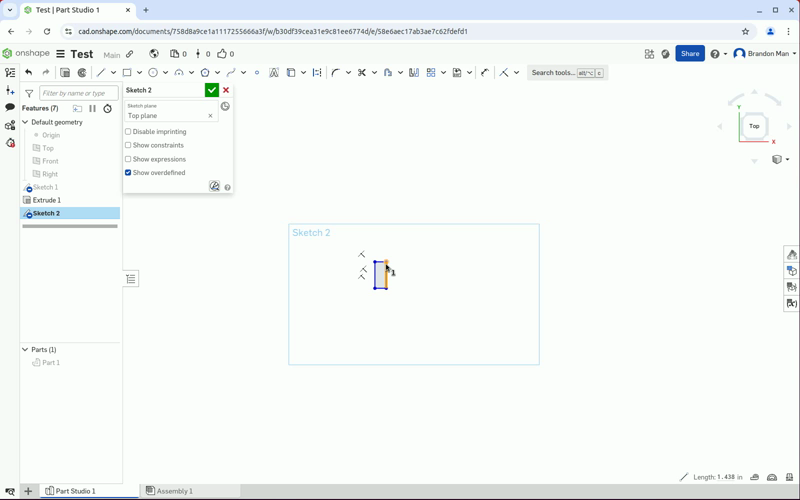
scroll(-6)
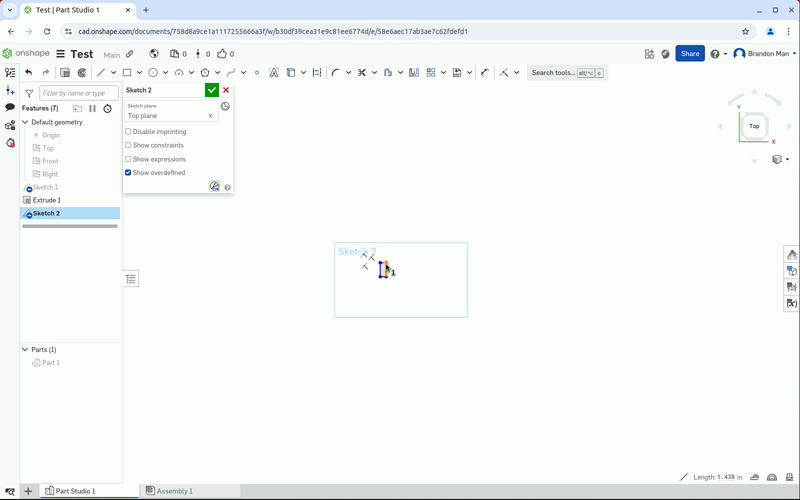
scroll(-6)
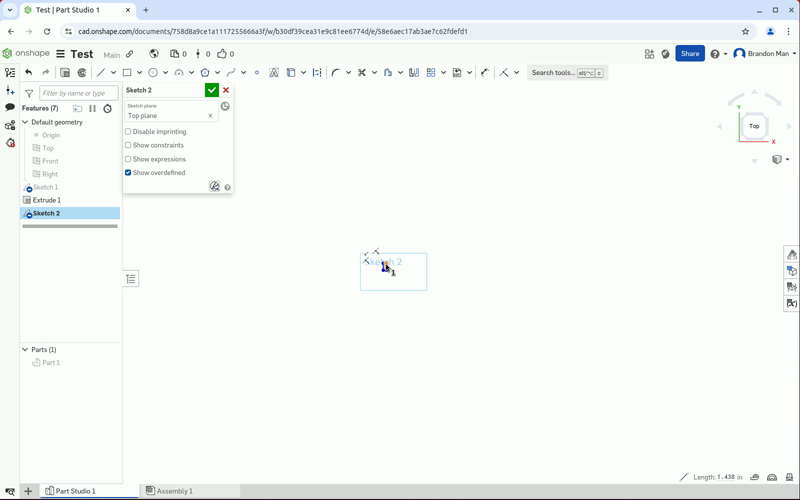
mouse_move(73, 352)
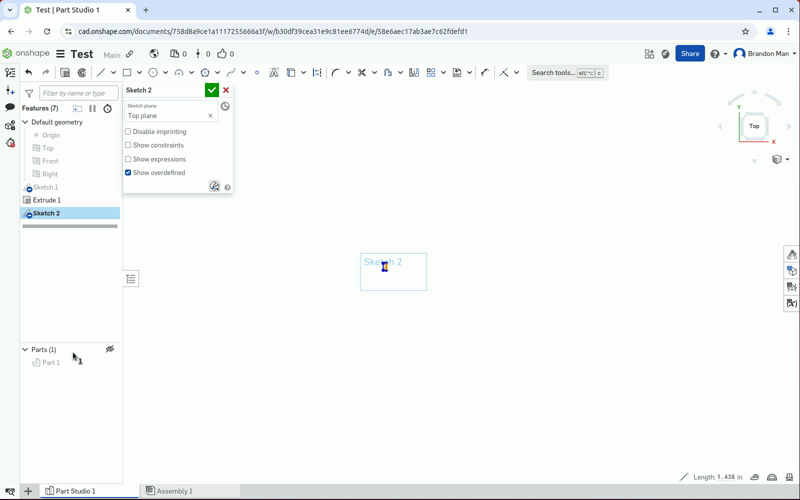
key(shift+y)
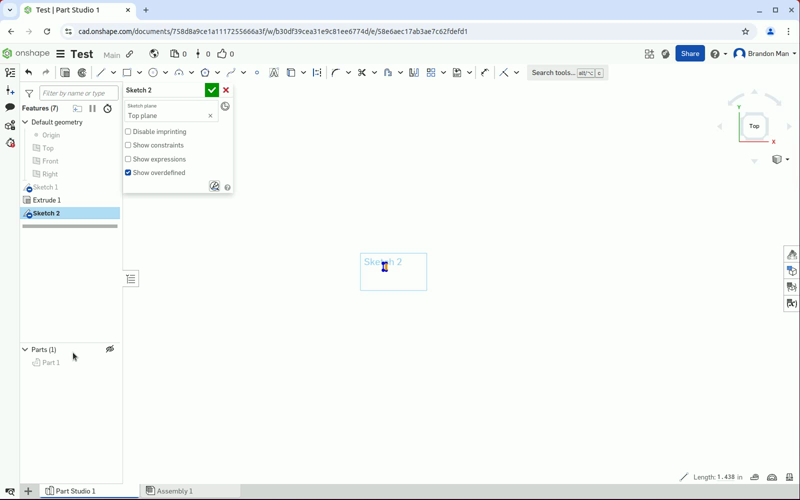
key(shift+e)
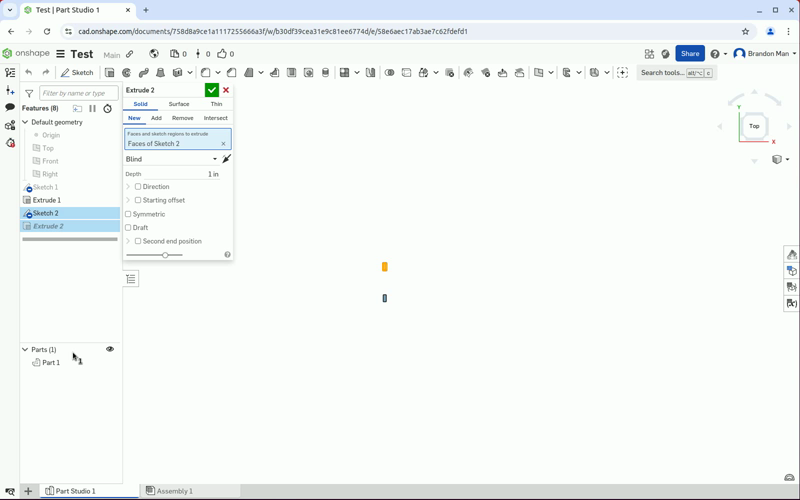
mouse_move(143, 106)
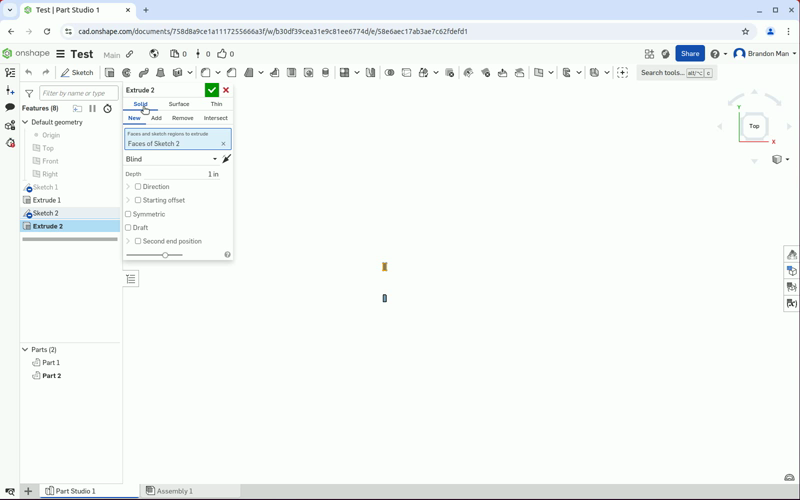
click(143, 106)
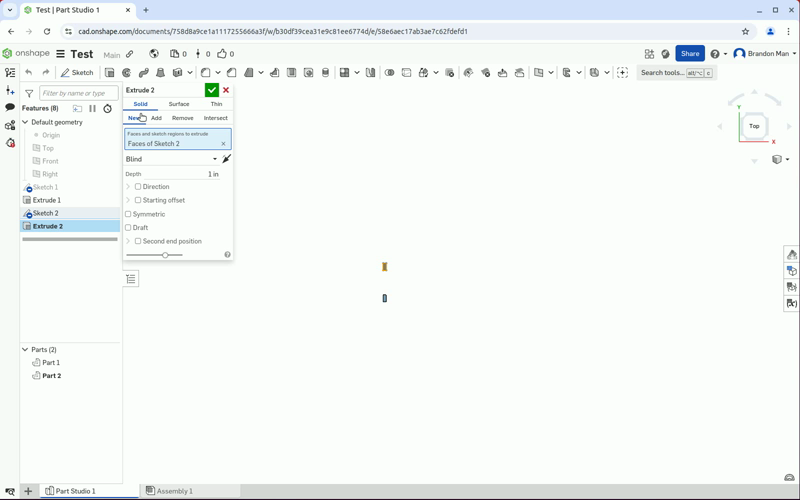
mouse_move(137, 120)
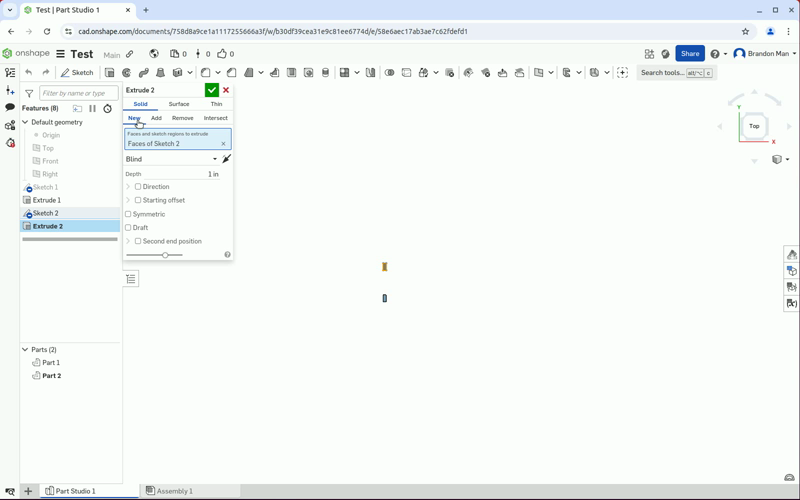
click(137, 120)
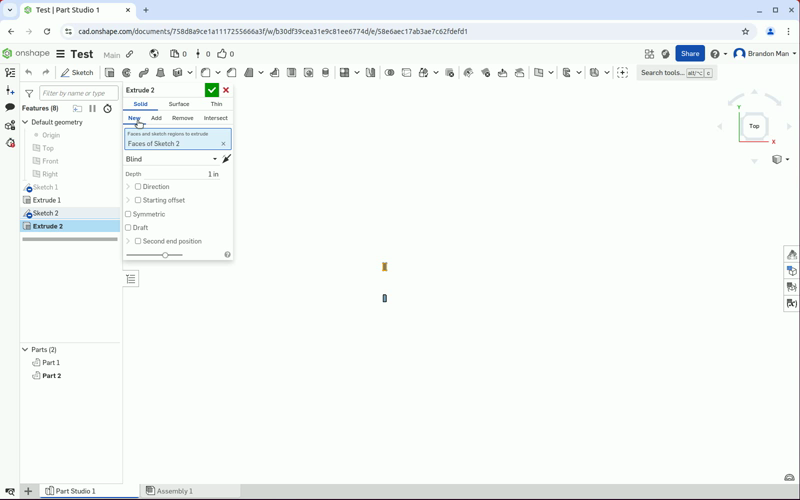
key(tab, 4)
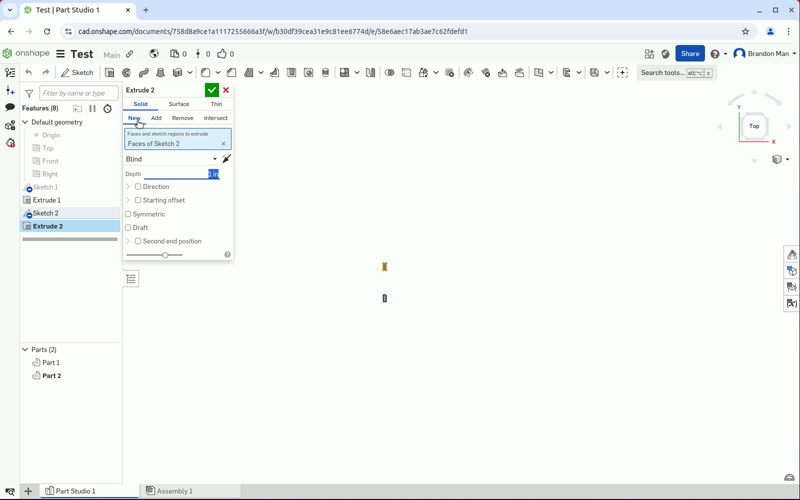
text(22.868)
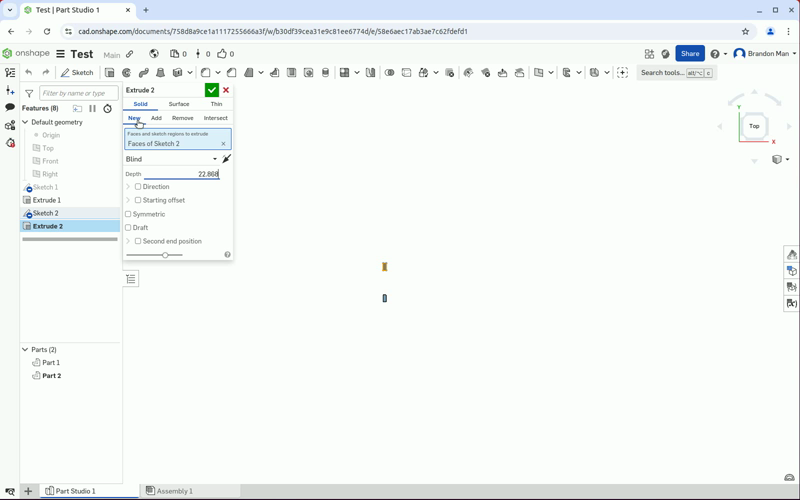
key(enter)
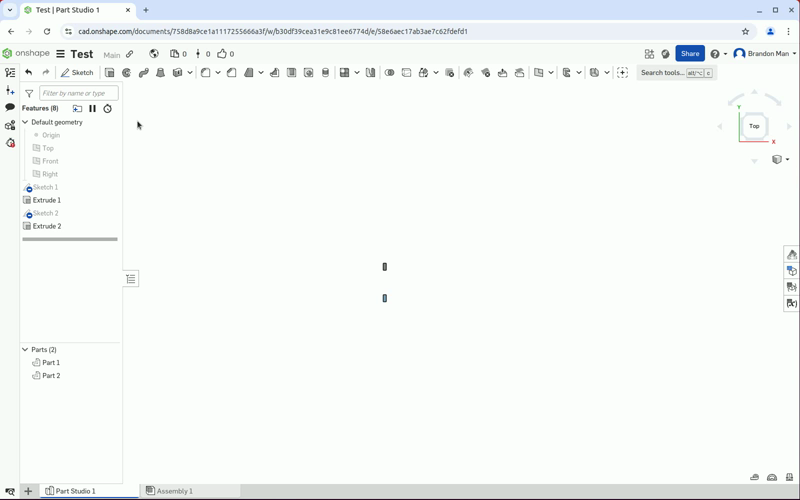
key(shift+h)
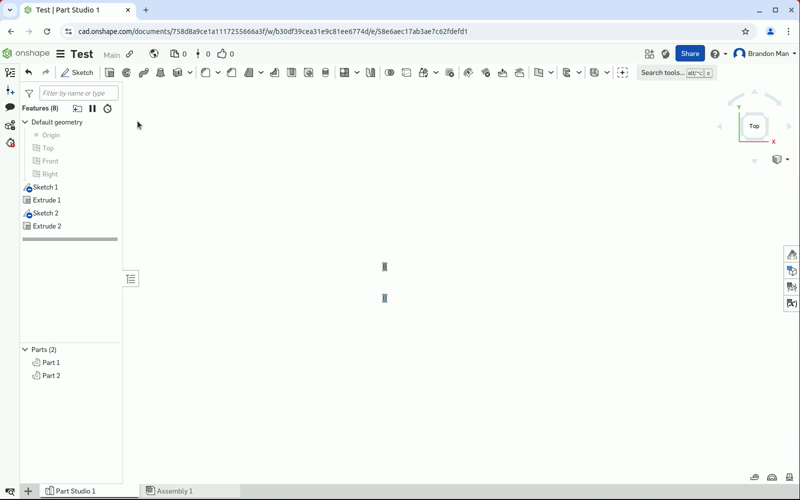
key(shift+h)
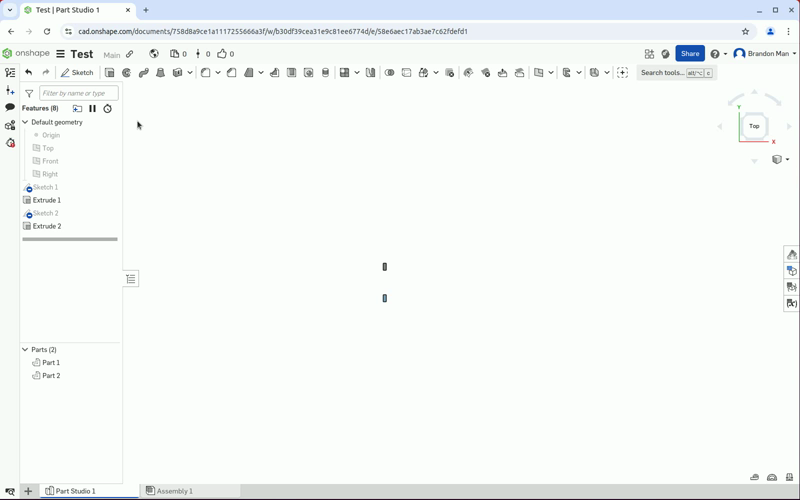
mouse_move(73, 189)
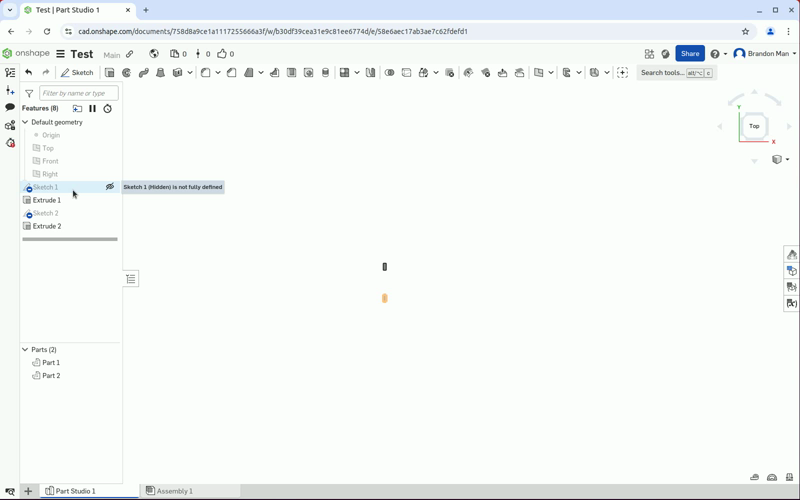
click(73, 189)
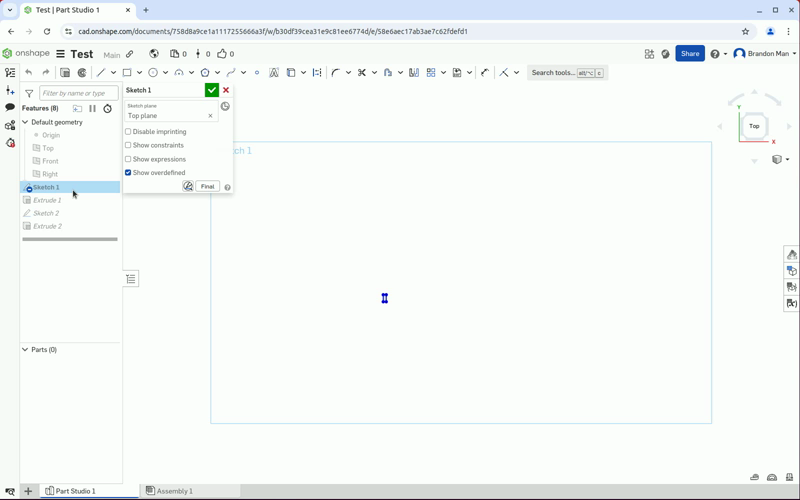
mouse_move(229, 92)
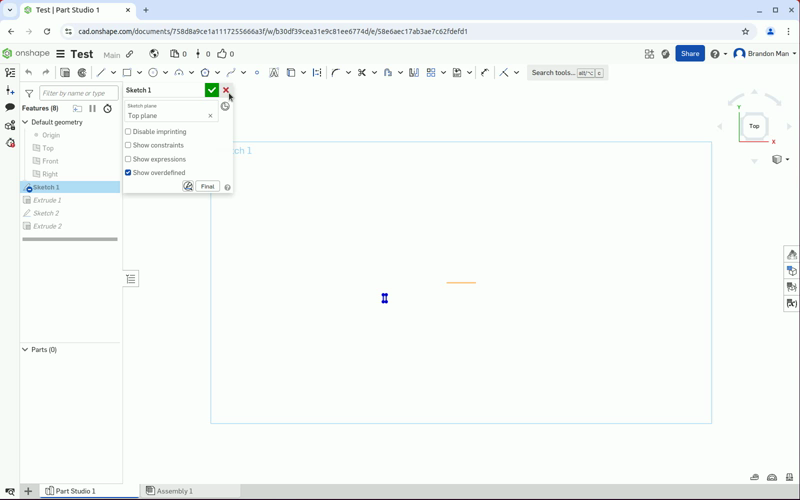
click(229, 92)
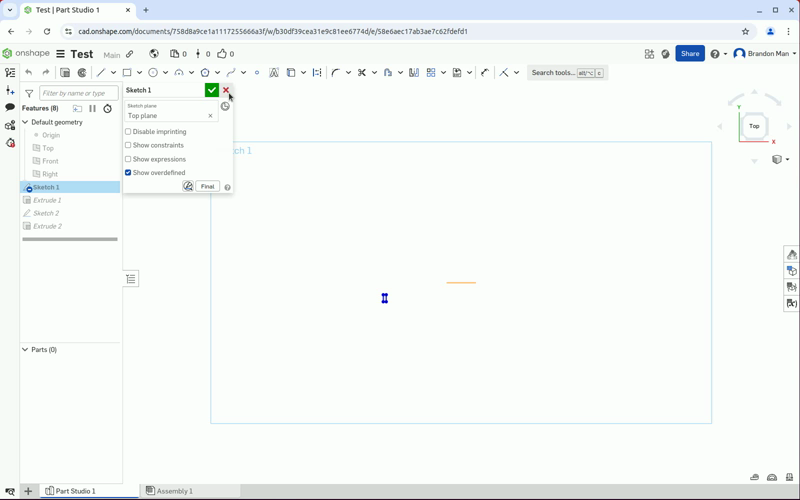
key(shift+s)
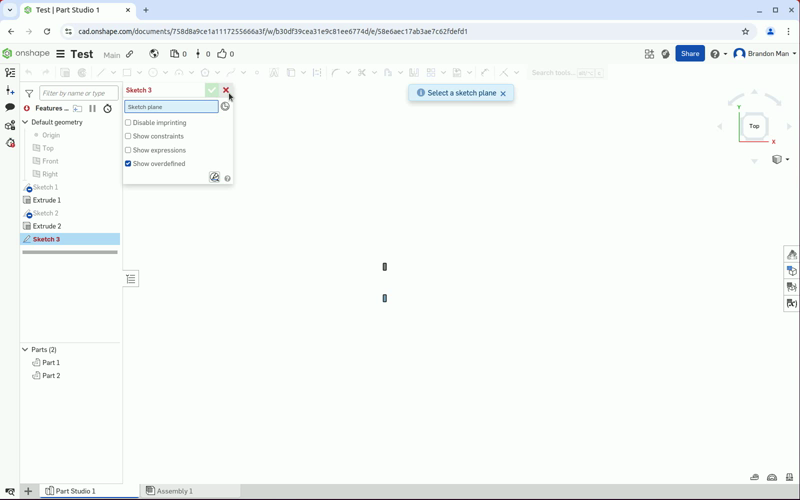
mouse_move(73, 150)
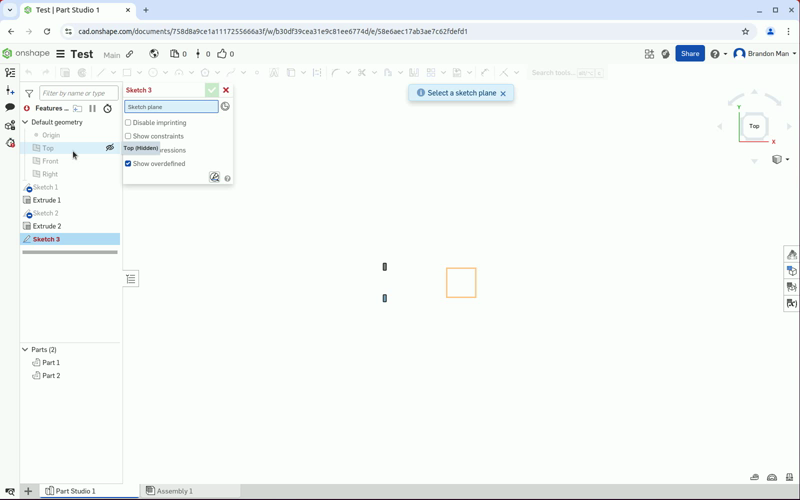
click(73, 150)
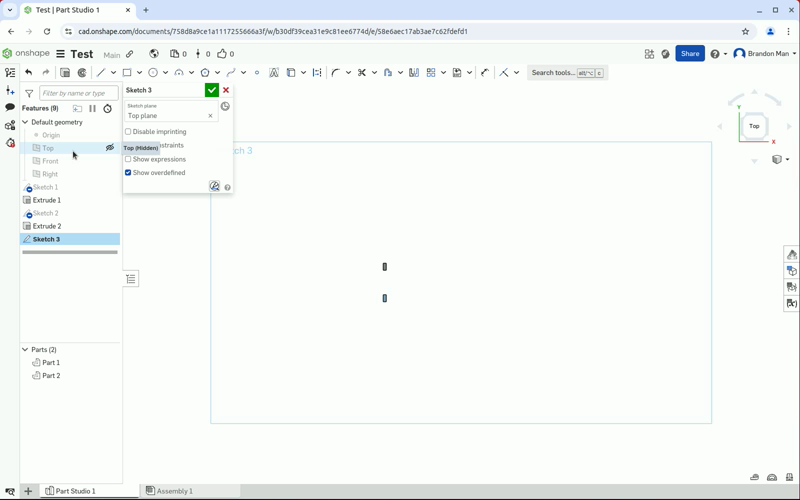
mouse_move(73, 352)
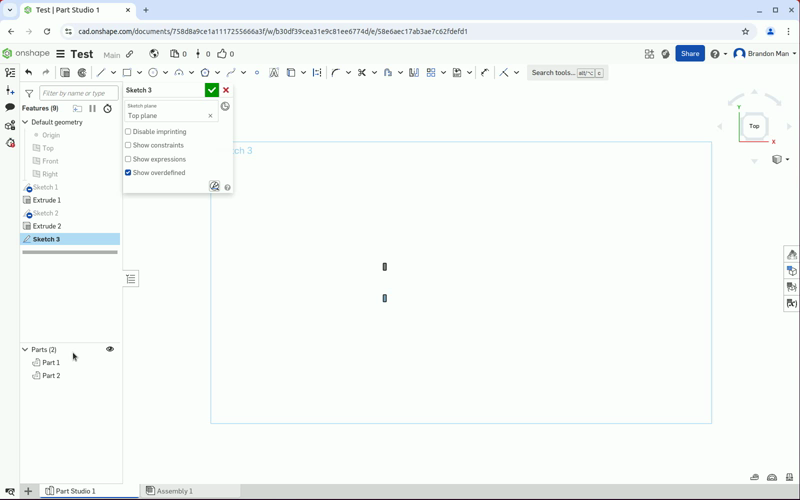
key(y)
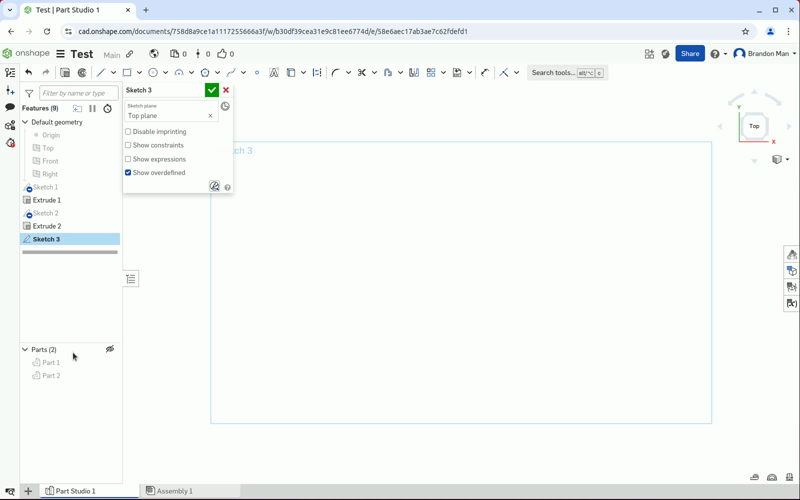
key(l)
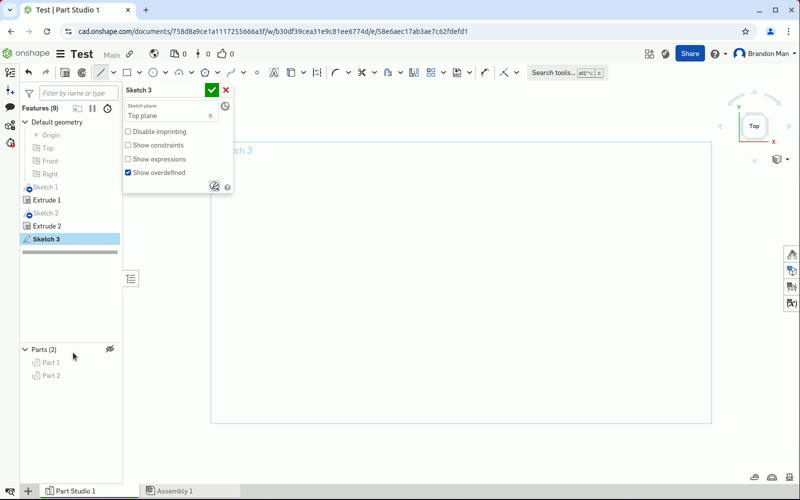
key_down(shift)
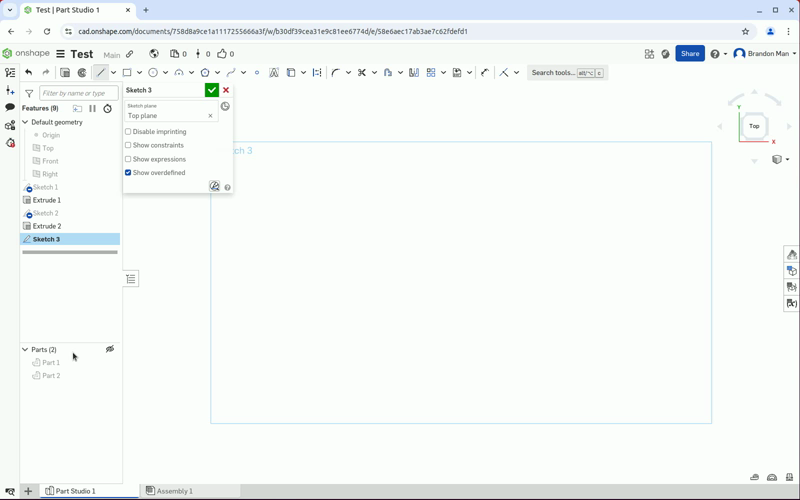
mouse_move(535, 301)
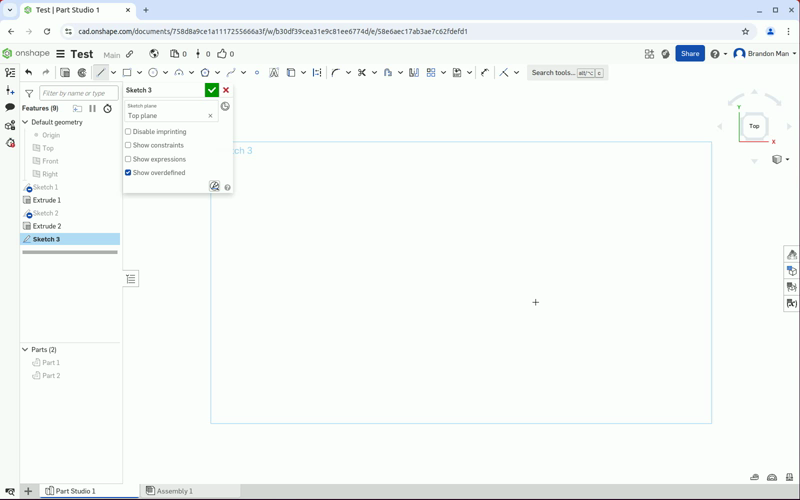
click(535, 301)
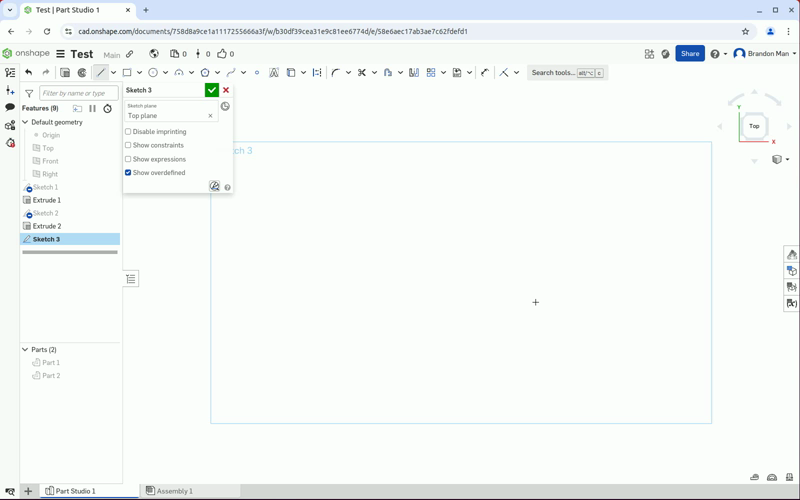
key_up(shift)
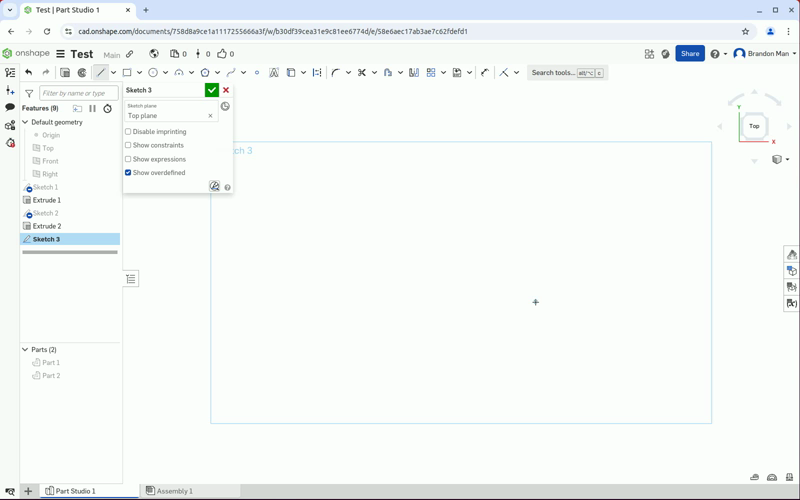
key_down(shift)
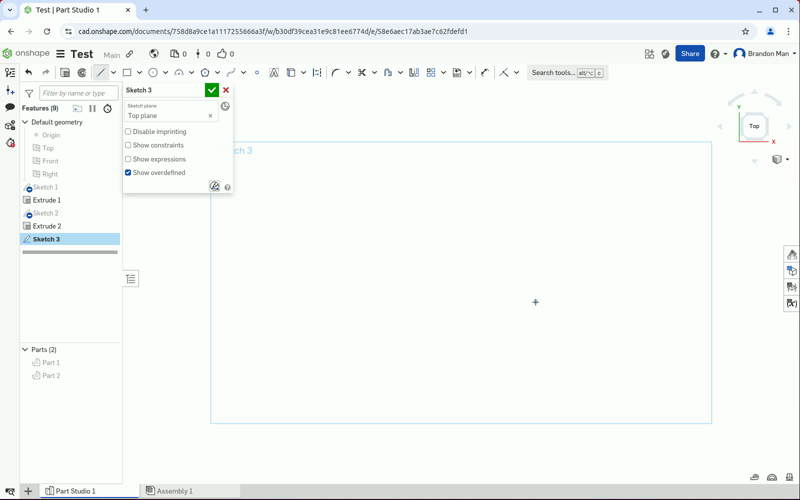
mouse_move(565, 301)
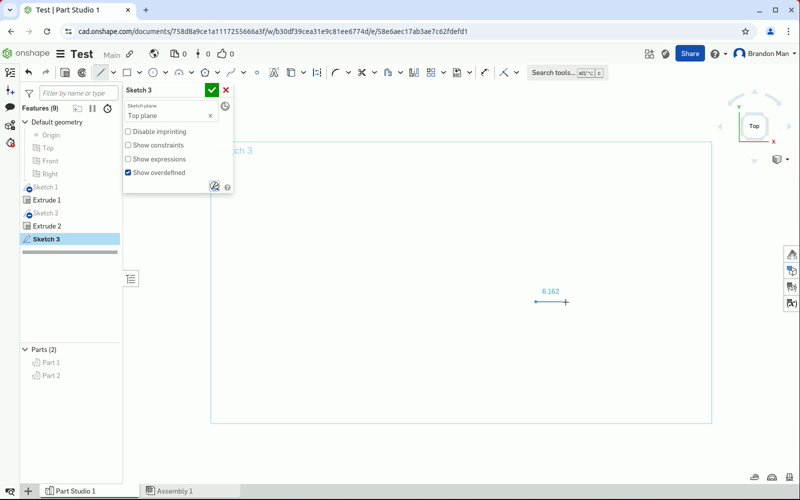
mouse_move(538, 301)
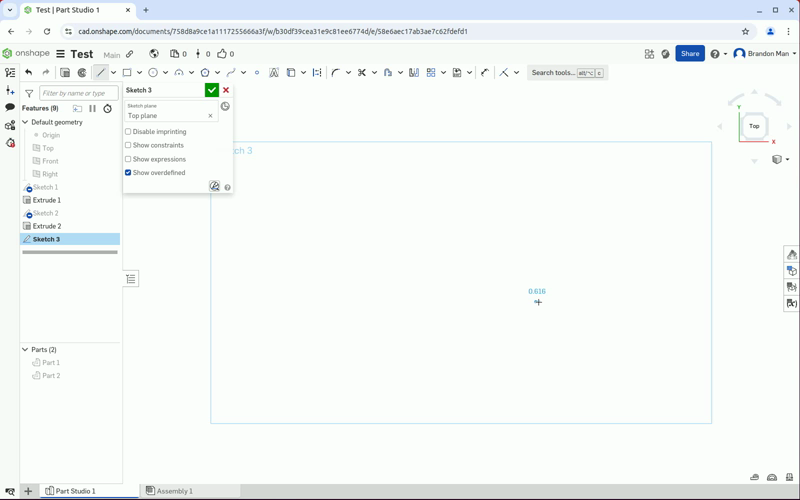
scroll(6)
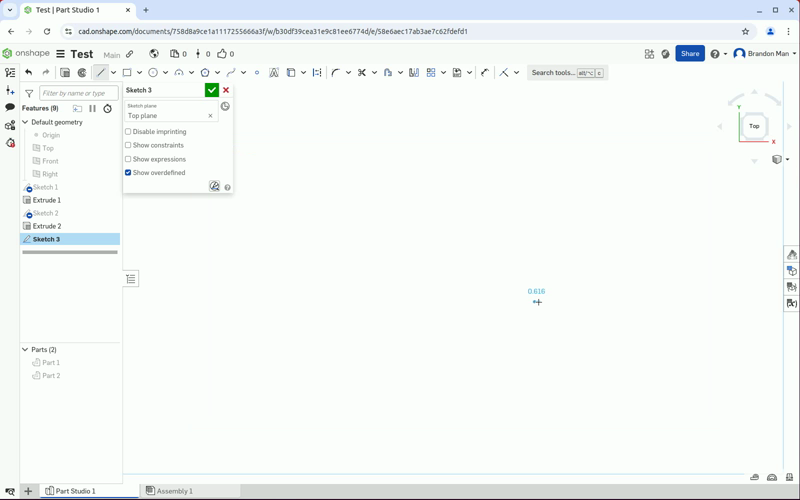
scroll(6)
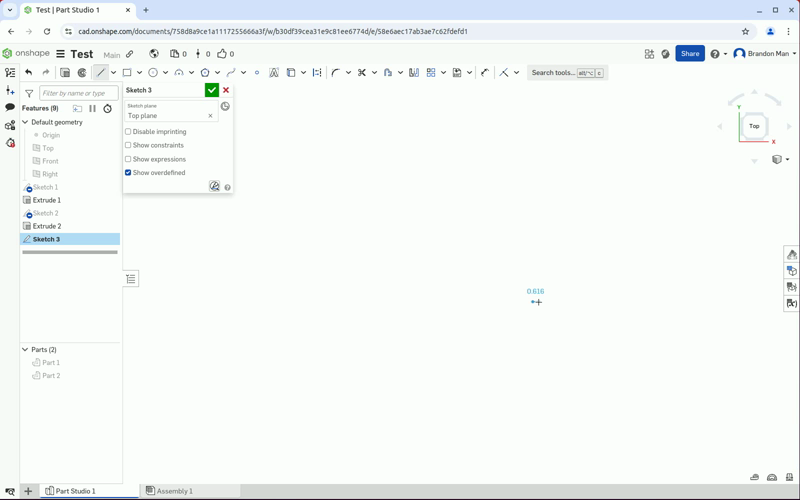
scroll(6)
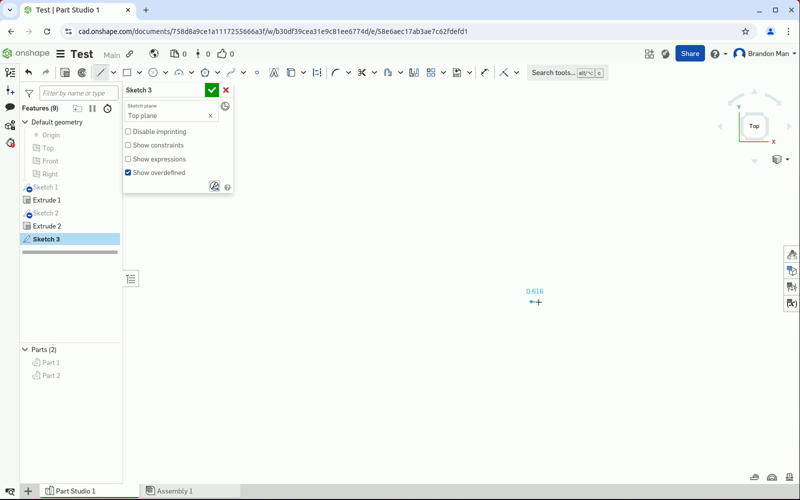
scroll(6)
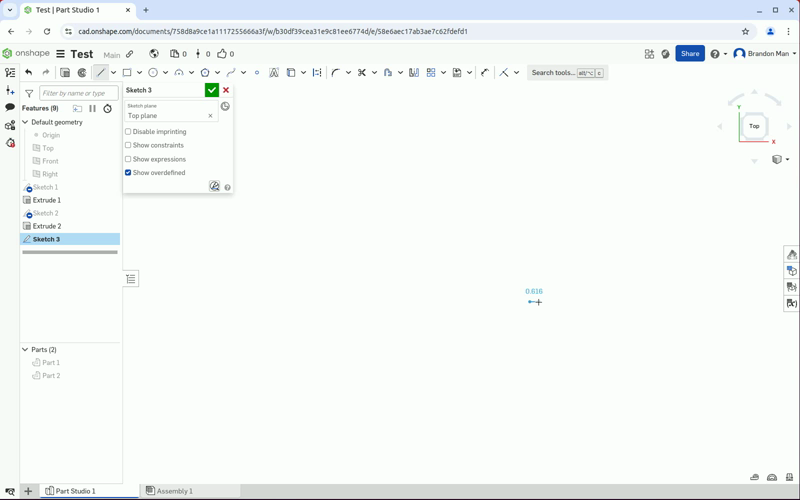
scroll(6)
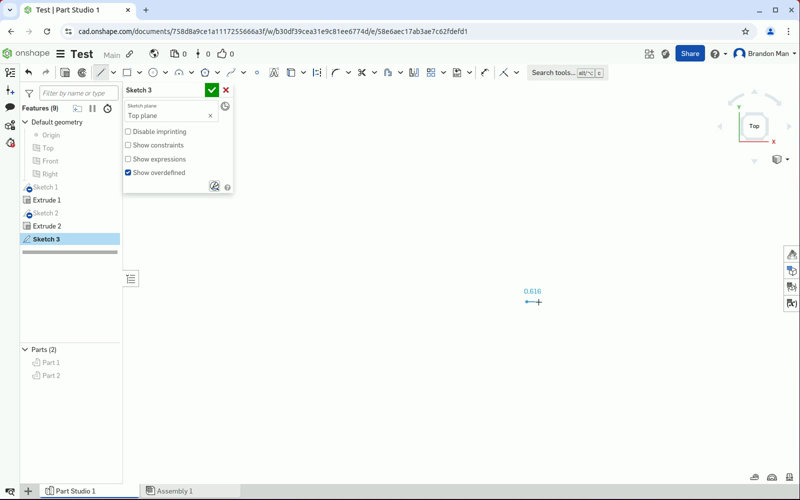
scroll(6)
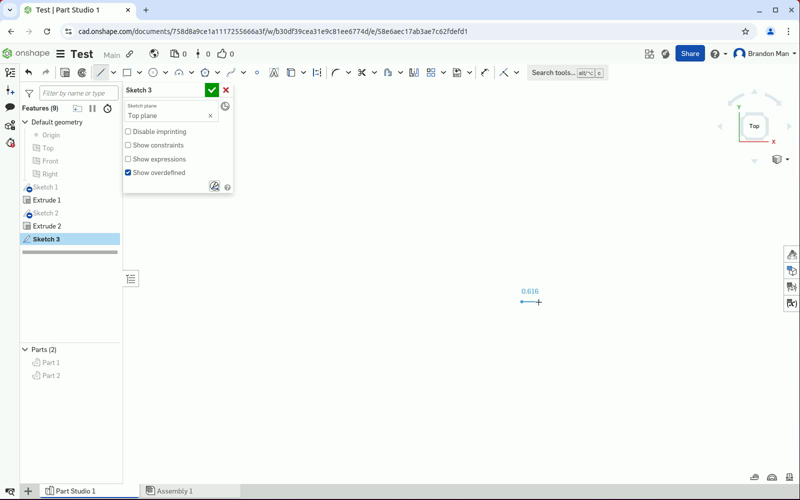
scroll(6)
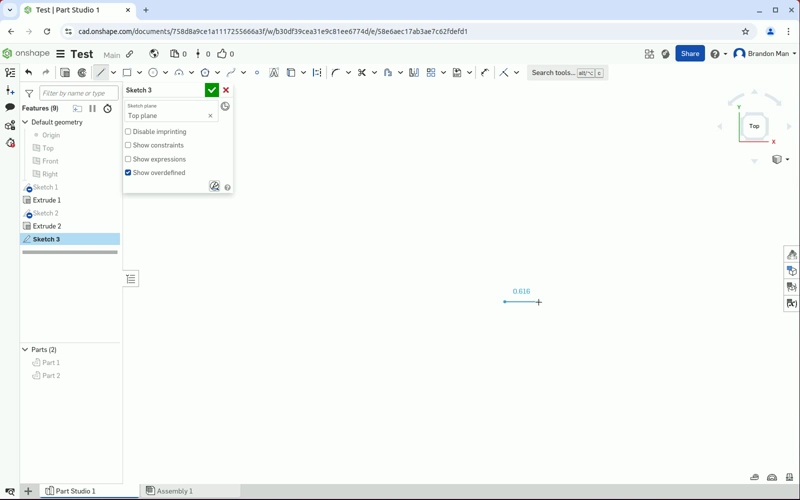
click(538, 301)
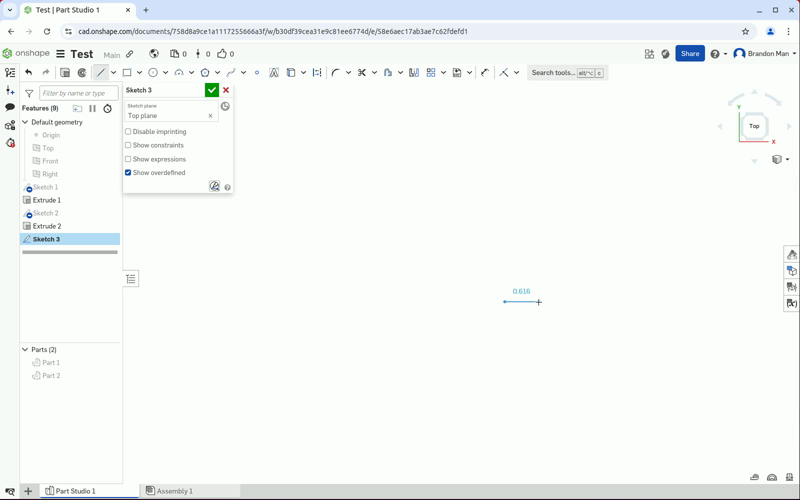
scroll(-6)
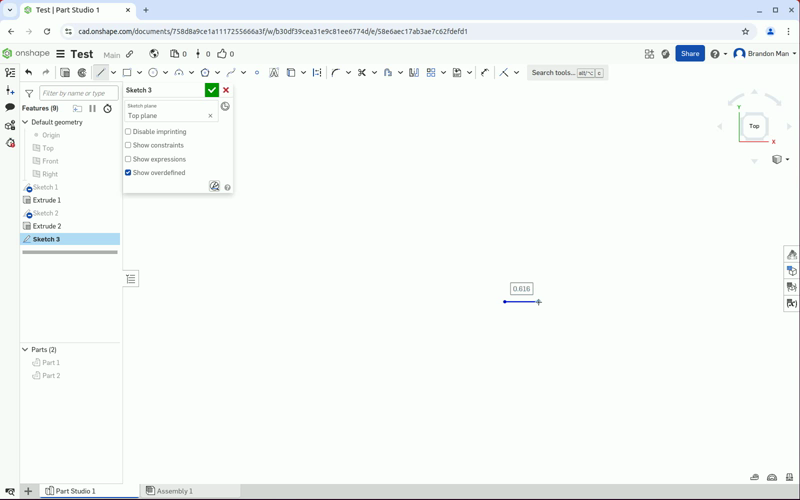
scroll(-6)
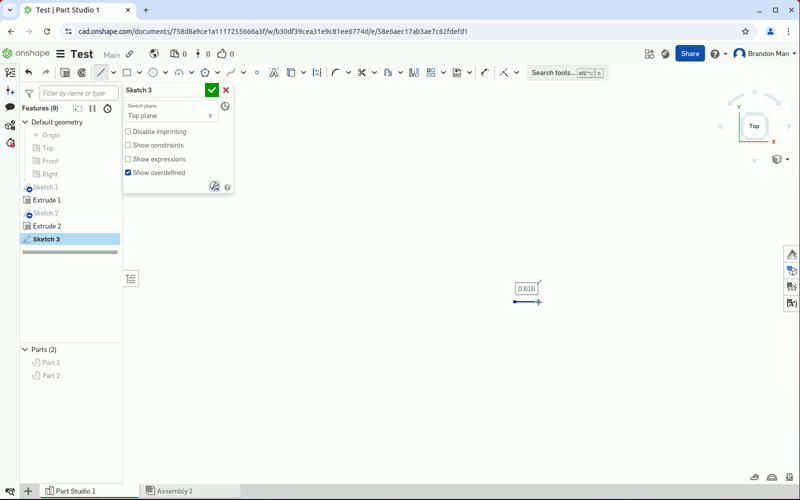
scroll(-6)
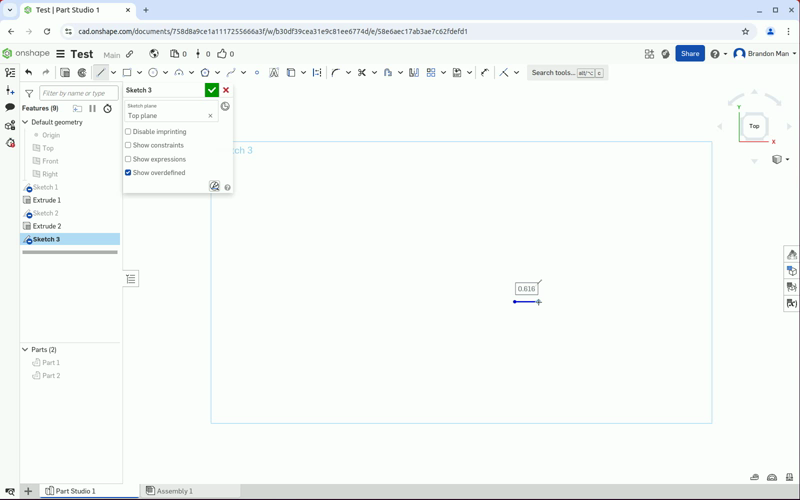
scroll(-6)
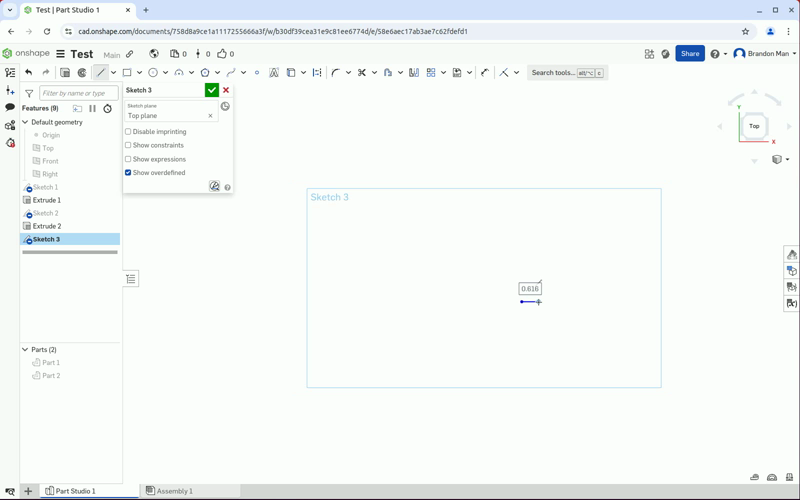
scroll(-6)
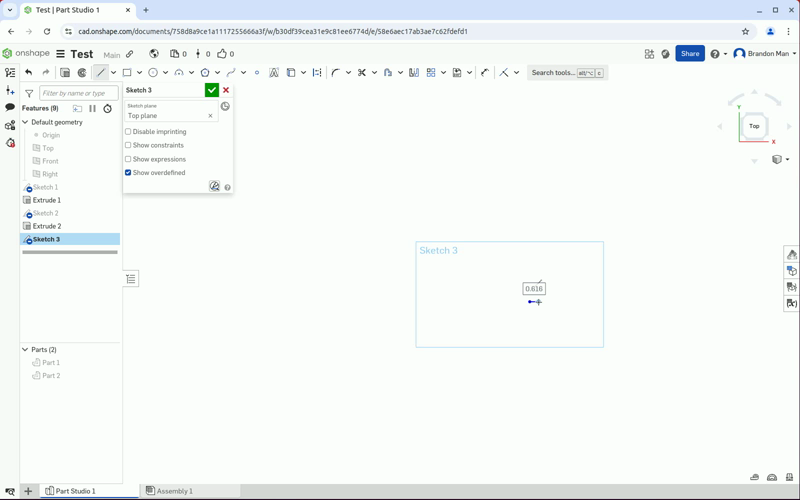
scroll(-6)
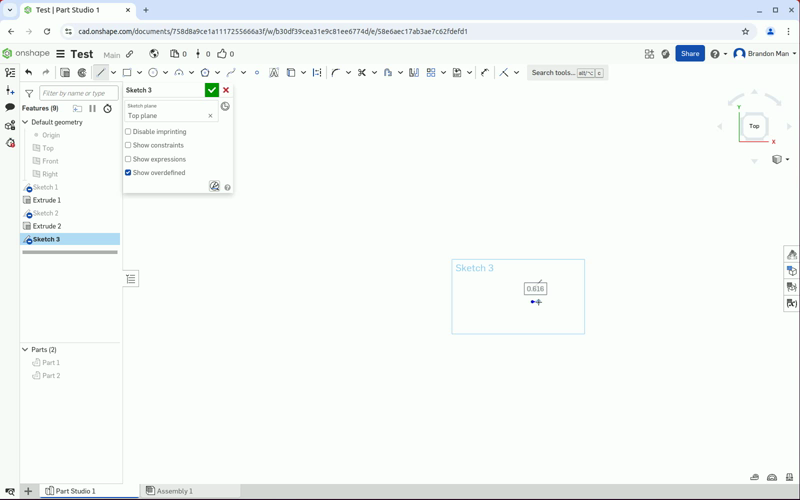
scroll(-6)
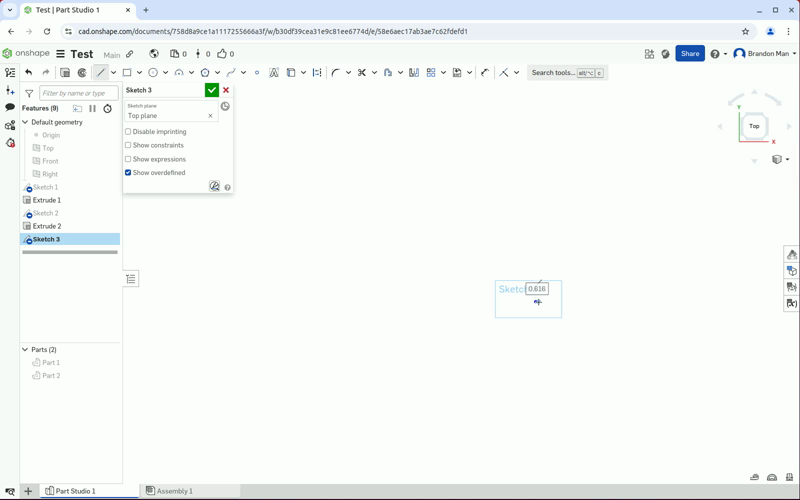
key_up(shift)
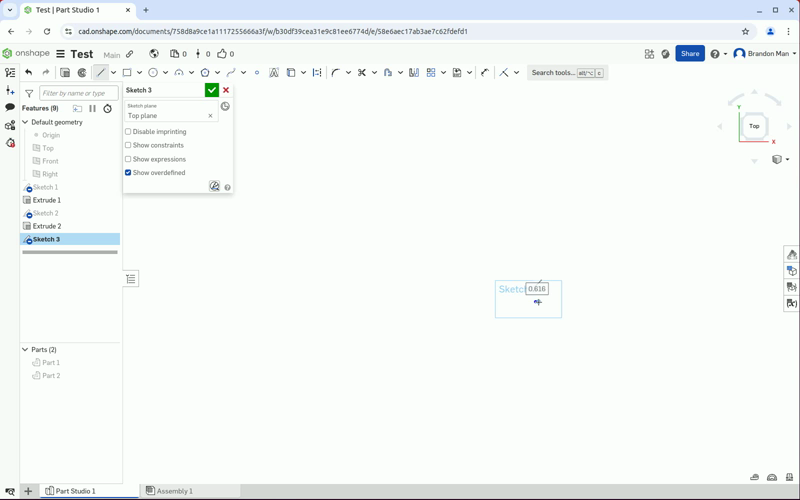
key_down(shift)
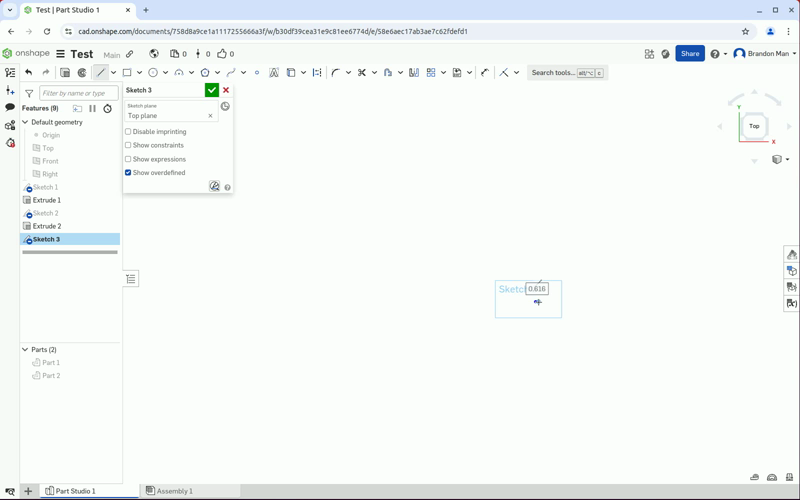
mouse_move(568, 301)
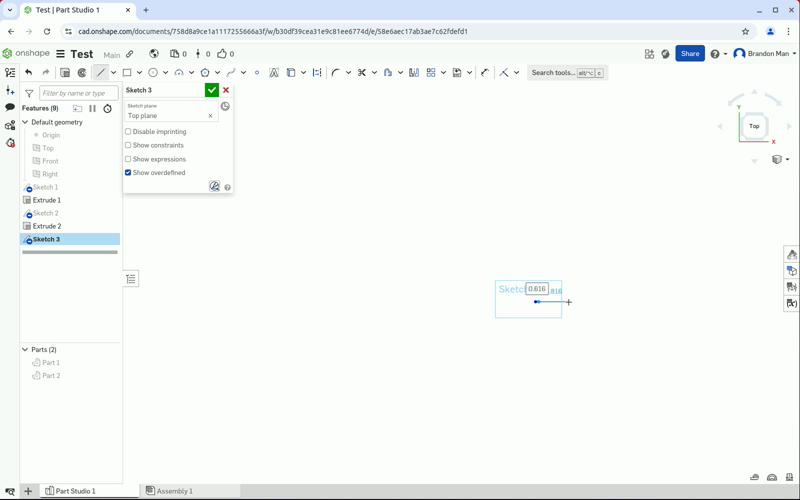
mouse_move(538, 294)
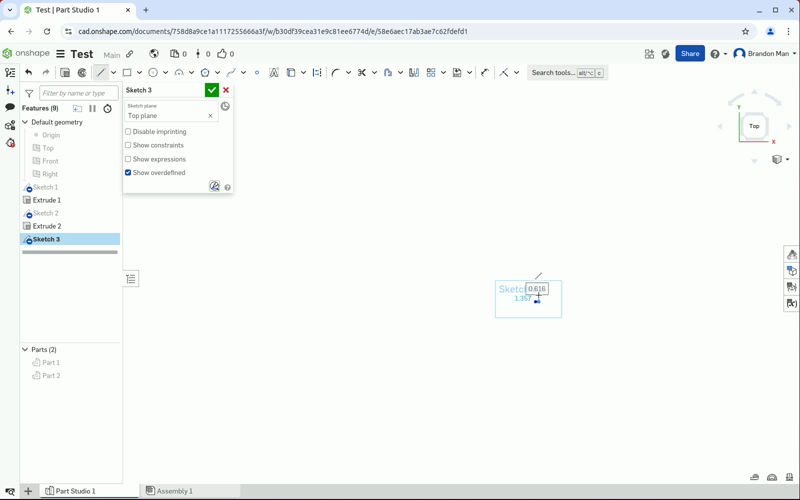
scroll(6)
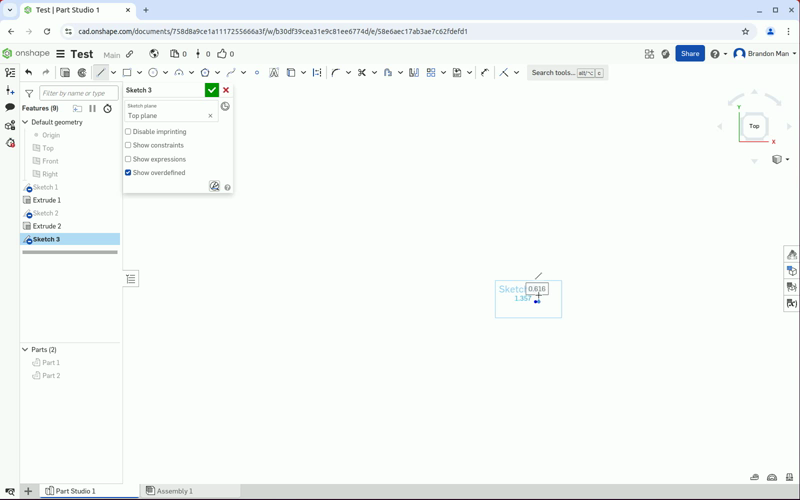
scroll(6)
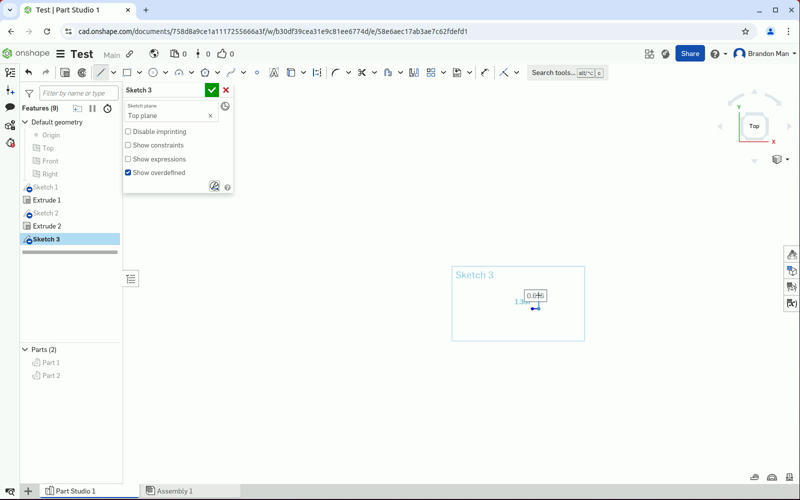
scroll(6)
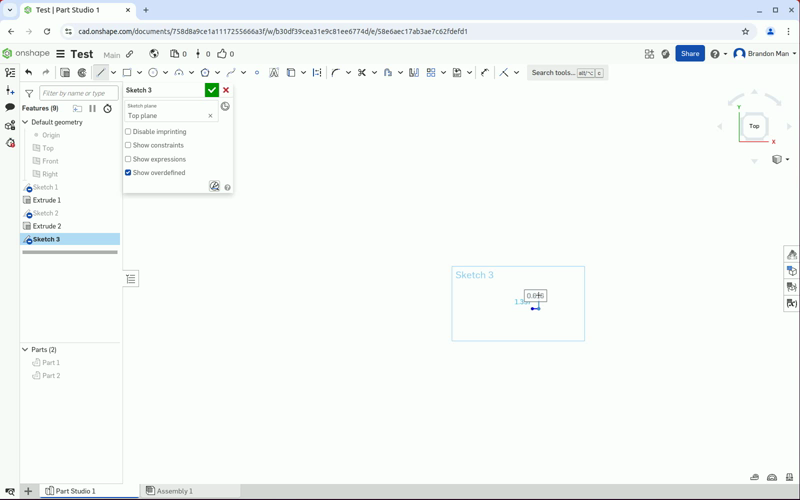
scroll(6)
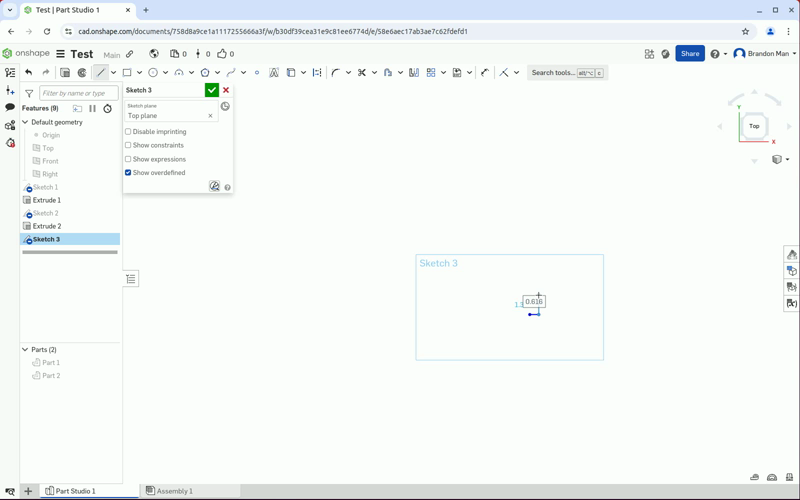
scroll(6)
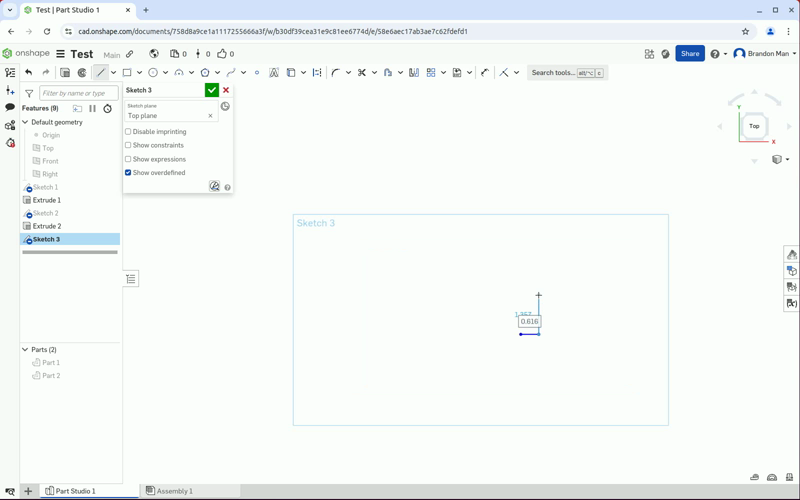
scroll(6)
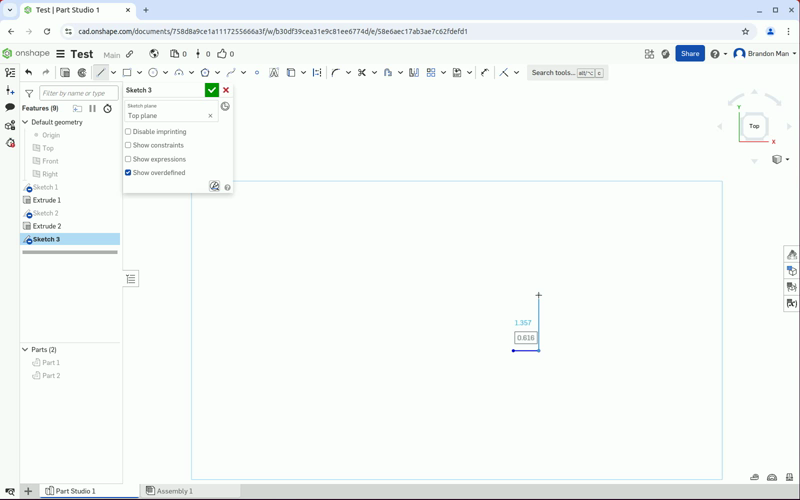
scroll(6)
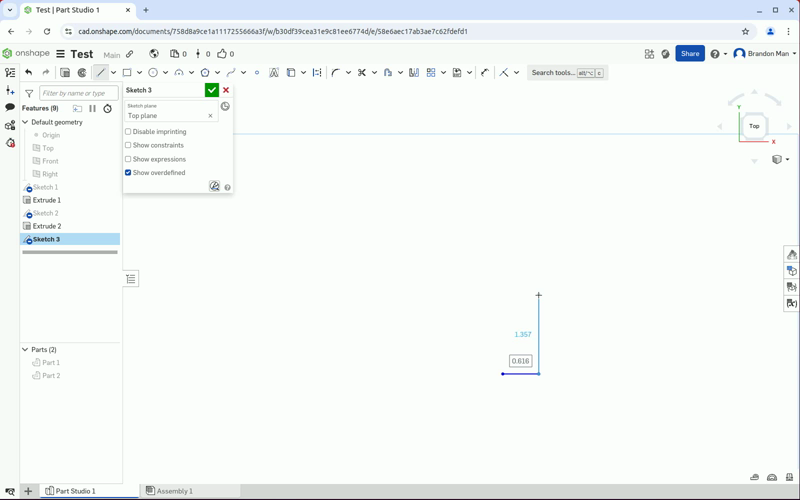
click(538, 294)
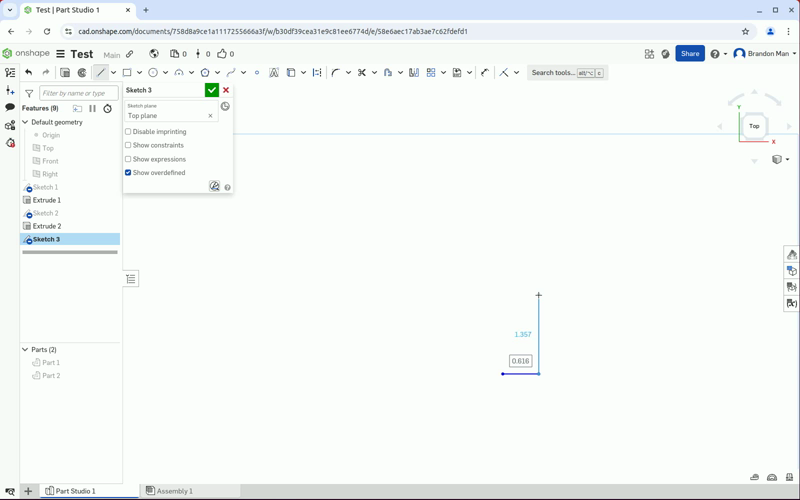
scroll(-6)
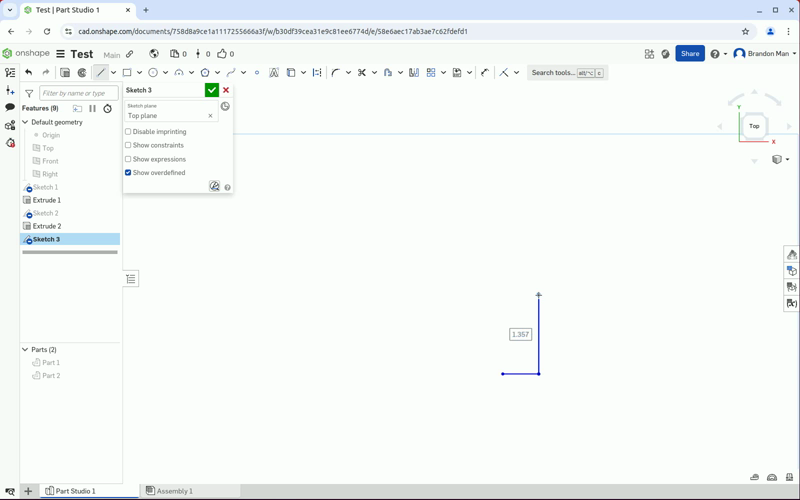
scroll(-6)
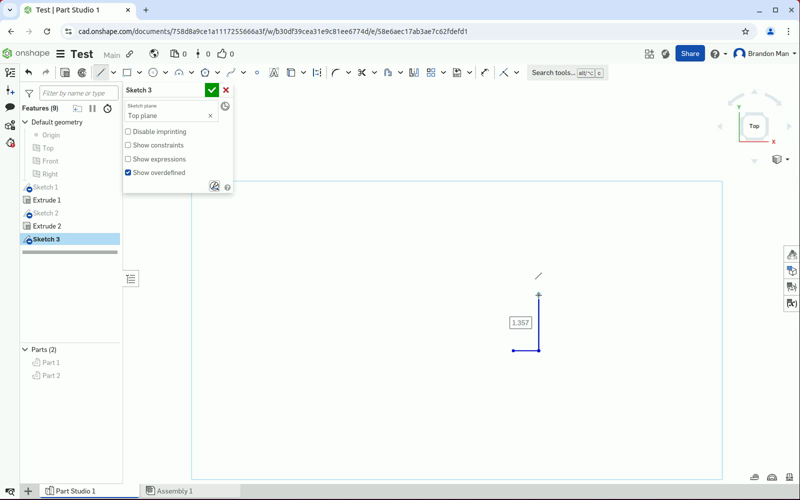
scroll(-6)
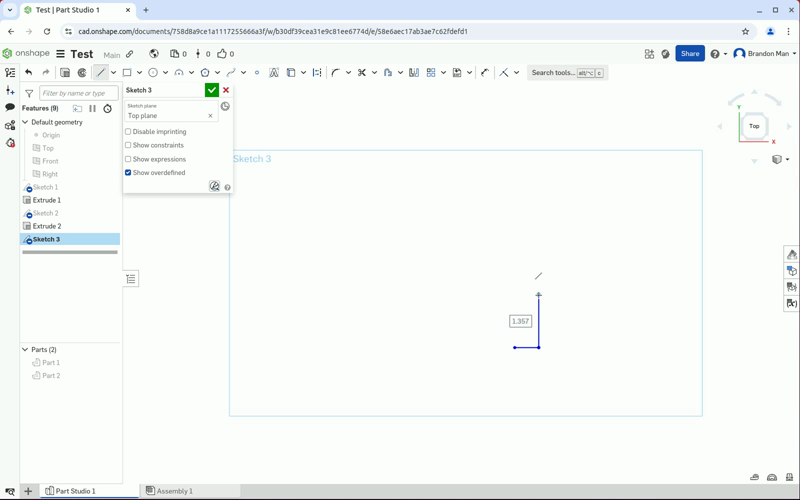
scroll(-6)
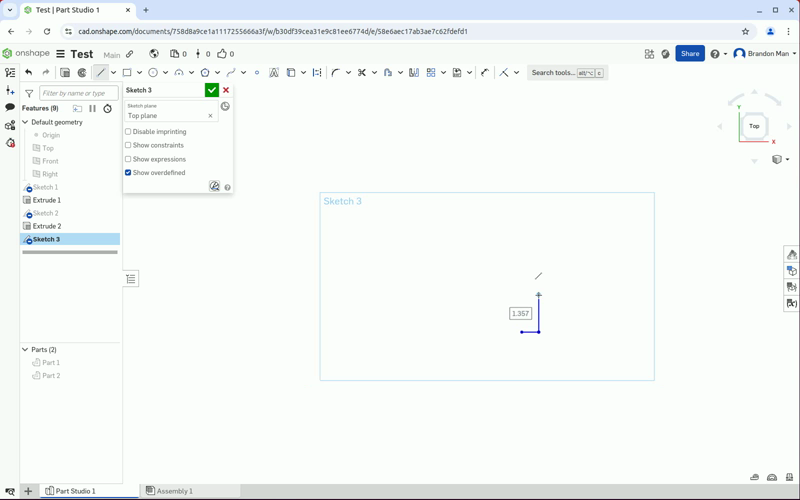
scroll(-6)
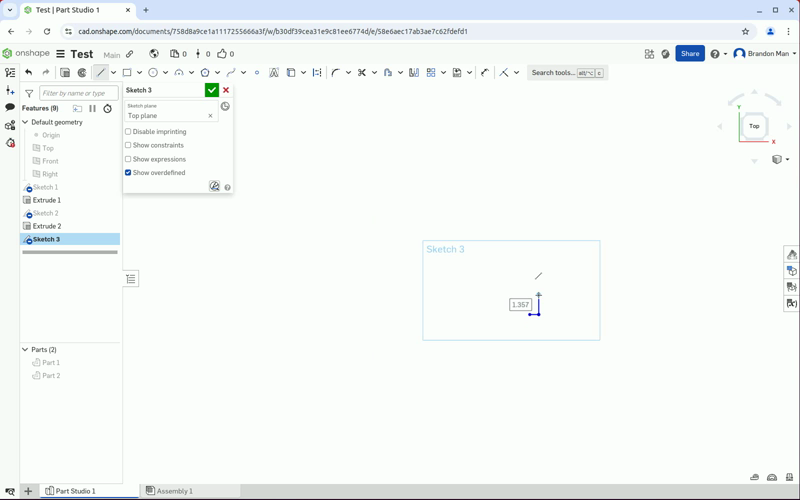
scroll(-6)
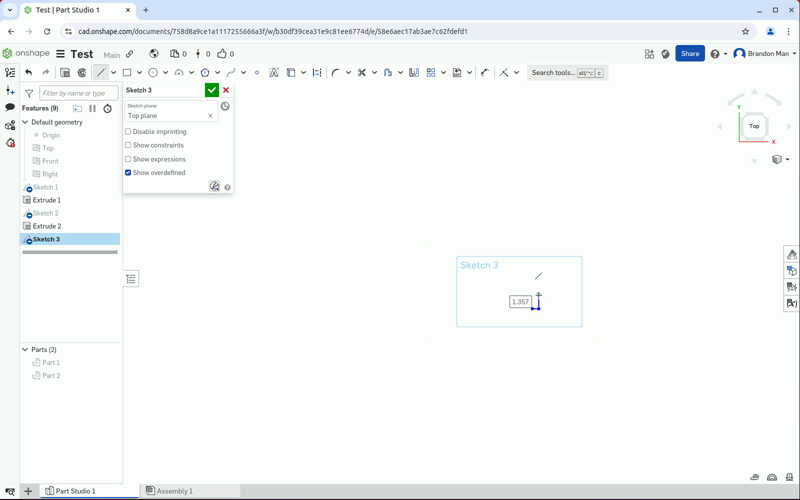
scroll(-6)
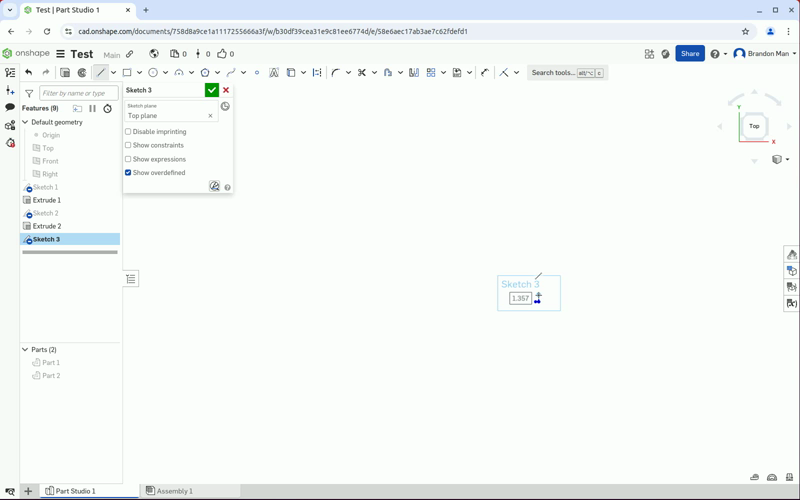
key_up(shift)
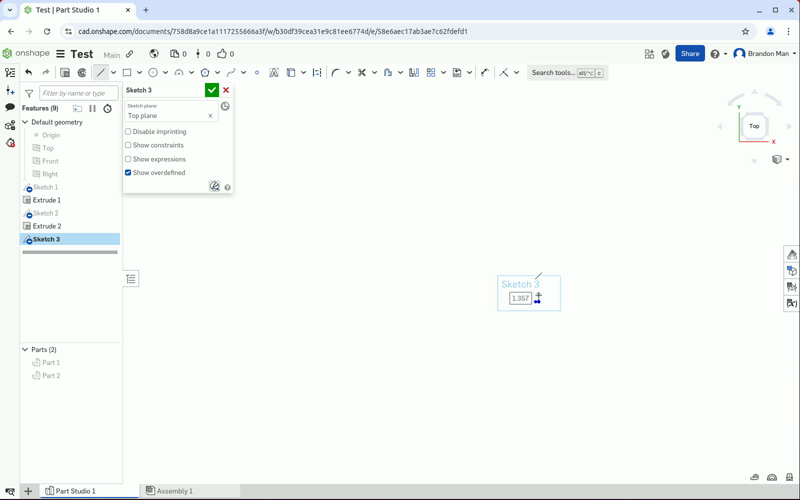
key_down(shift)
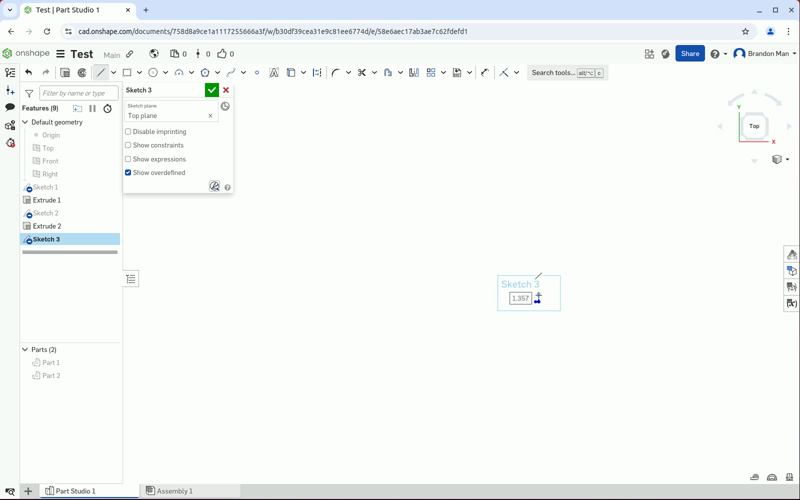
mouse_move(568, 294)
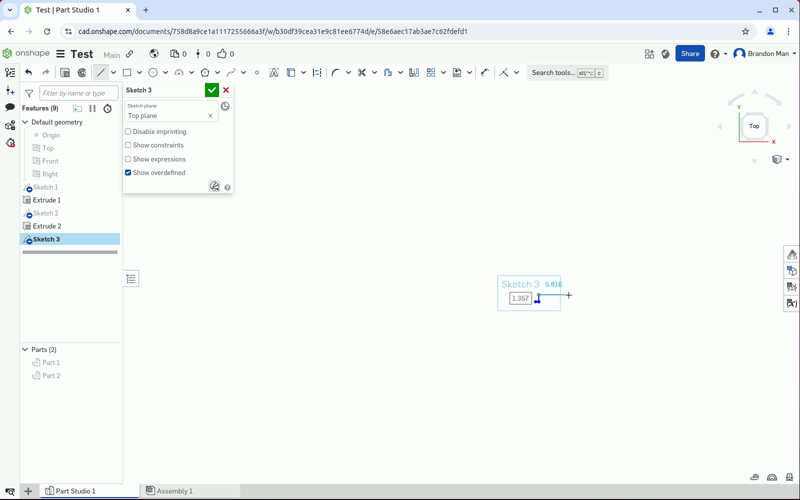
mouse_move(535, 294)
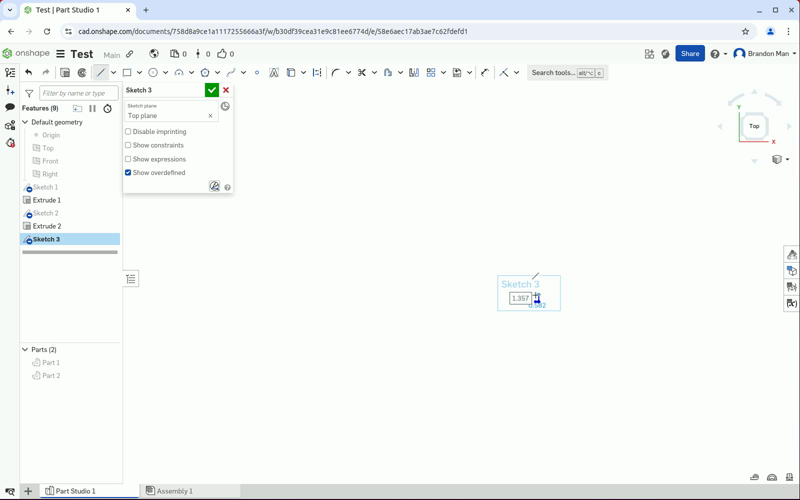
scroll(6)
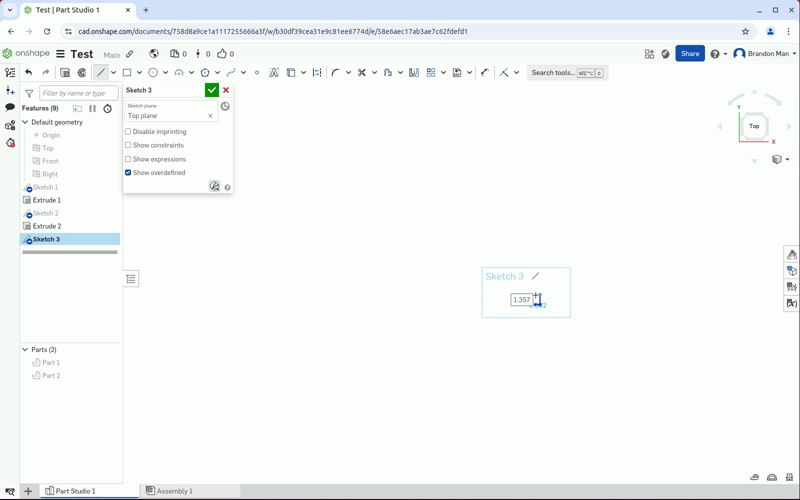
scroll(6)
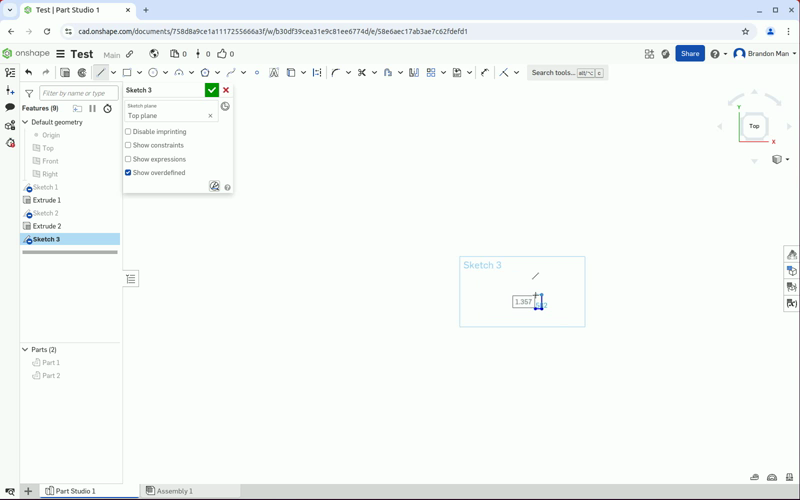
scroll(6)
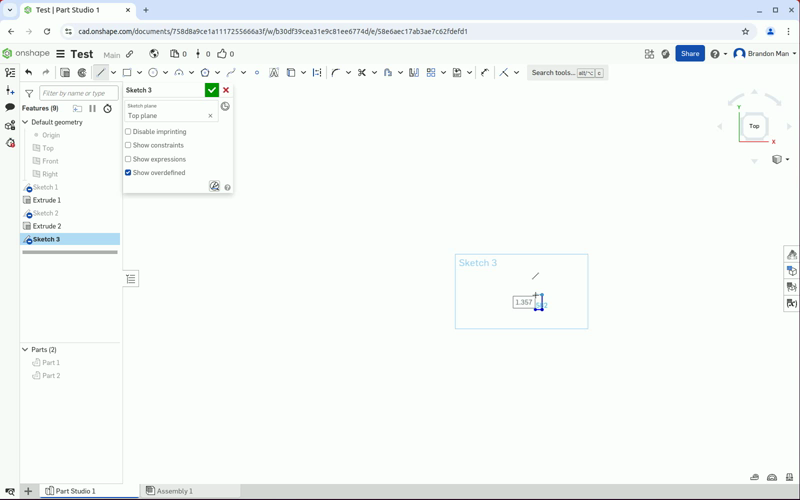
scroll(6)
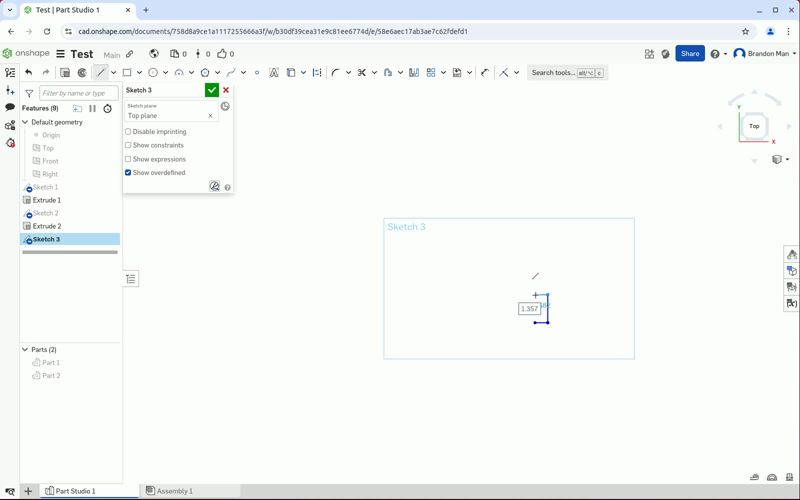
scroll(6)
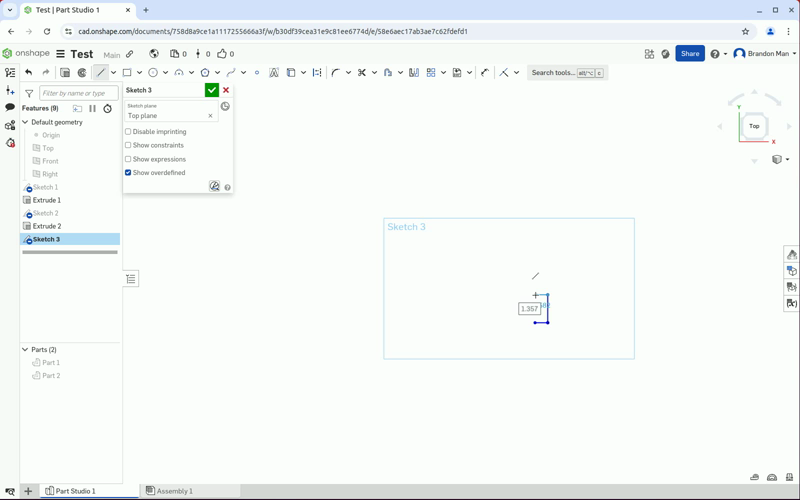
scroll(6)
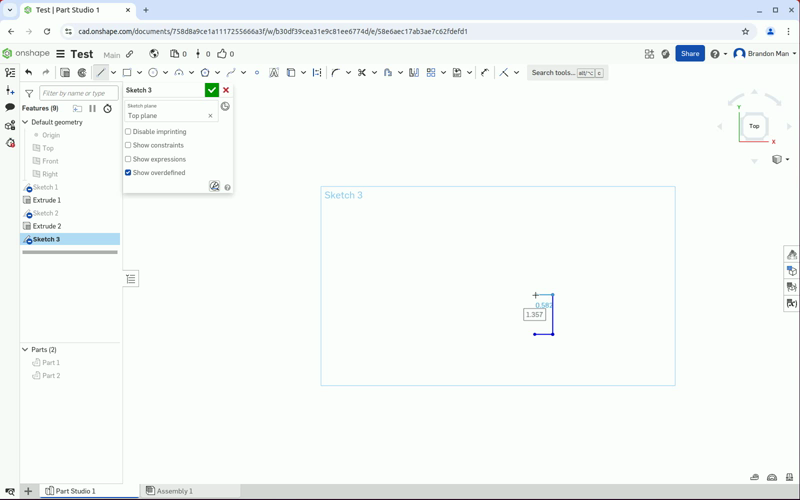
scroll(6)
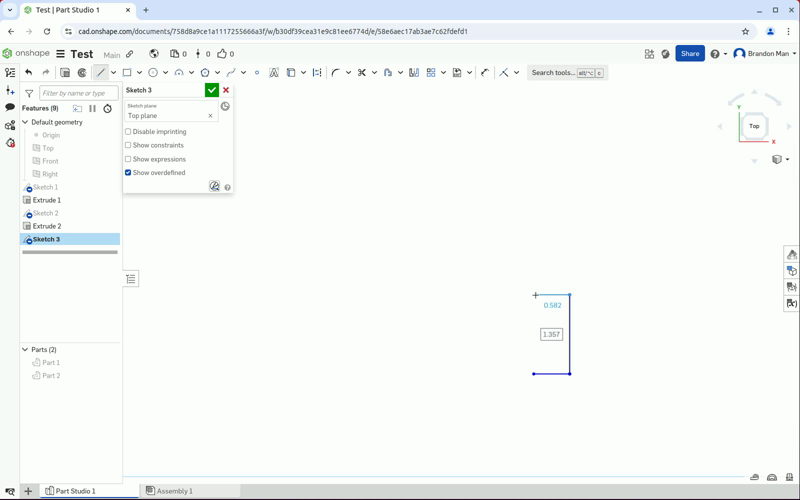
click(535, 294)
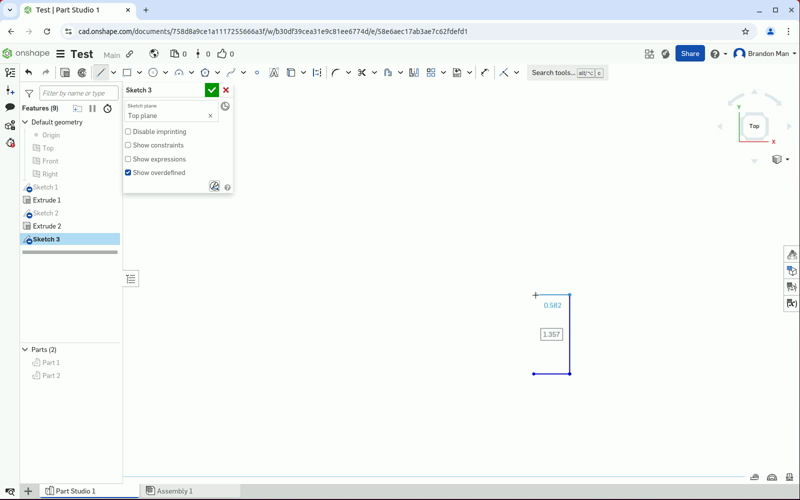
scroll(-6)
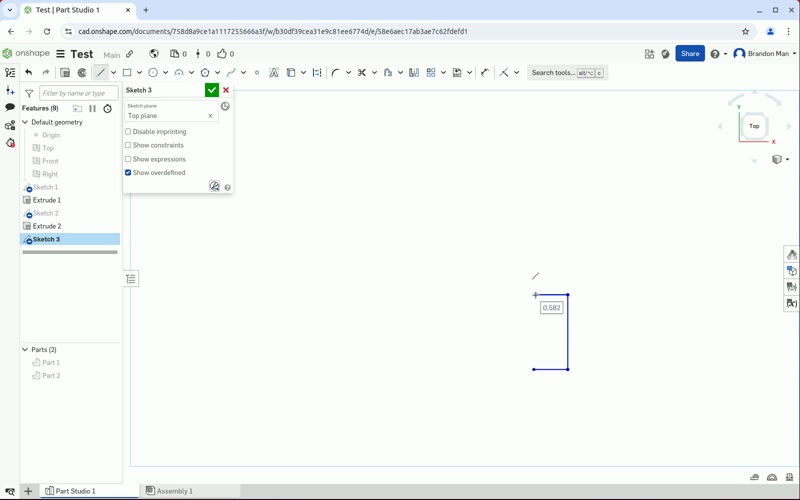
scroll(-6)
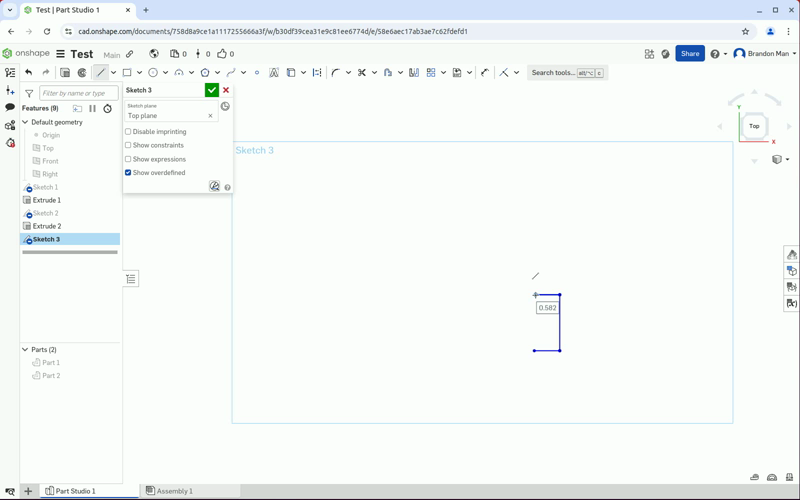
scroll(-6)
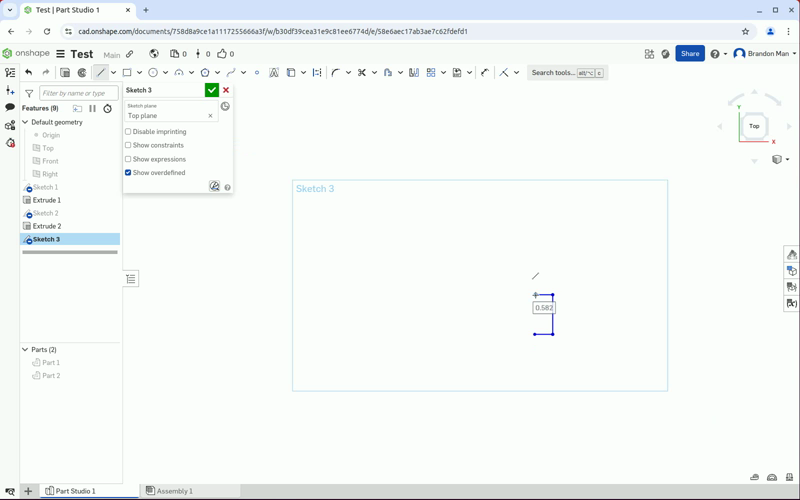
scroll(-6)
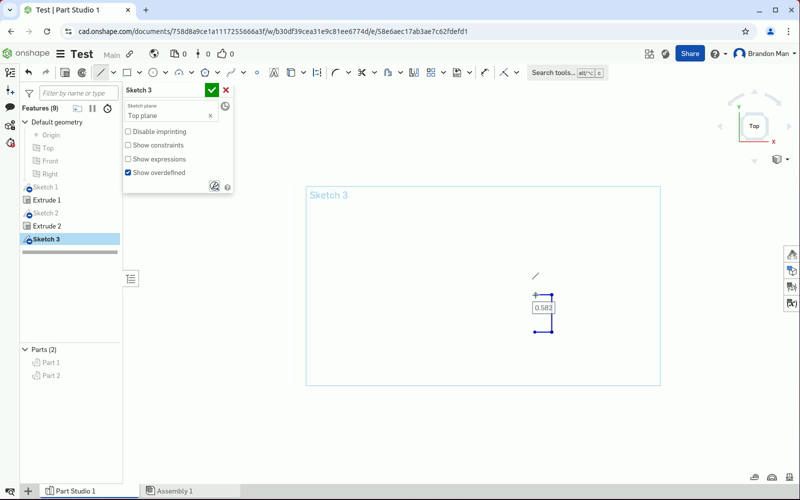
scroll(-6)
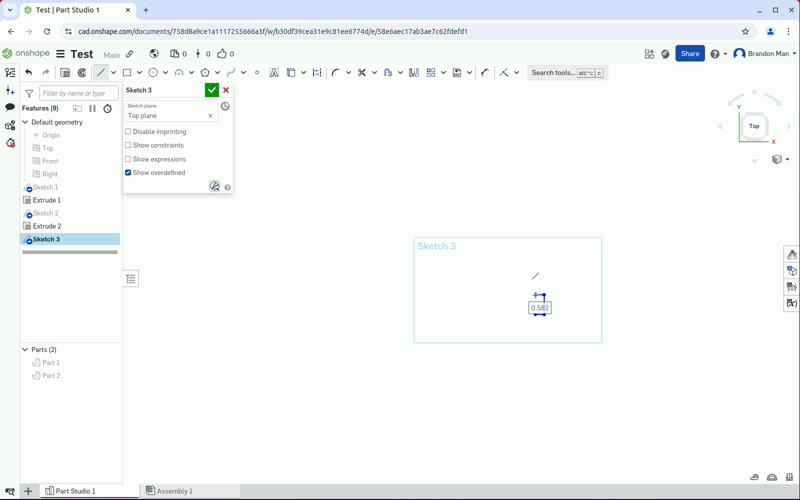
scroll(-6)
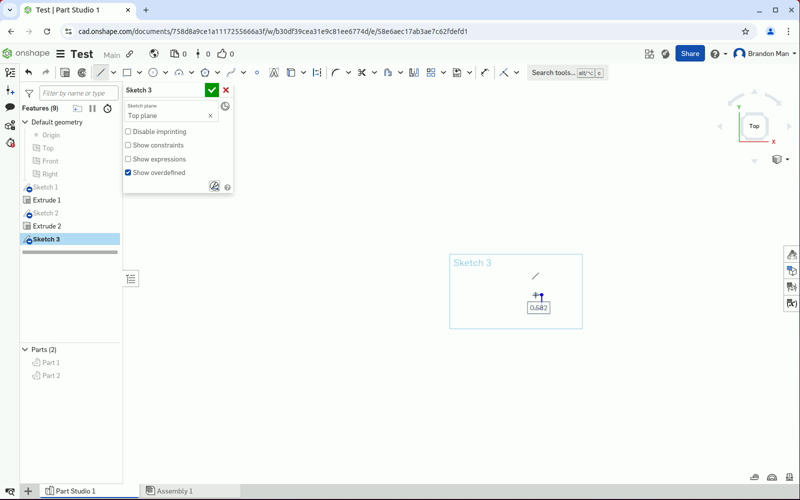
scroll(-6)
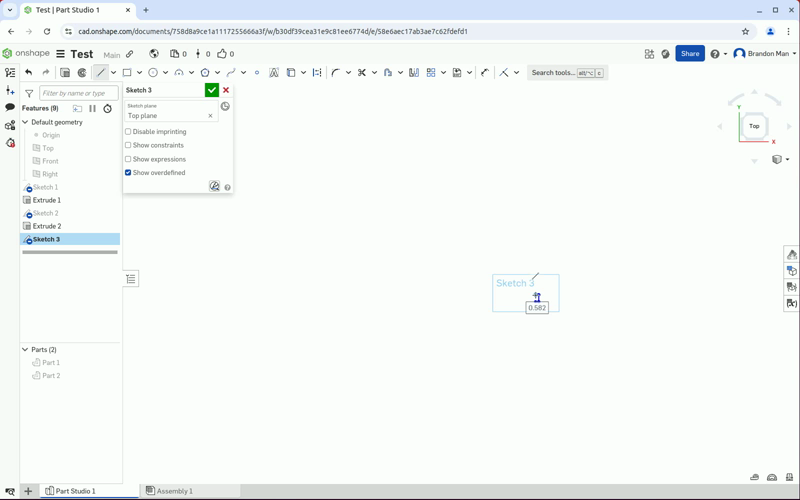
key_up(shift)
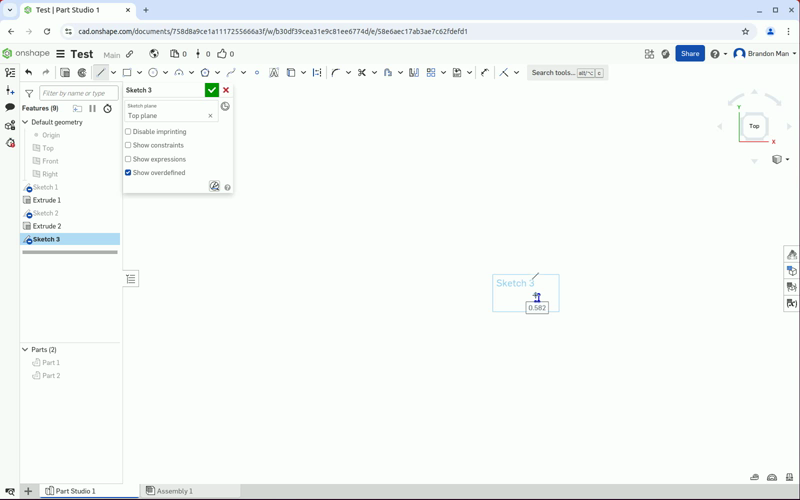
mouse_move(565, 294)
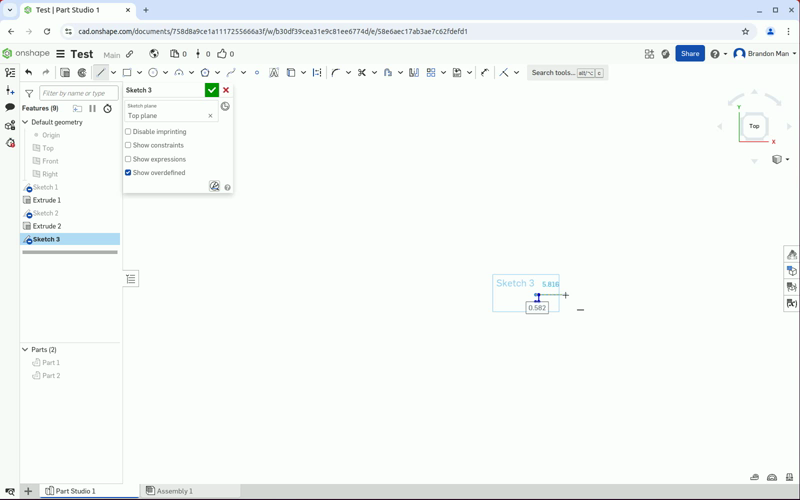
key_down(shift)
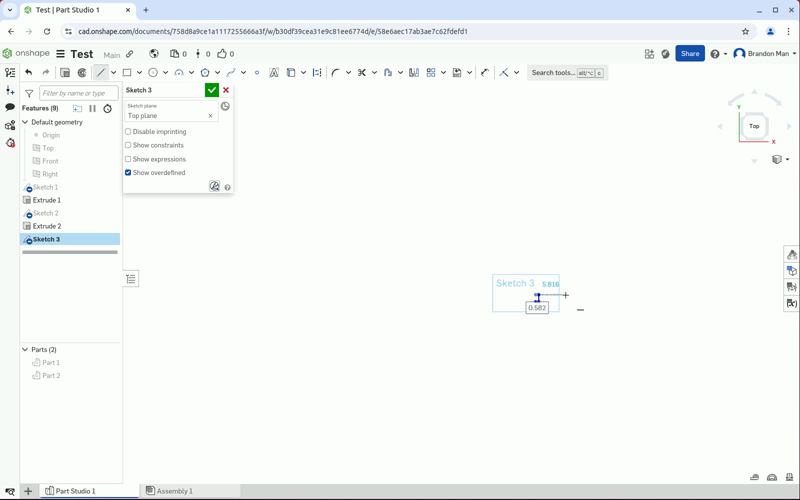
mouse_move(535, 301)
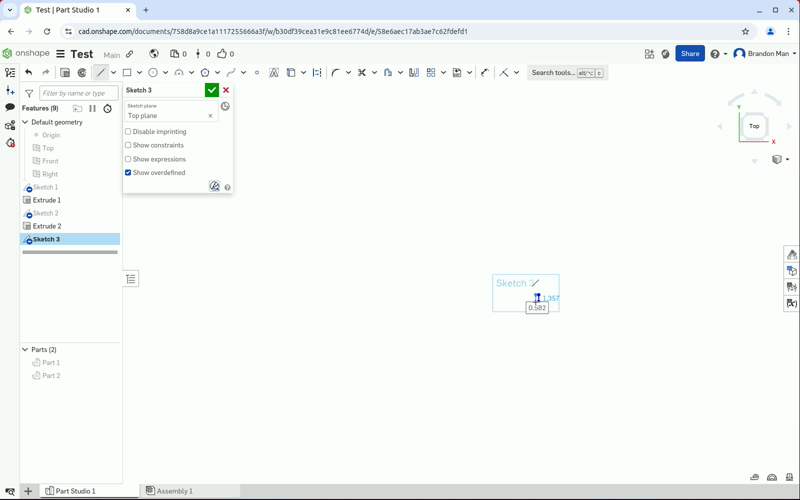
scroll(6)
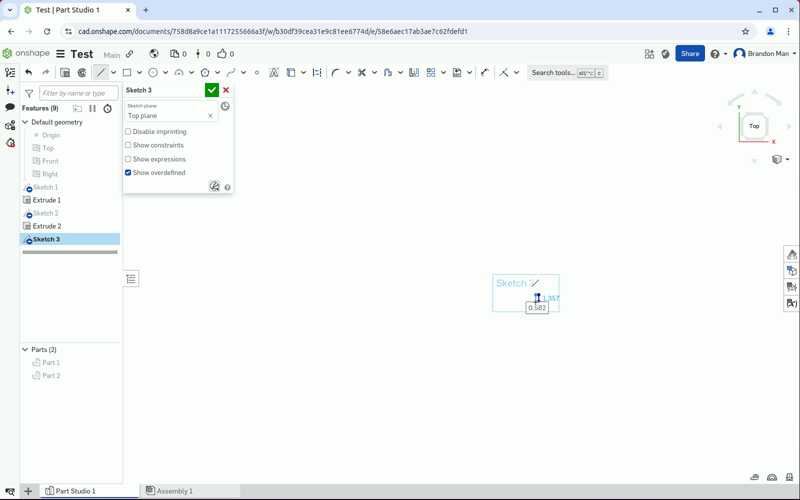
scroll(6)
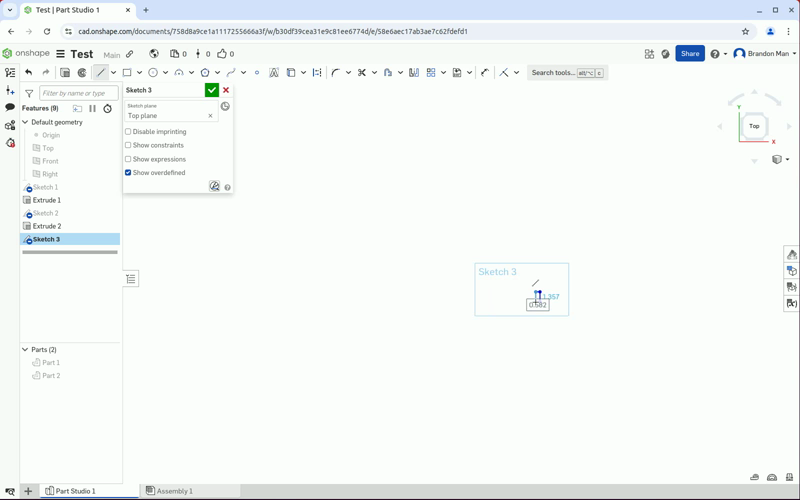
scroll(6)
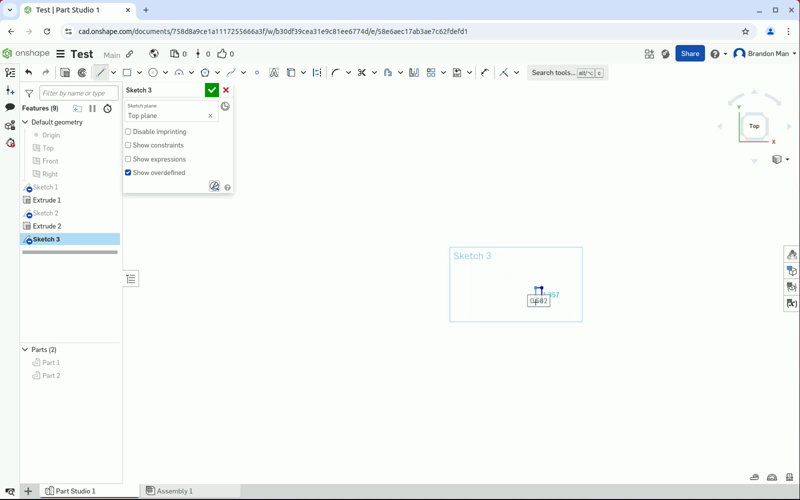
scroll(6)
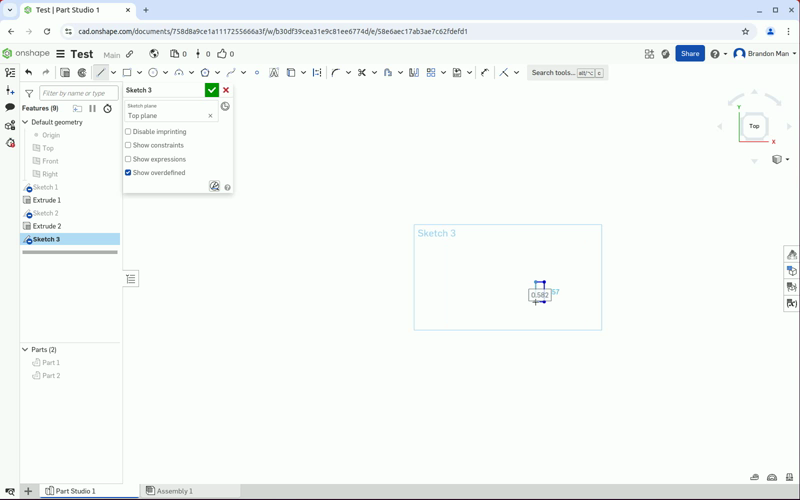
scroll(6)
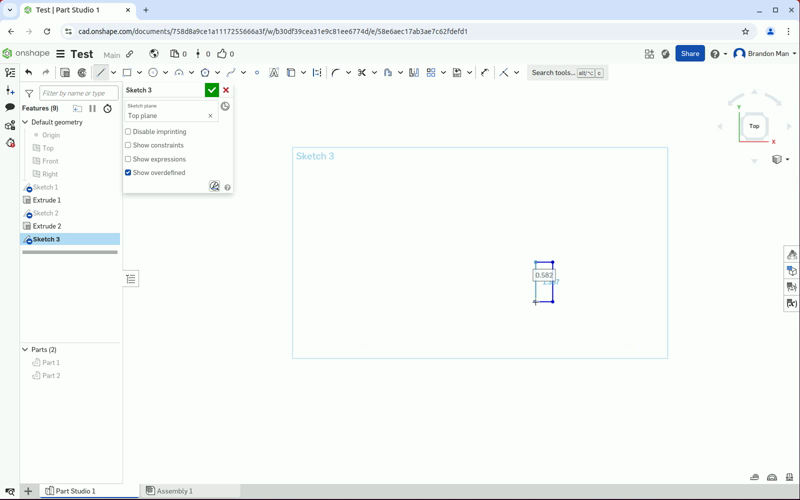
scroll(6)
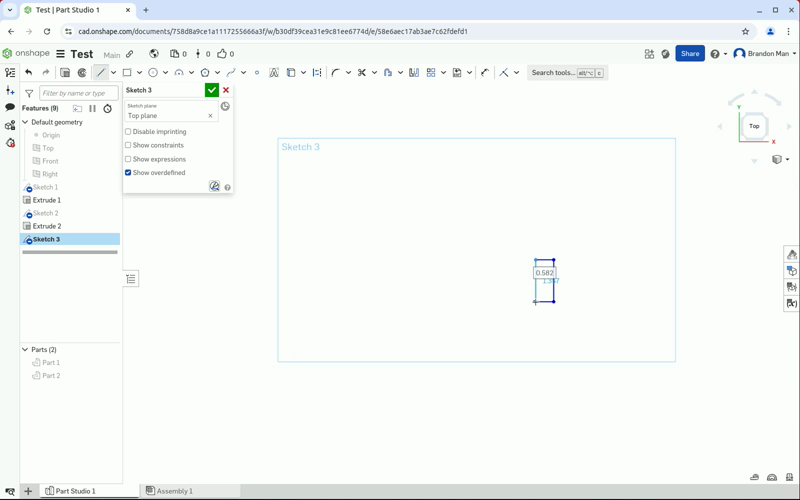
scroll(6)
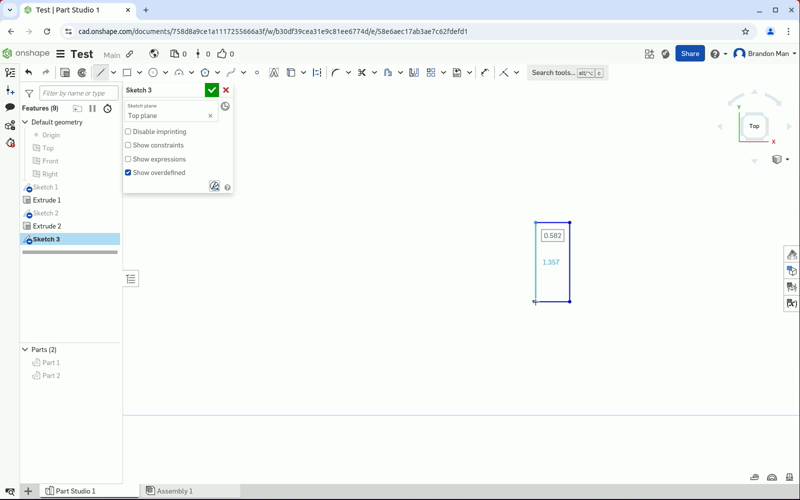
key_up(shift)
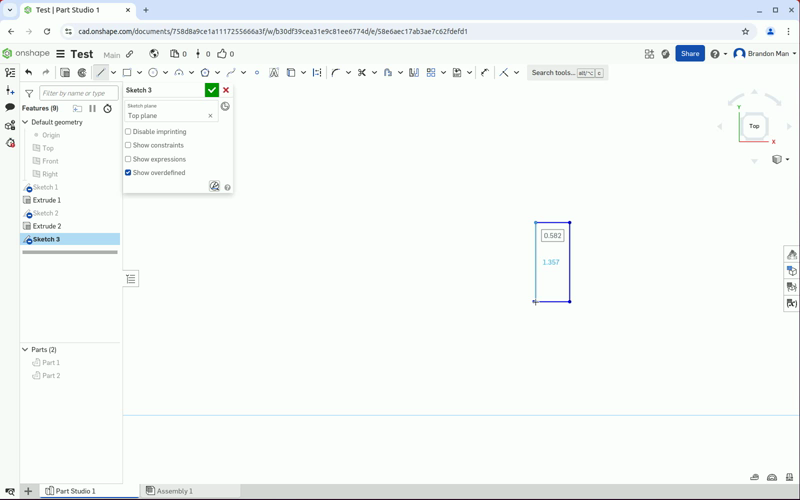
click(535, 301)
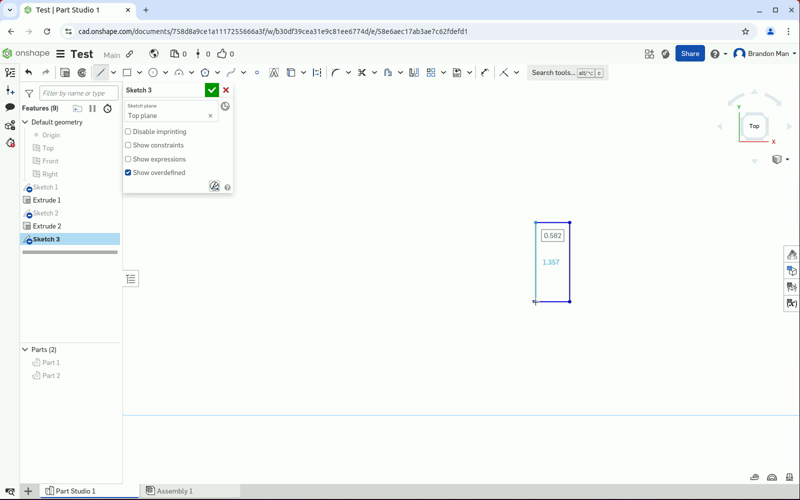
scroll(-6)
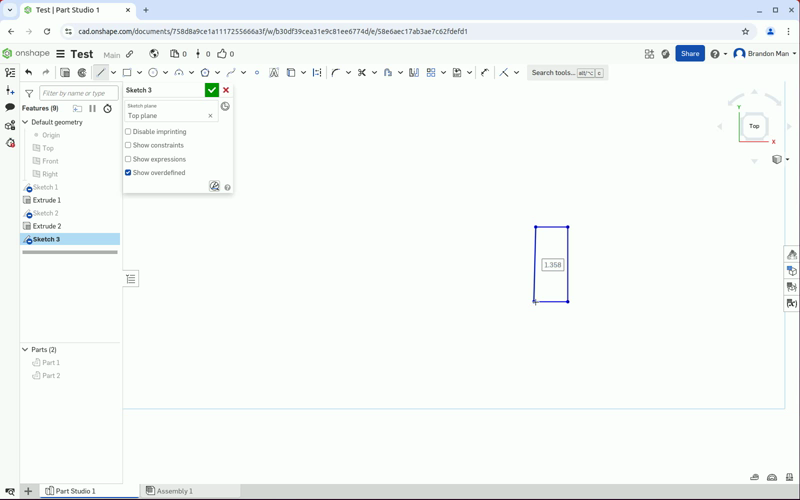
scroll(-6)
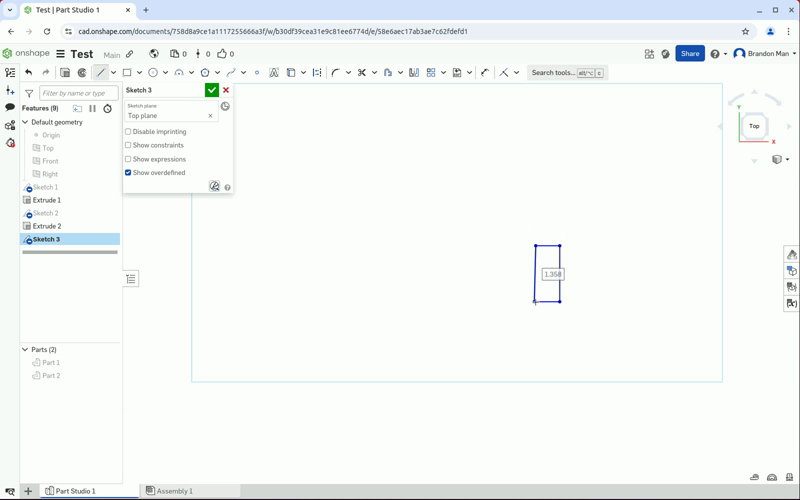
scroll(-6)
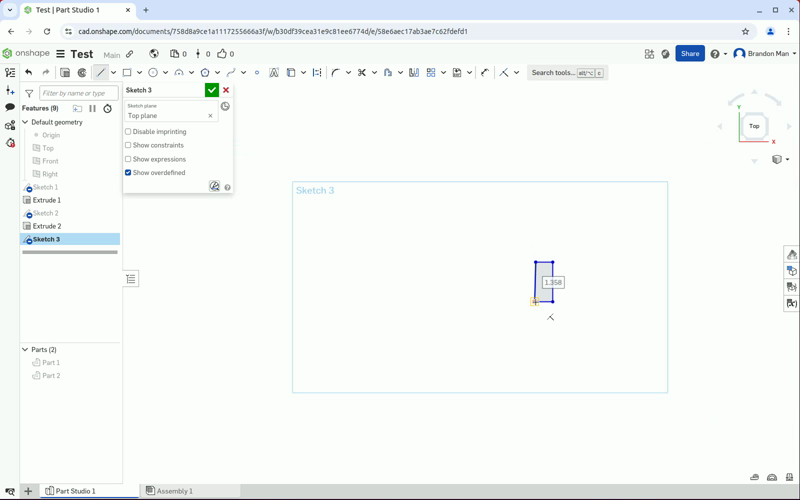
scroll(-6)
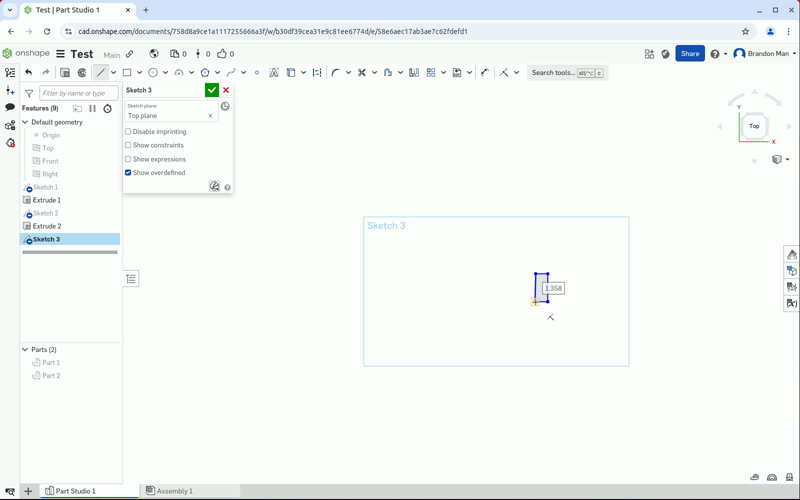
scroll(-6)
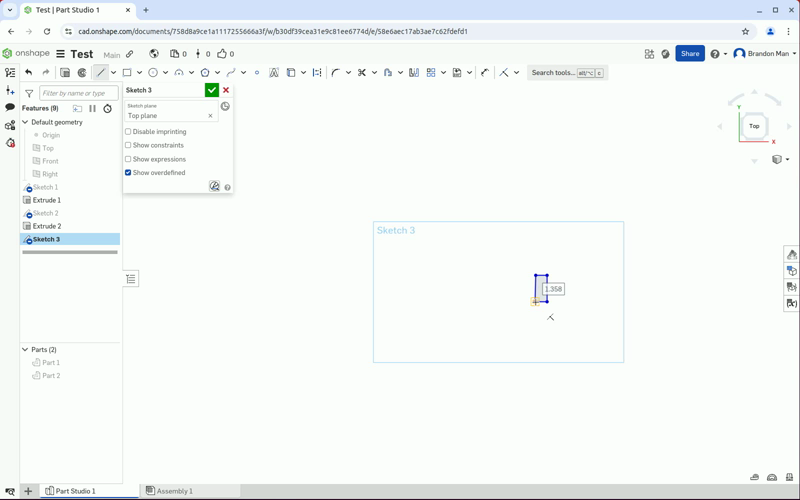
scroll(-6)
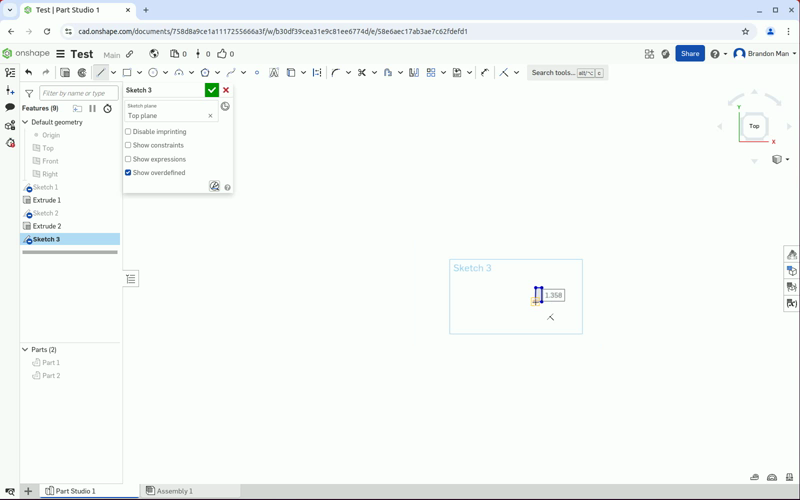
scroll(-6)
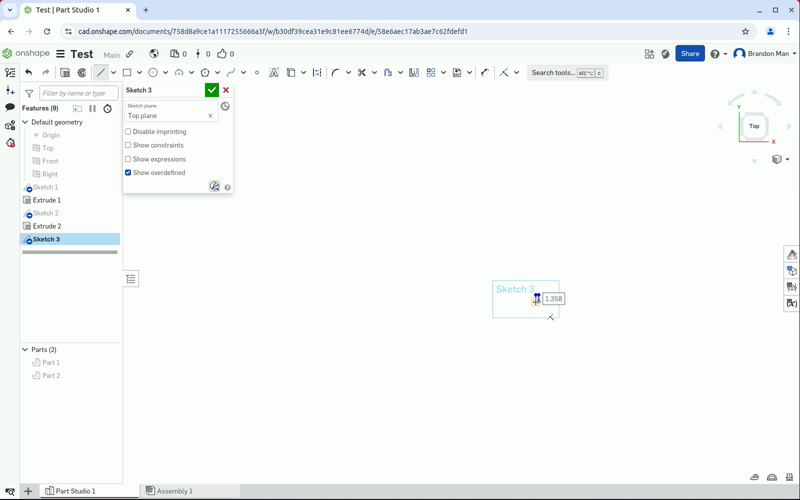
key(esc)
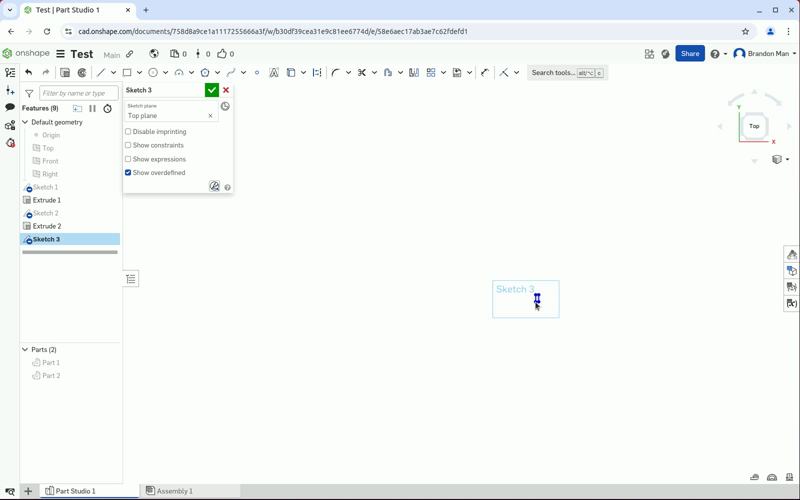
mouse_move(537, 296)
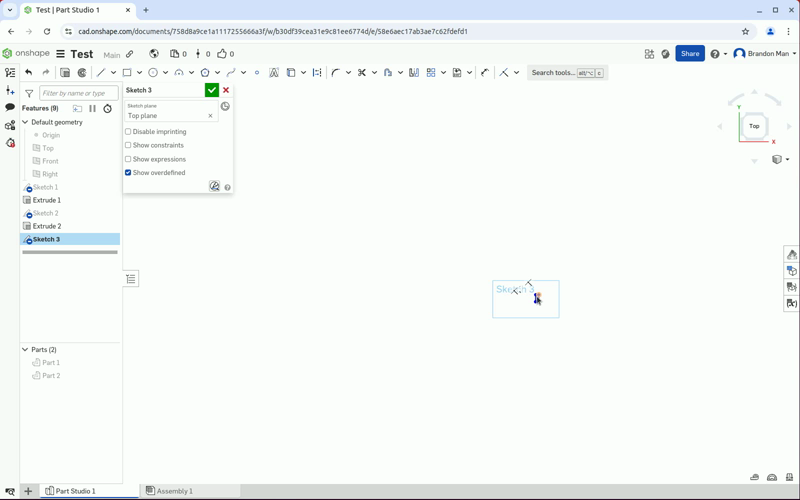
scroll(6)
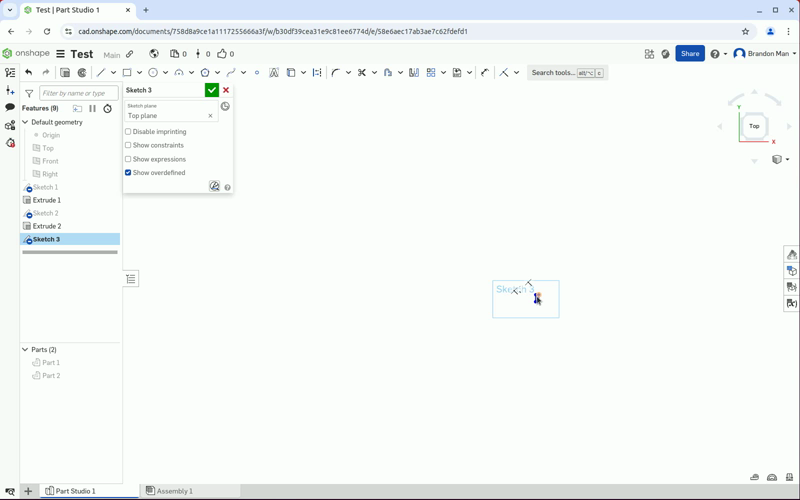
scroll(6)
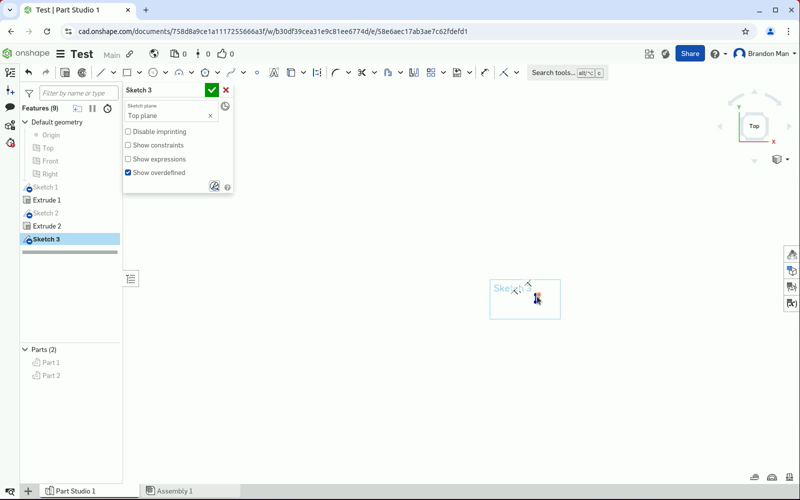
scroll(6)
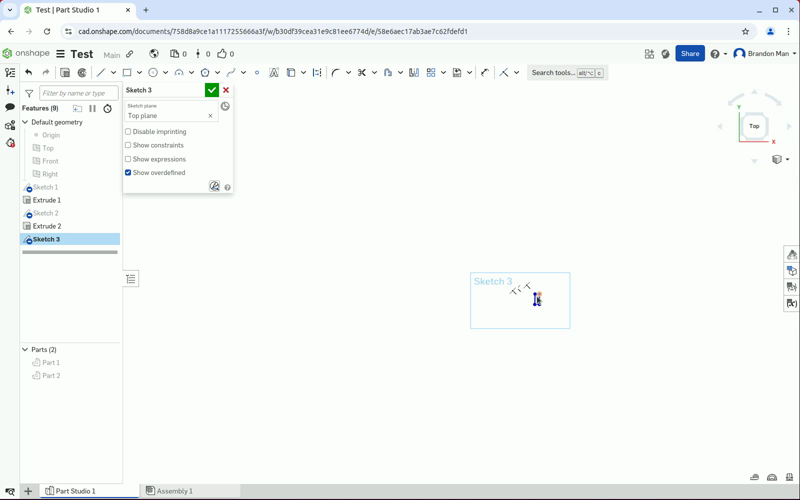
scroll(6)
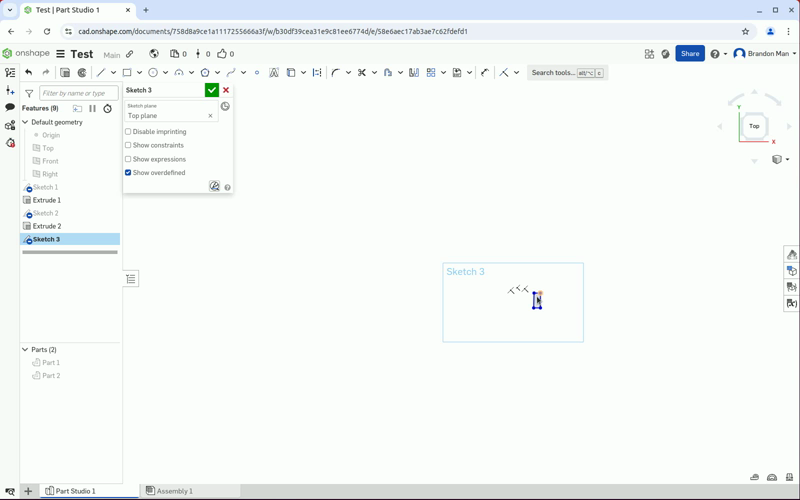
scroll(6)
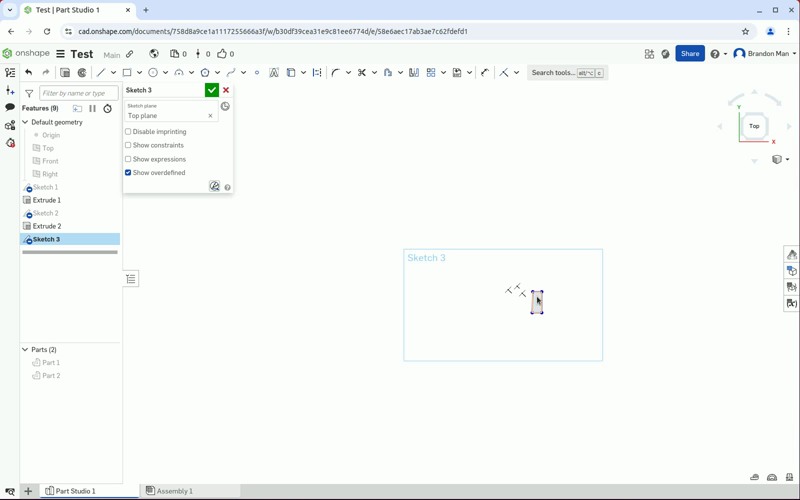
scroll(6)
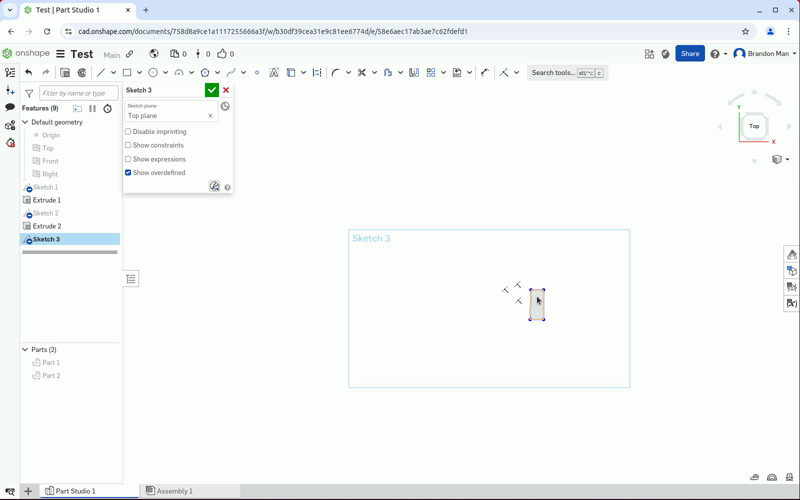
scroll(6)
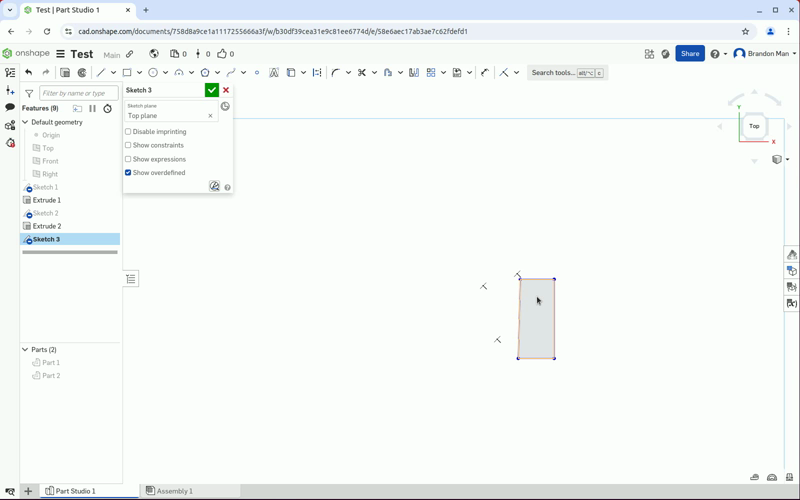
click(537, 296)
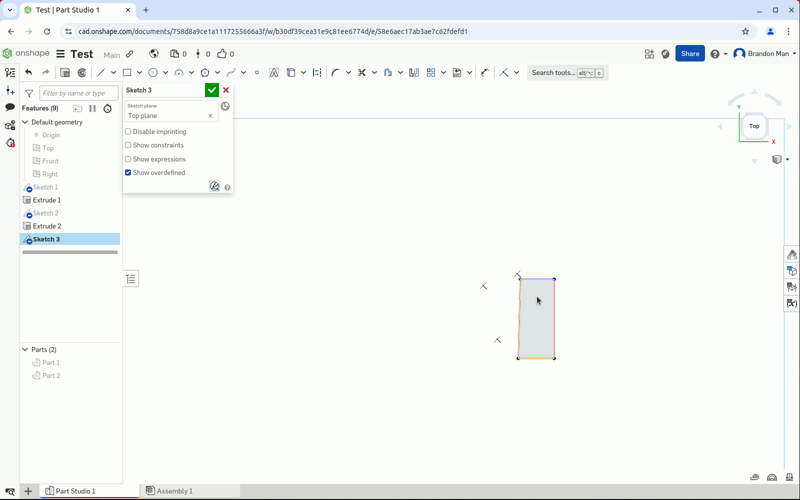
scroll(-6)
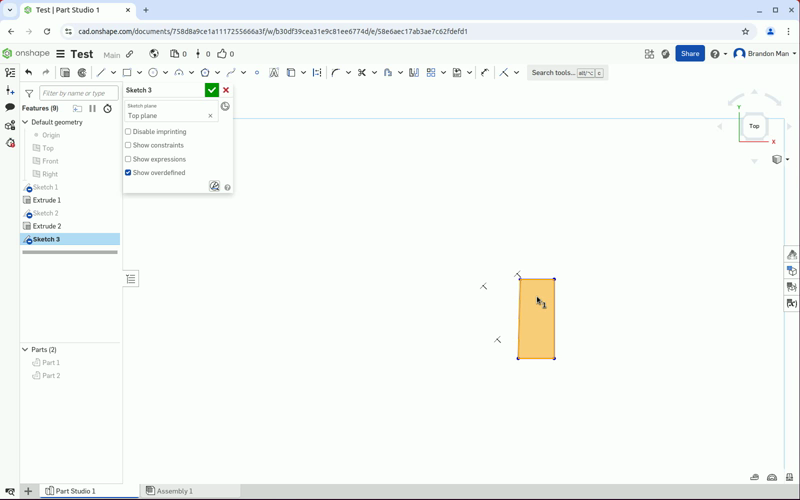
scroll(-6)
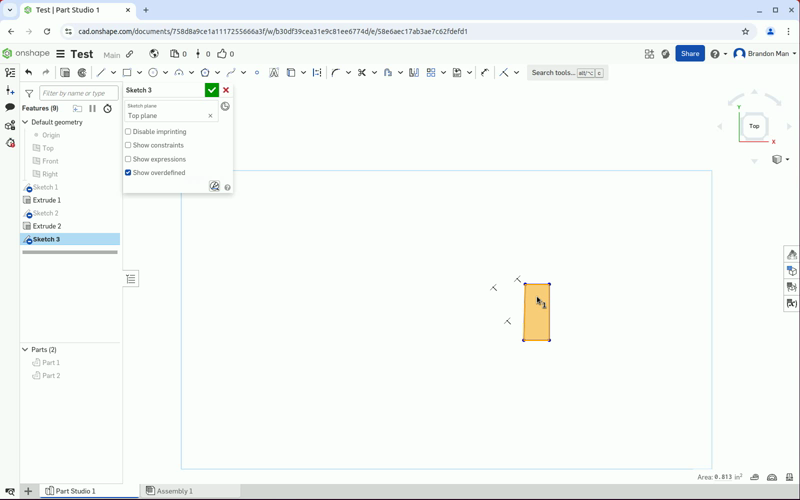
scroll(-6)
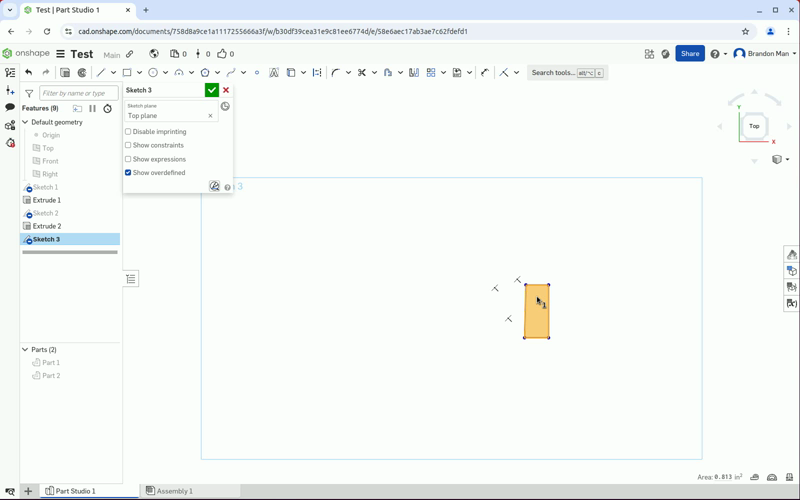
scroll(-6)
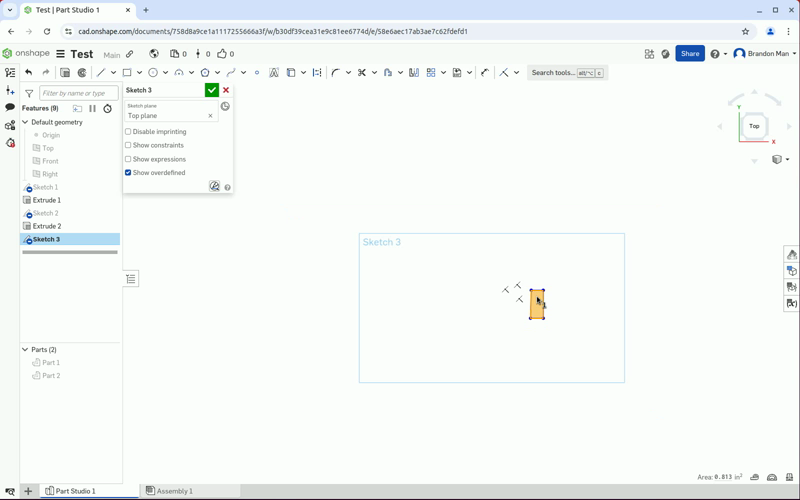
scroll(-6)
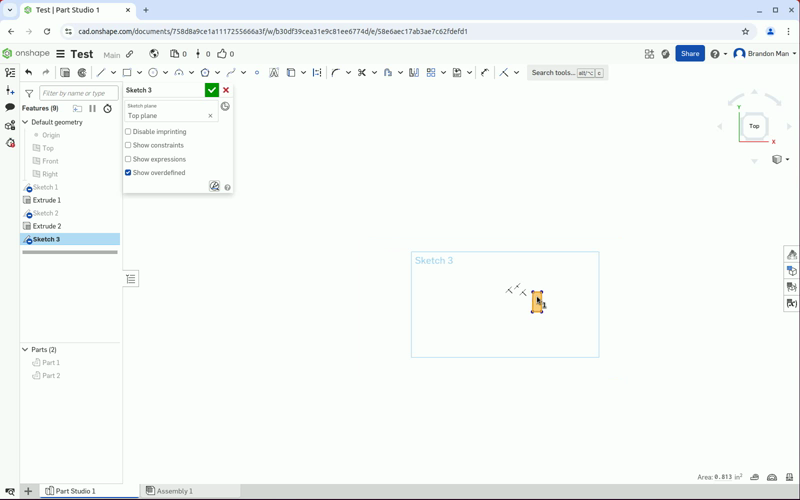
scroll(-6)
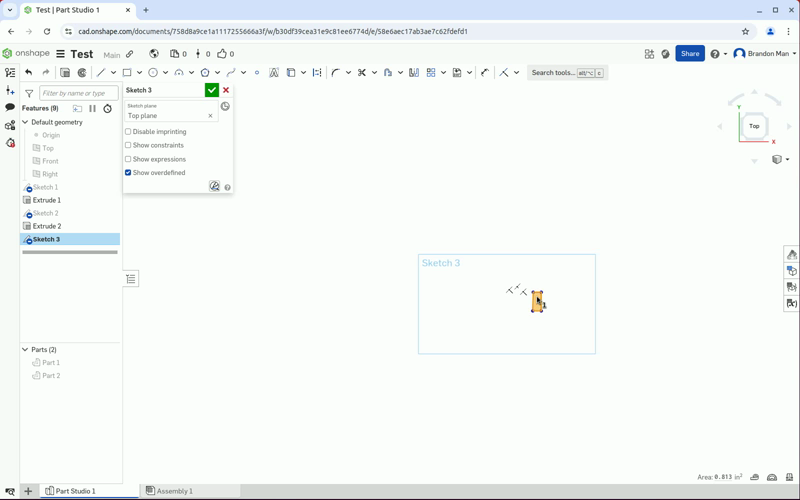
scroll(-6)
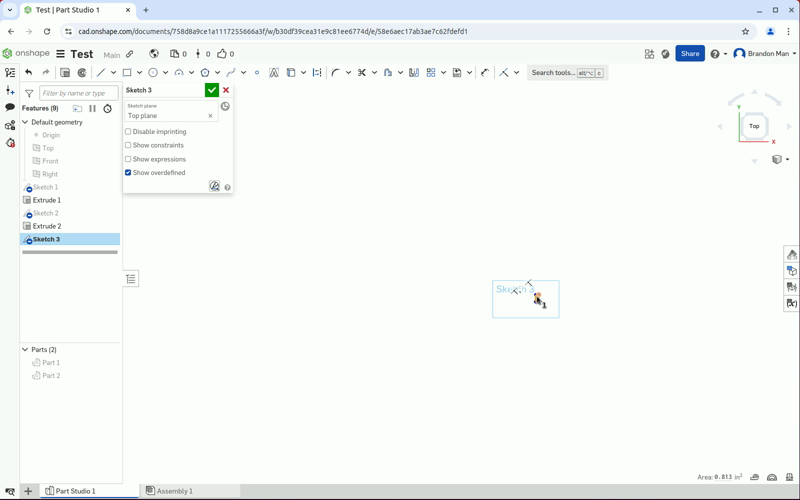
mouse_move(73, 352)
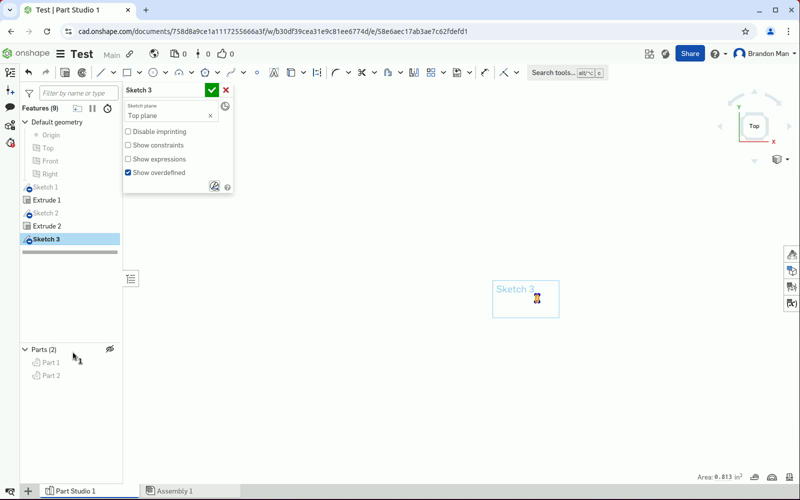
key(shift+y)
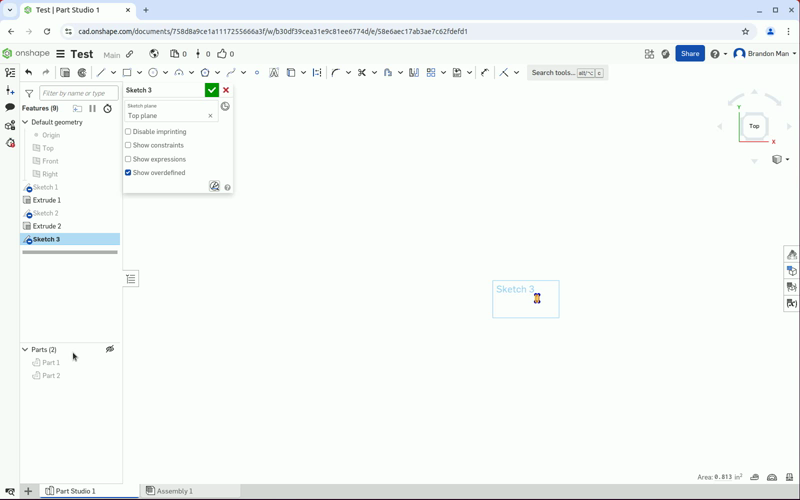
key(shift+e)
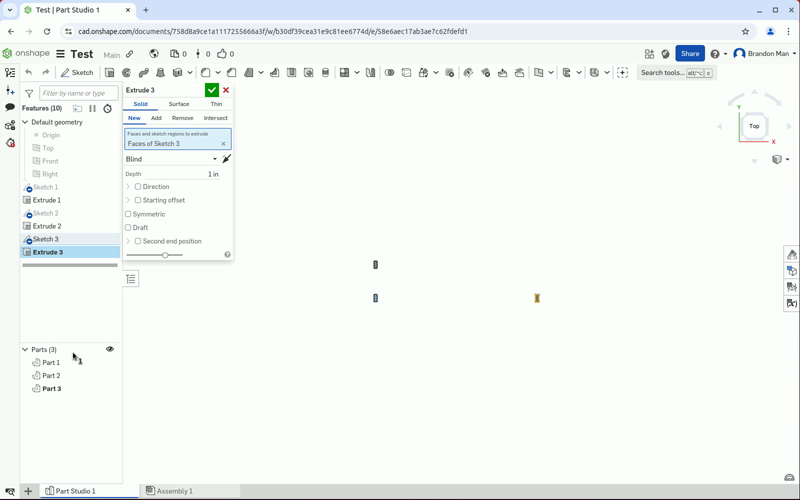
mouse_move(143, 106)
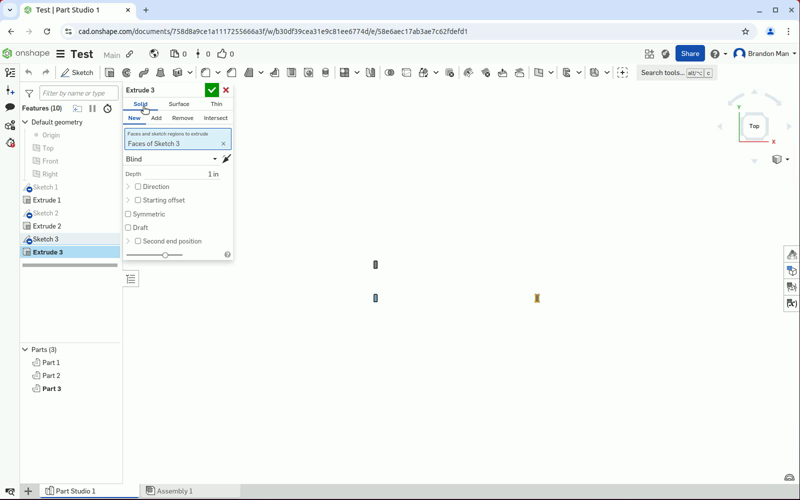
click(143, 106)
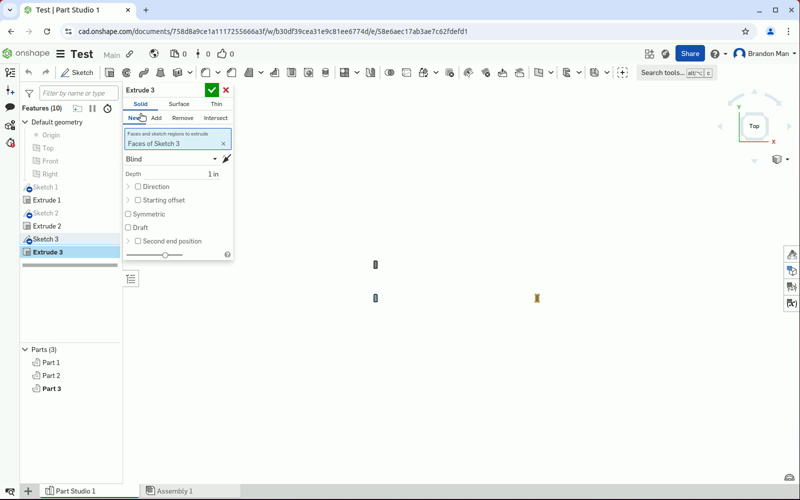
mouse_move(137, 120)
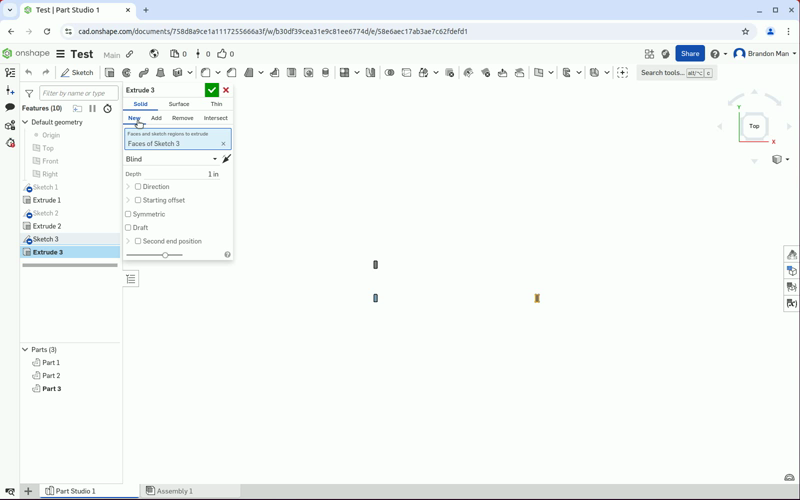
click(137, 120)
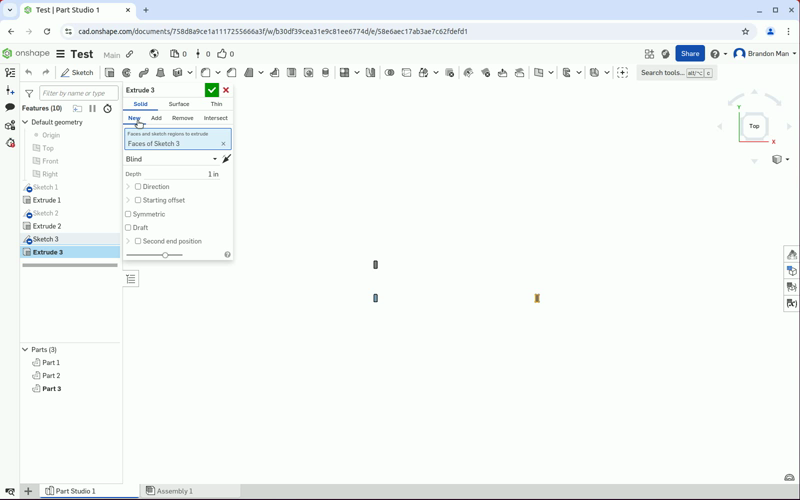
key(tab, 4)
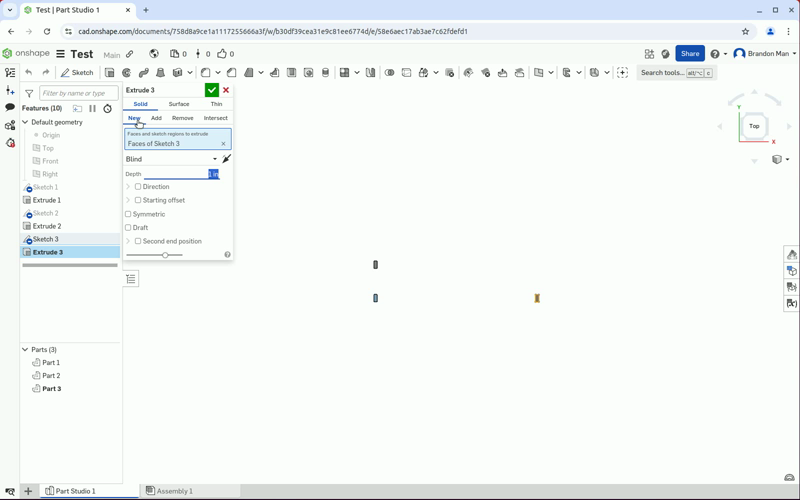
text(22.868)
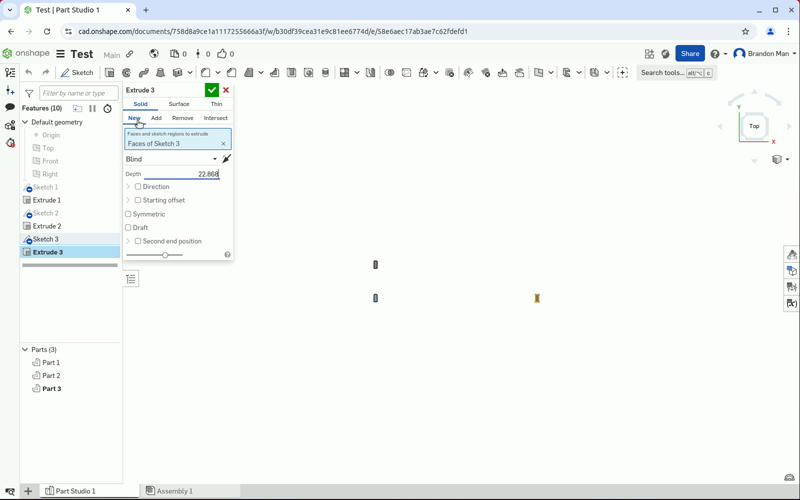
key(enter)
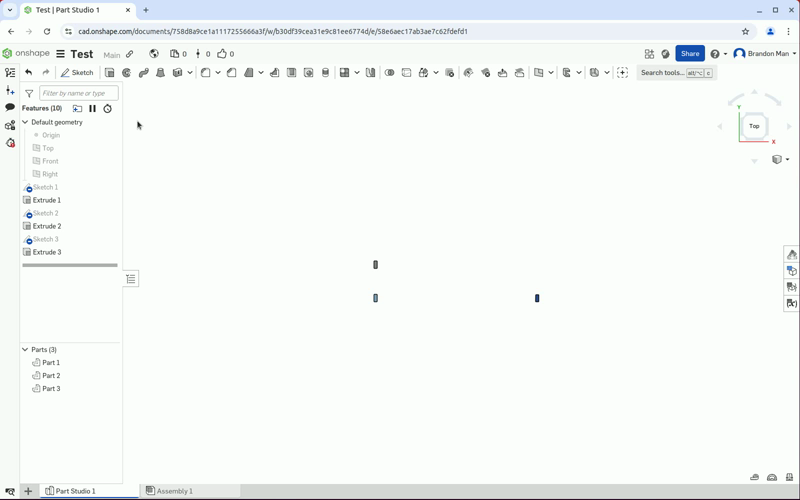
key(shift+h)
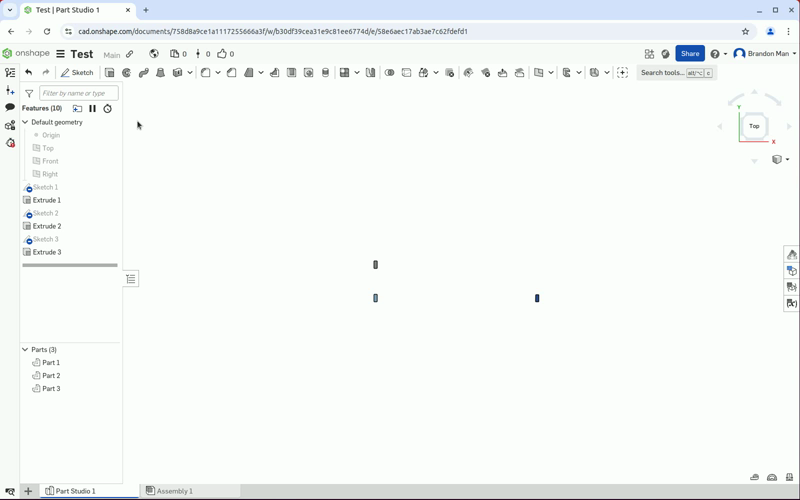
key(shift+h)
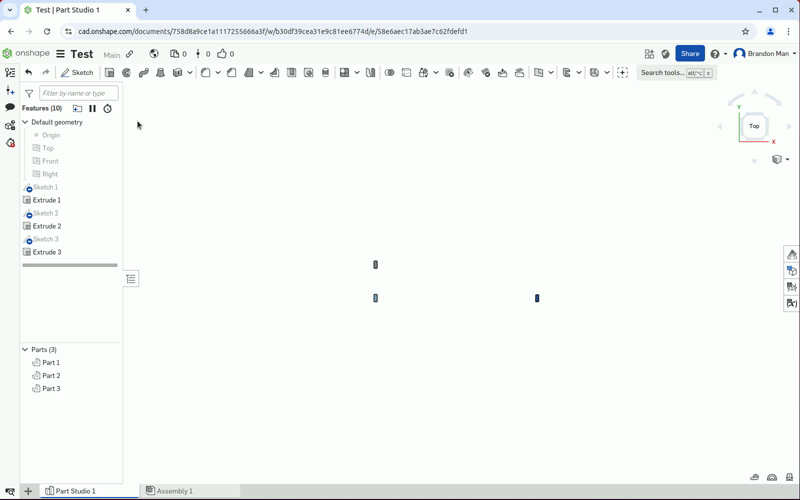
mouse_move(73, 189)
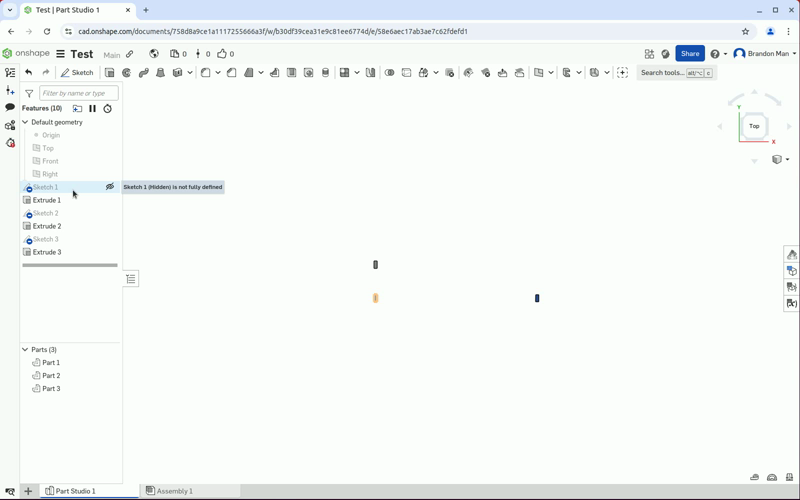
click(73, 189)
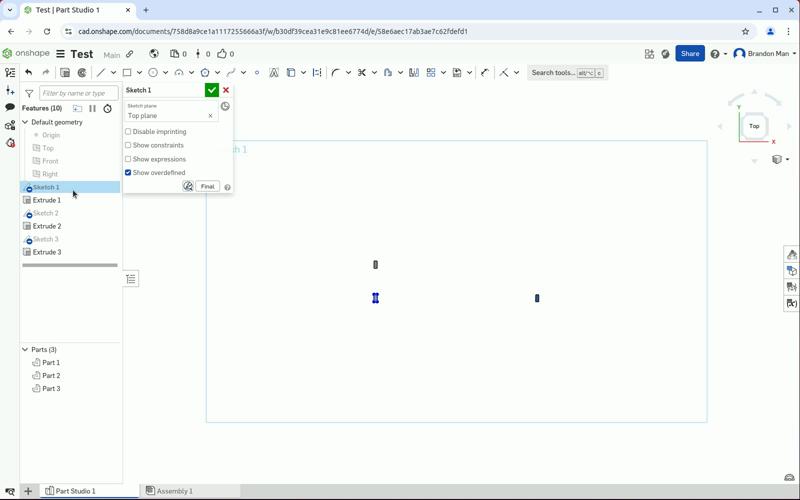
mouse_move(229, 92)
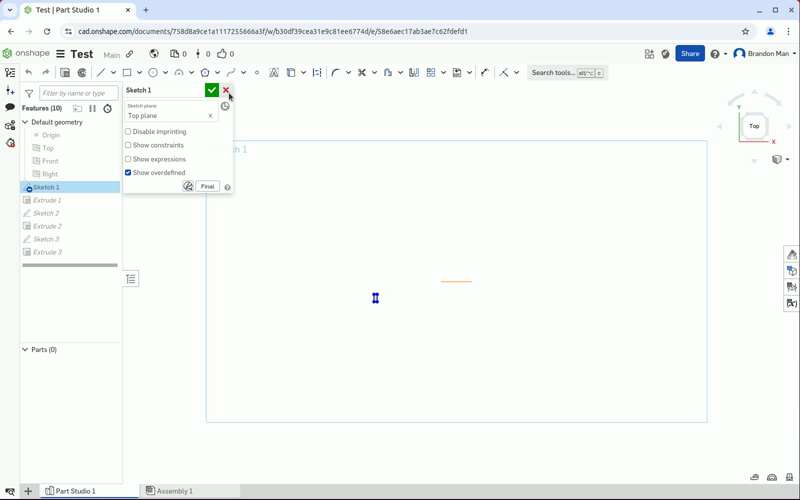
click(229, 92)
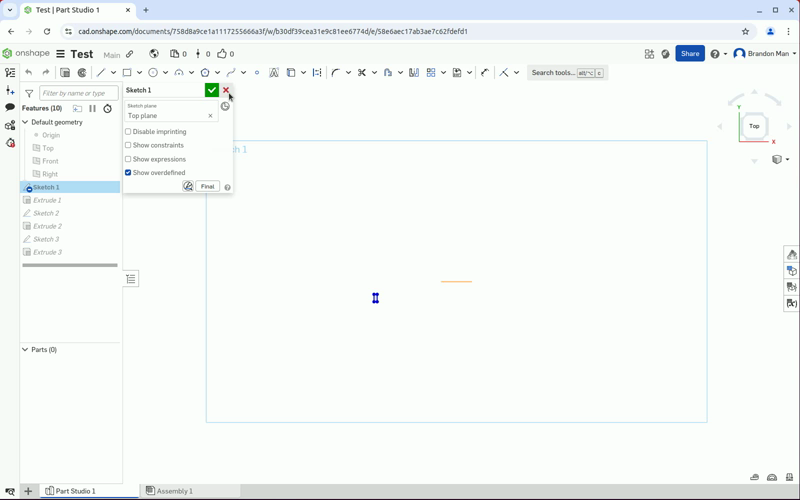
key(shift+s)
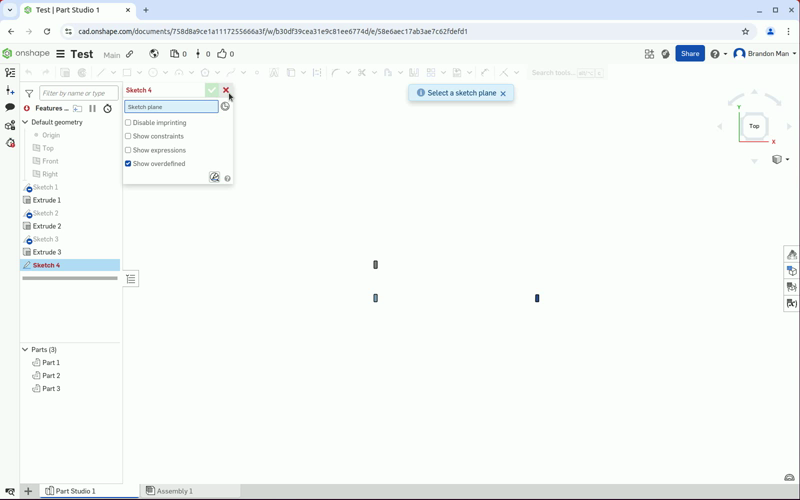
mouse_move(73, 150)
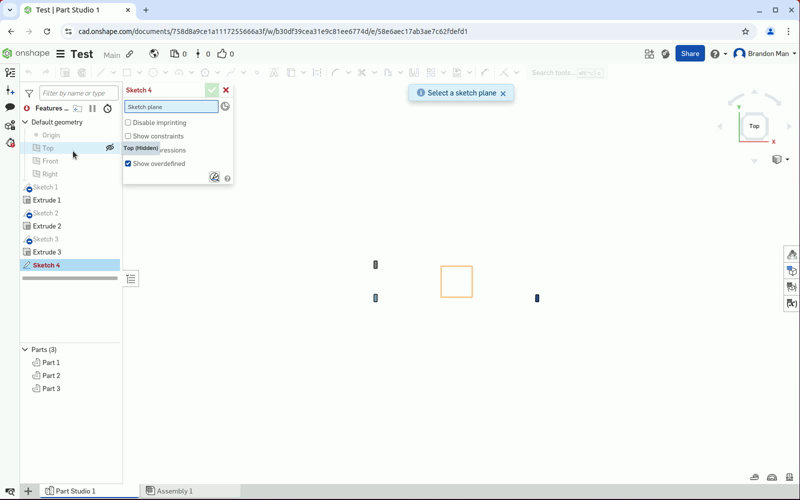
click(73, 150)
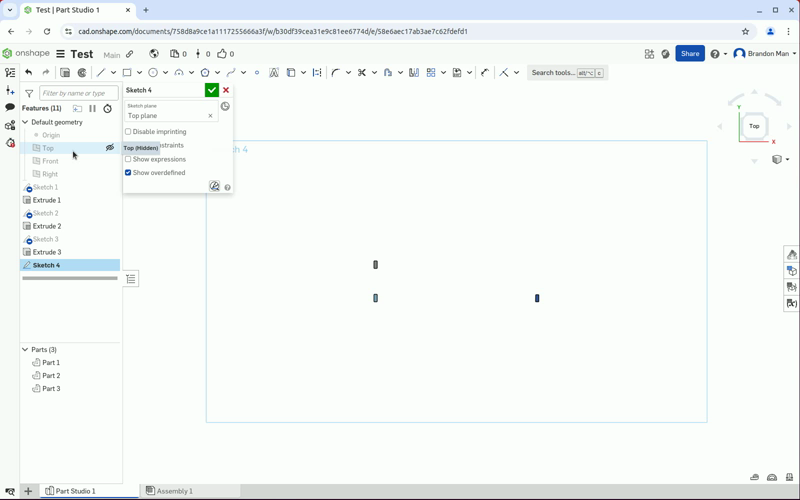
mouse_move(73, 352)
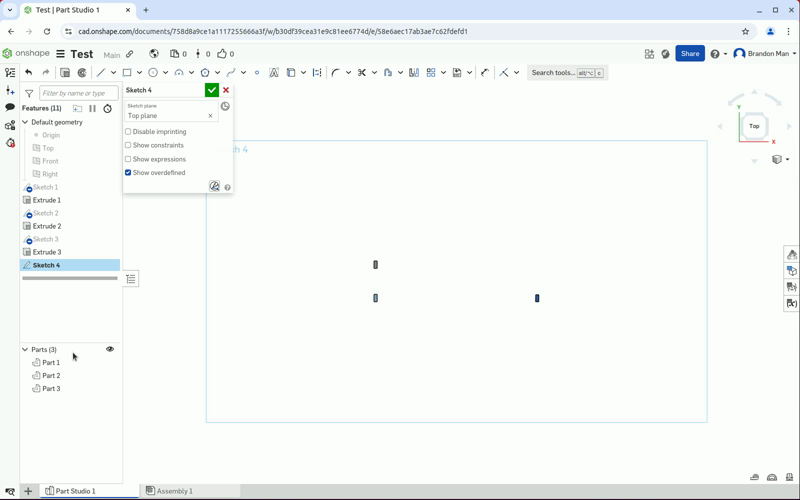
key(y)
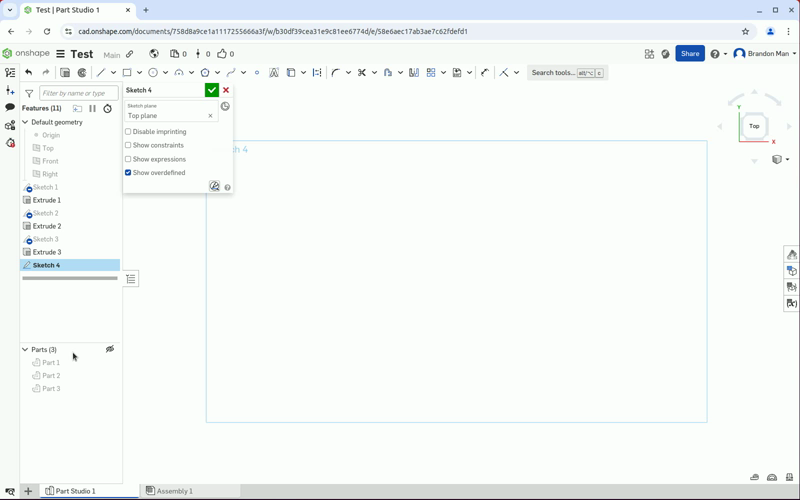
key(l)
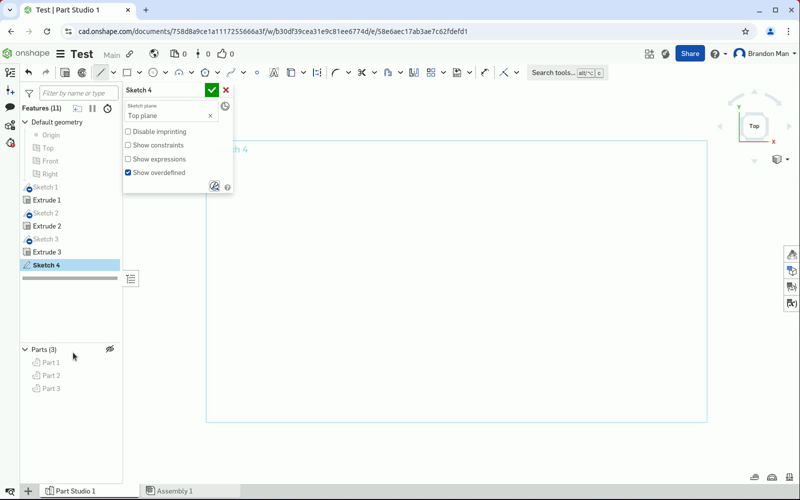
key_down(shift)
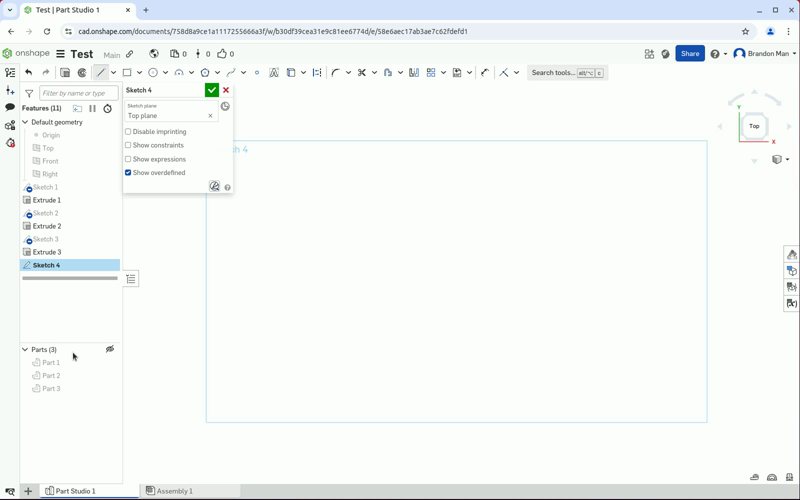
mouse_move(535, 270)
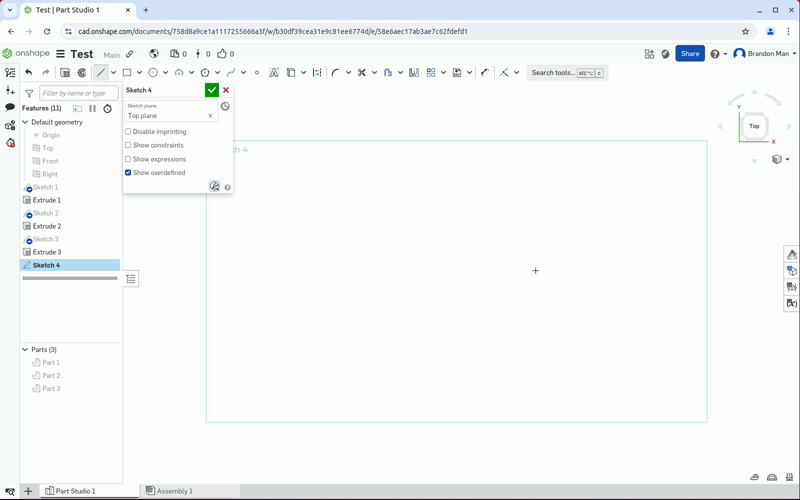
click(535, 270)
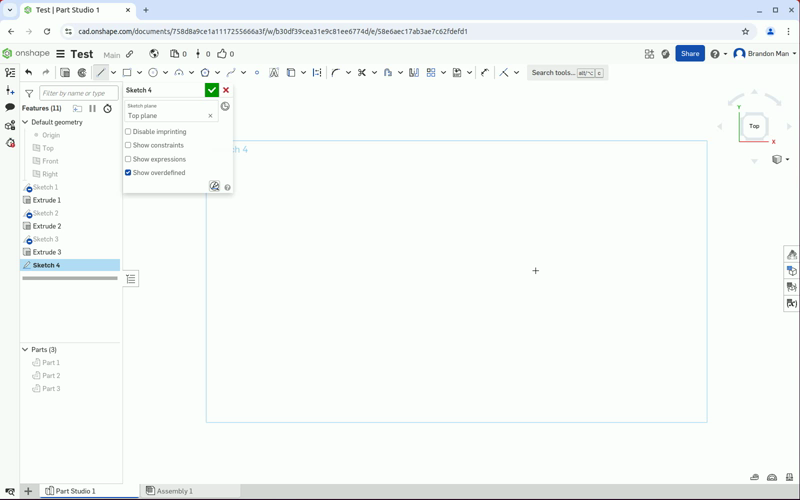
key_up(shift)
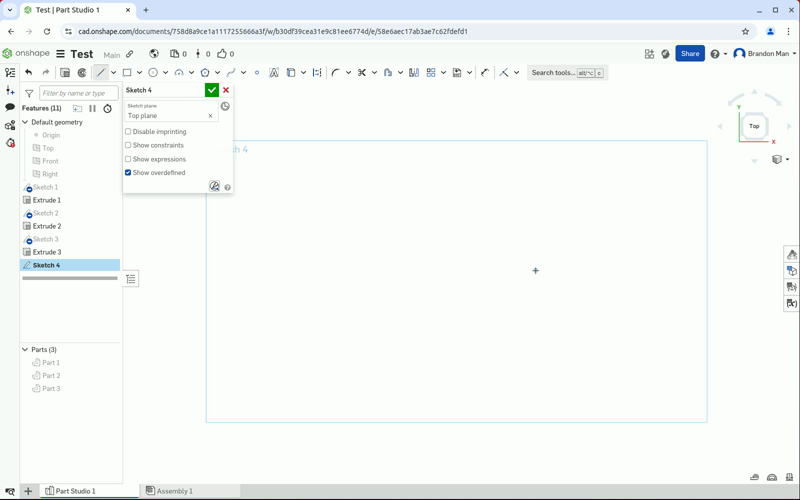
key_down(shift)
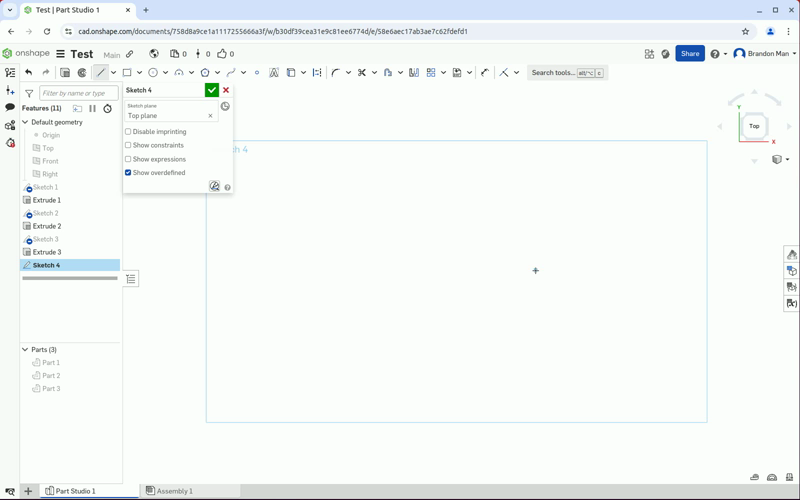
mouse_move(565, 270)
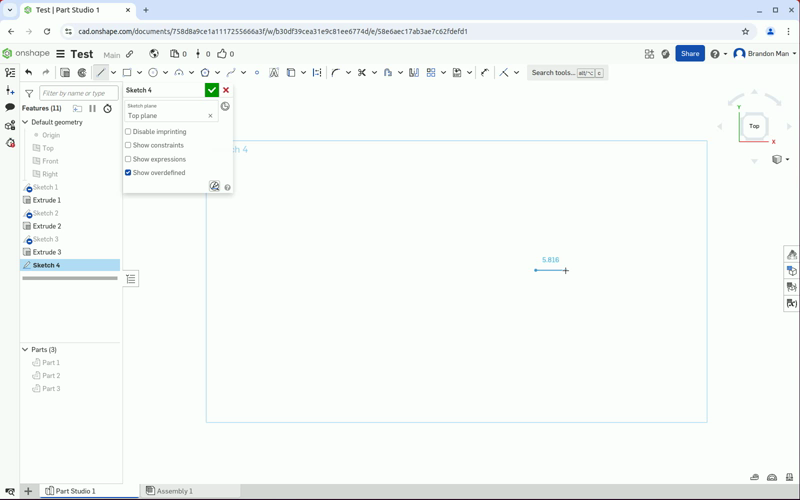
mouse_move(538, 270)
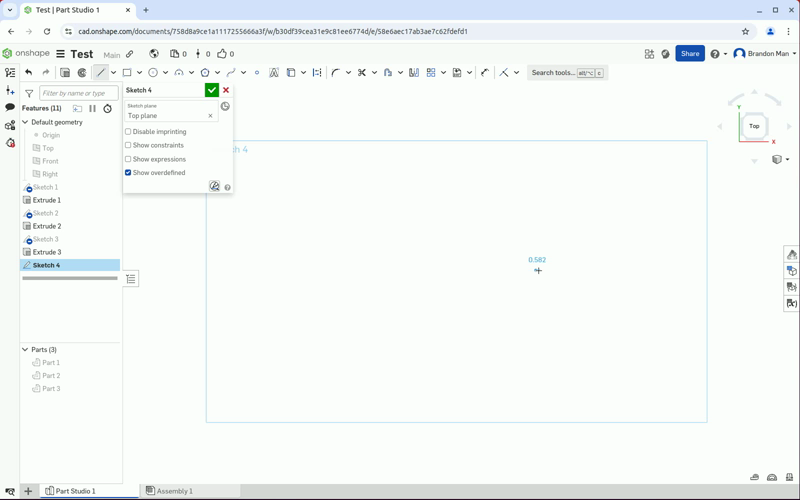
scroll(6)
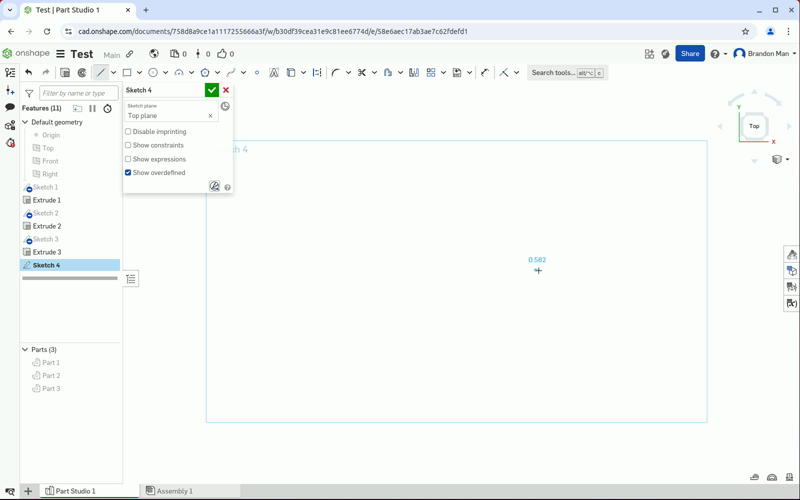
scroll(6)
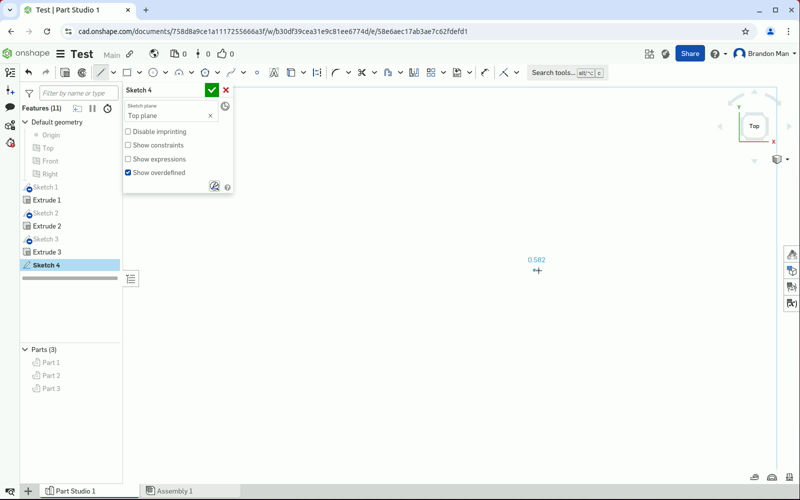
scroll(6)
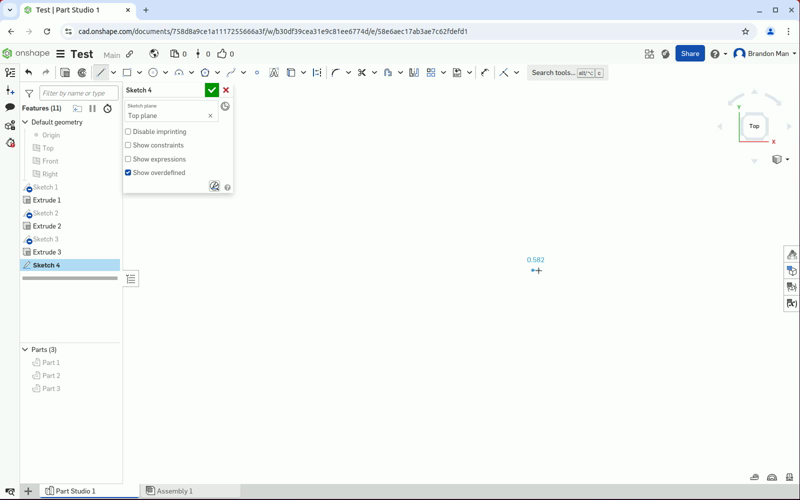
scroll(6)
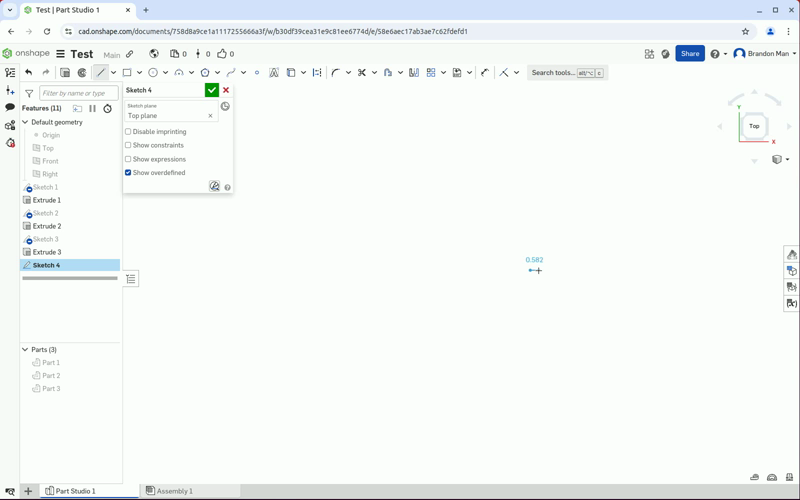
scroll(6)
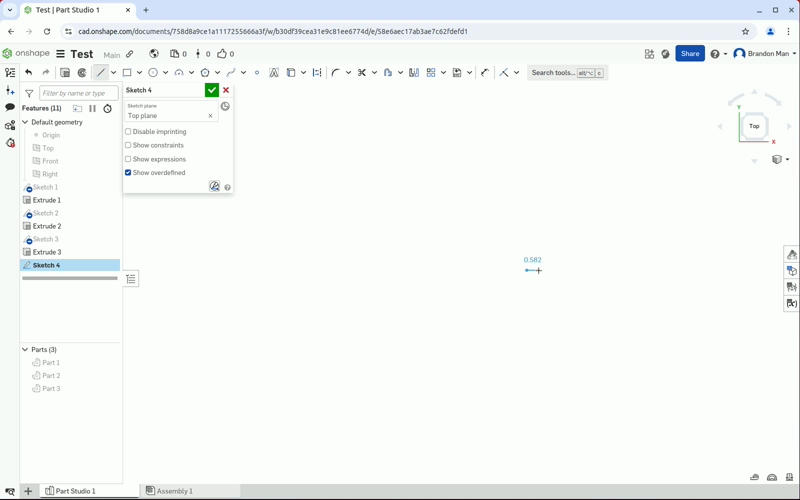
scroll(6)
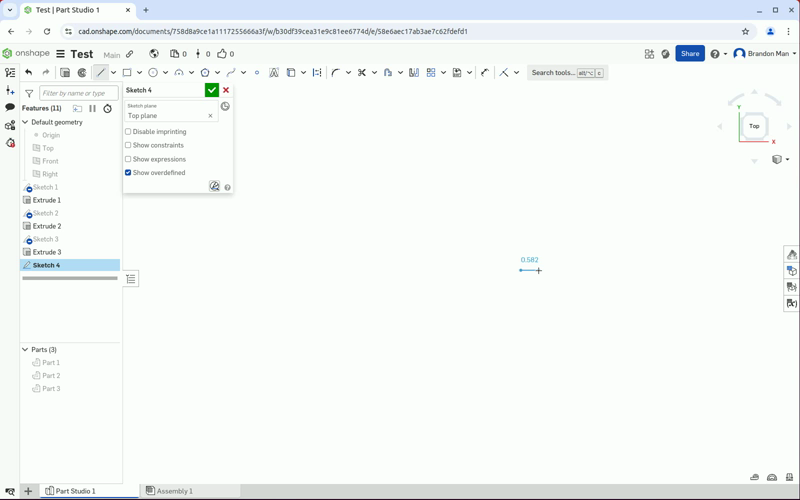
scroll(6)
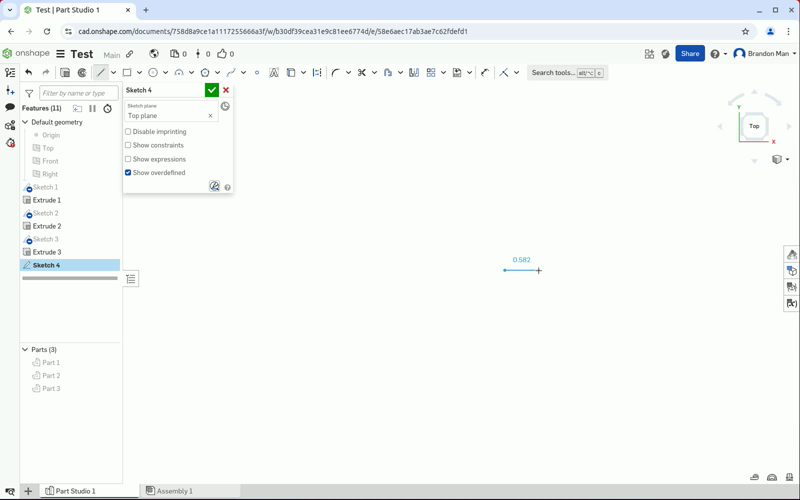
click(538, 270)
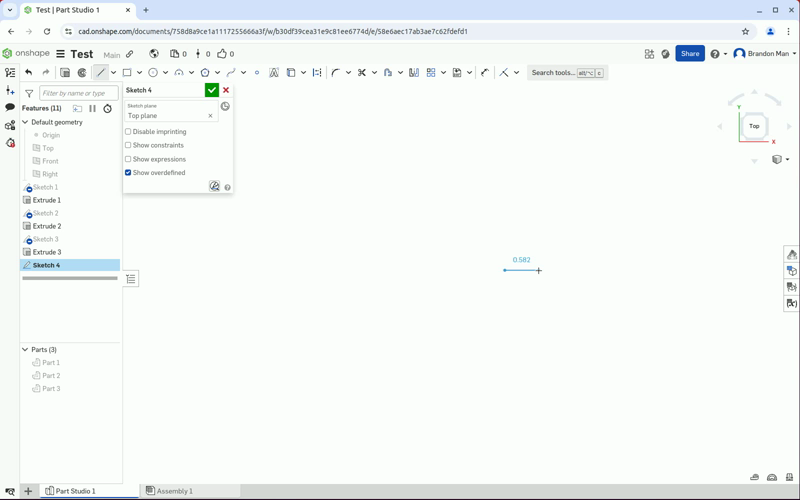
scroll(-6)
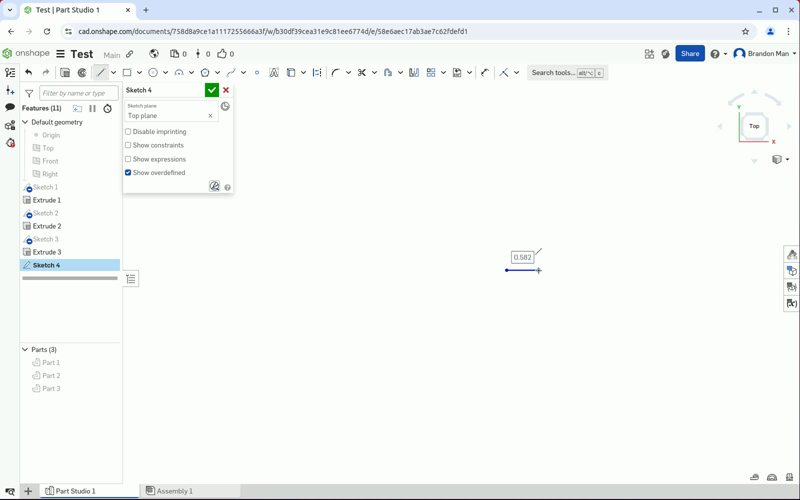
scroll(-6)
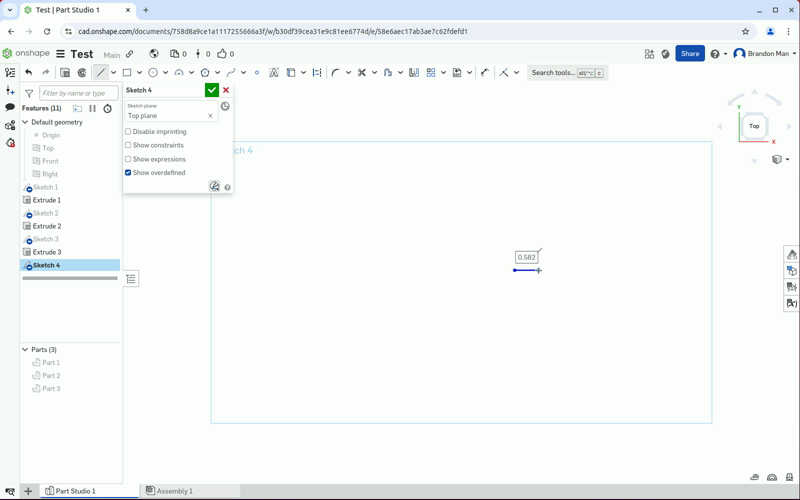
scroll(-6)
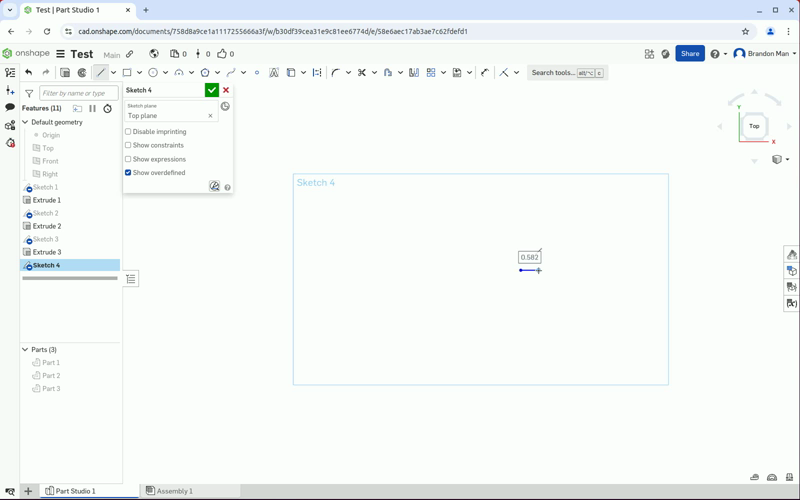
scroll(-6)
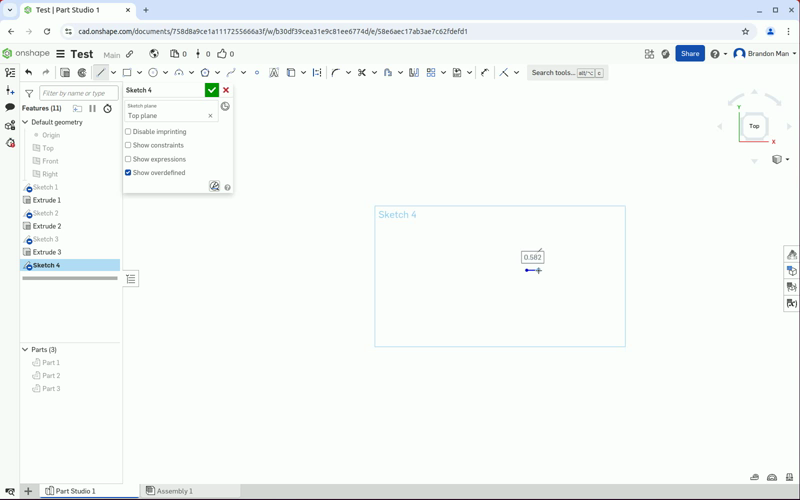
scroll(-6)
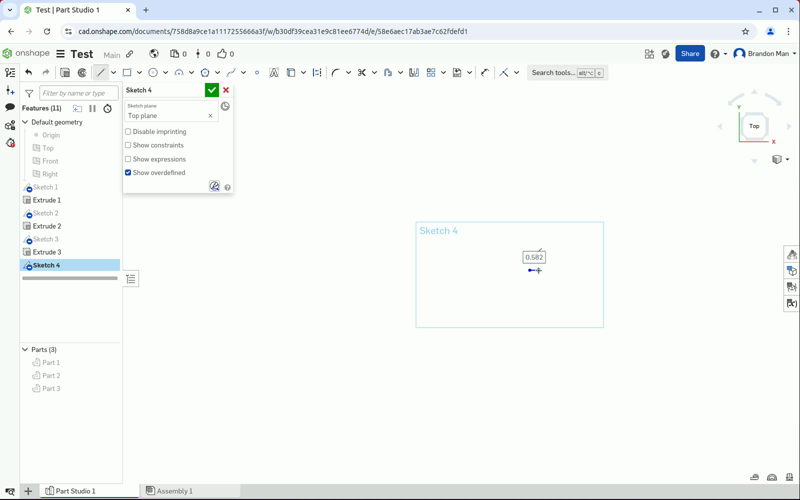
scroll(-6)
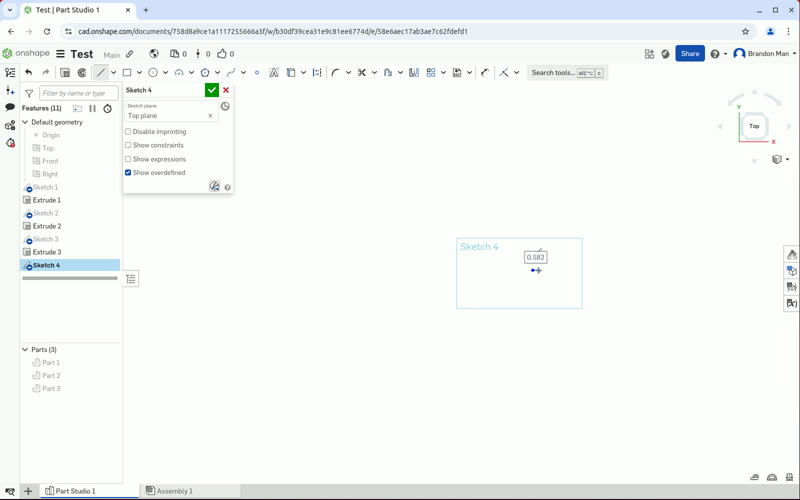
scroll(-6)
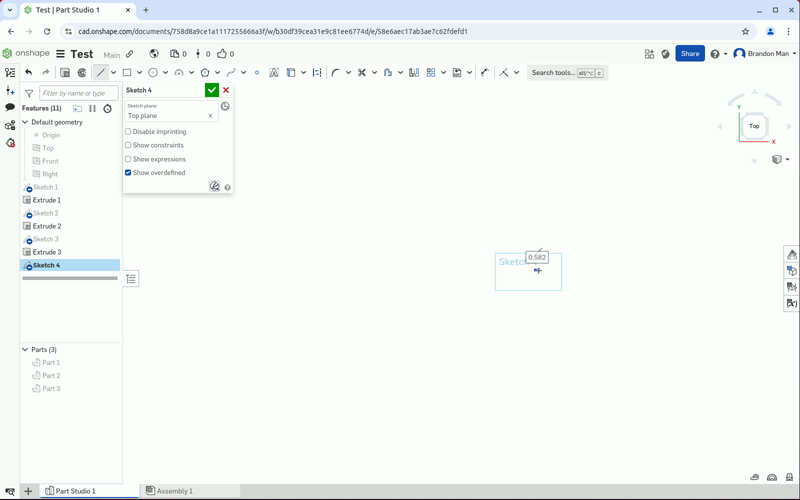
key_up(shift)
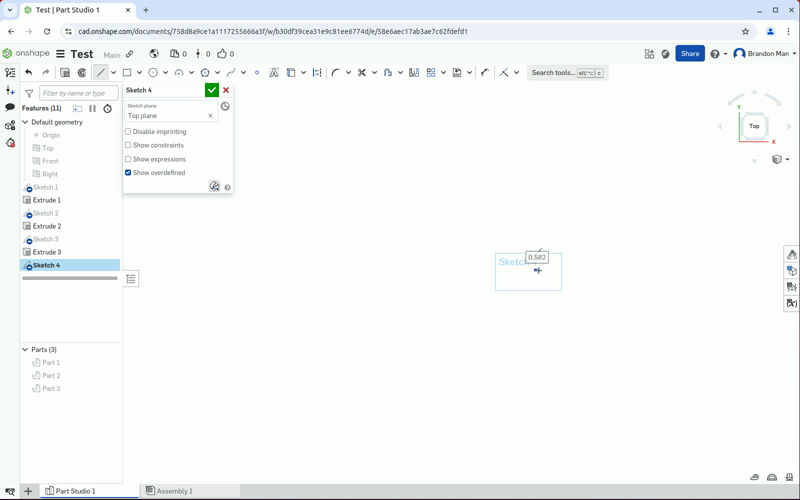
key_down(shift)
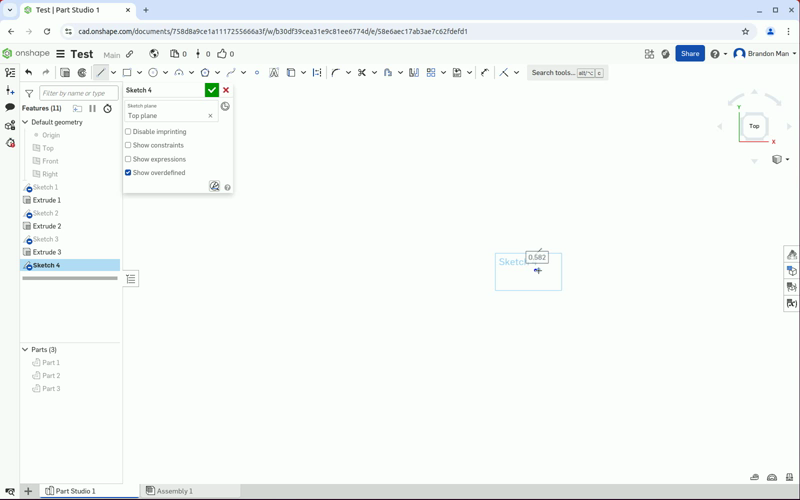
mouse_move(568, 270)
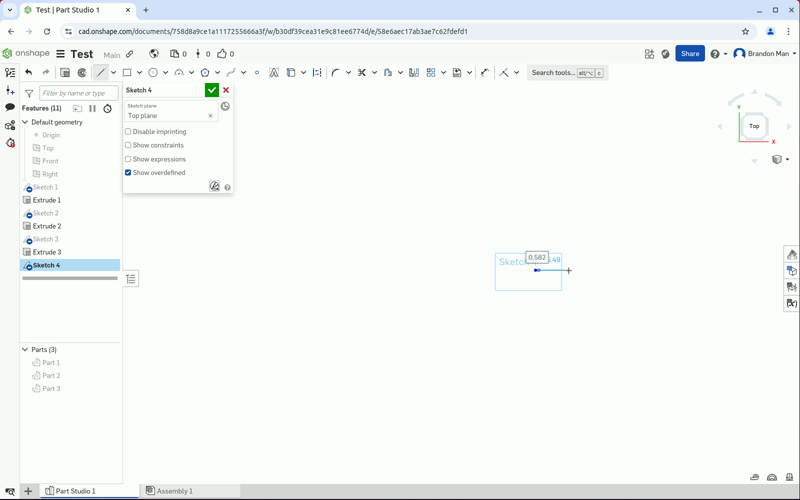
mouse_move(538, 263)
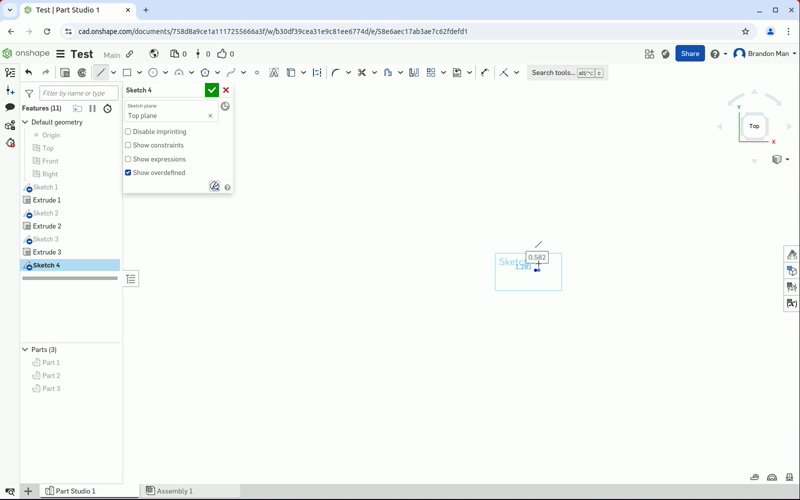
scroll(6)
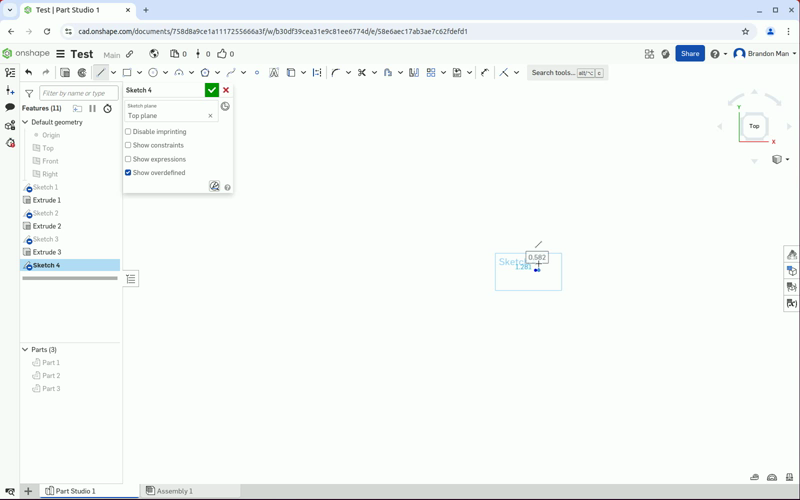
scroll(6)
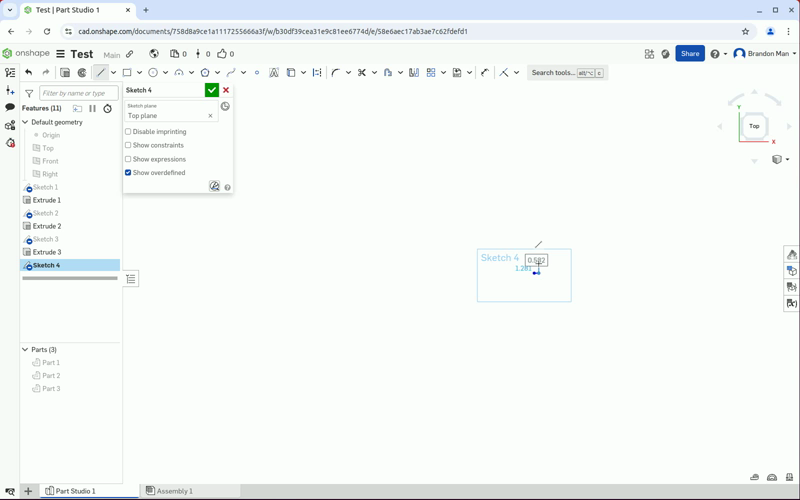
scroll(6)
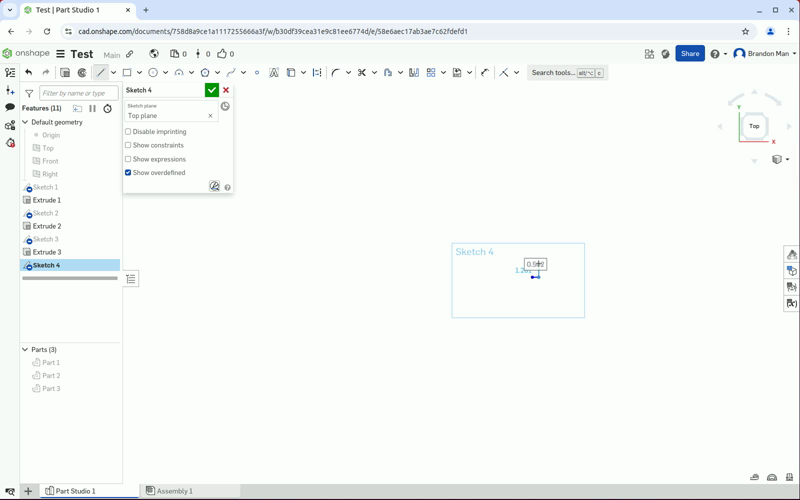
scroll(6)
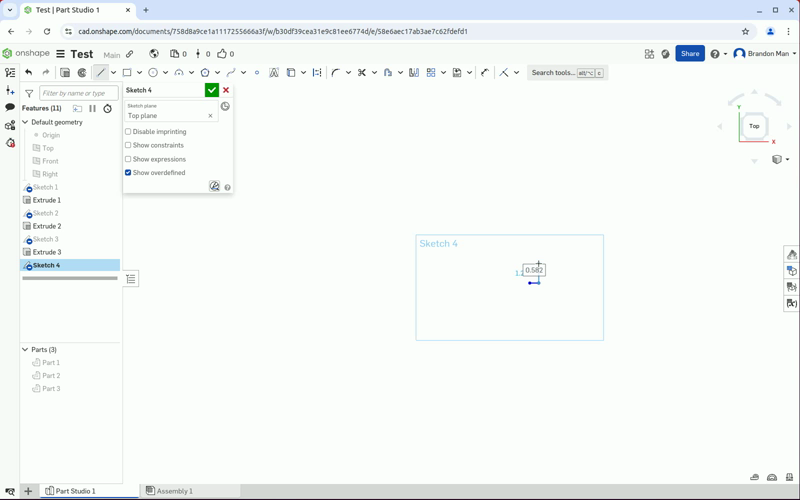
scroll(6)
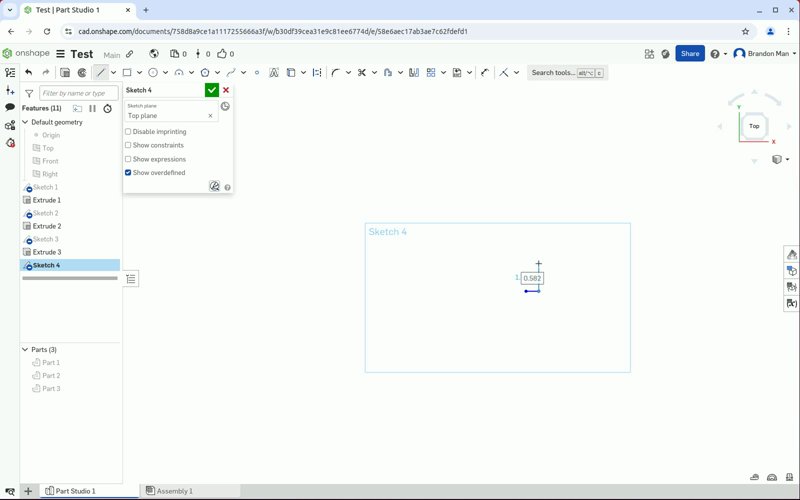
scroll(6)
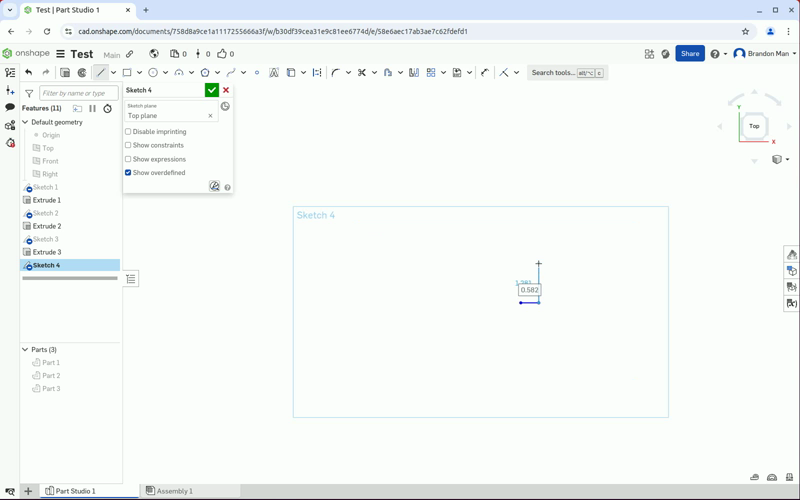
scroll(6)
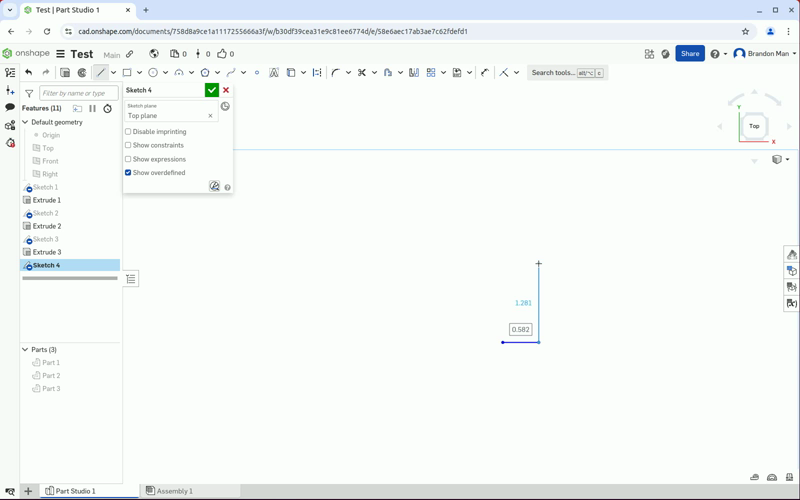
click(538, 263)
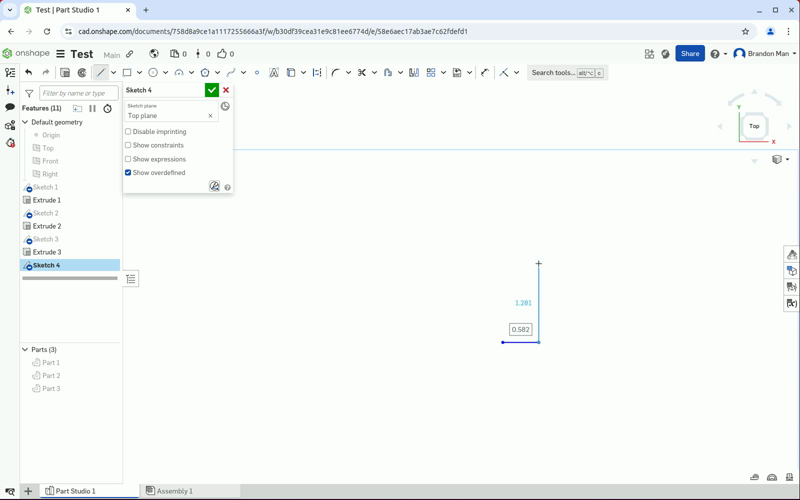
scroll(-6)
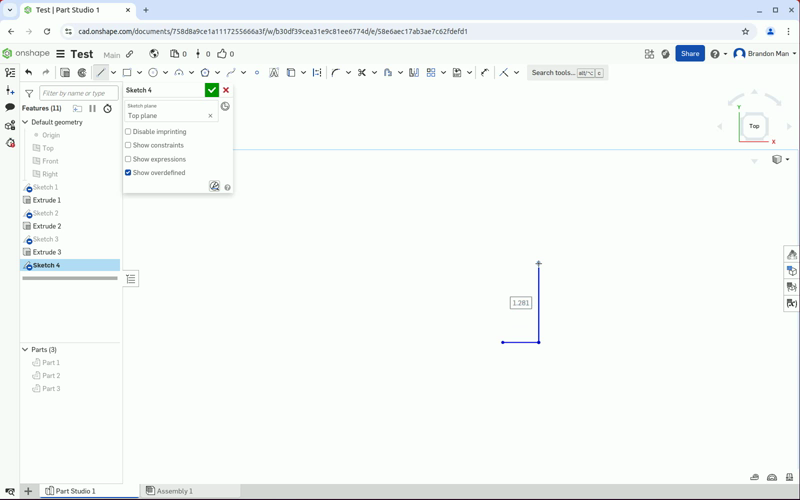
scroll(-6)
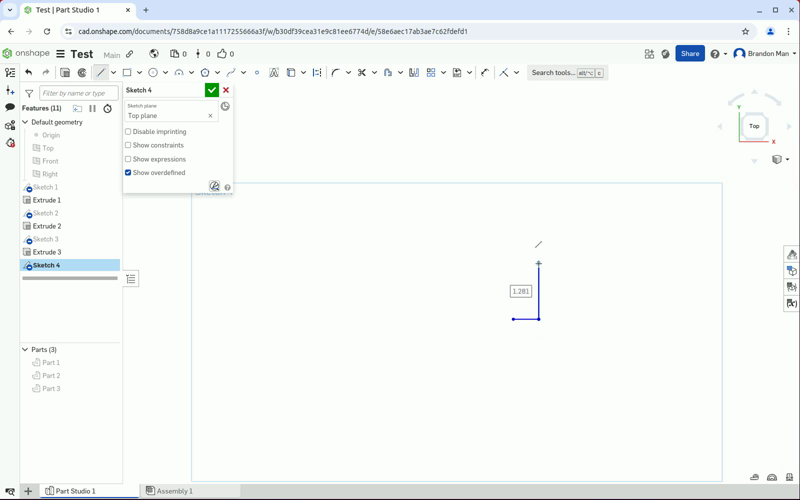
scroll(-6)
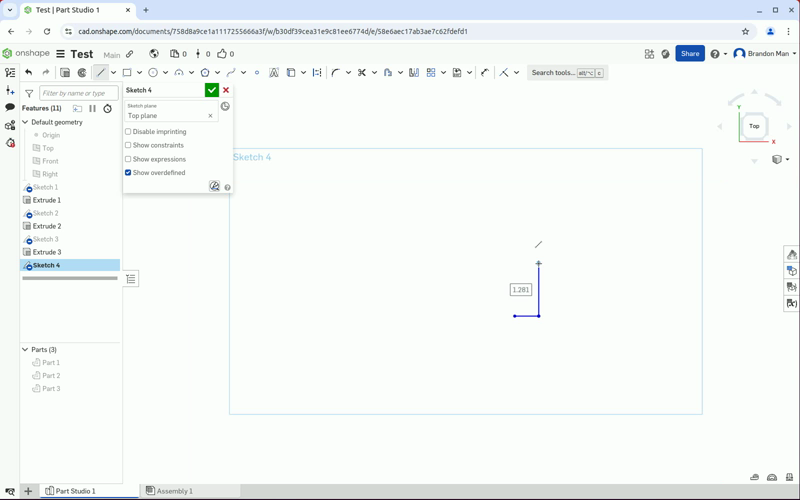
scroll(-6)
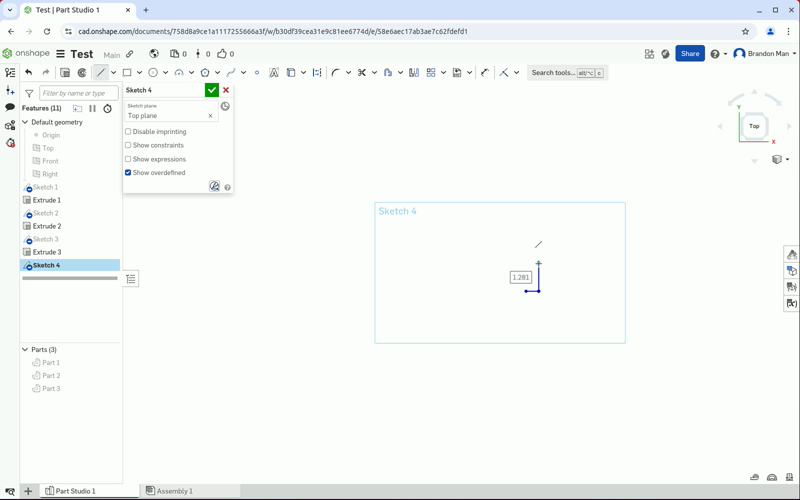
scroll(-6)
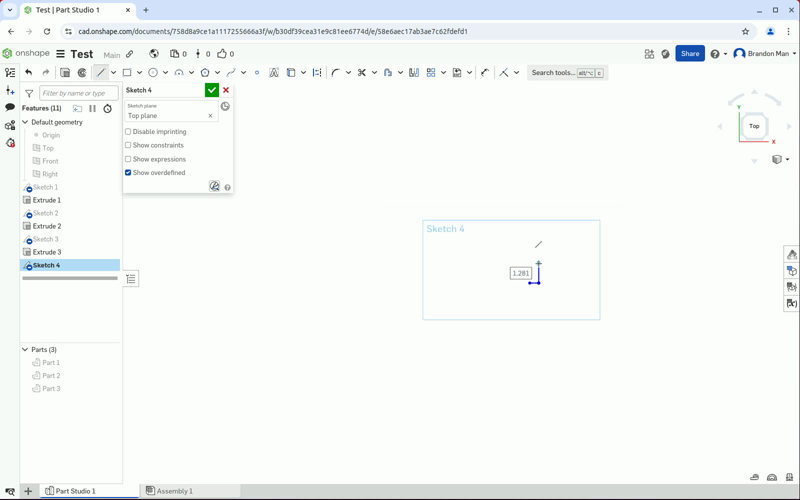
scroll(-6)
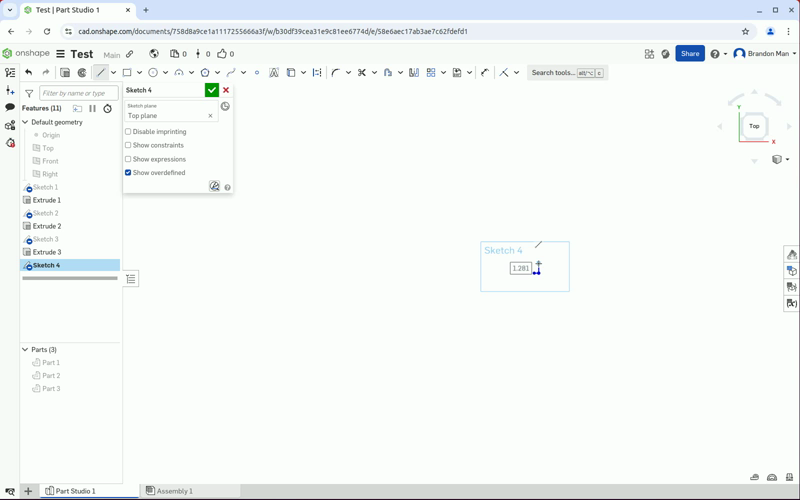
scroll(-6)
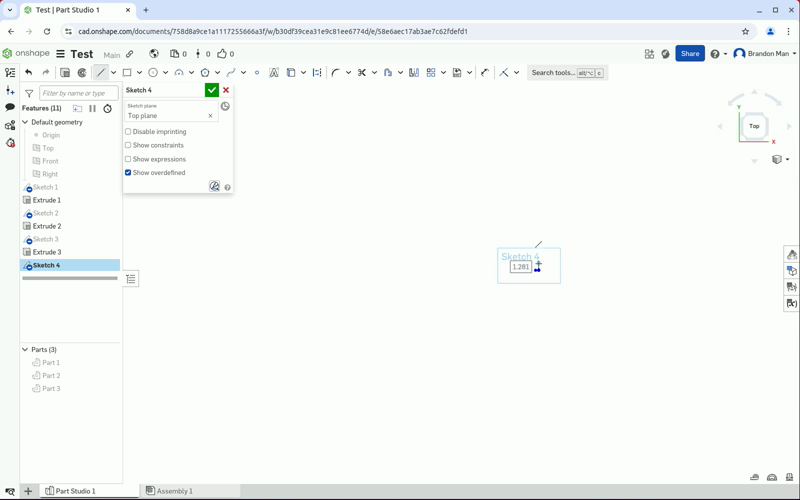
key_up(shift)
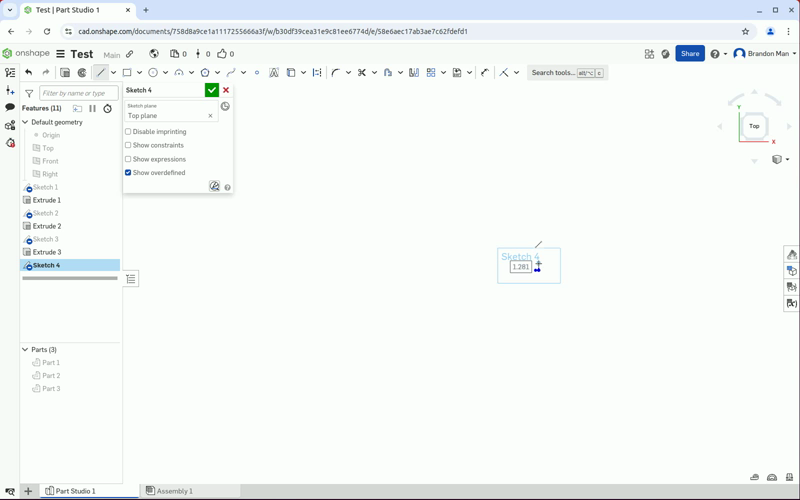
key_down(shift)
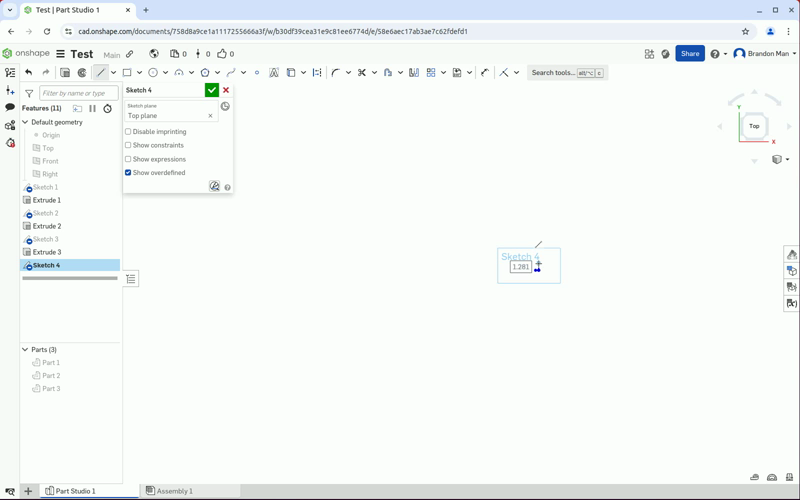
mouse_move(568, 263)
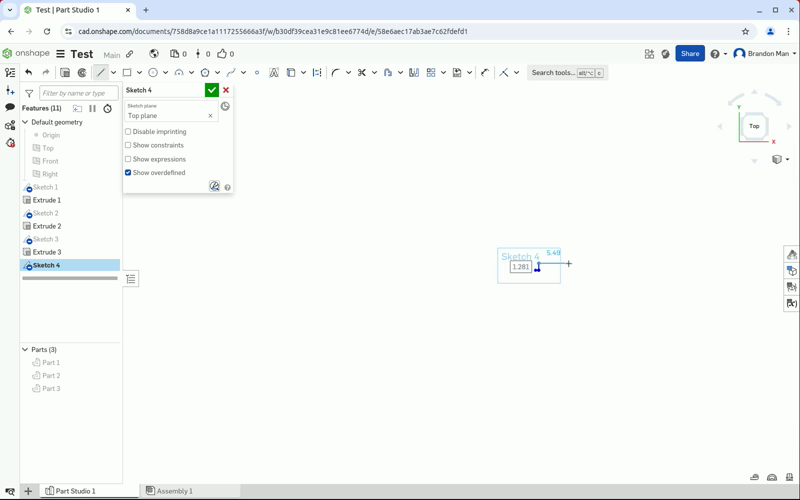
mouse_move(535, 263)
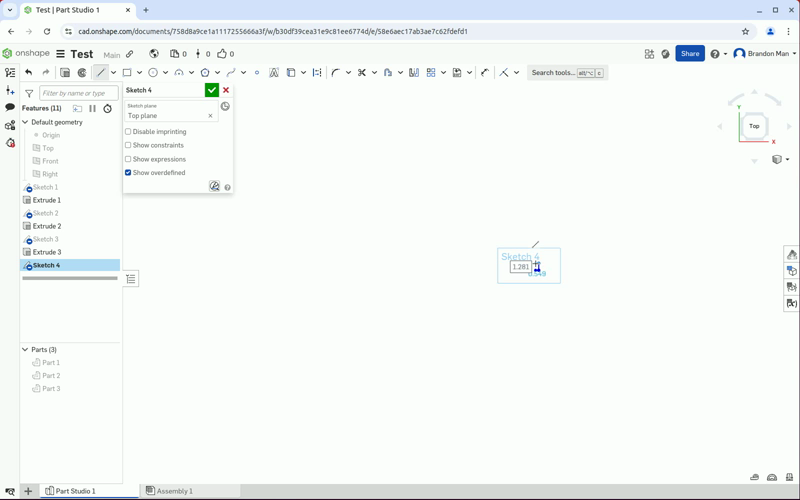
scroll(6)
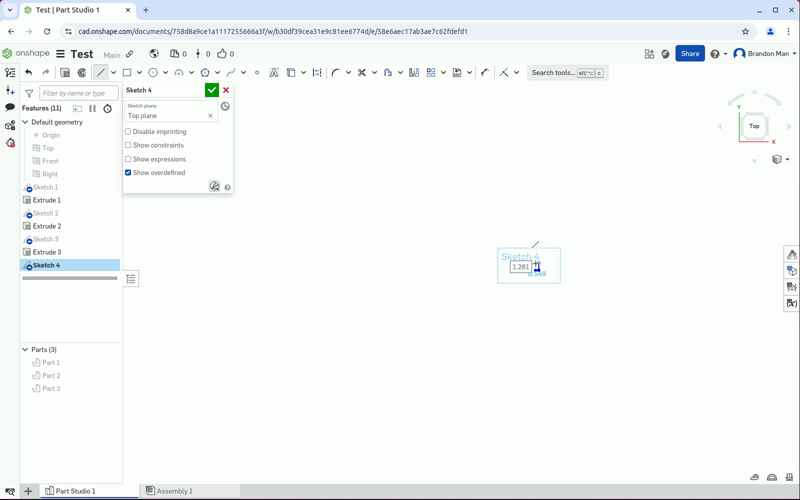
scroll(6)
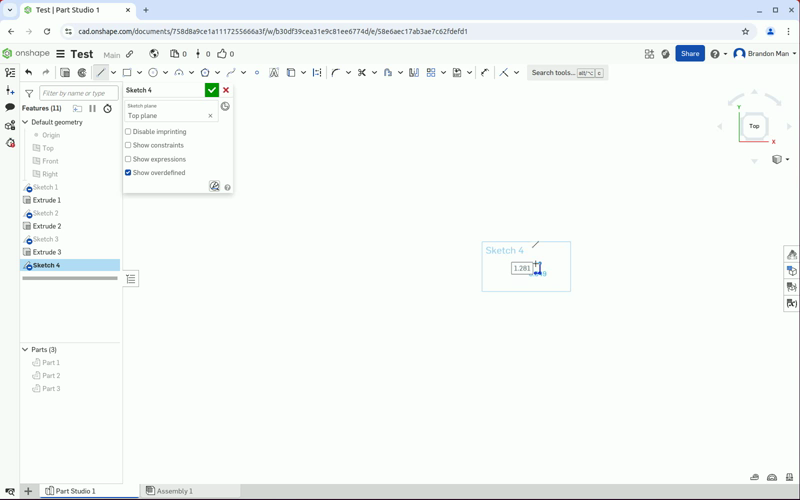
scroll(6)
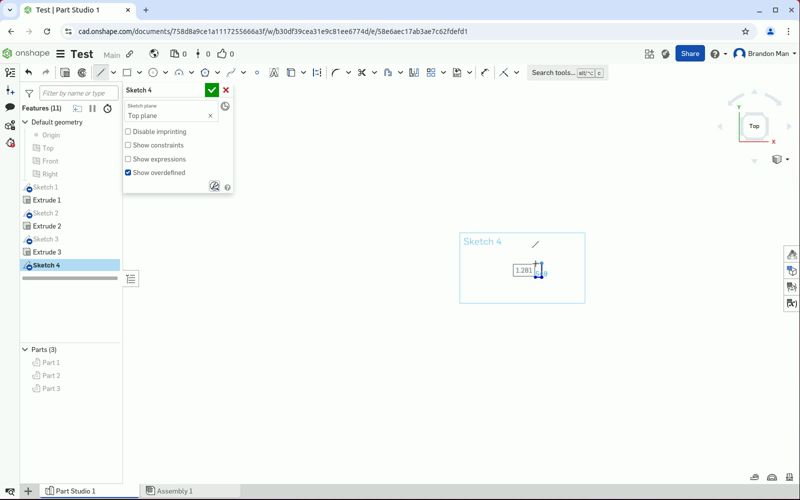
scroll(6)
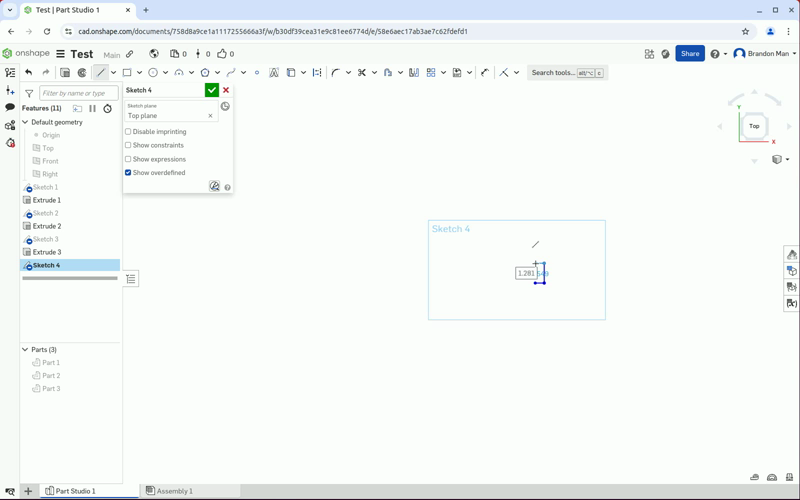
scroll(6)
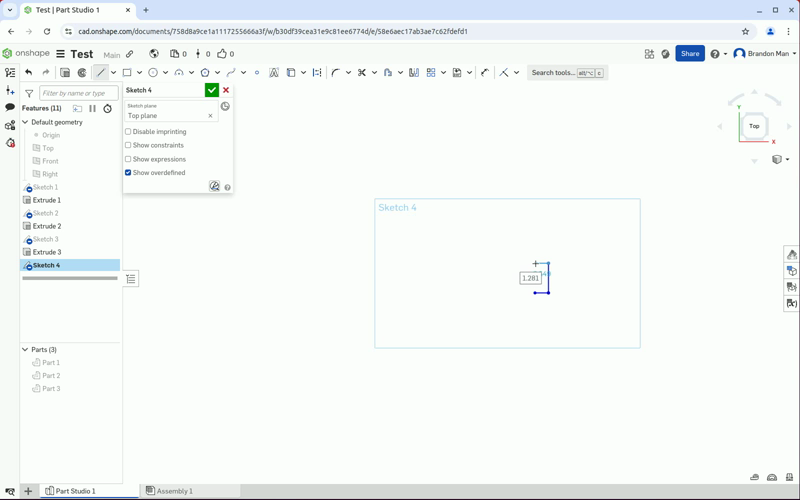
scroll(6)
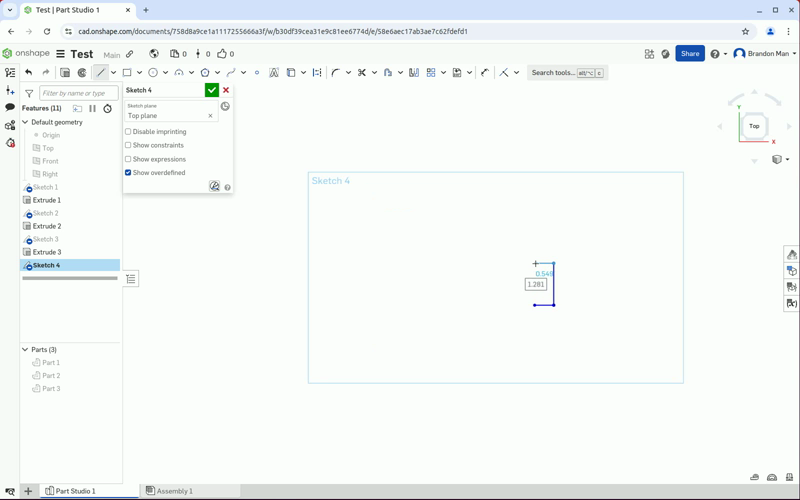
scroll(6)
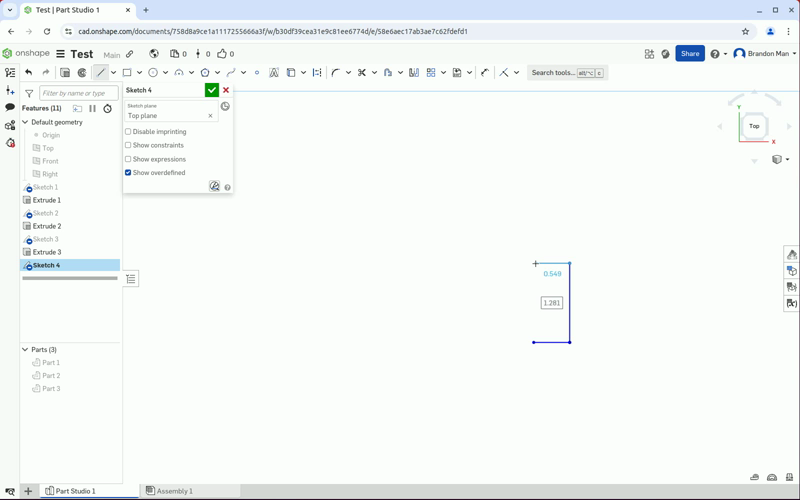
click(535, 263)
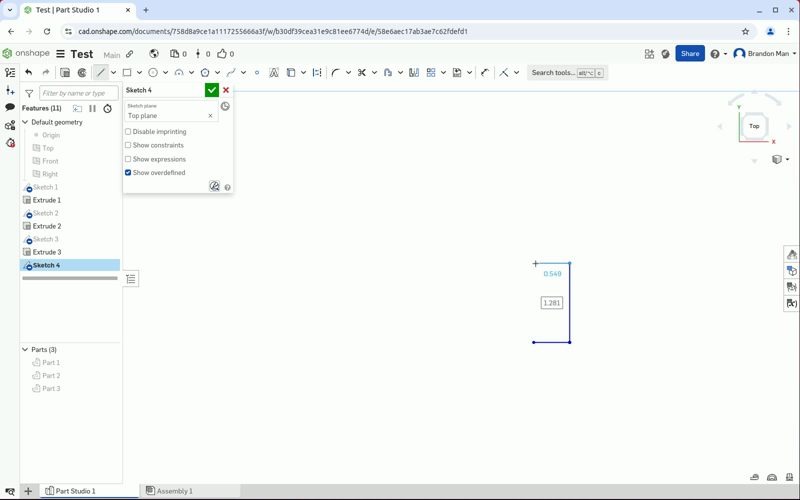
scroll(-6)
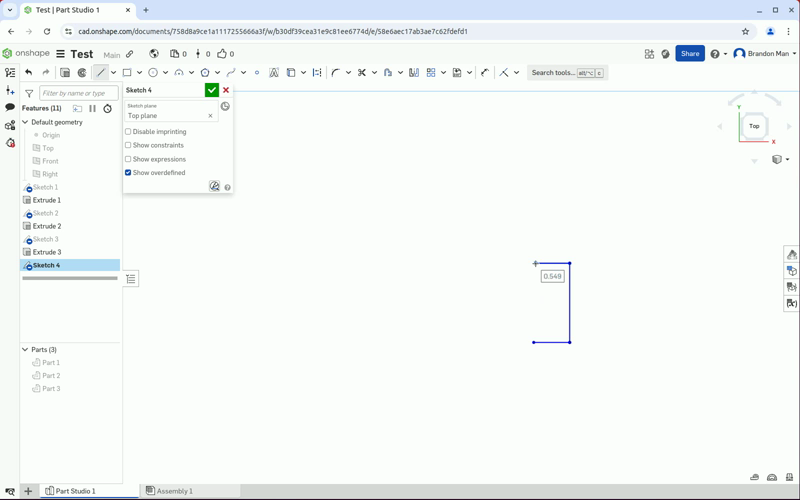
scroll(-6)
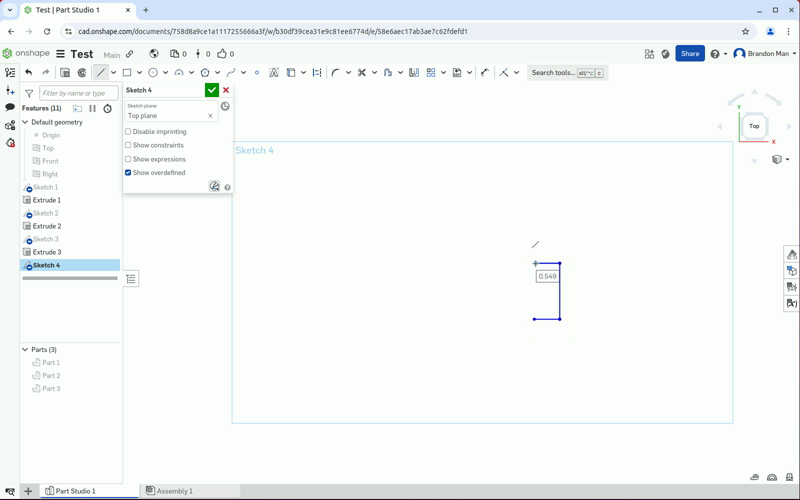
scroll(-6)
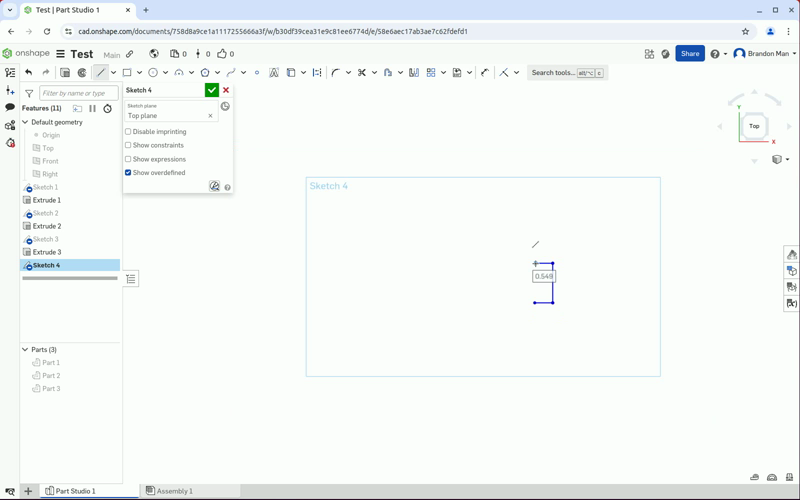
scroll(-6)
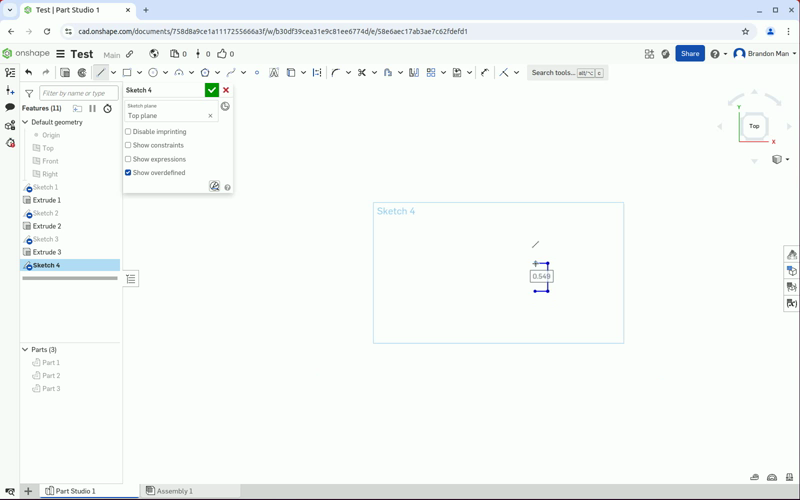
scroll(-6)
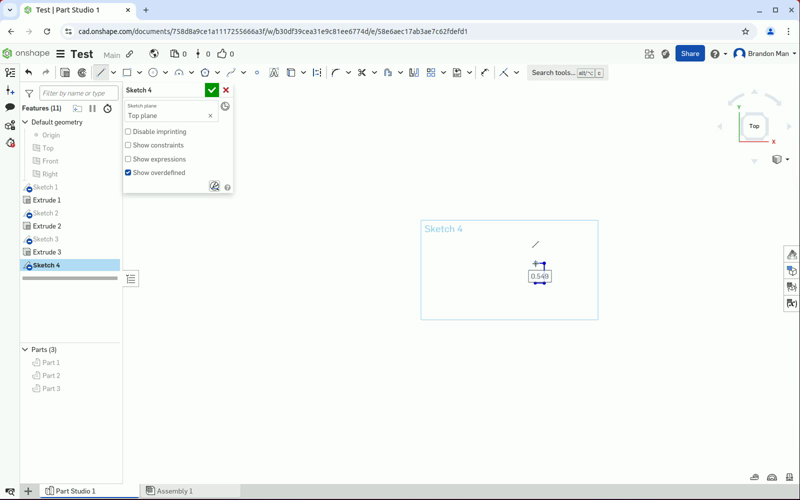
scroll(-6)
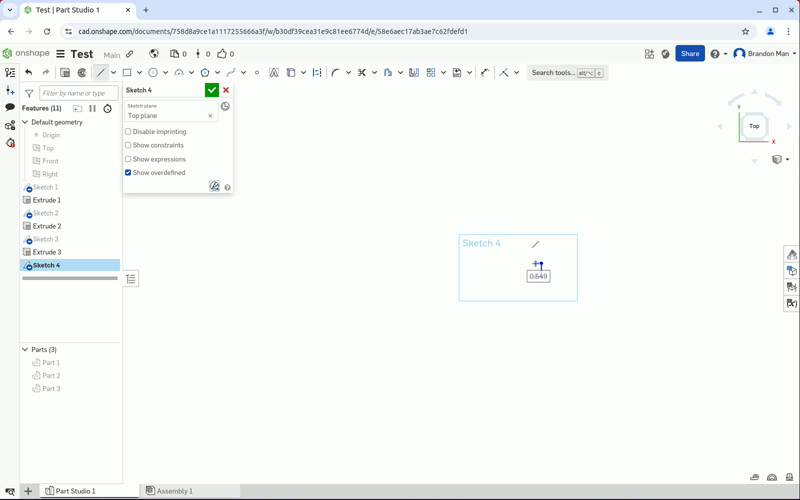
scroll(-6)
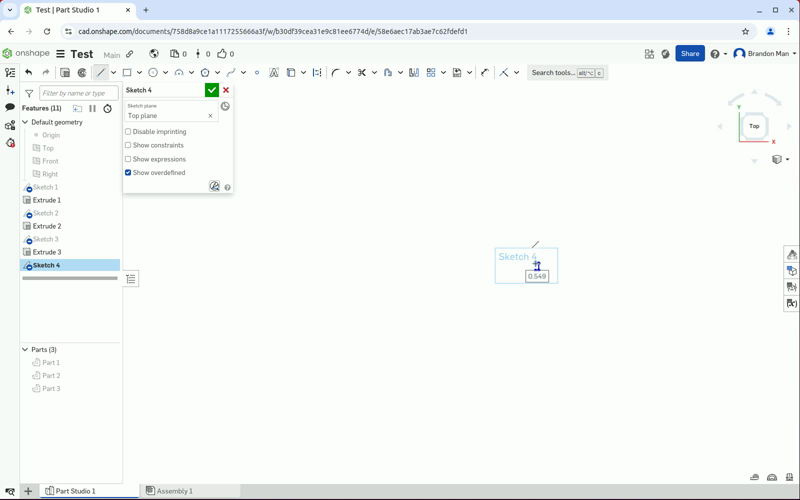
key_up(shift)
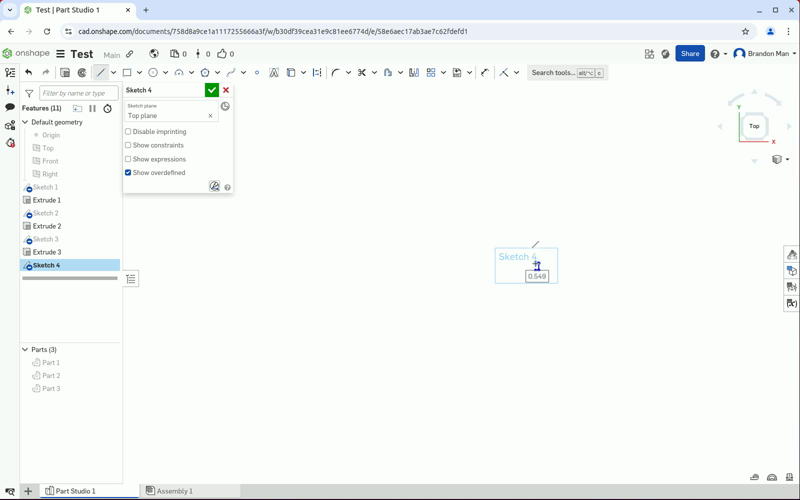
mouse_move(565, 263)
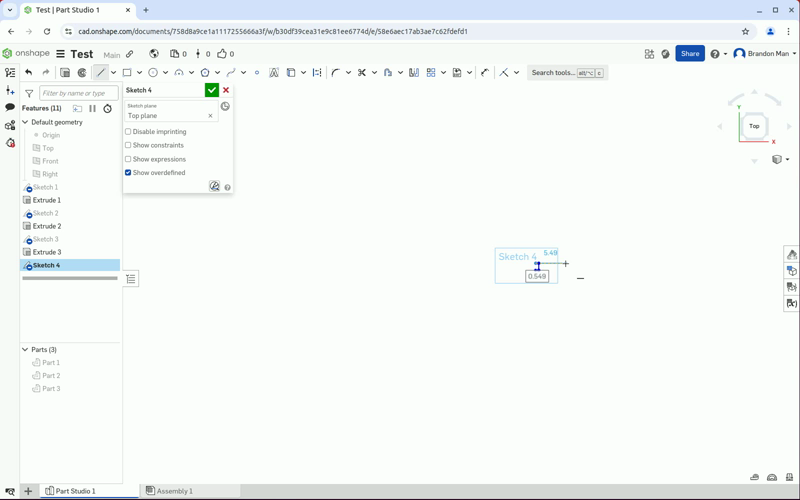
key_down(shift)
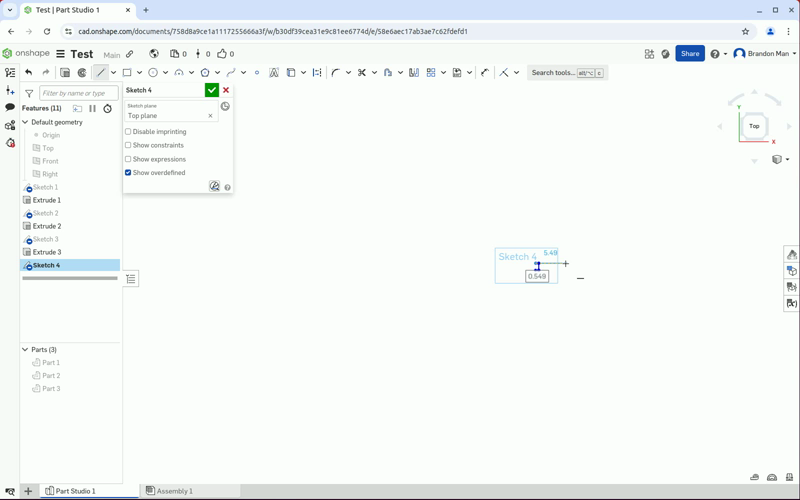
mouse_move(535, 270)
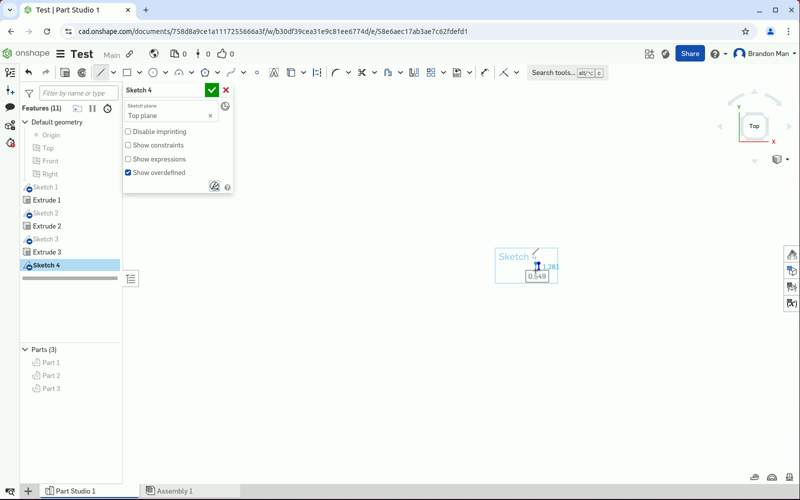
scroll(6)
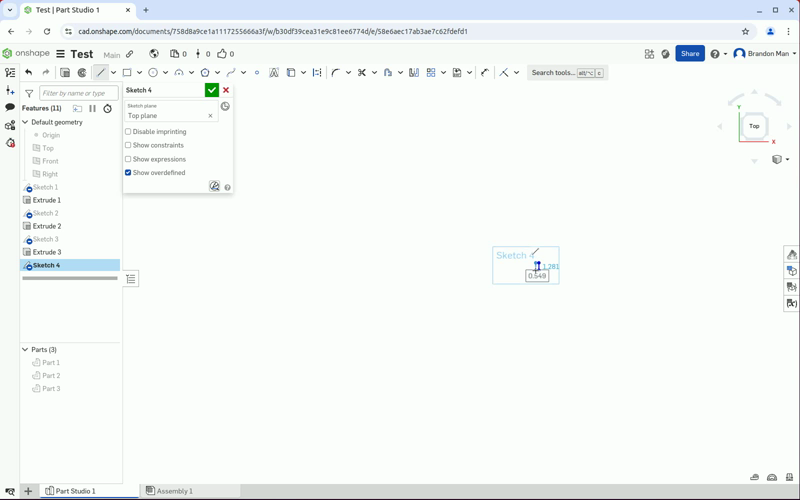
scroll(6)
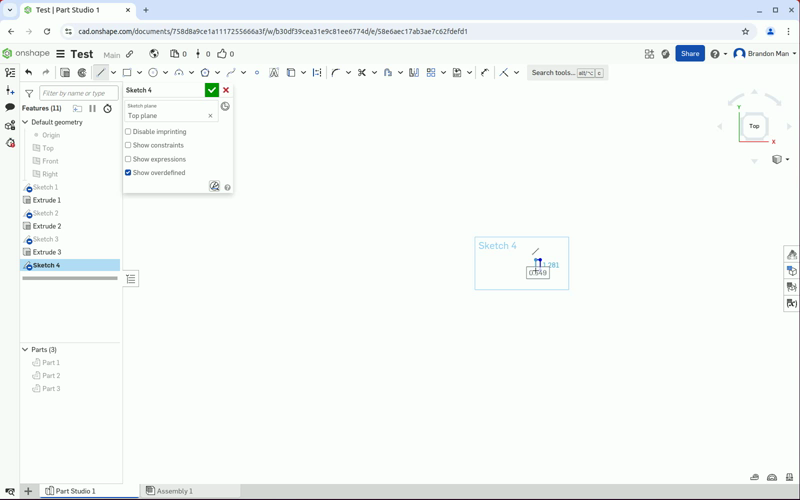
scroll(6)
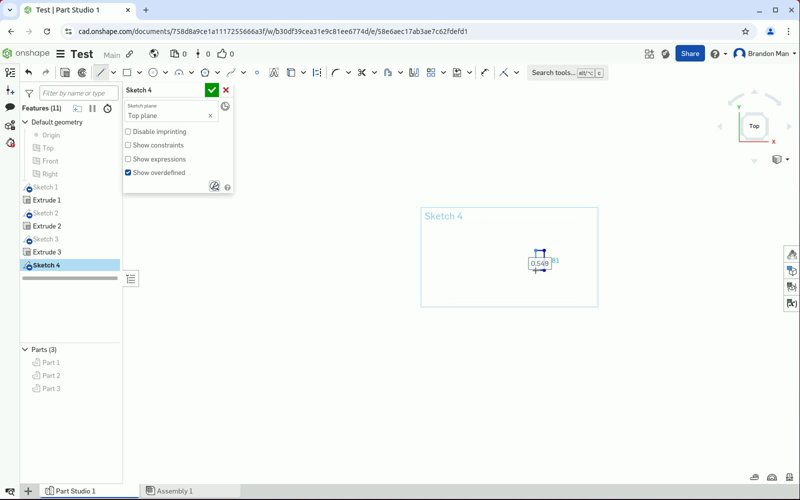
scroll(6)
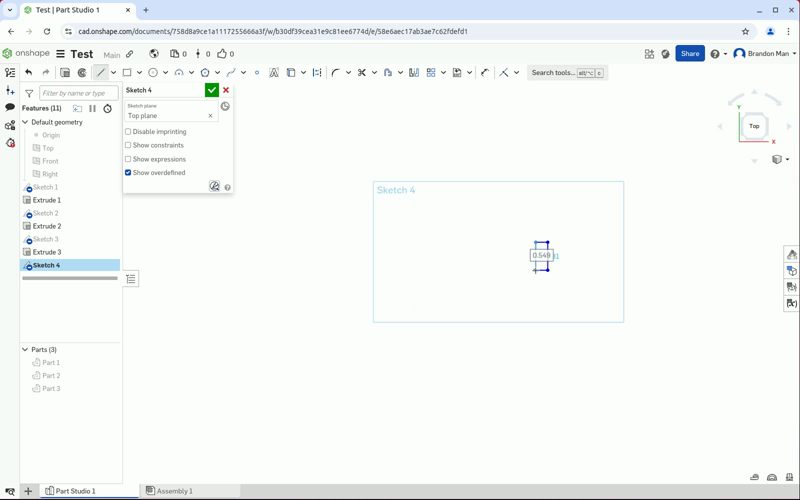
scroll(6)
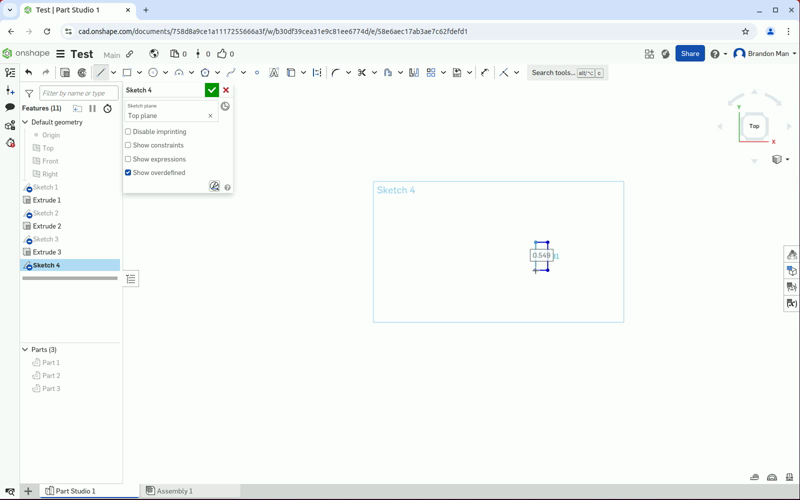
scroll(6)
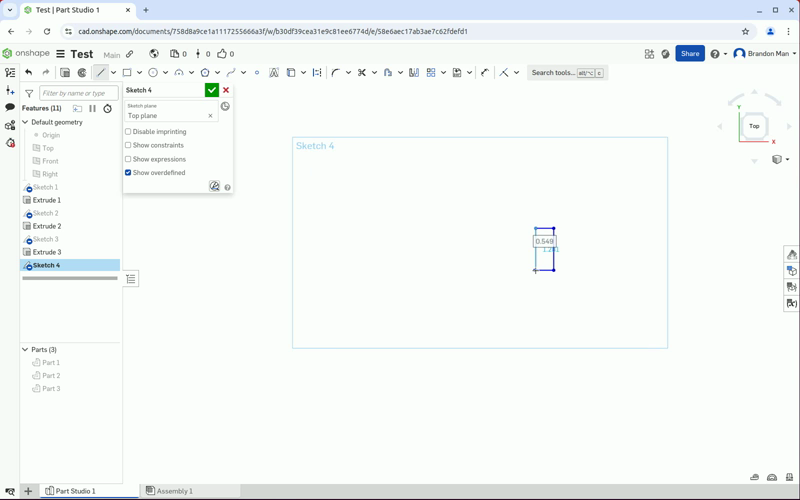
scroll(6)
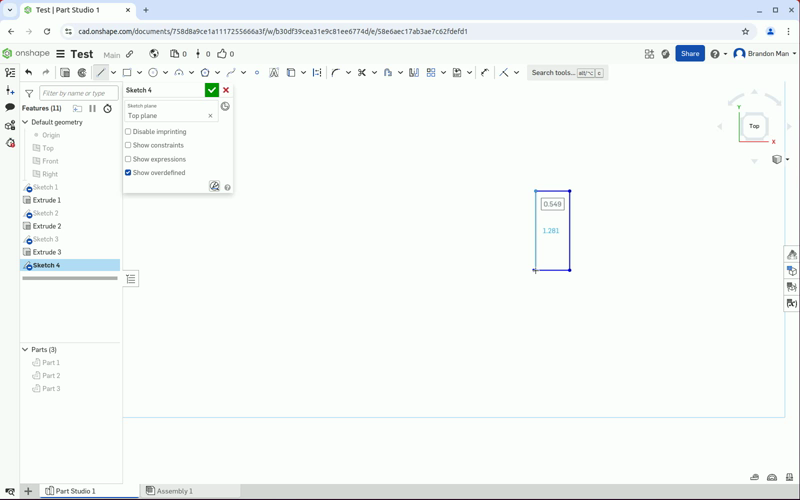
key_up(shift)
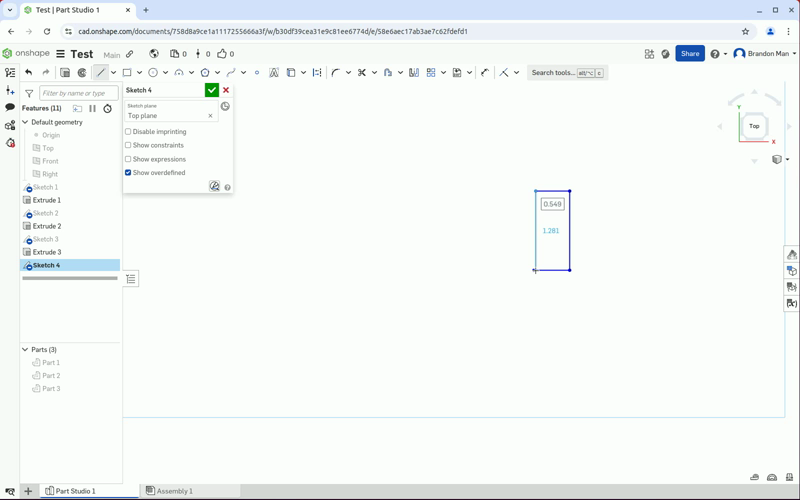
click(535, 270)
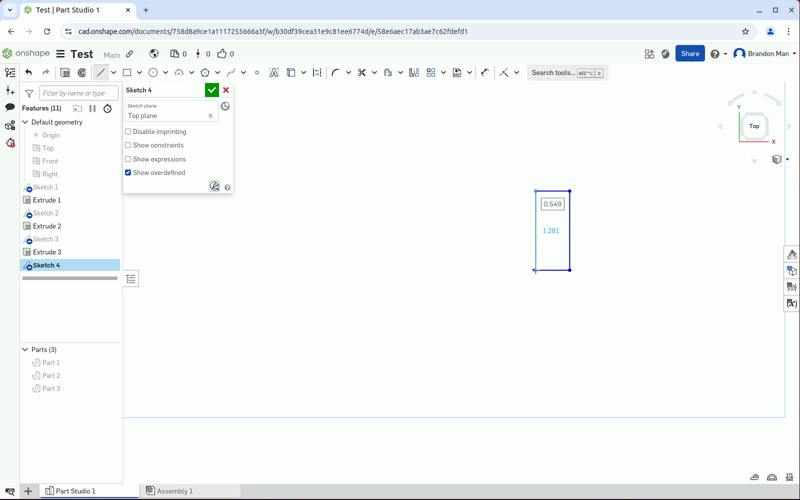
scroll(-6)
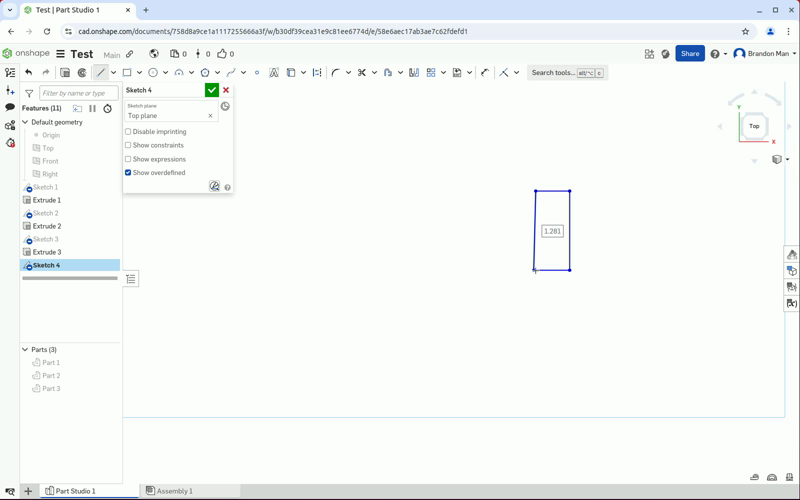
scroll(-6)
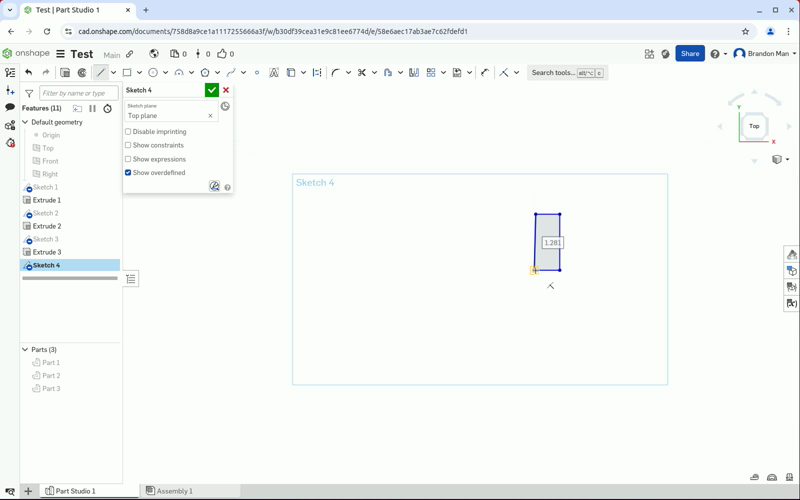
scroll(-6)
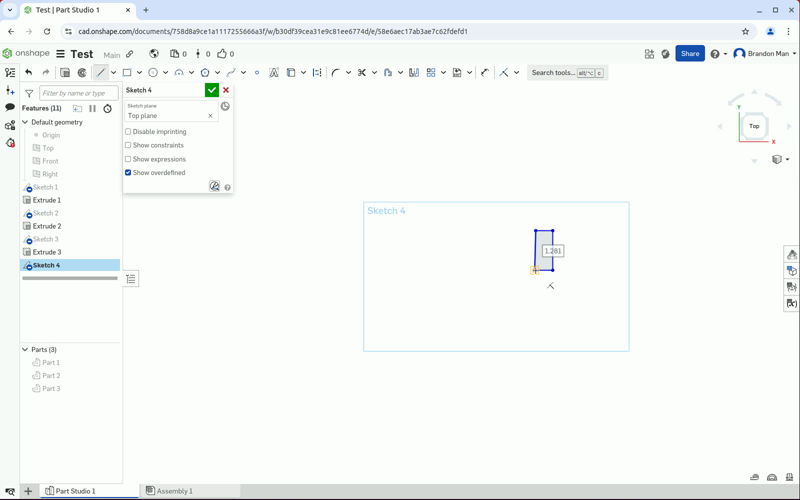
scroll(-6)
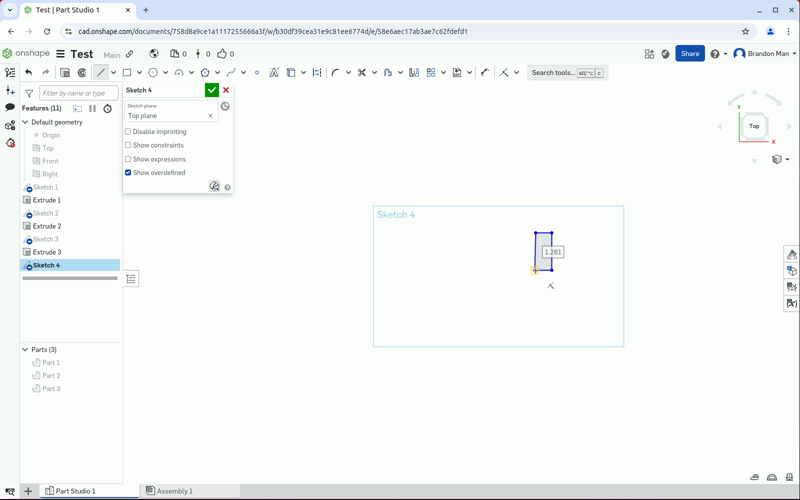
scroll(-6)
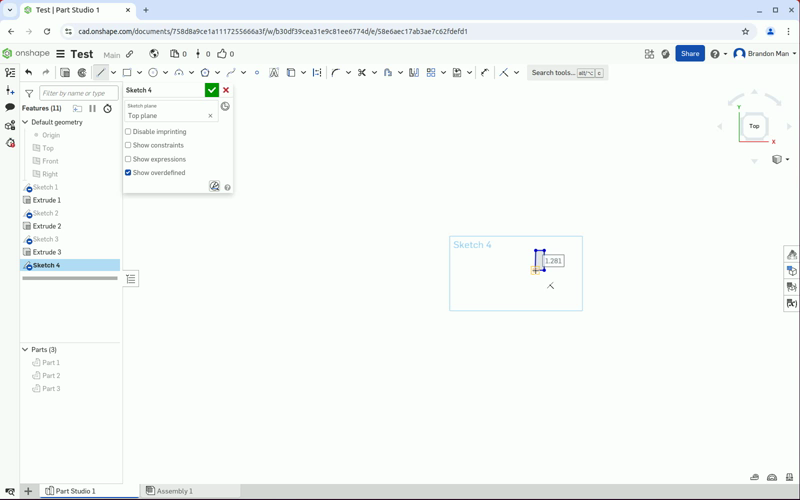
scroll(-6)
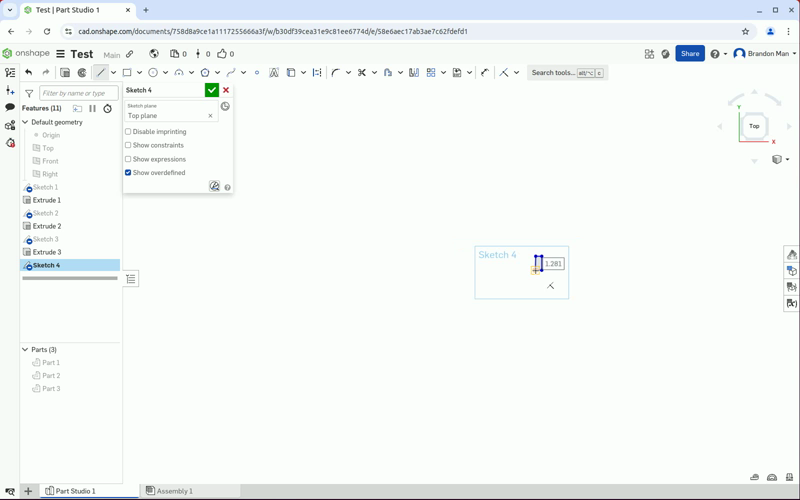
scroll(-6)
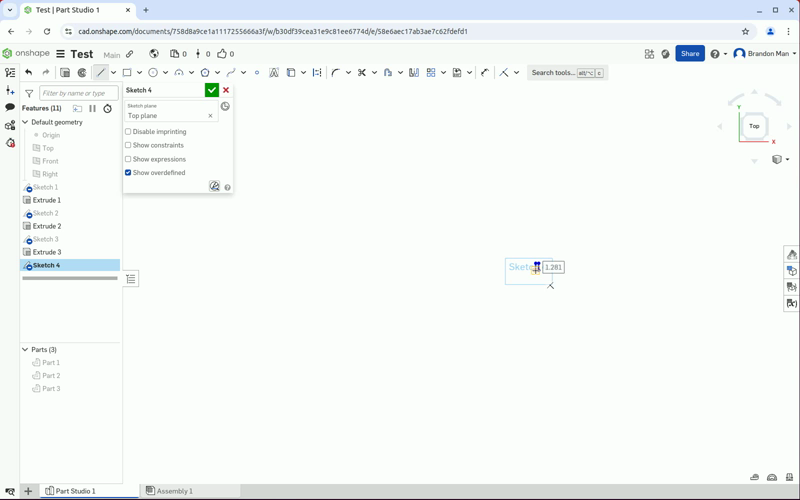
key(esc)
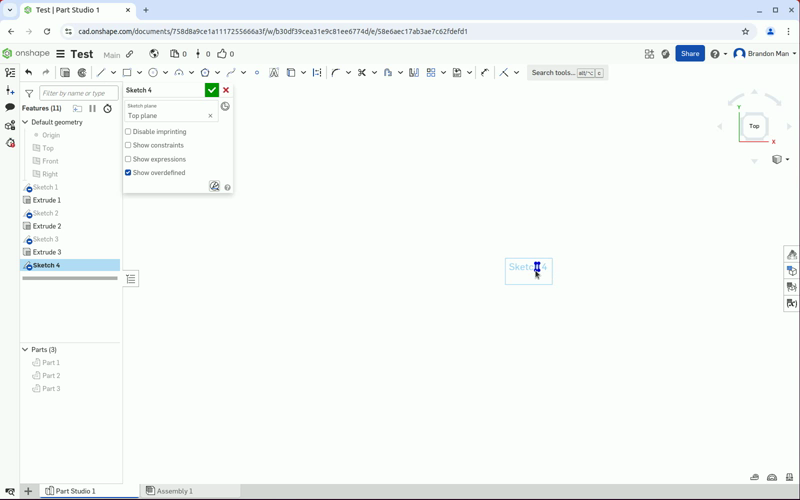
mouse_move(536, 266)
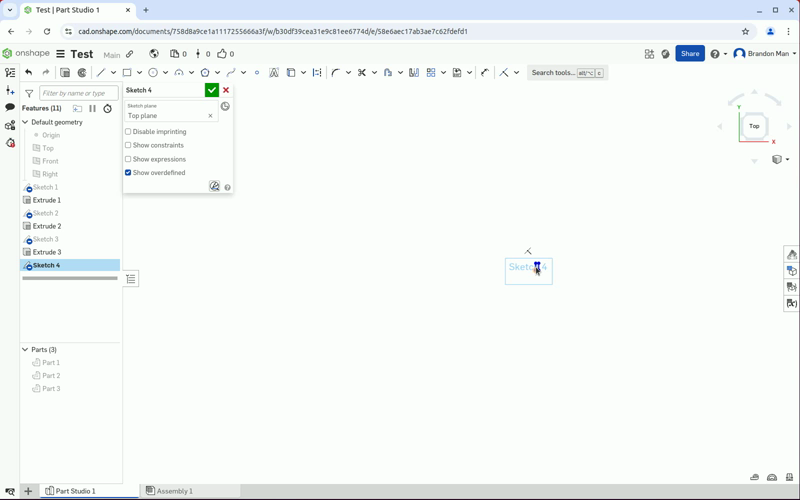
scroll(6)
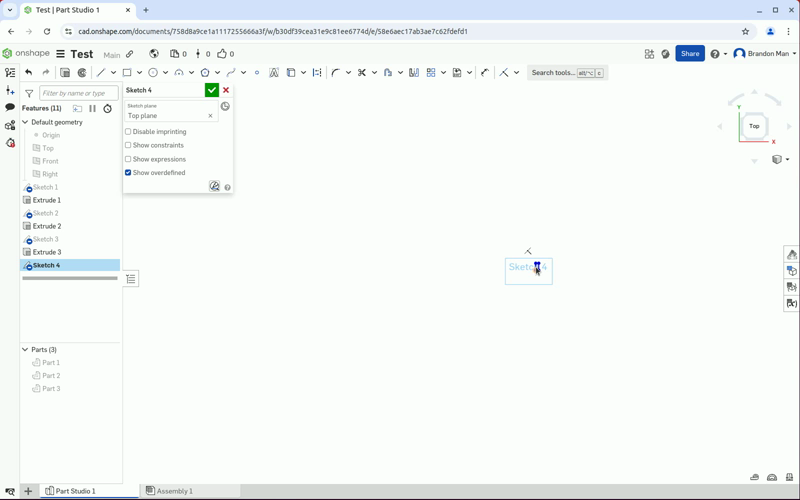
scroll(6)
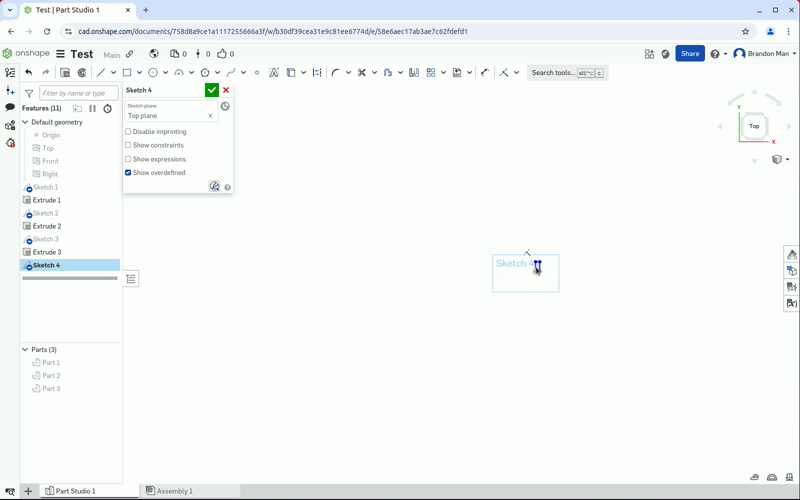
scroll(6)
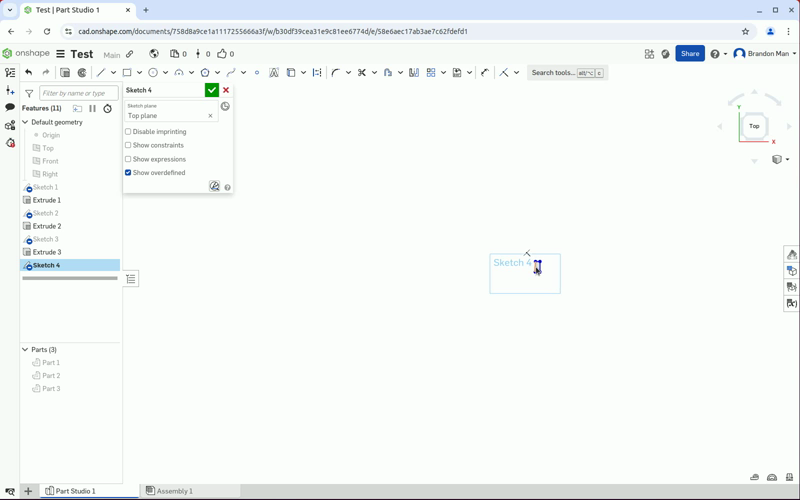
scroll(6)
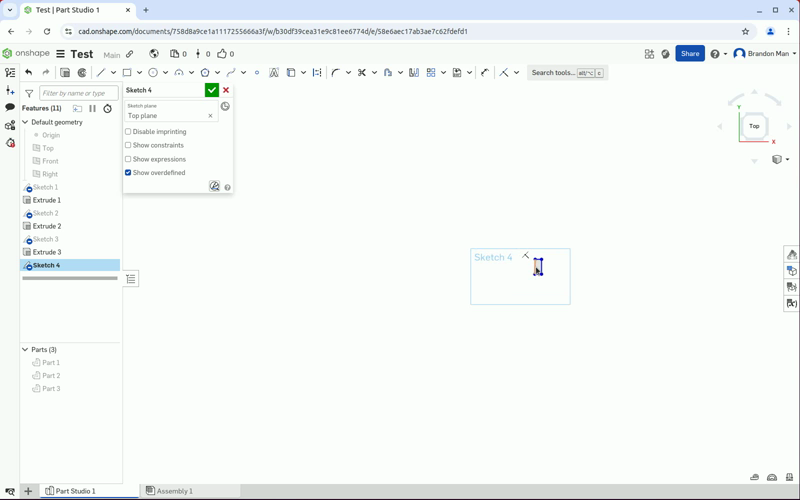
scroll(6)
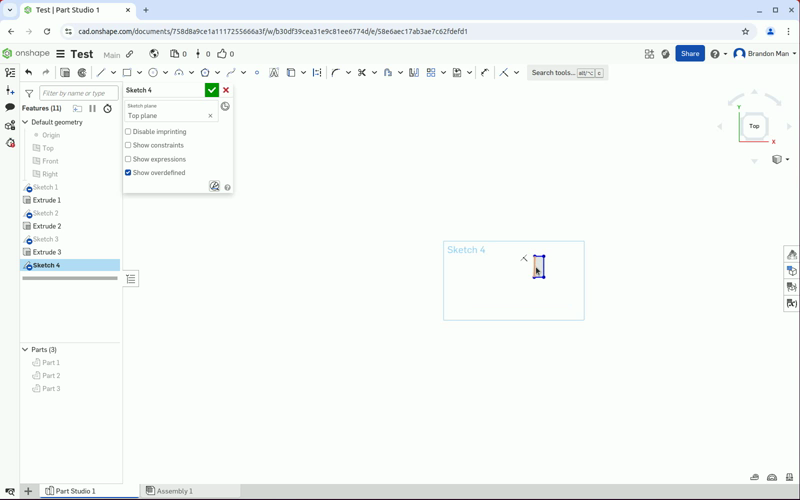
scroll(6)
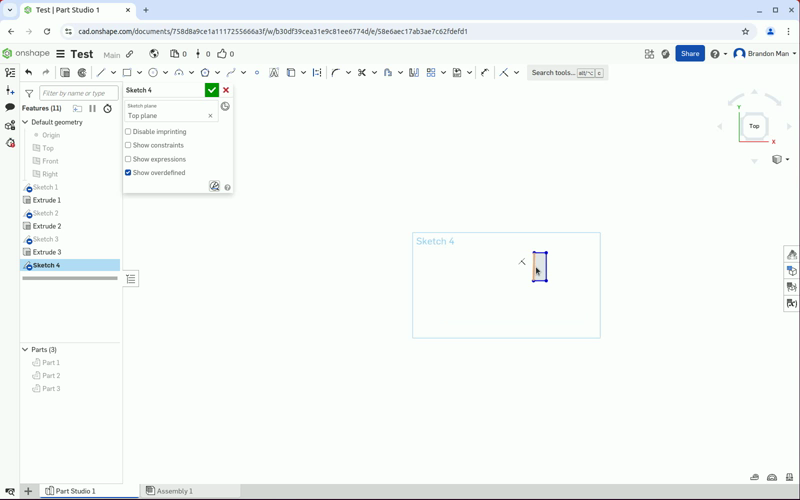
scroll(6)
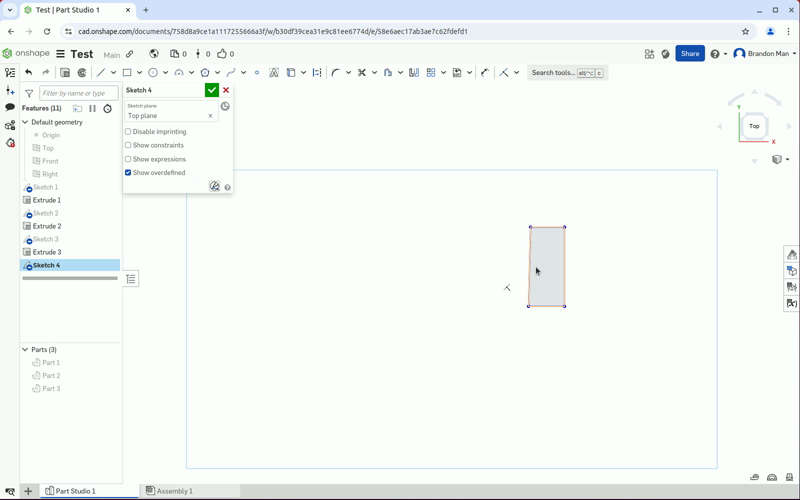
click(536, 266)
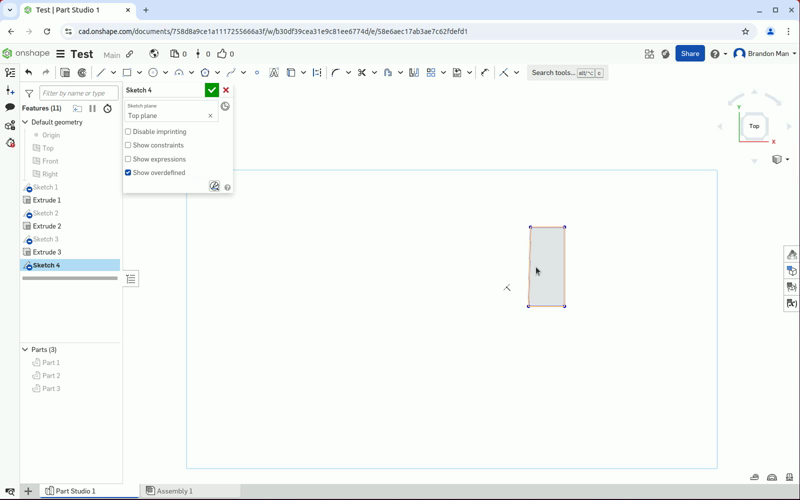
scroll(-6)
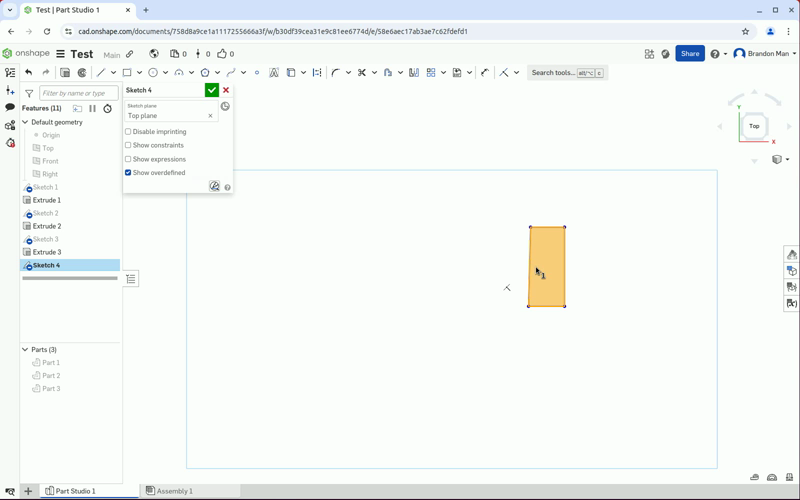
scroll(-6)
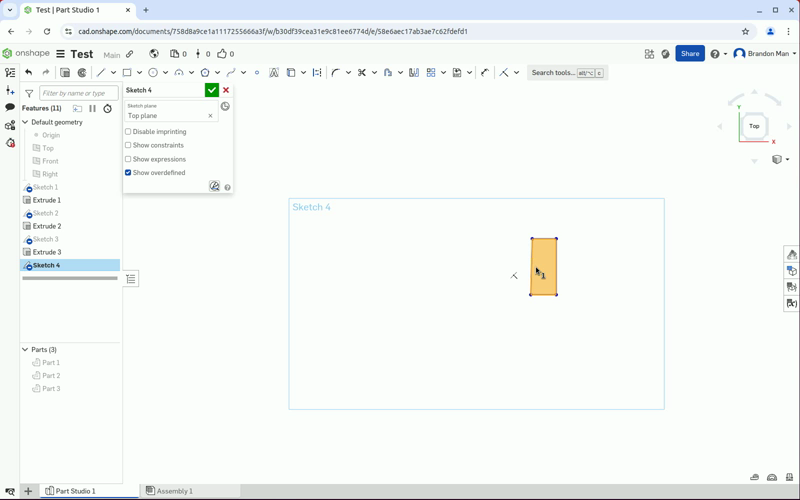
scroll(-6)
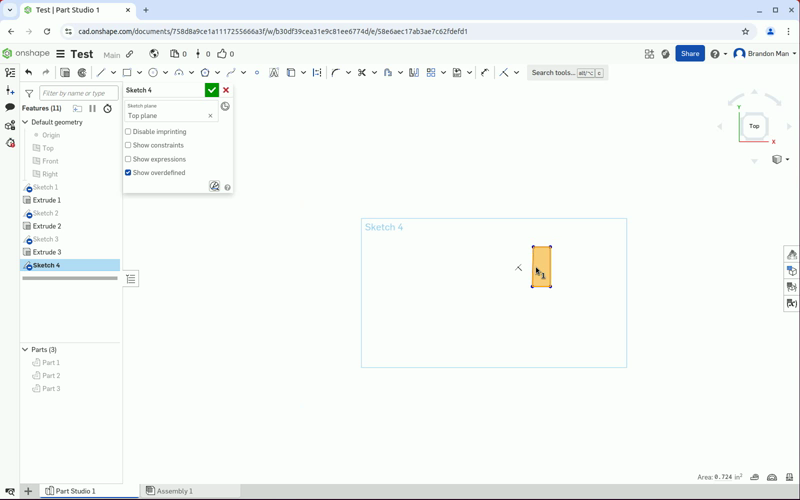
scroll(-6)
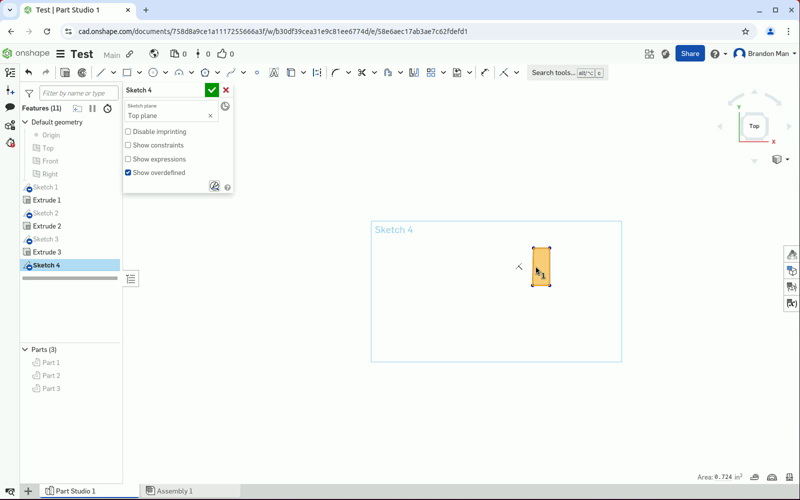
scroll(-6)
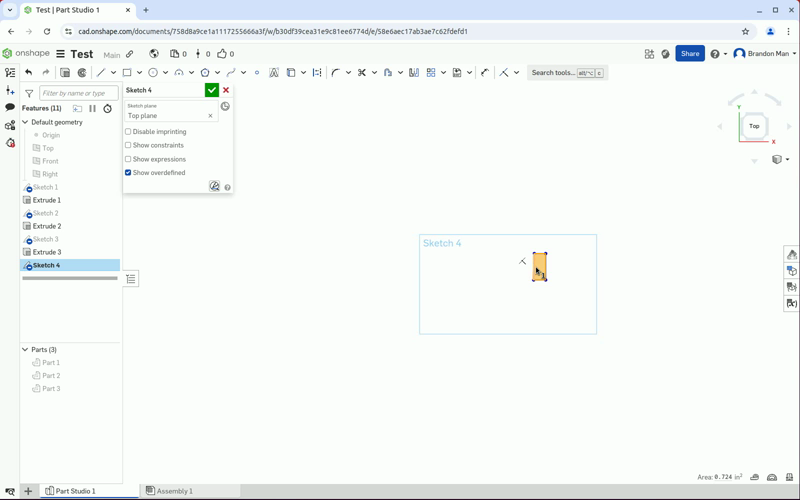
scroll(-6)
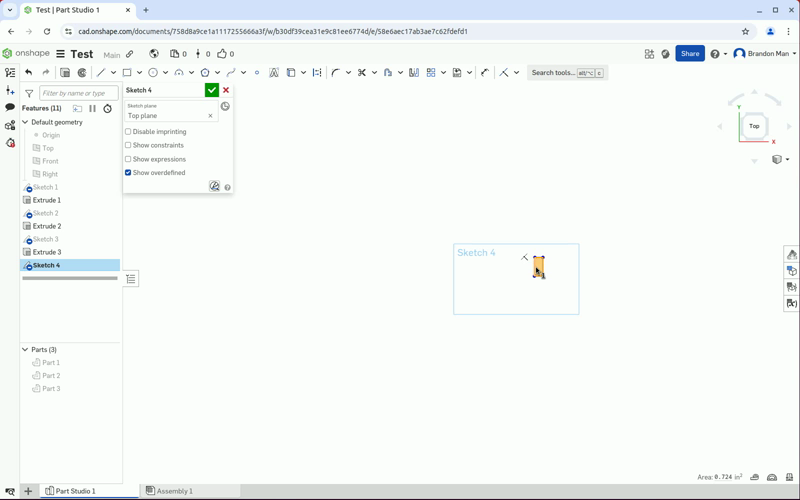
scroll(-6)
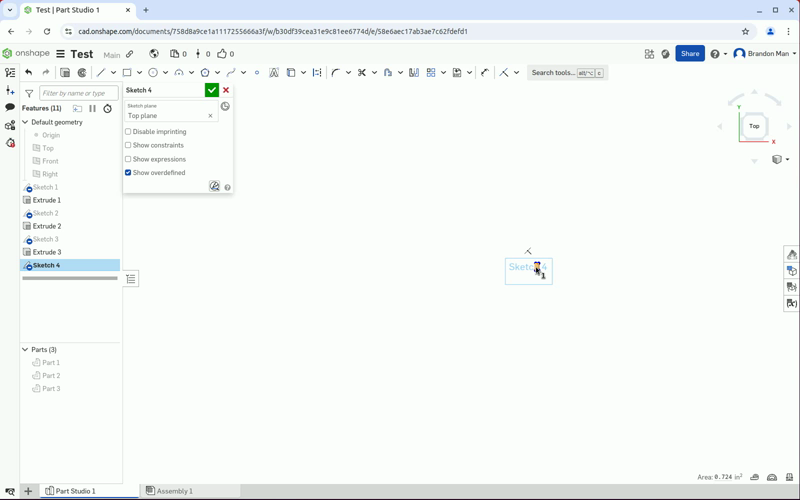
mouse_move(73, 352)
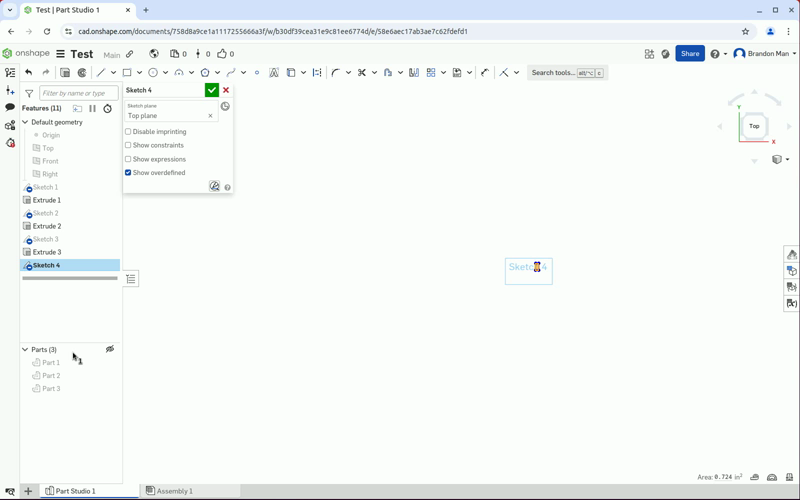
key(shift+y)
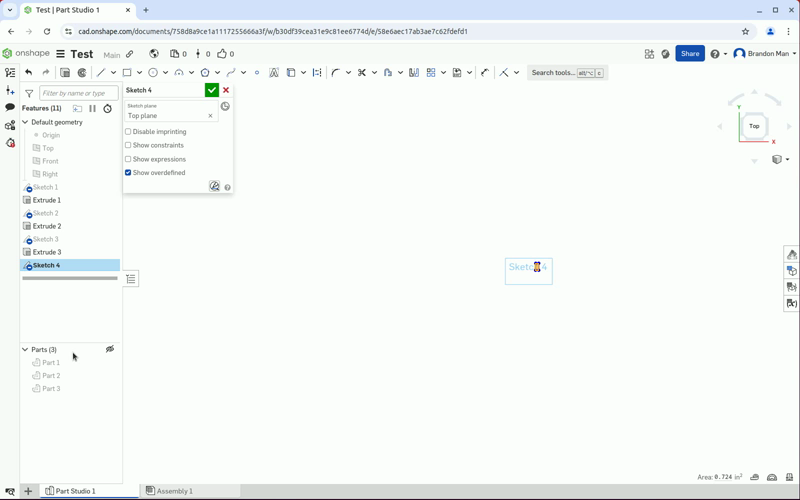
key(shift+e)
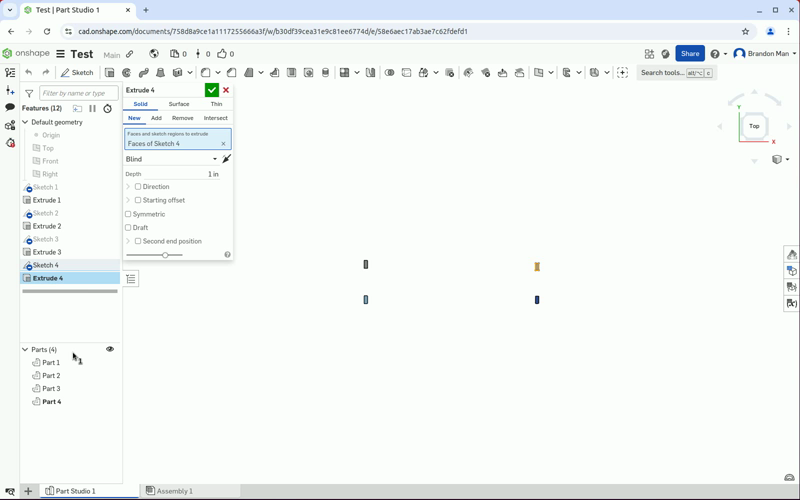
mouse_move(143, 106)
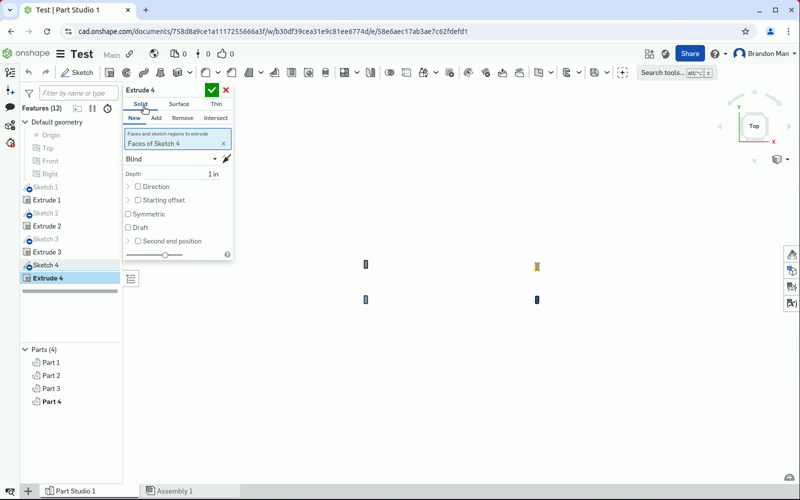
click(143, 106)
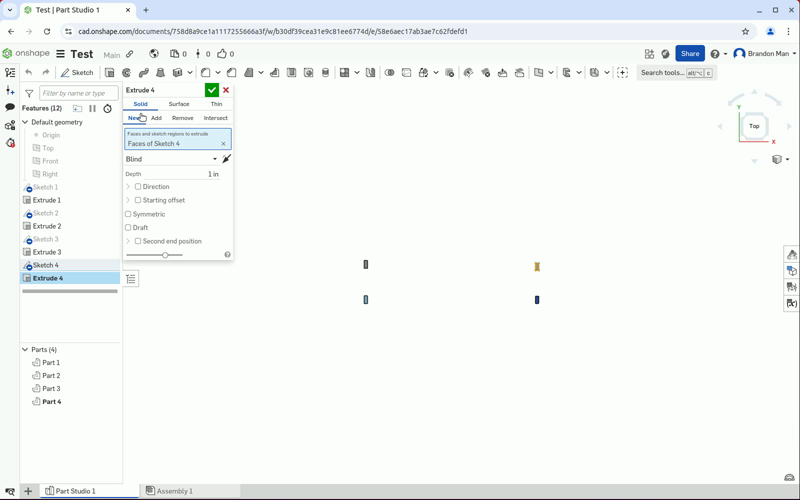
mouse_move(137, 120)
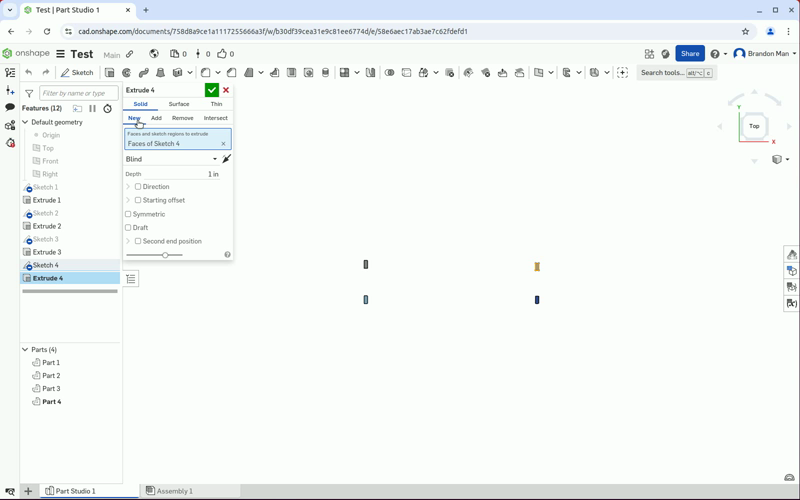
click(137, 120)
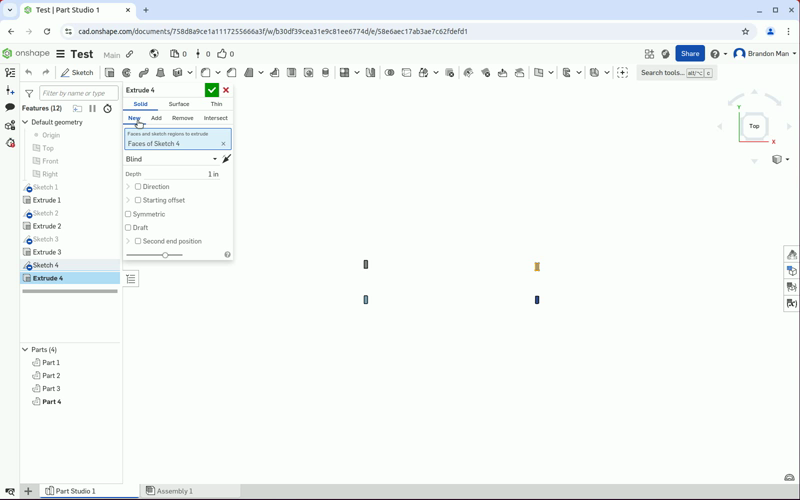
key(tab, 4)
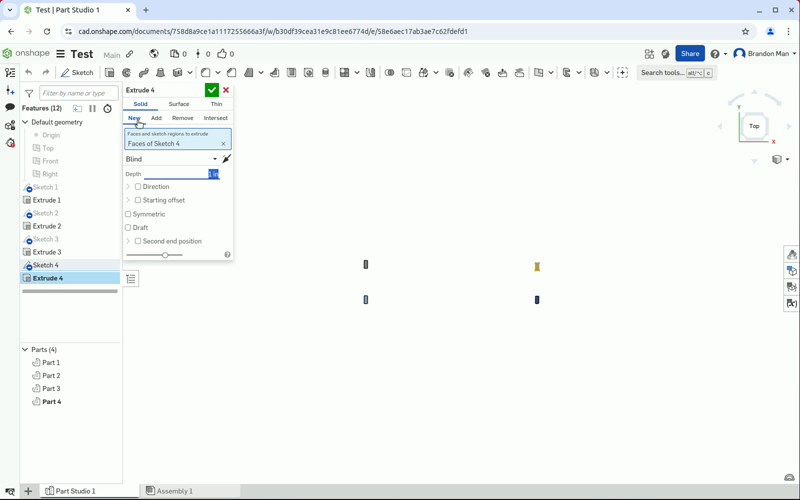
text(22.868)
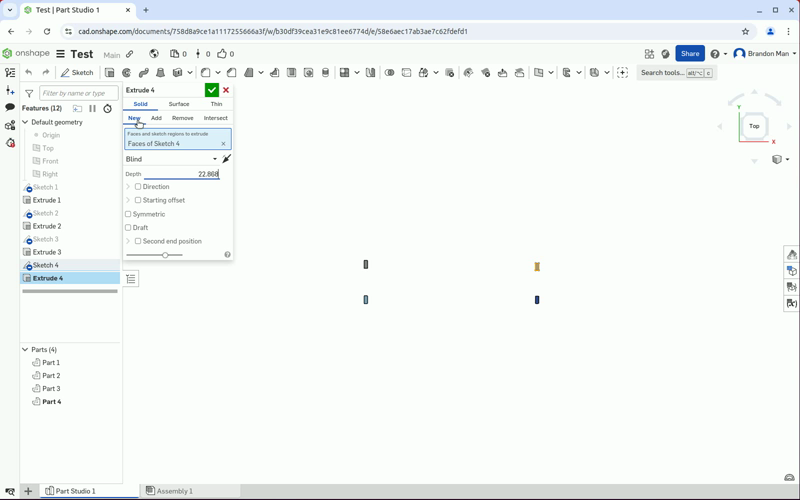
key(enter)
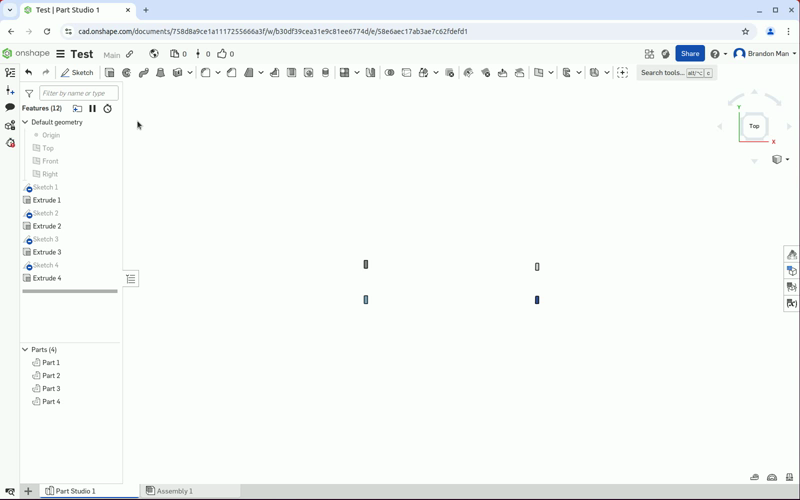
key(shift+h)
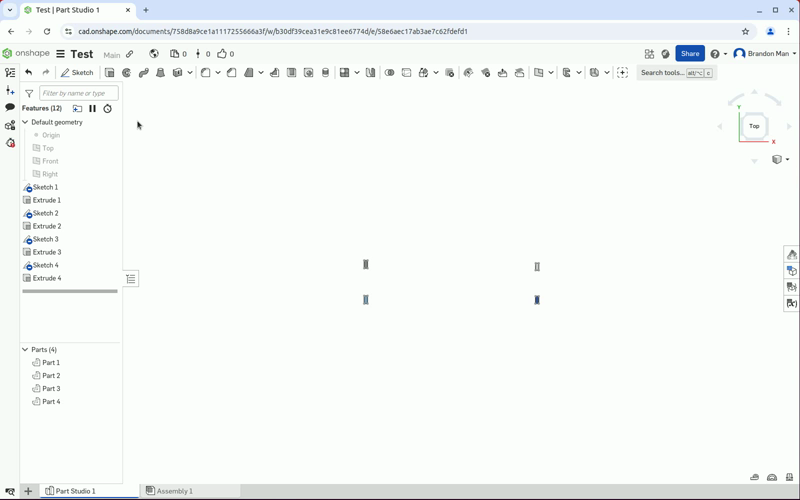
key(shift+h)
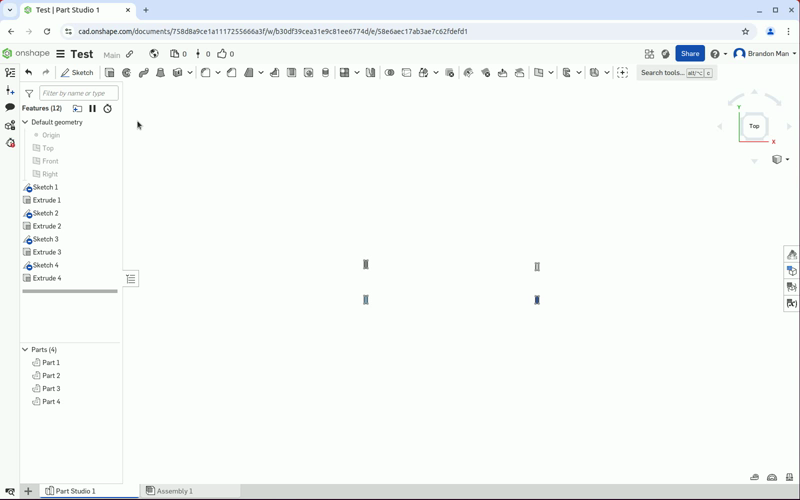
key(shift+7)
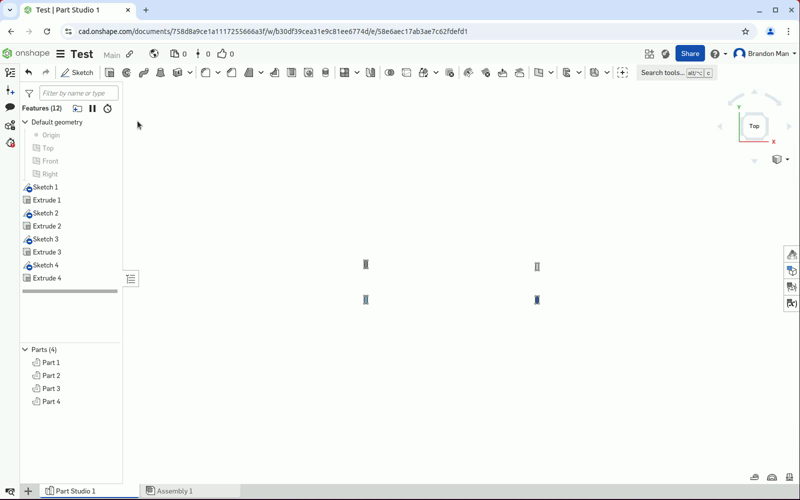
key(up, 3)
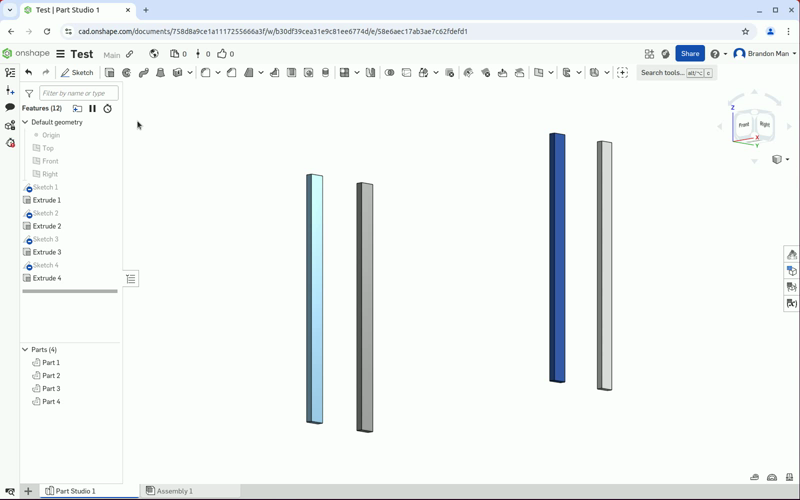
key(left, 3)
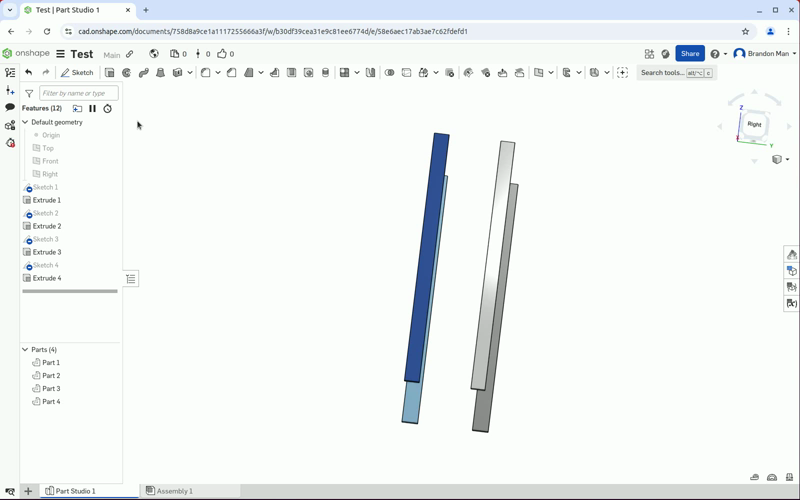
key(right, 3)
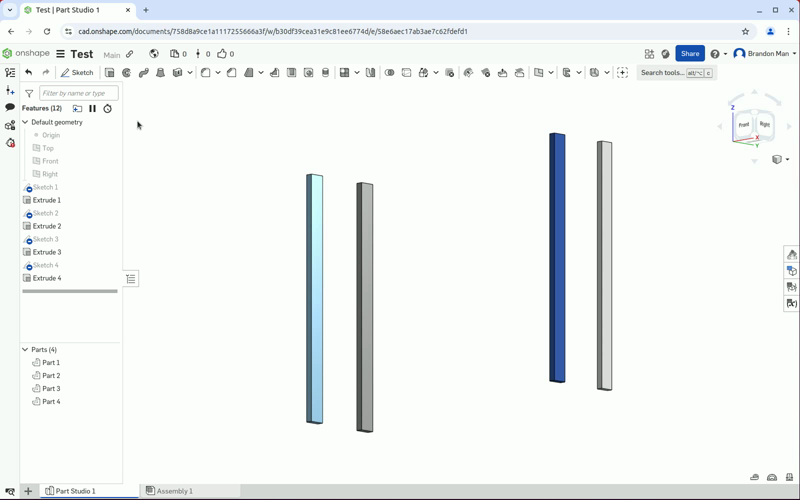
key(down, 3)
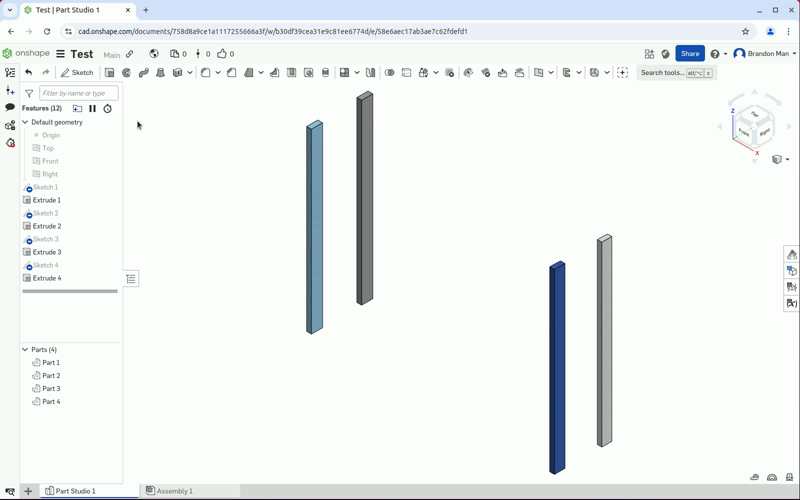
mouse_move(73, 189)
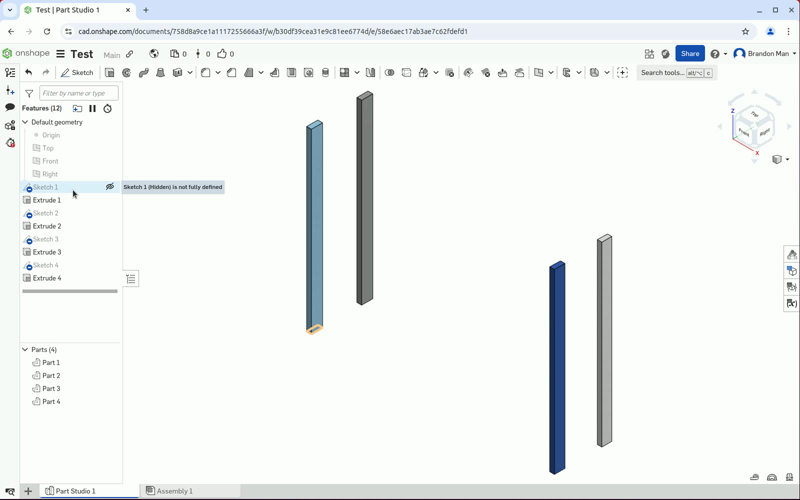
click(73, 189)